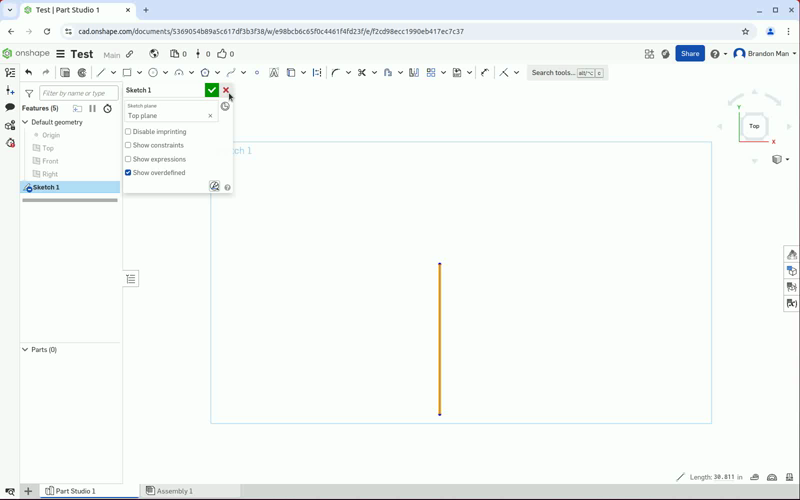
key(shift+h)
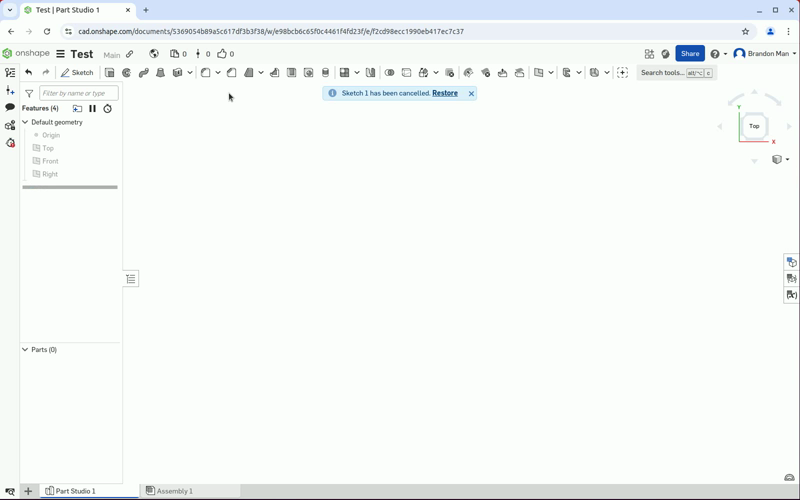
mouse_move(73, 352)
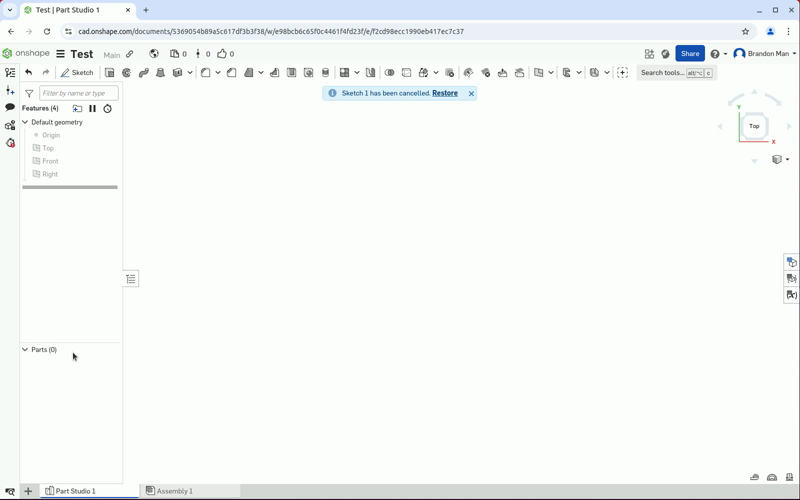
key(y)
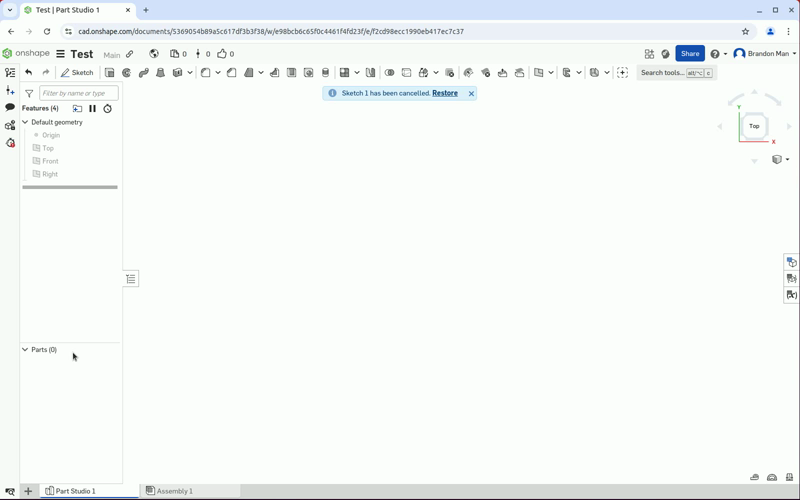
key(shift+p)
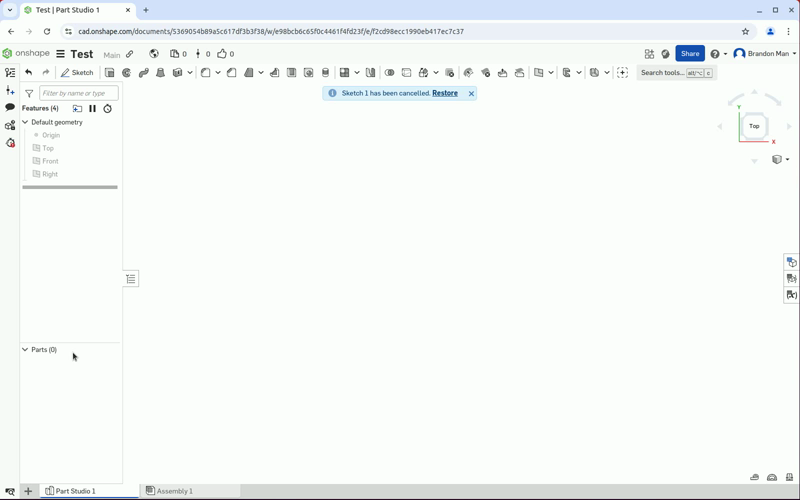
key(space)
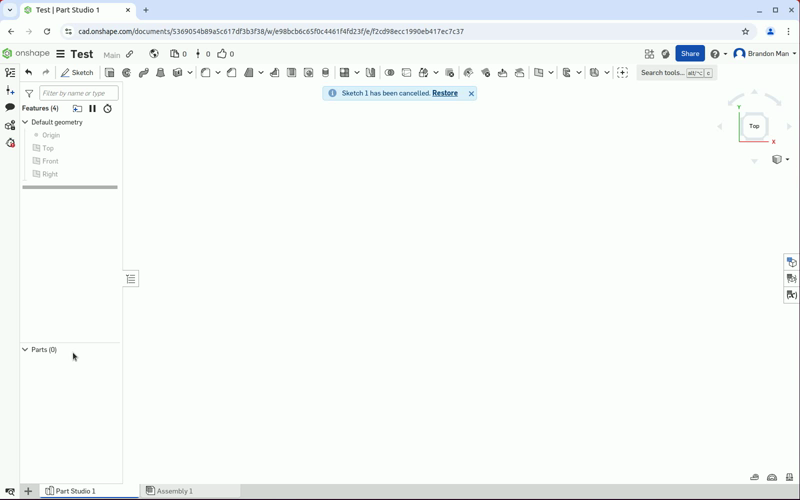
key_down(shift)
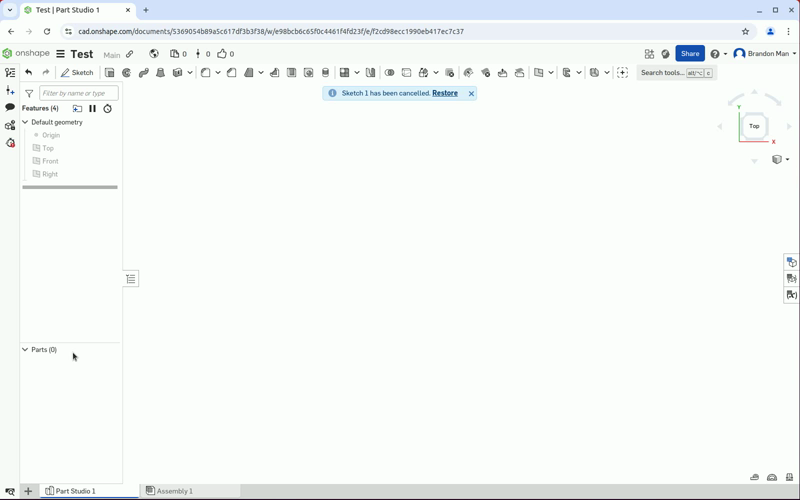
key(up)
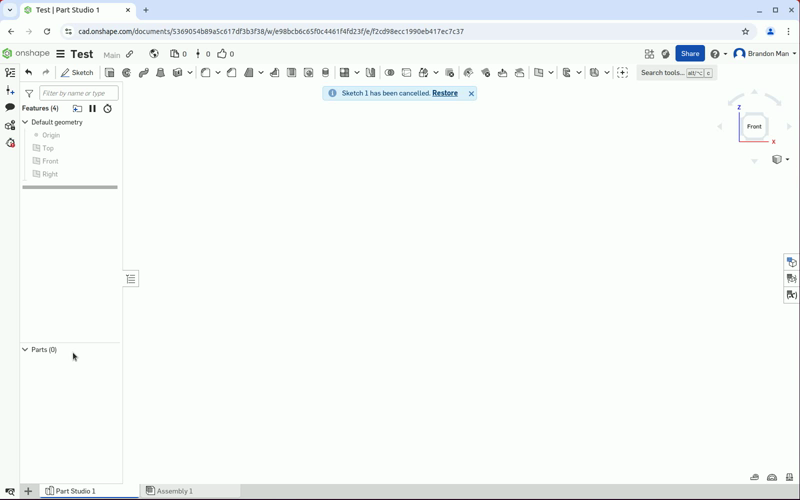
key_up(shift)
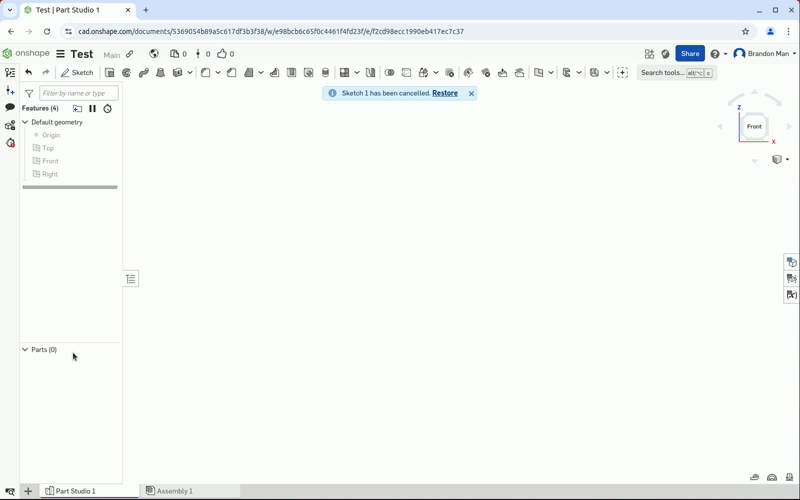
key(space)
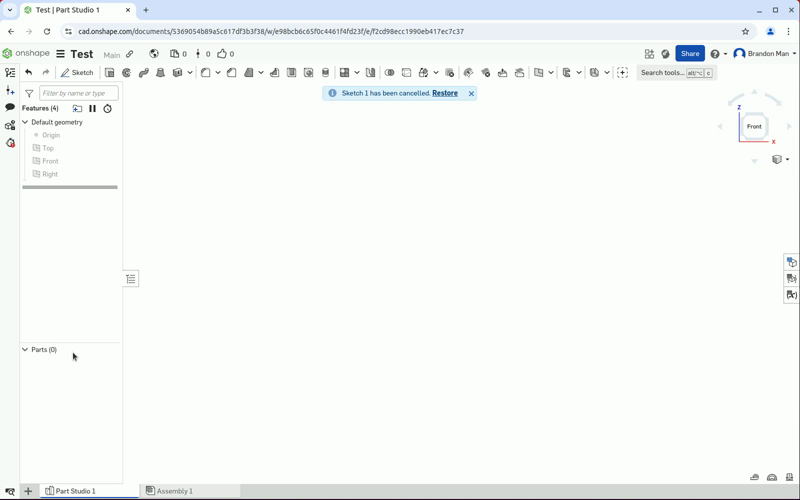
key_down(shift)
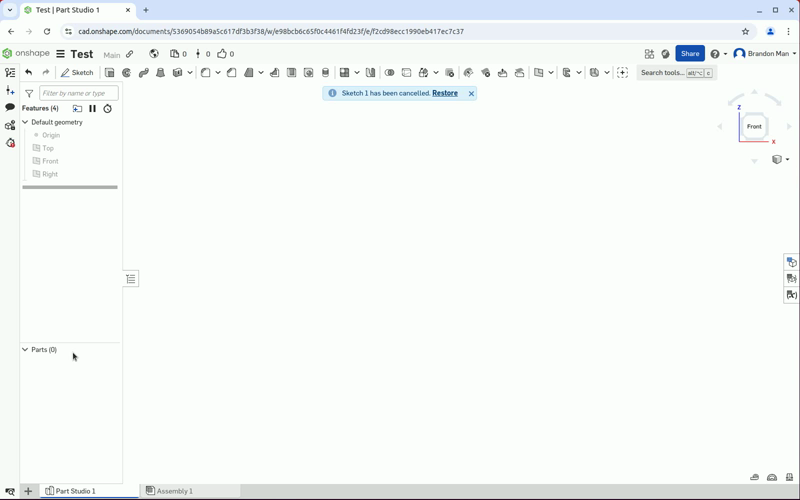
key(left)
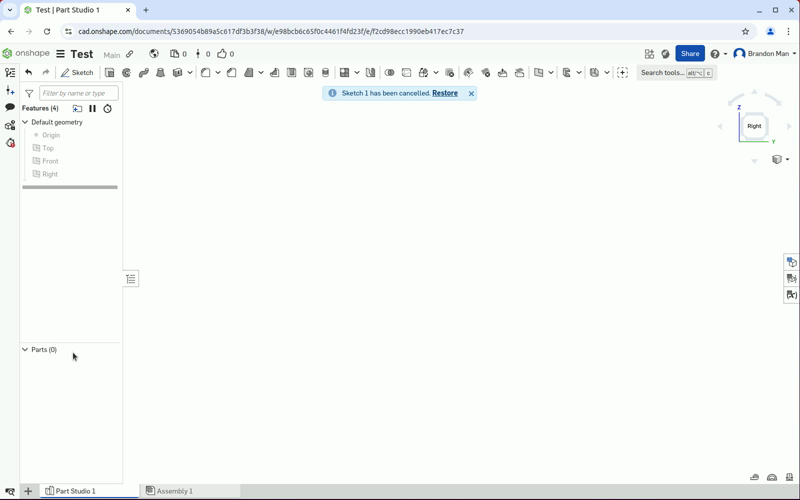
key_up(shift)
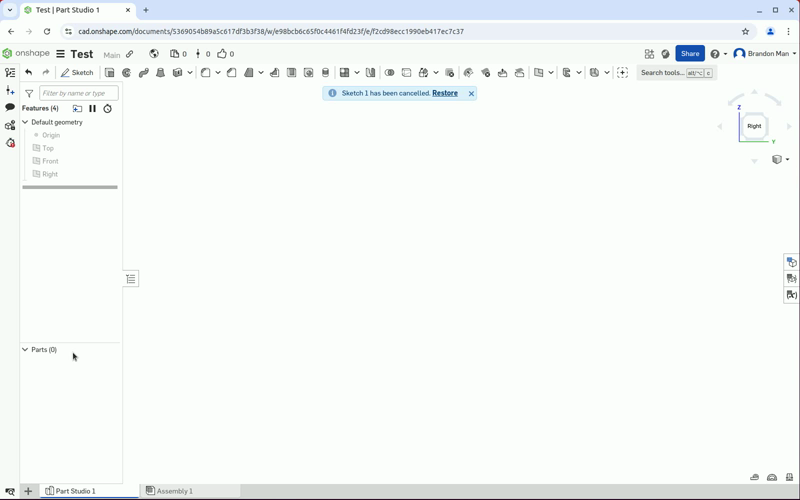
mouse_move(73, 352)
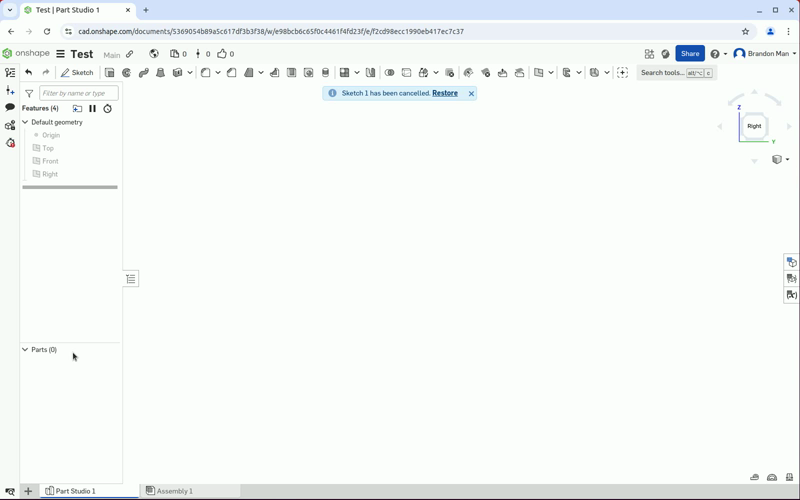
key(shift+y)
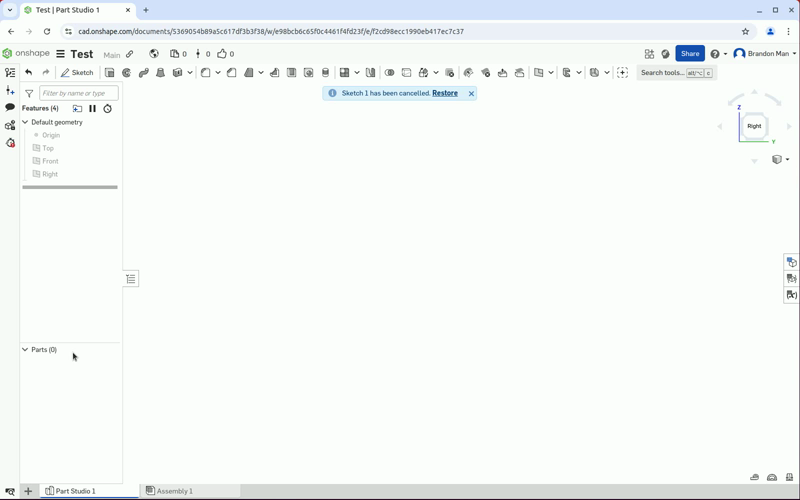
key(shift+s)
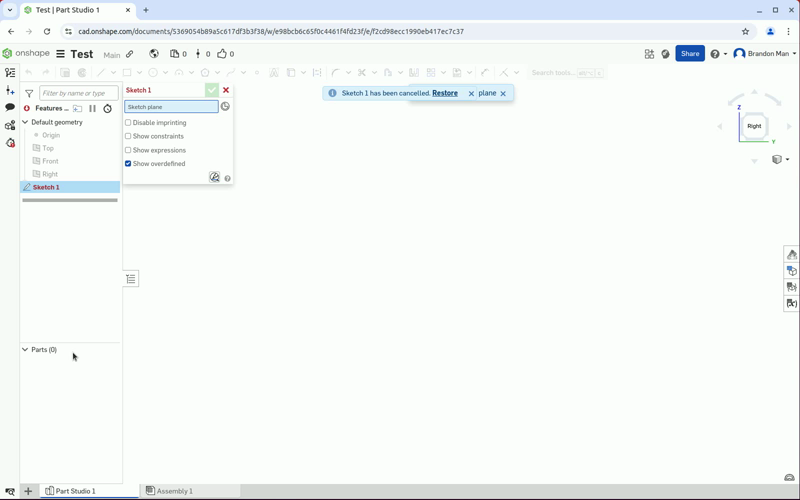
mouse_move(73, 176)
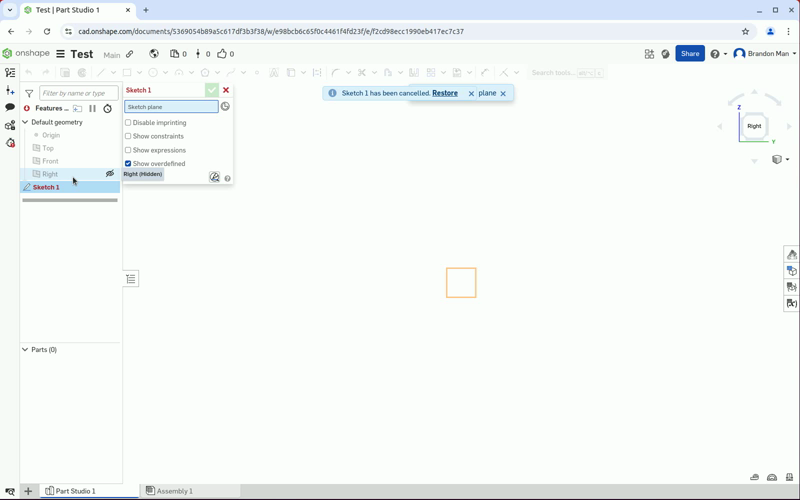
click(73, 176)
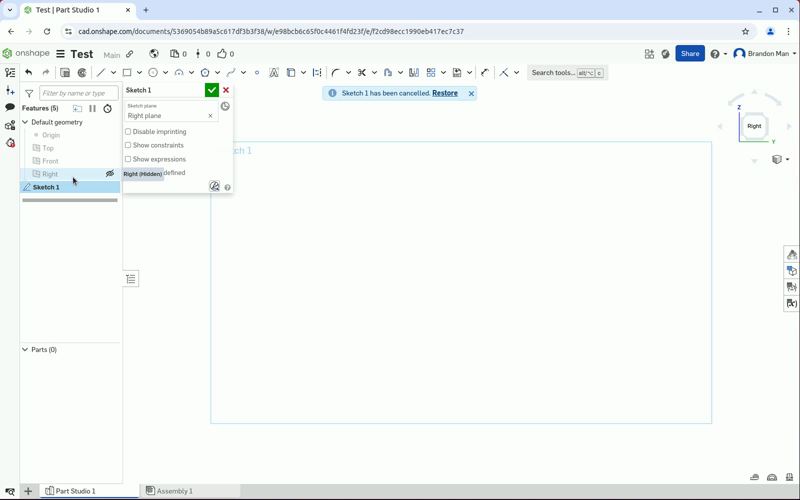
mouse_move(73, 352)
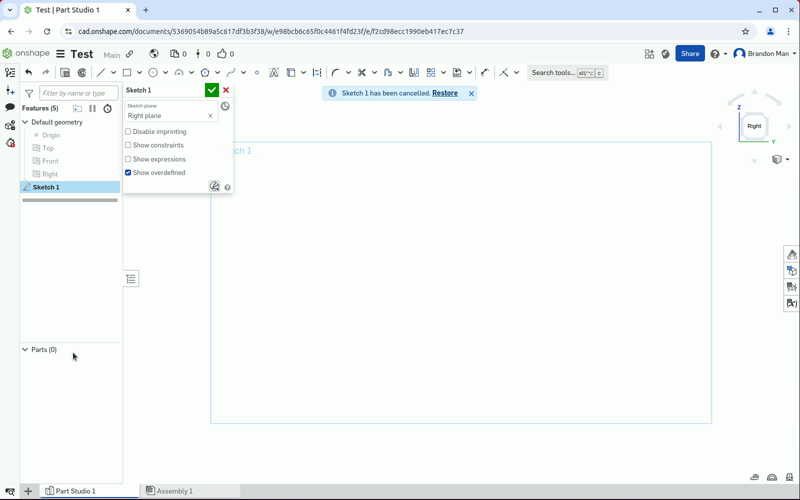
key(y)
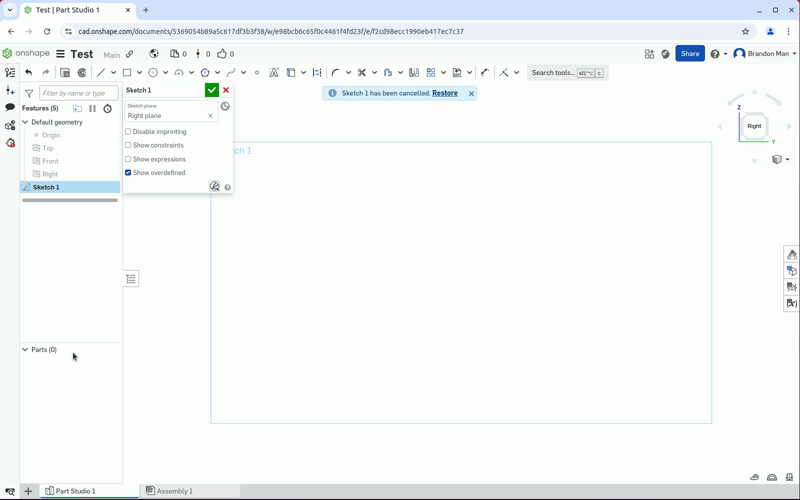
key(l)
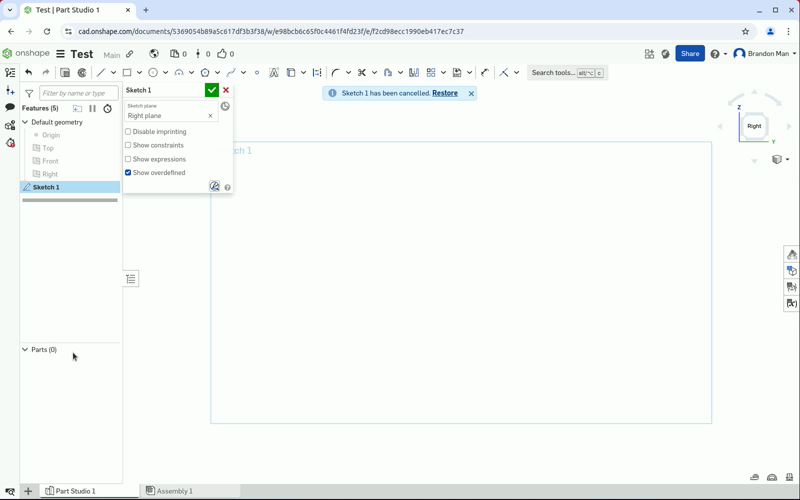
key_down(shift)
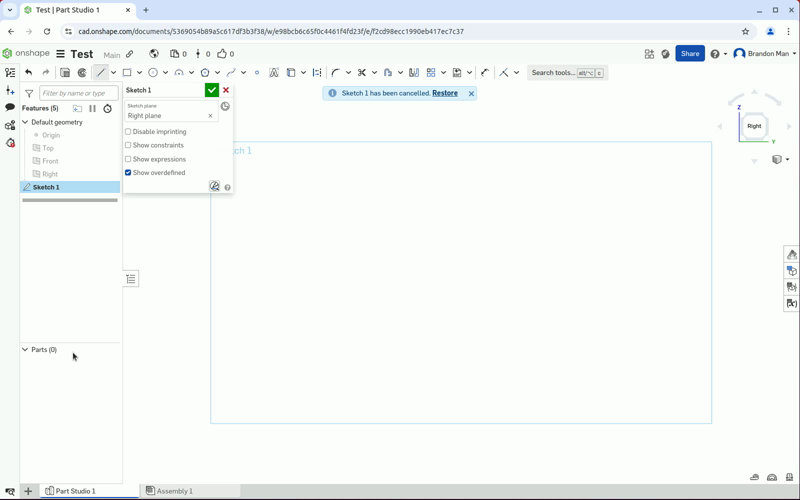
mouse_move(460, 287)
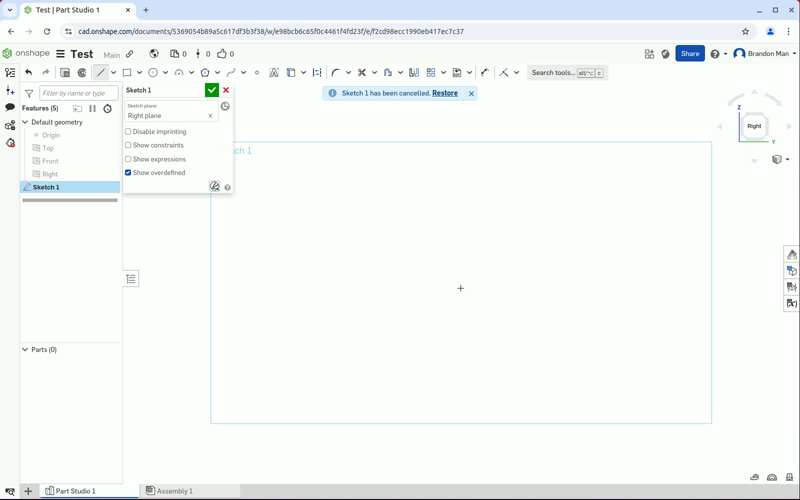
click(460, 287)
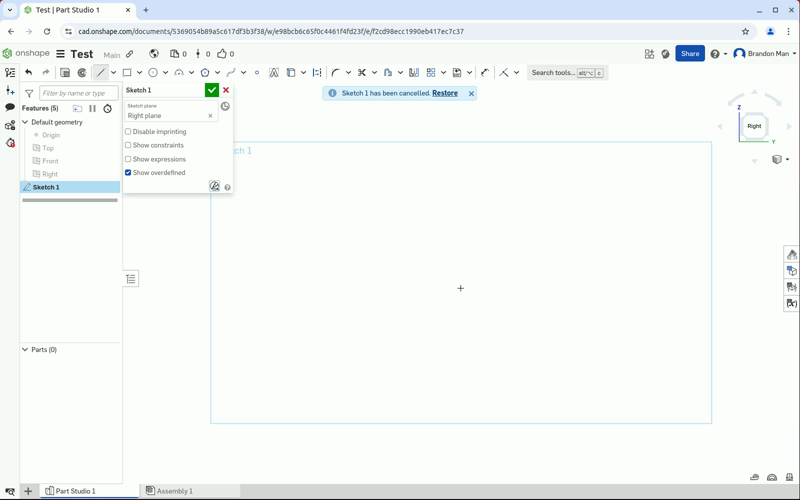
key_up(shift)
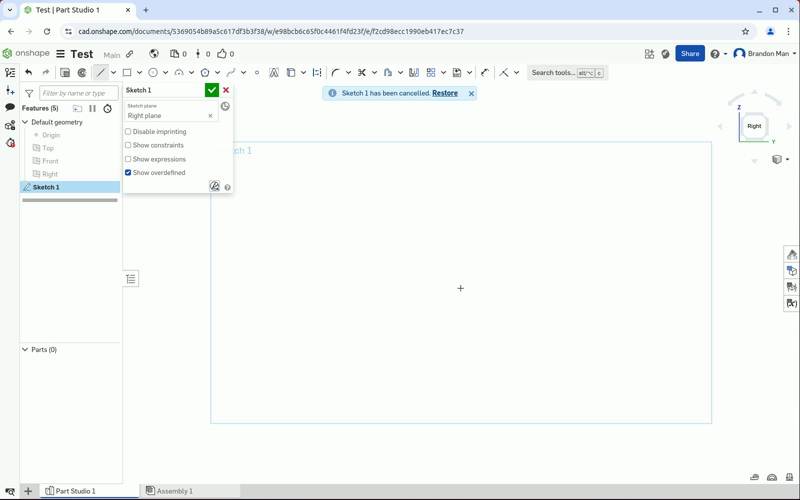
key_down(shift)
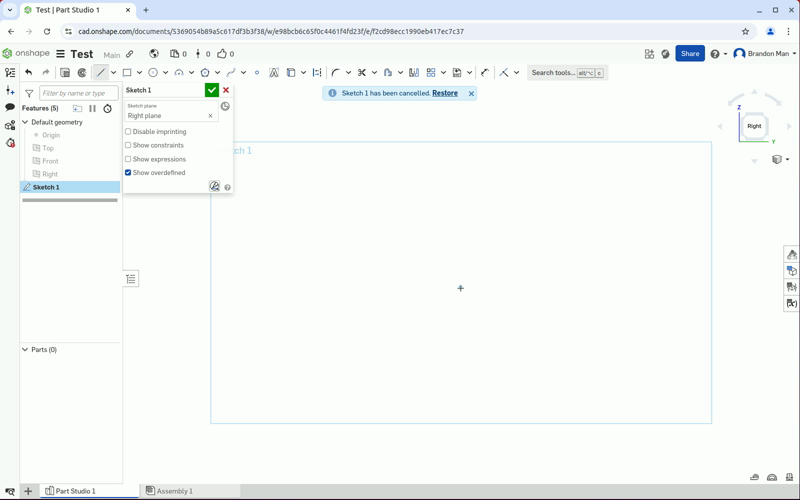
mouse_move(490, 287)
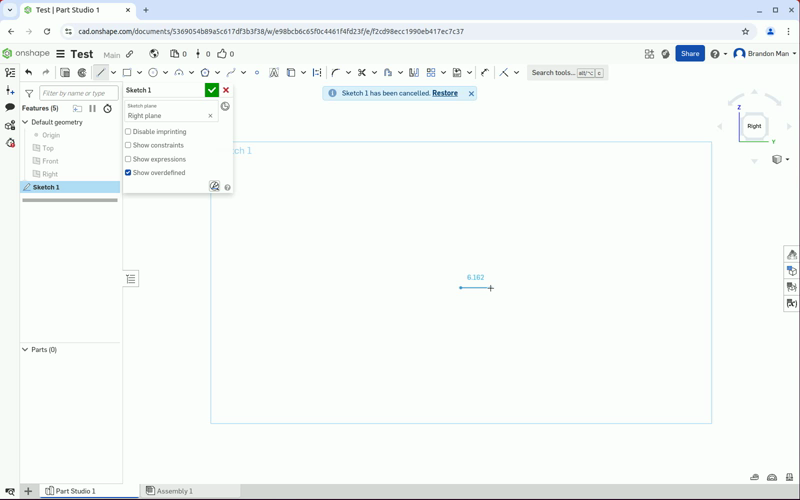
mouse_move(466, 287)
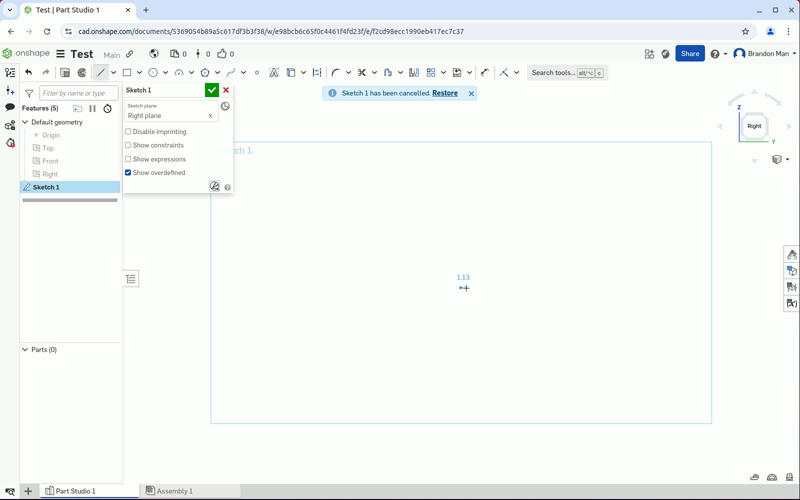
scroll(6)
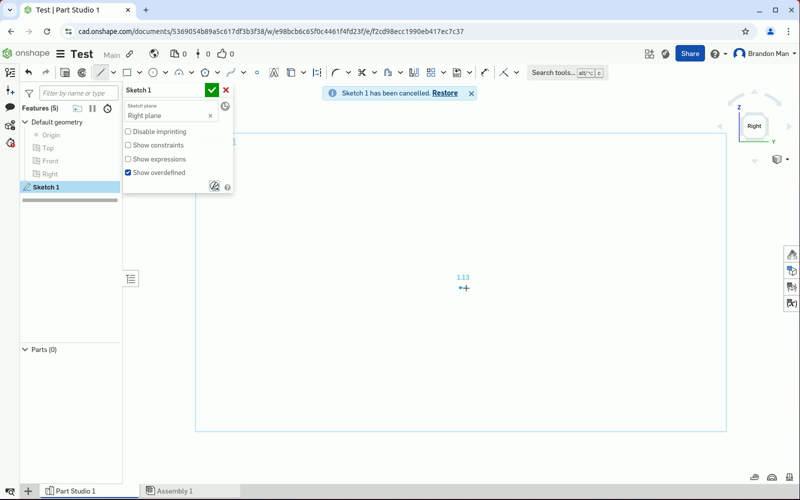
scroll(6)
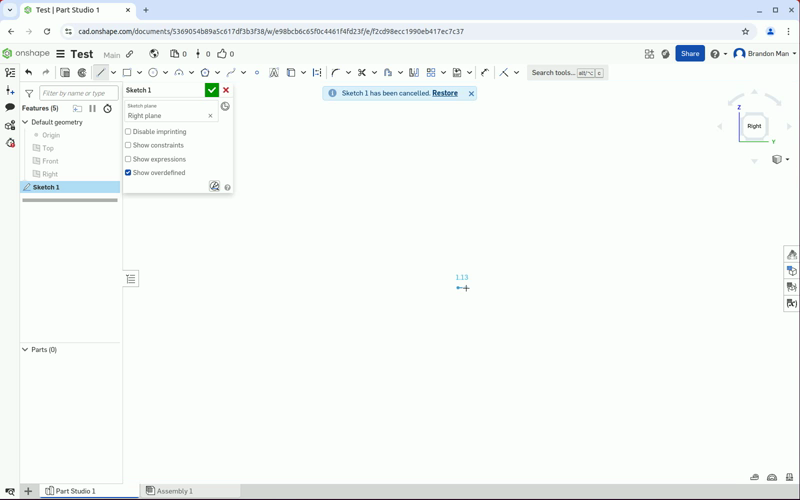
scroll(6)
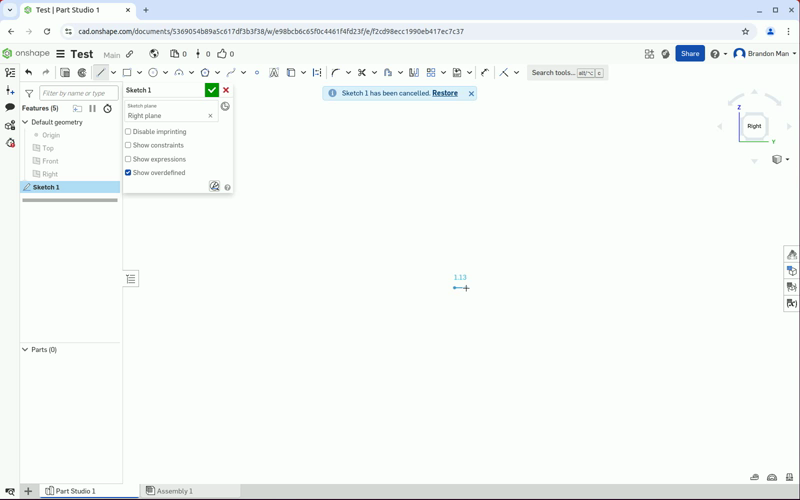
scroll(6)
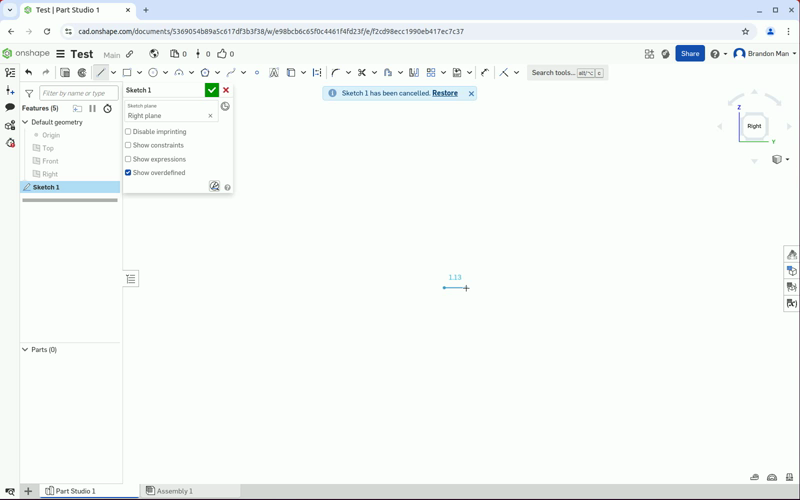
scroll(6)
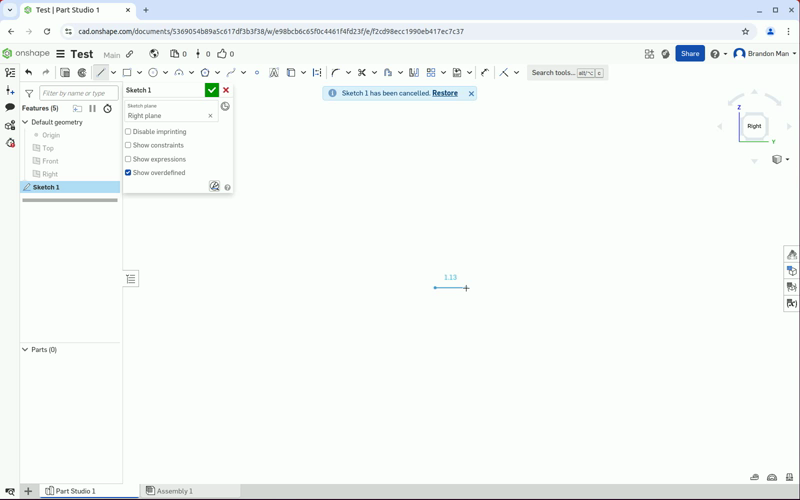
scroll(6)
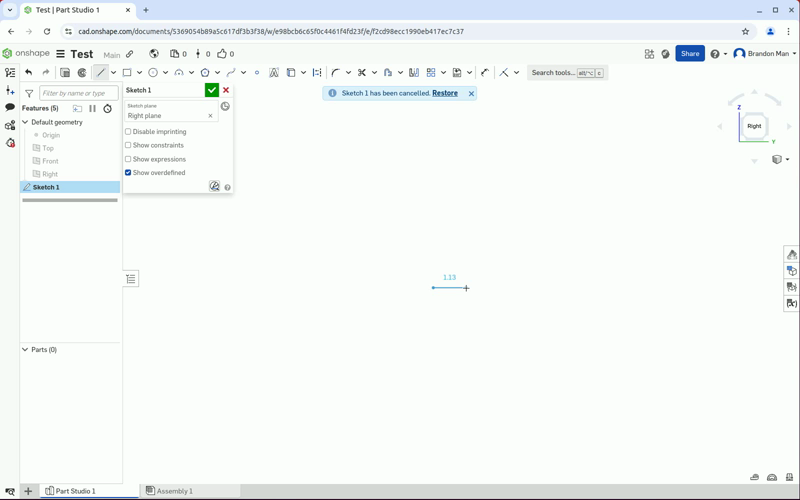
scroll(6)
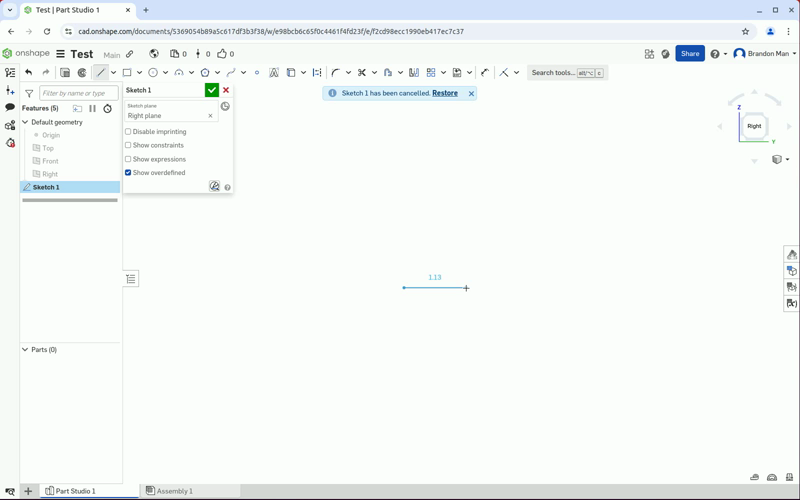
click(466, 287)
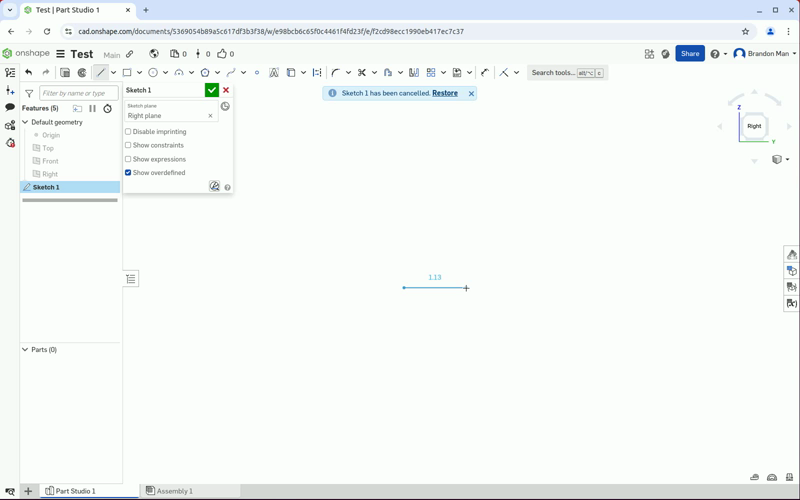
scroll(-6)
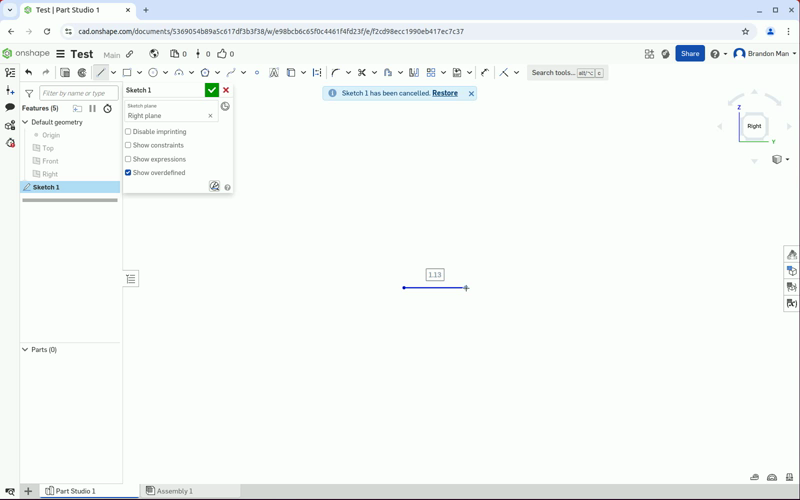
scroll(-6)
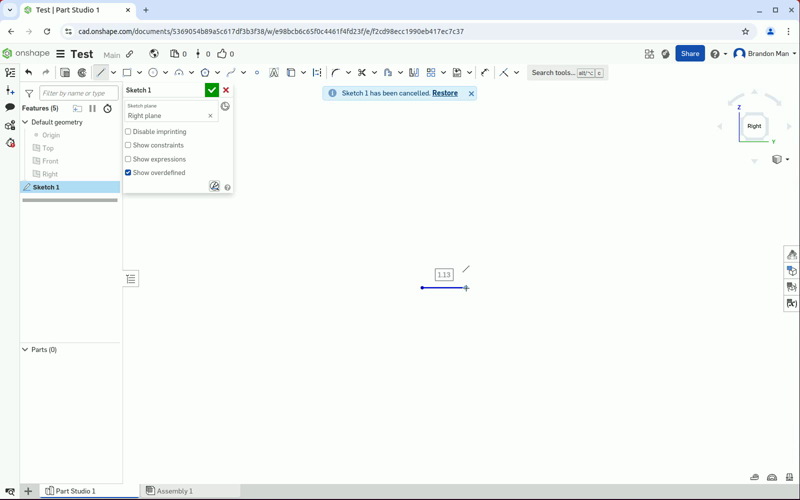
scroll(-6)
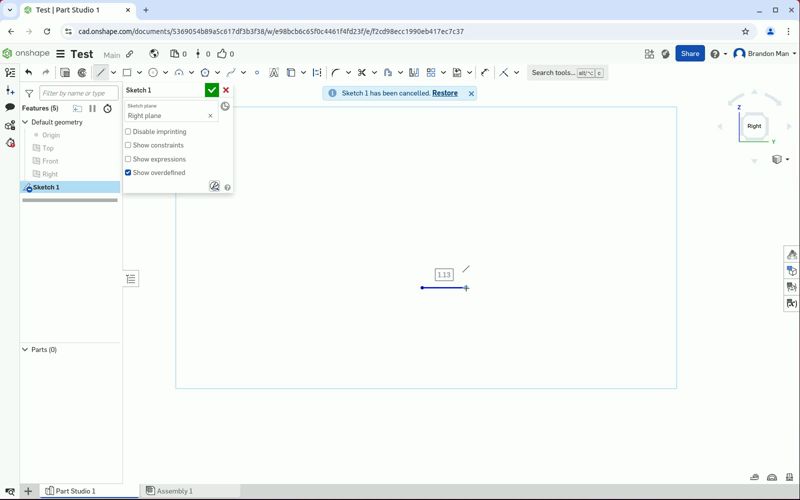
scroll(-6)
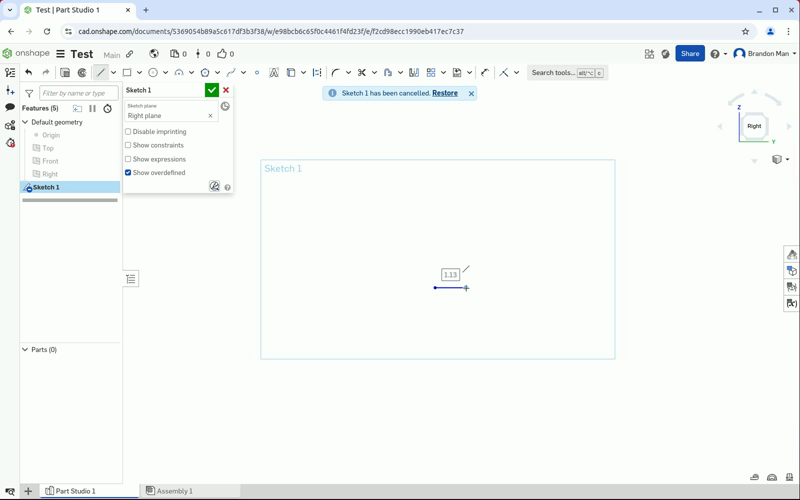
scroll(-6)
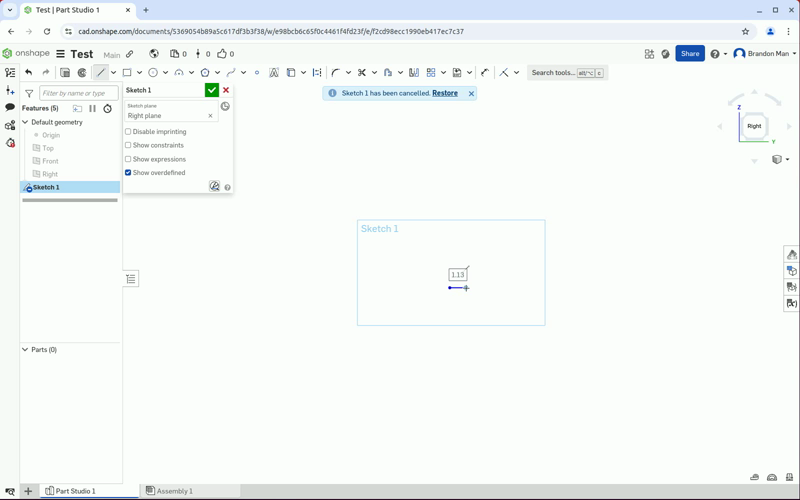
scroll(-6)
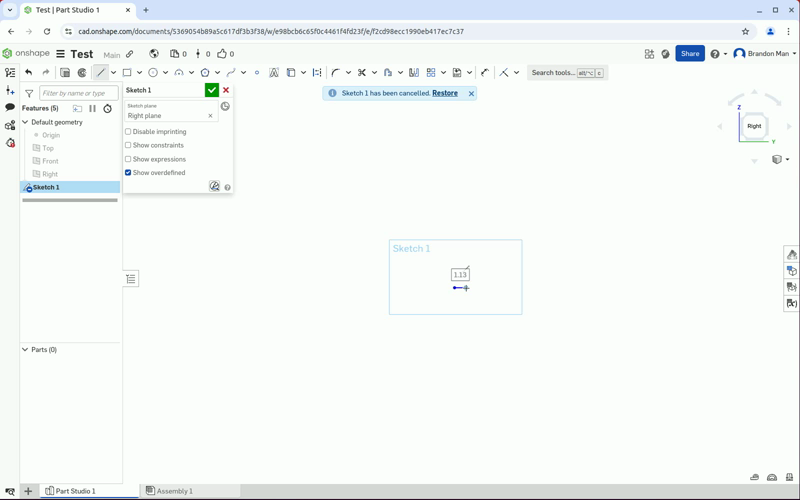
scroll(-6)
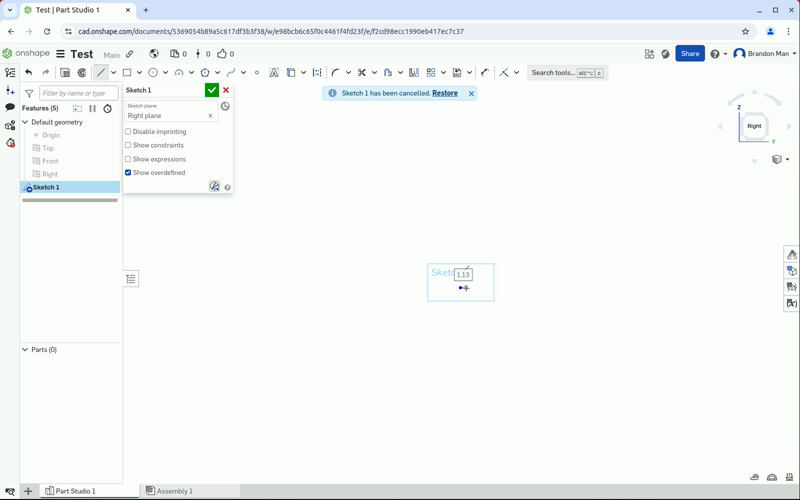
key_up(shift)
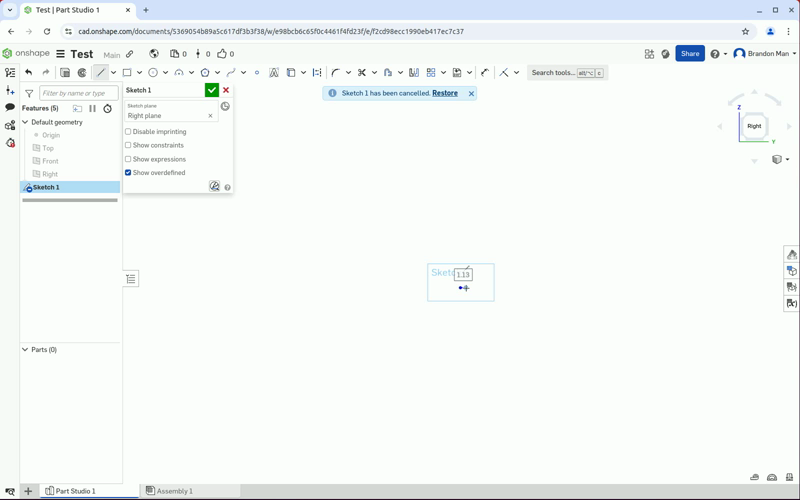
key_down(shift)
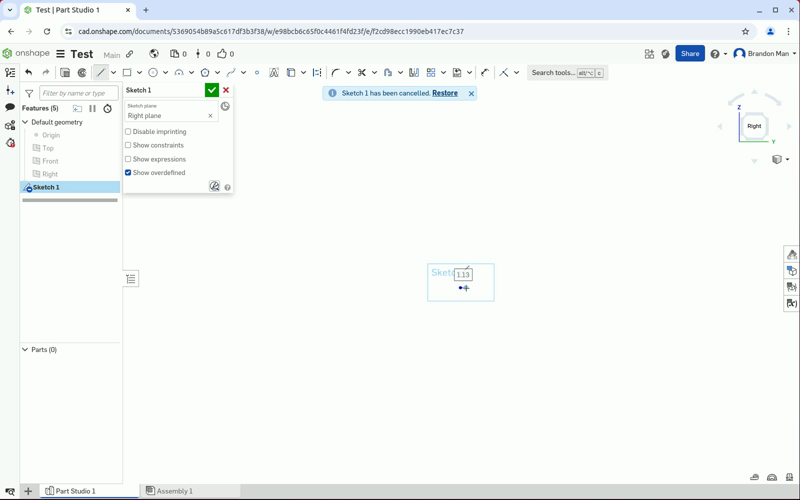
mouse_move(496, 287)
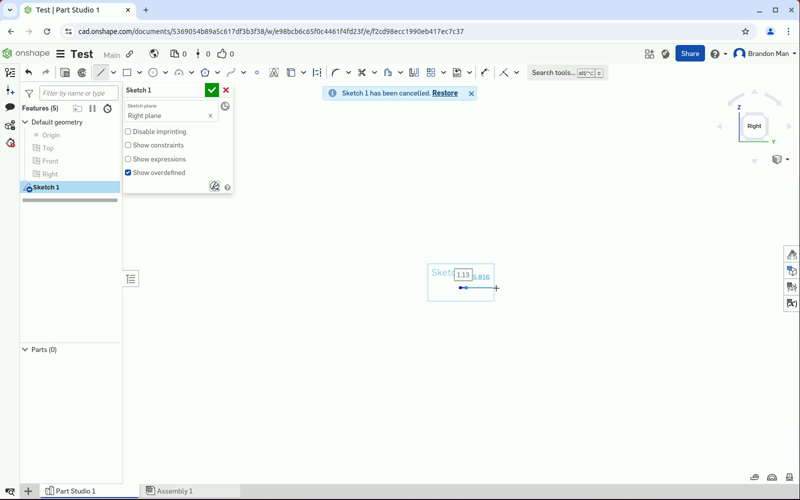
mouse_move(497, 287)
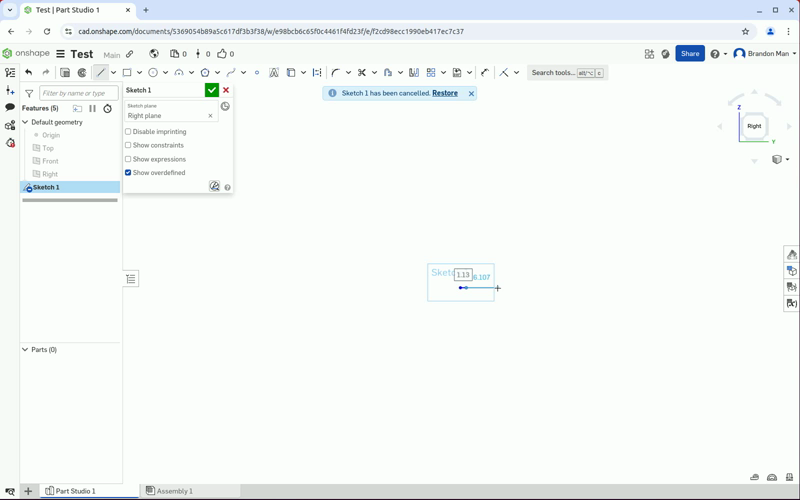
click(497, 287)
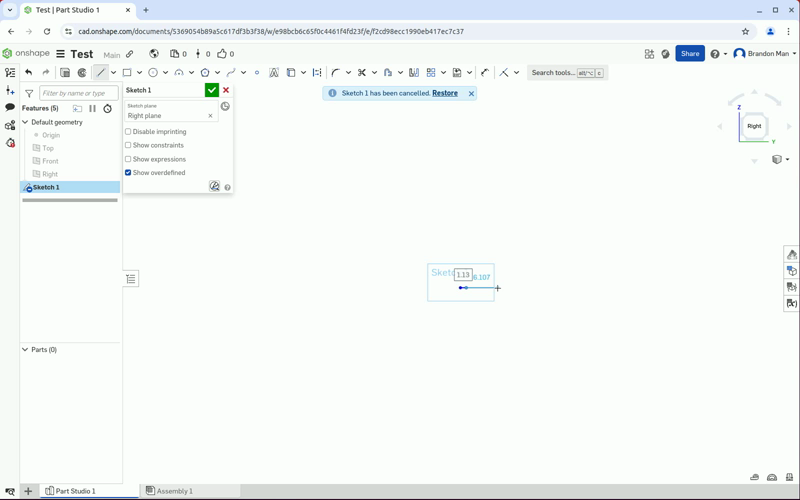
key_up(shift)
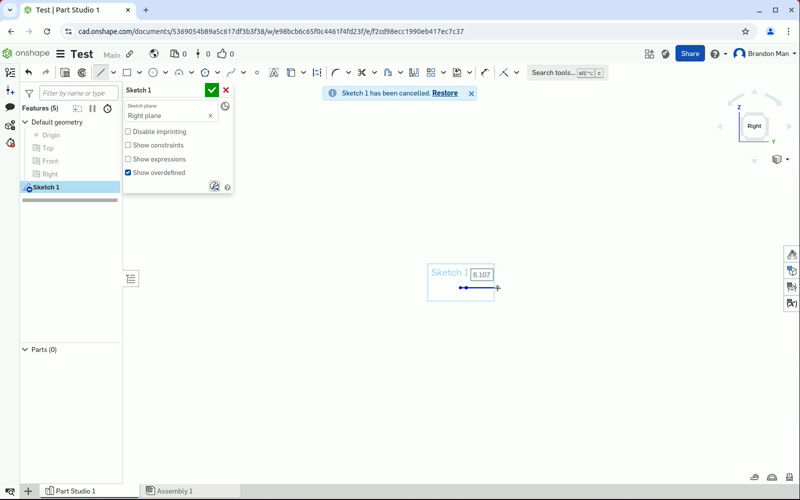
key_down(shift)
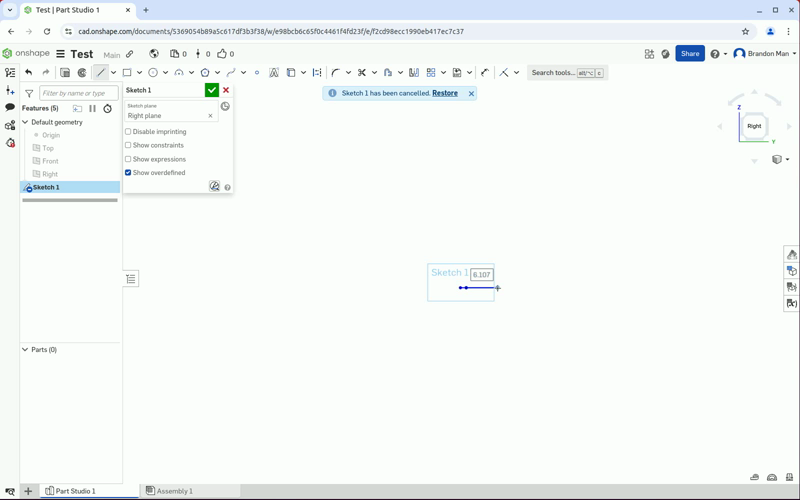
mouse_move(527, 287)
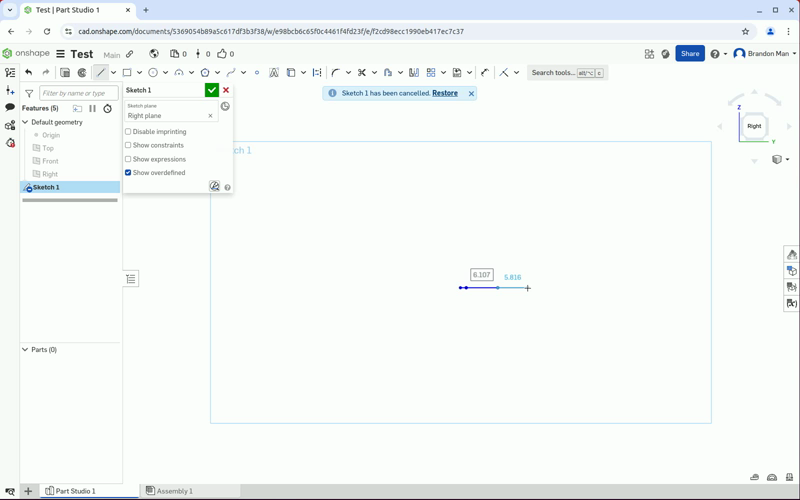
mouse_move(503, 287)
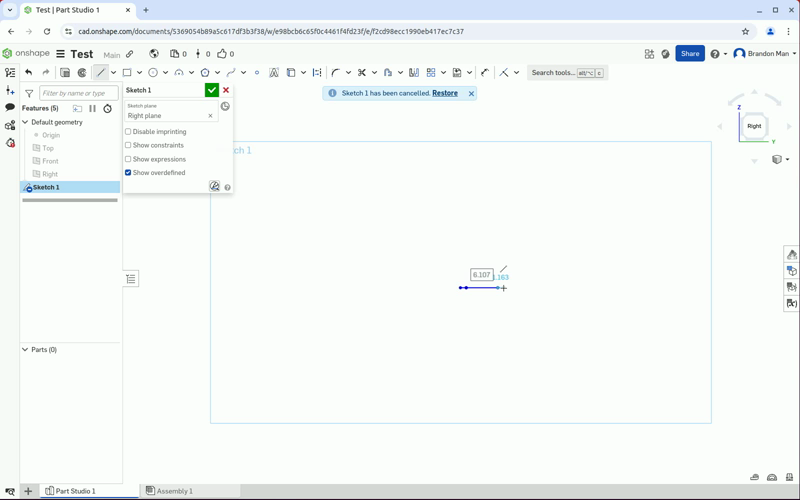
scroll(6)
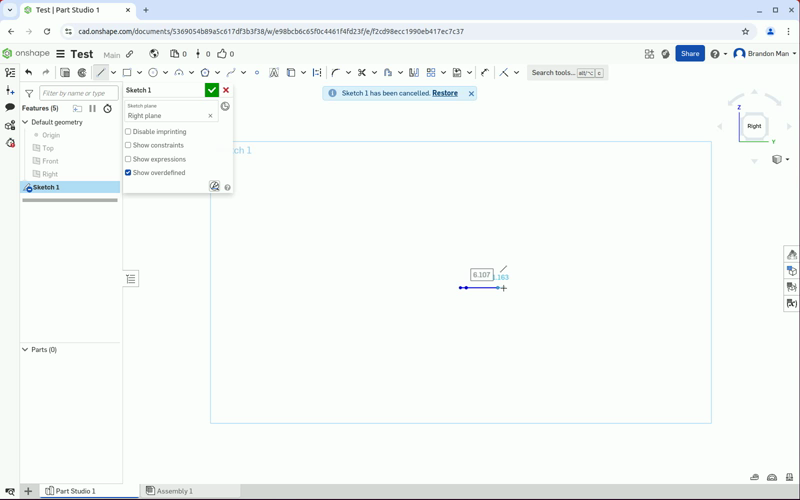
scroll(6)
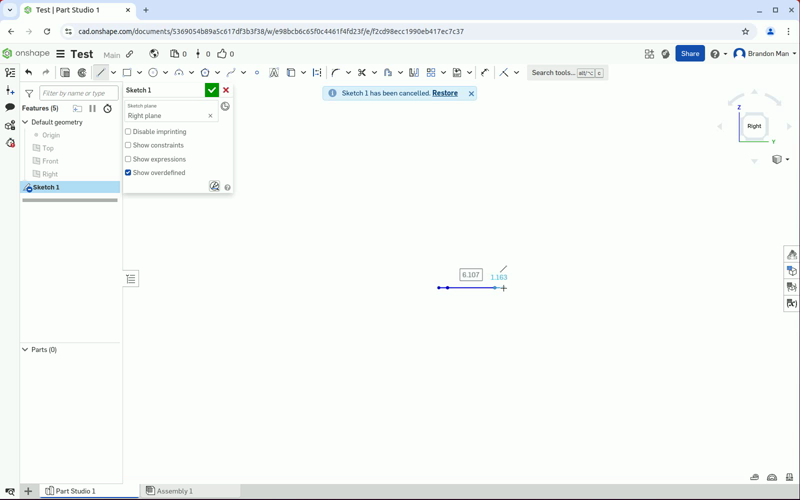
scroll(6)
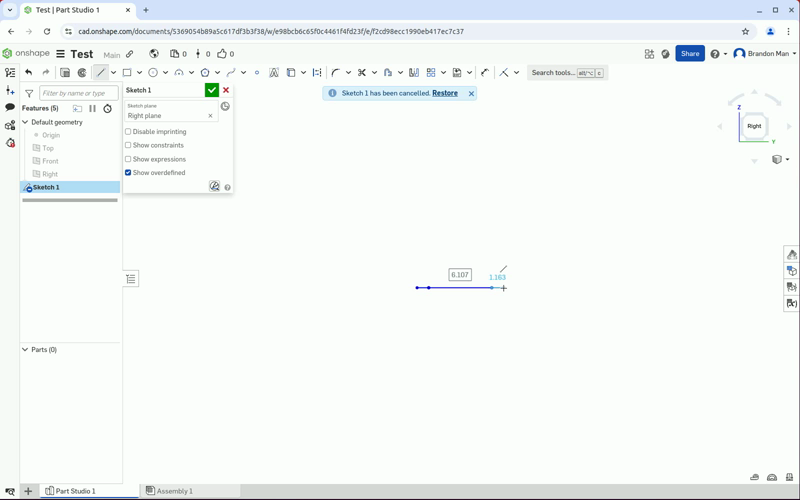
scroll(6)
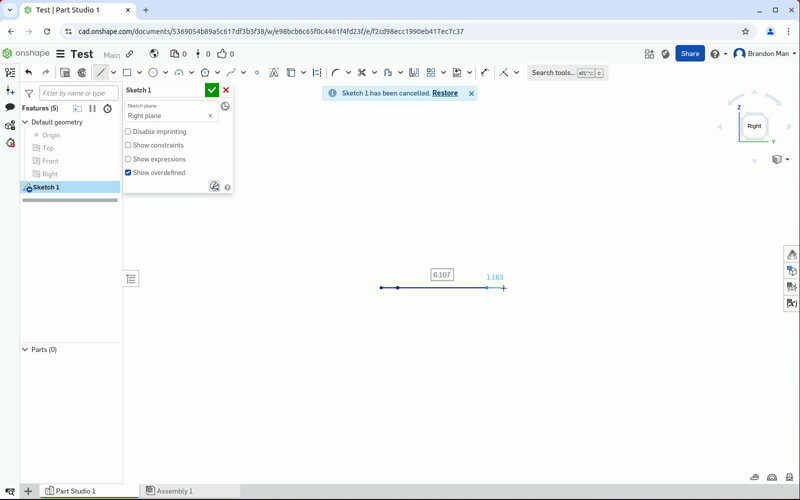
scroll(6)
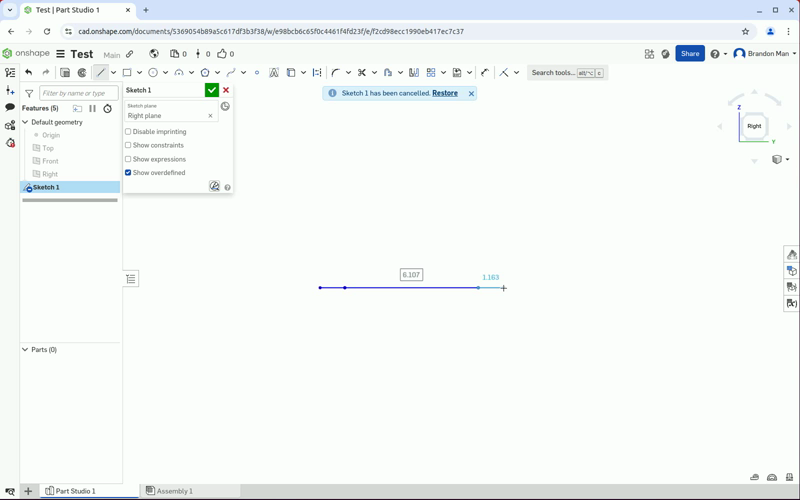
scroll(6)
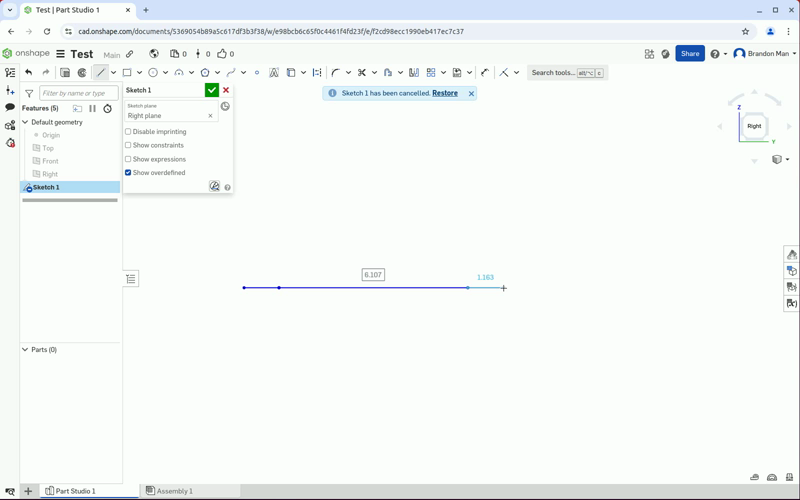
scroll(6)
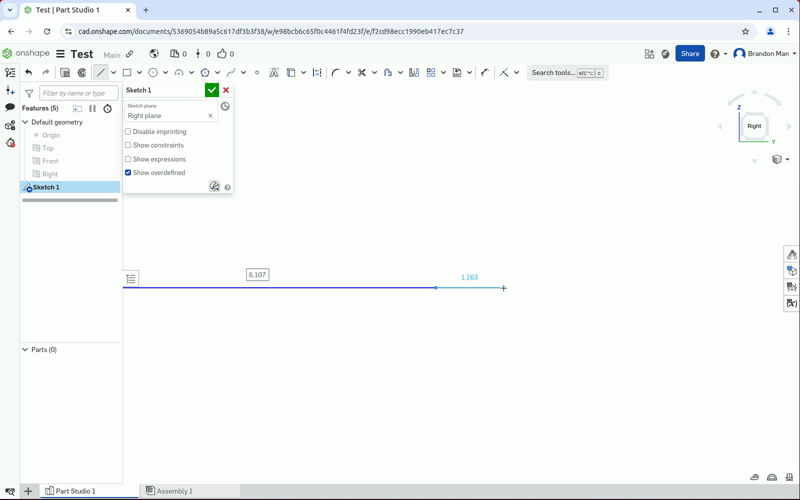
click(503, 287)
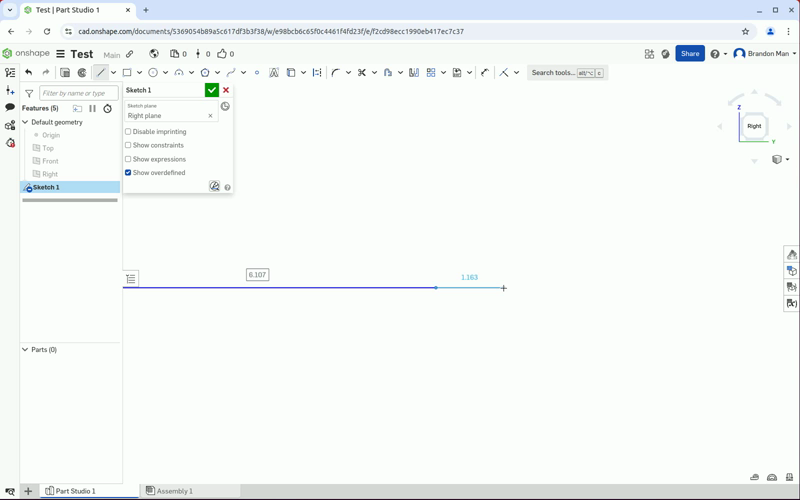
scroll(-6)
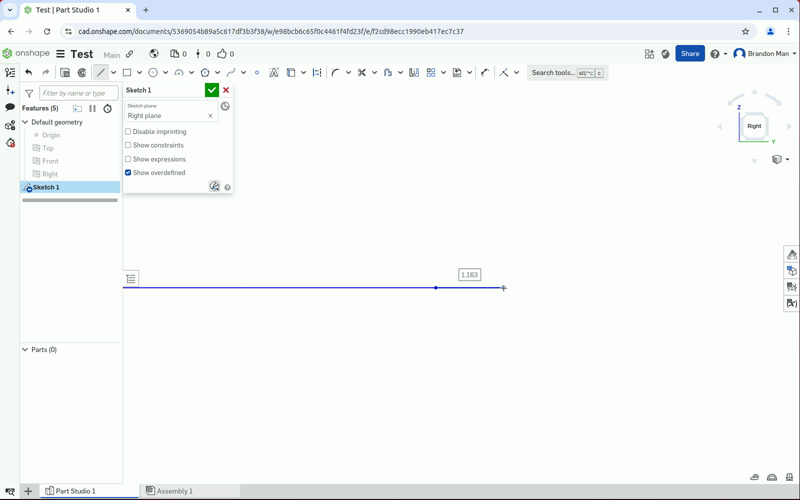
scroll(-6)
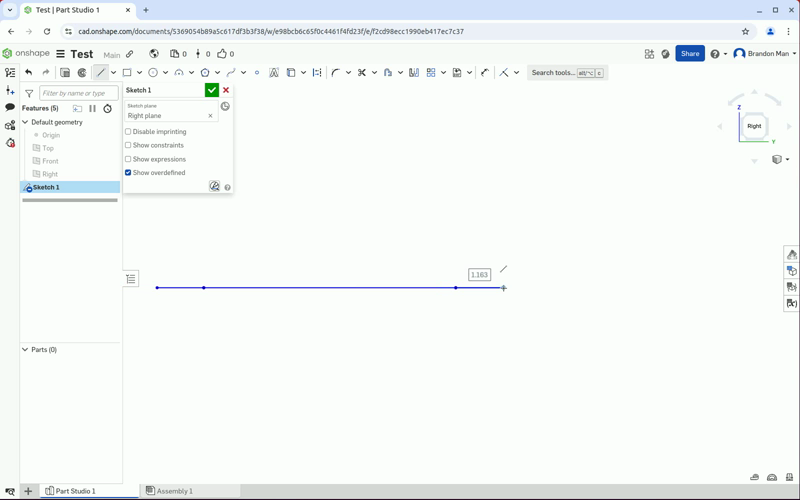
scroll(-6)
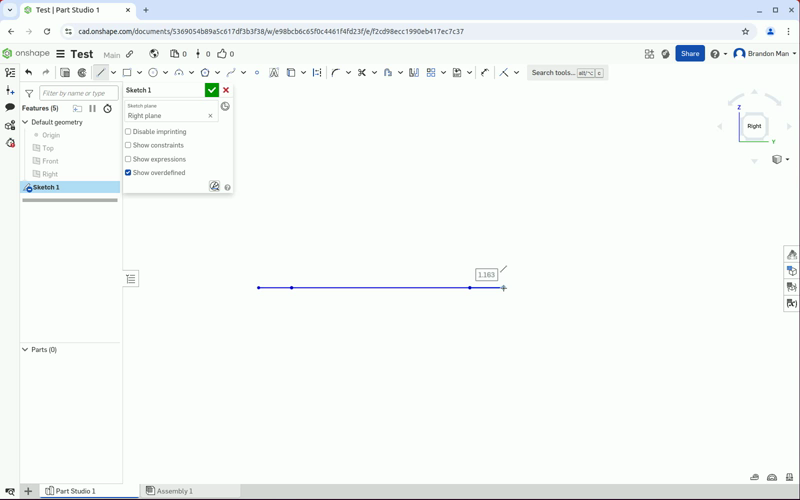
scroll(-6)
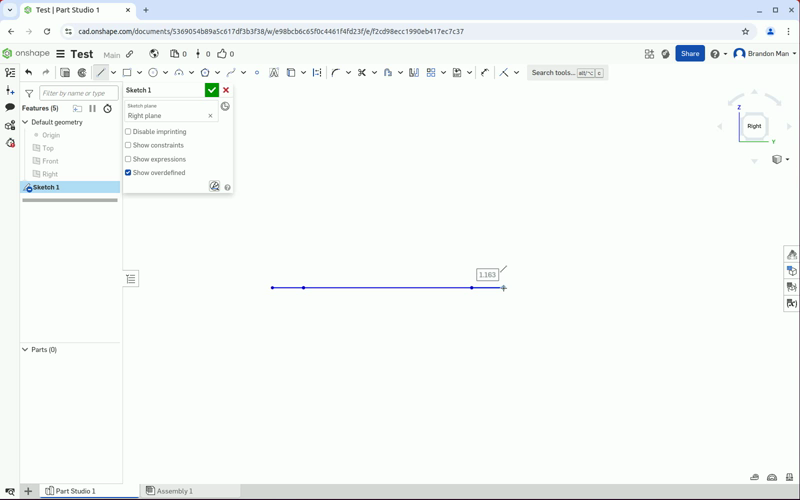
scroll(-6)
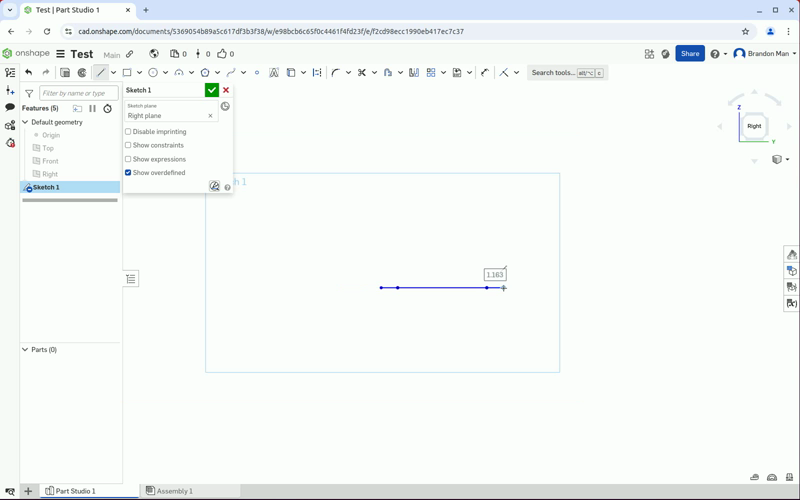
scroll(-6)
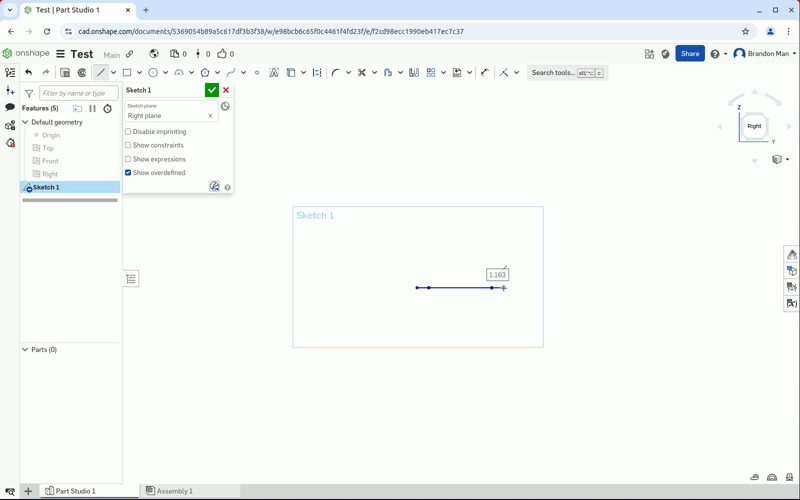
scroll(-6)
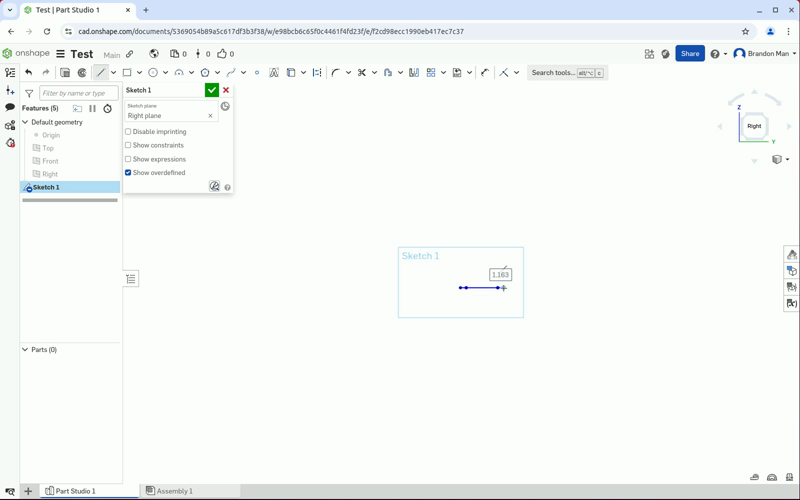
key_up(shift)
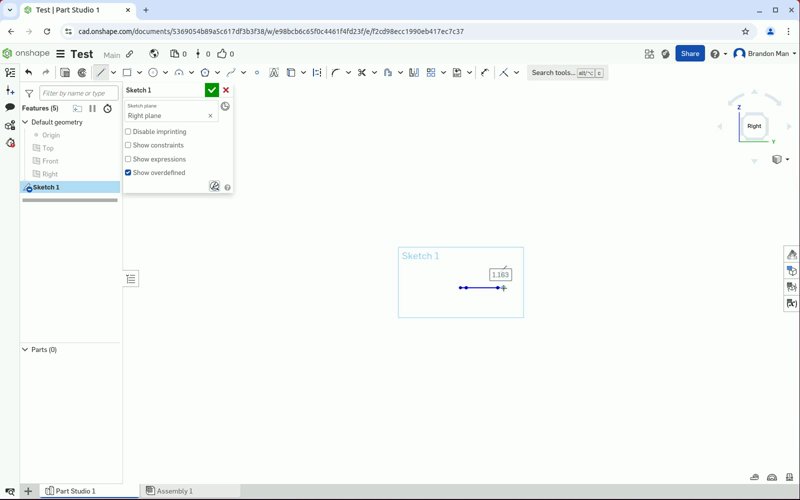
key_down(shift)
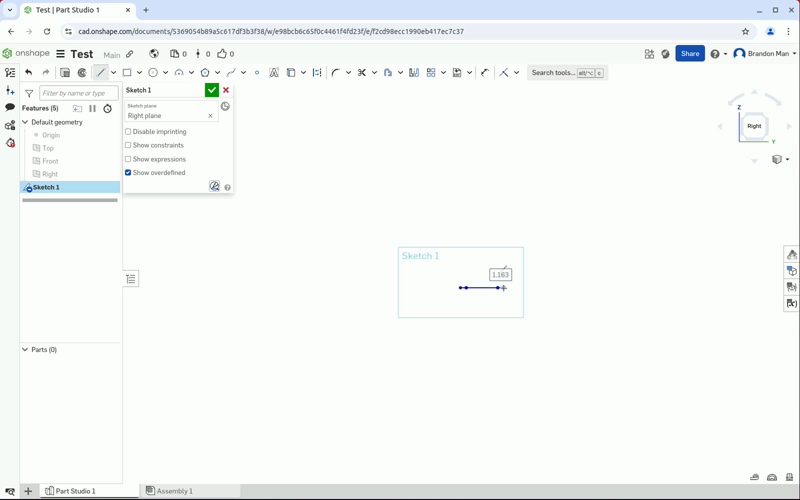
mouse_move(533, 287)
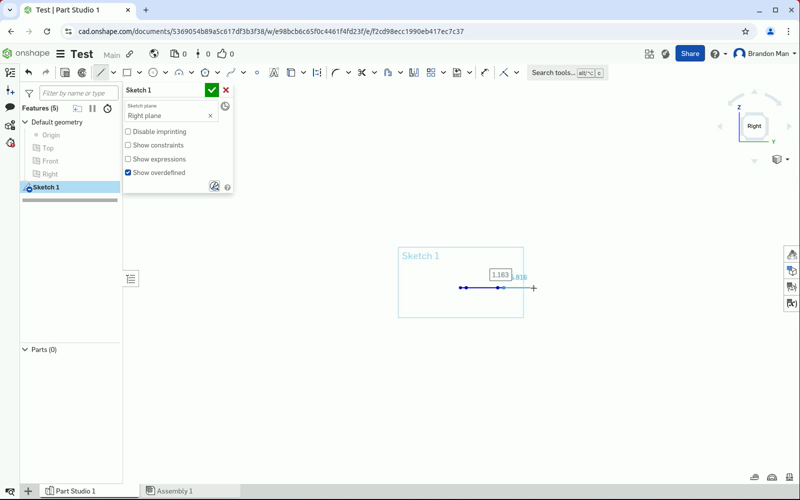
mouse_move(503, 282)
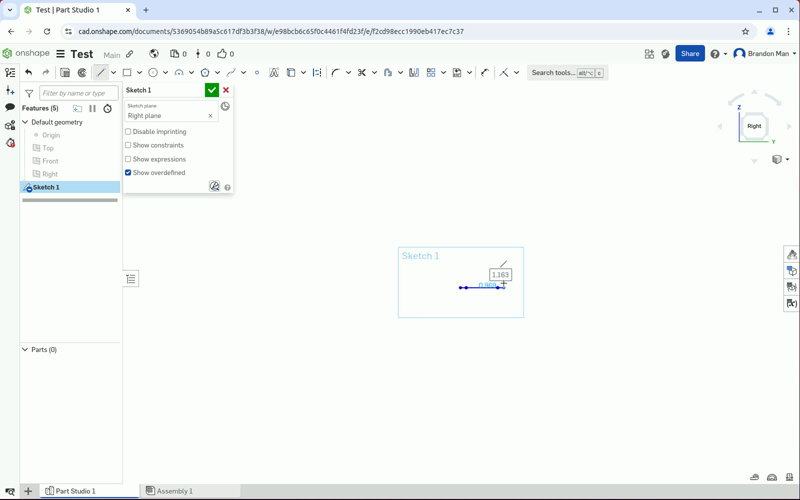
scroll(6)
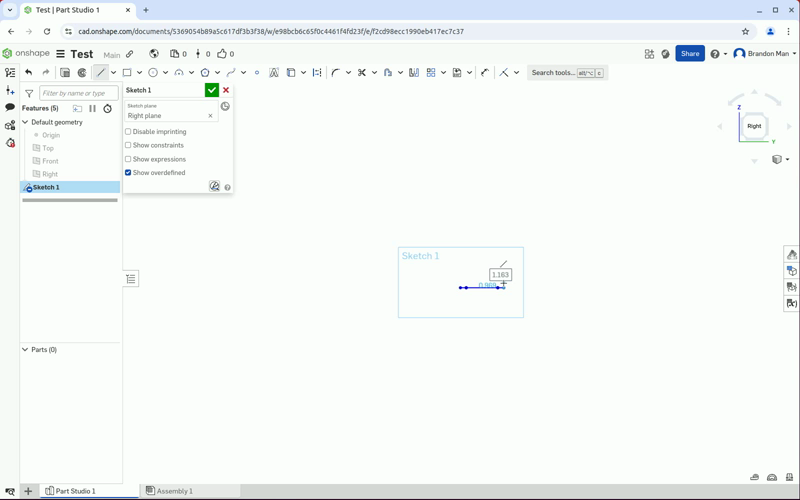
scroll(6)
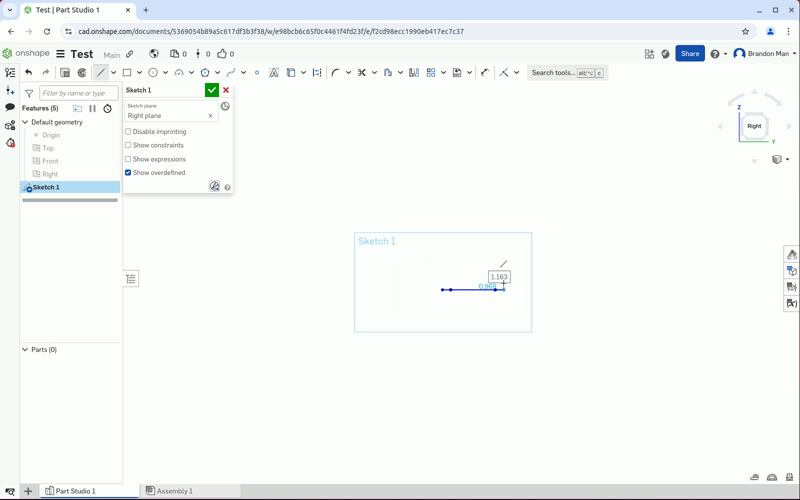
scroll(6)
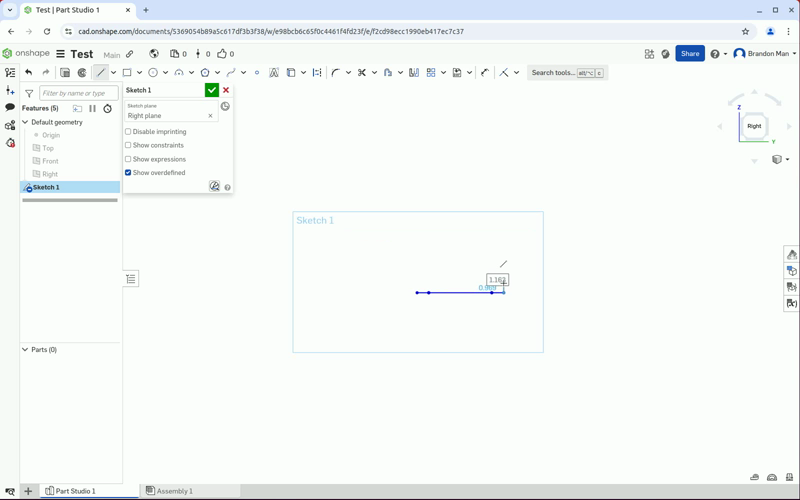
scroll(6)
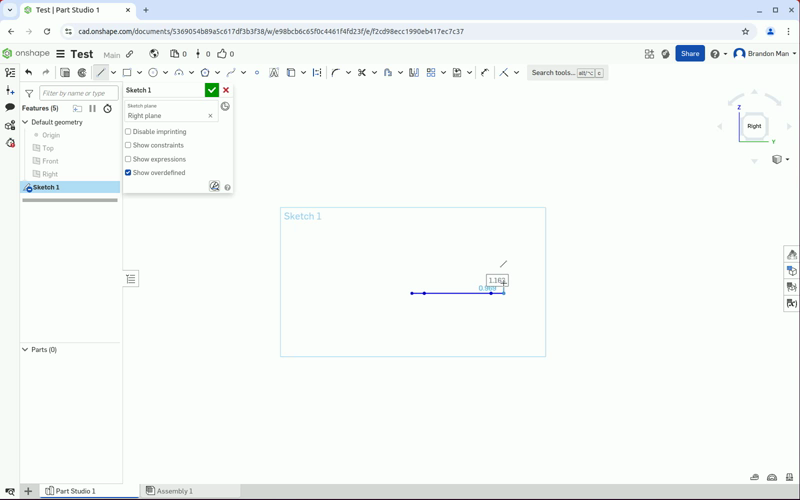
scroll(6)
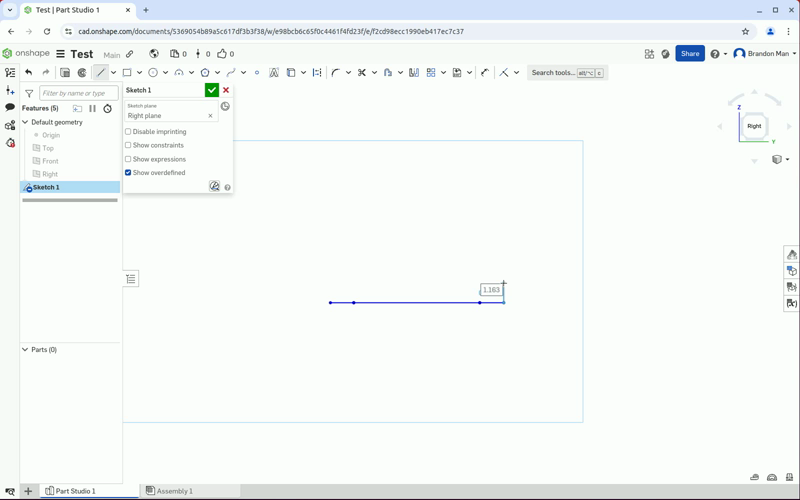
scroll(6)
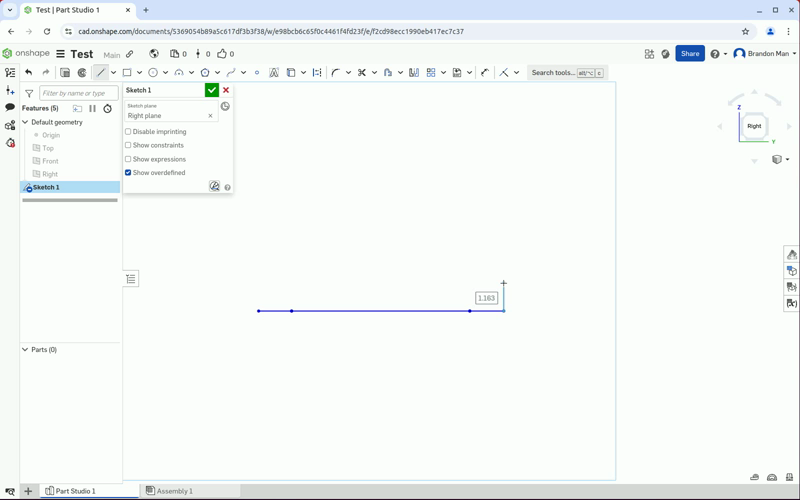
scroll(6)
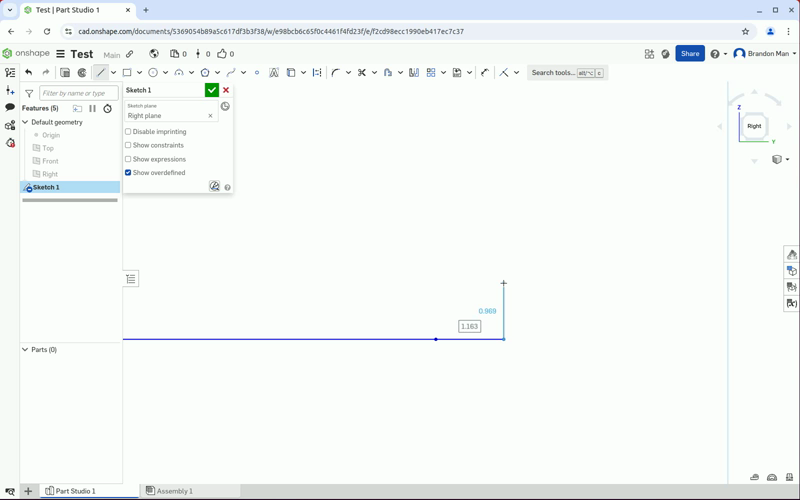
click(503, 282)
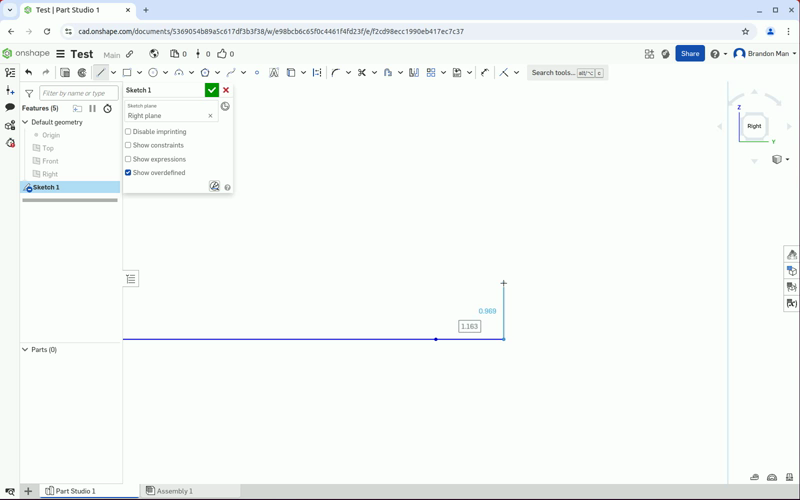
scroll(-6)
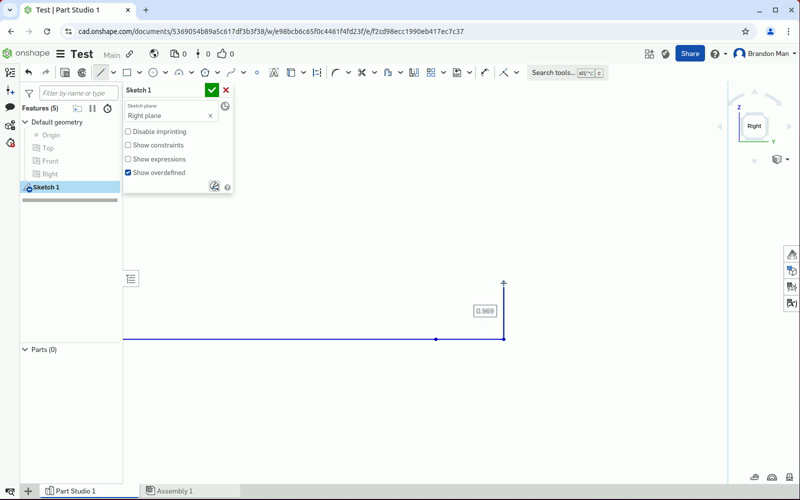
scroll(-6)
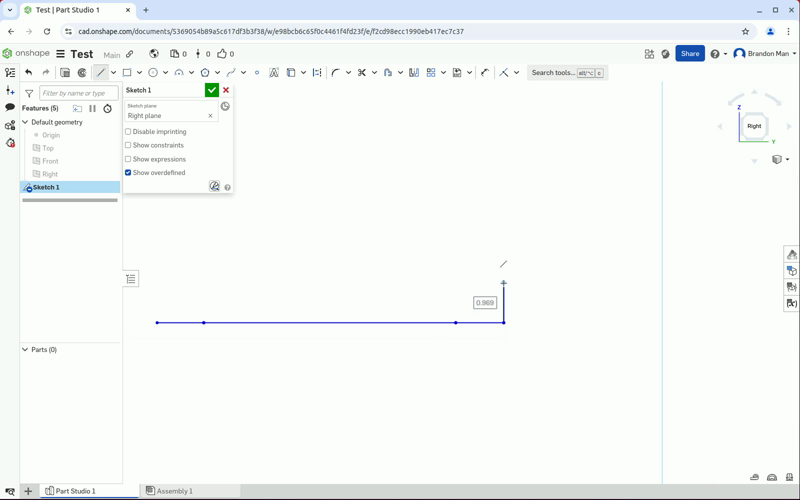
scroll(-6)
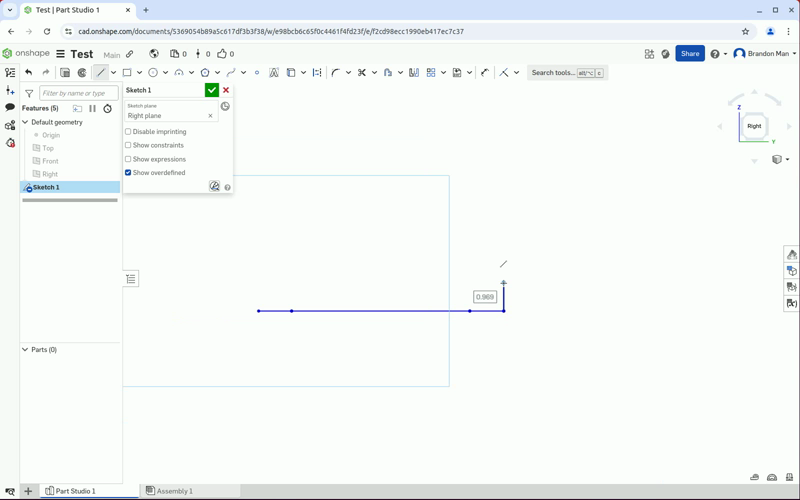
scroll(-6)
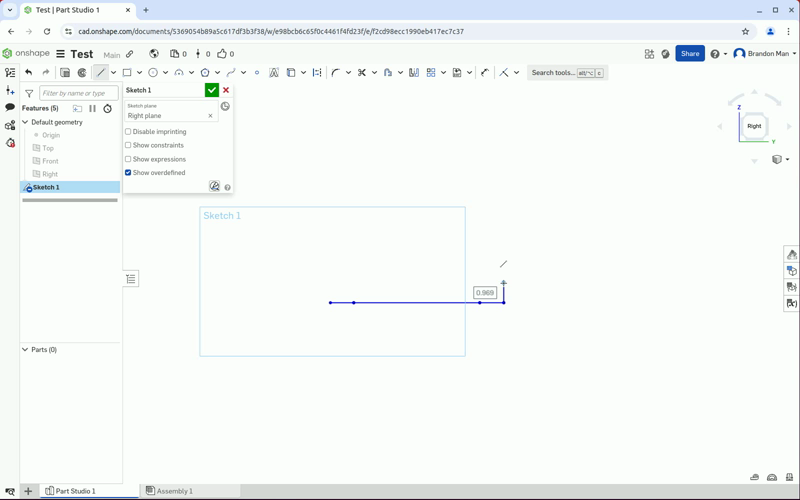
scroll(-6)
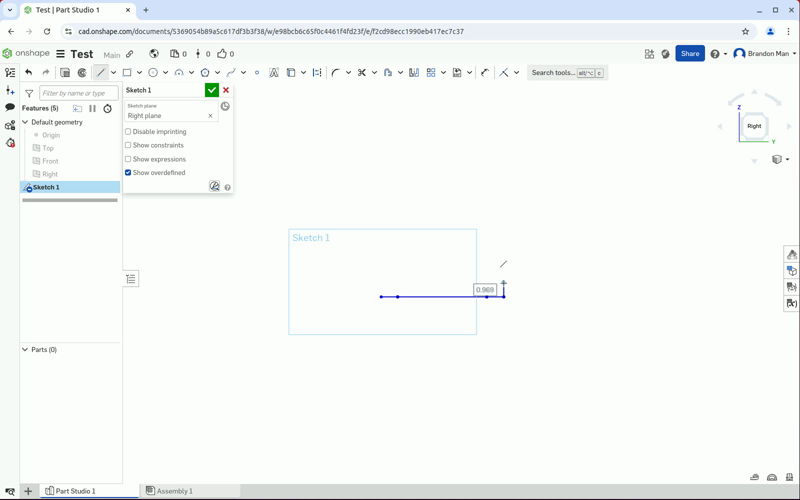
scroll(-6)
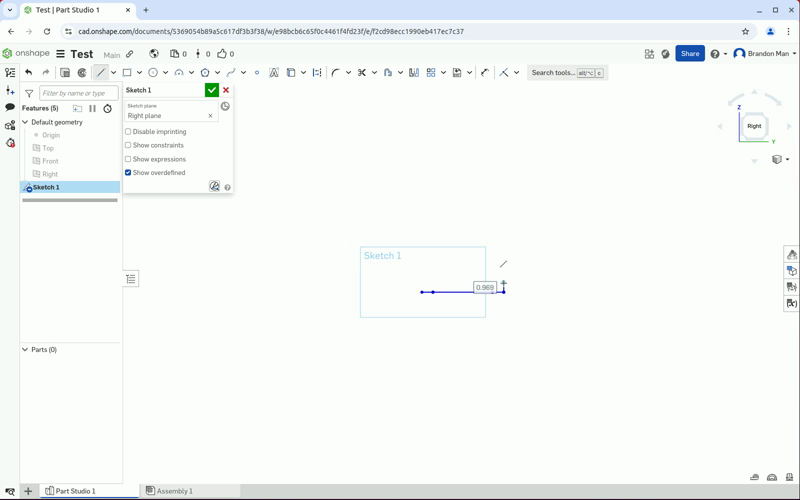
scroll(-6)
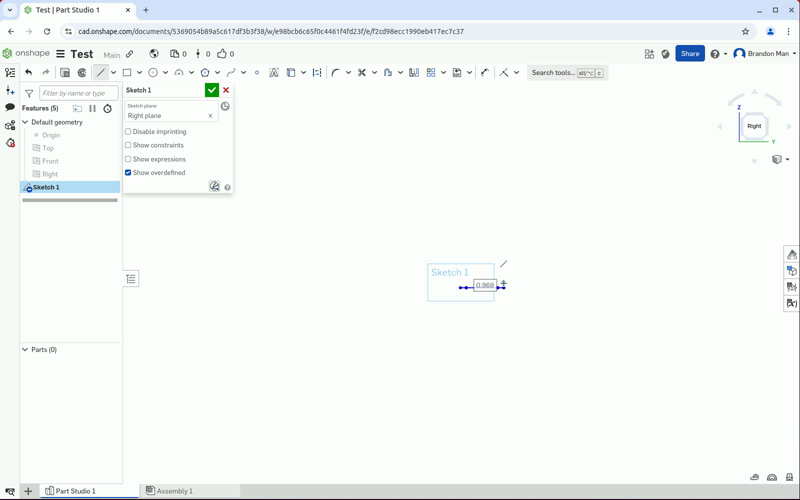
key_up(shift)
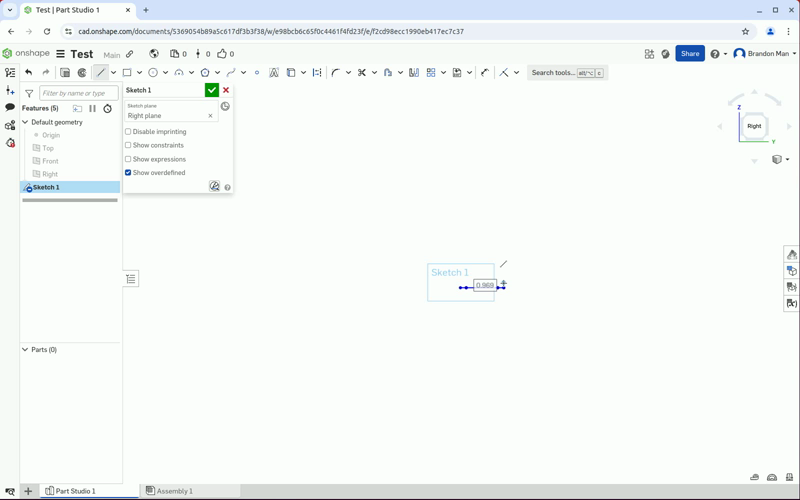
key_down(shift)
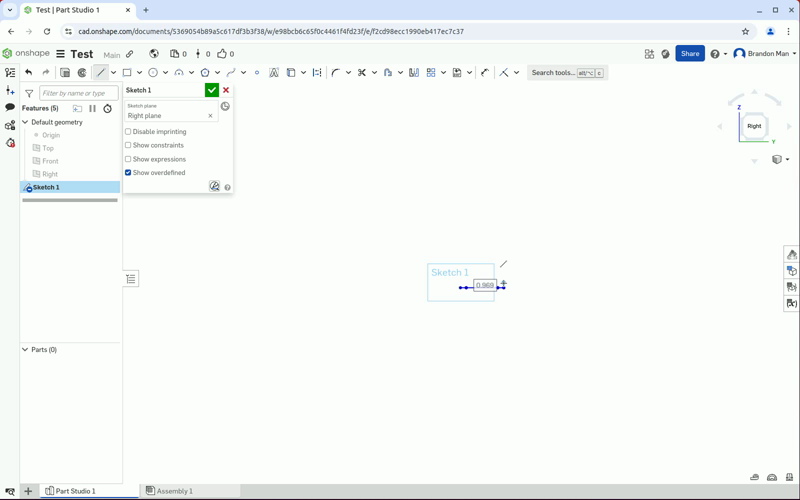
mouse_move(533, 282)
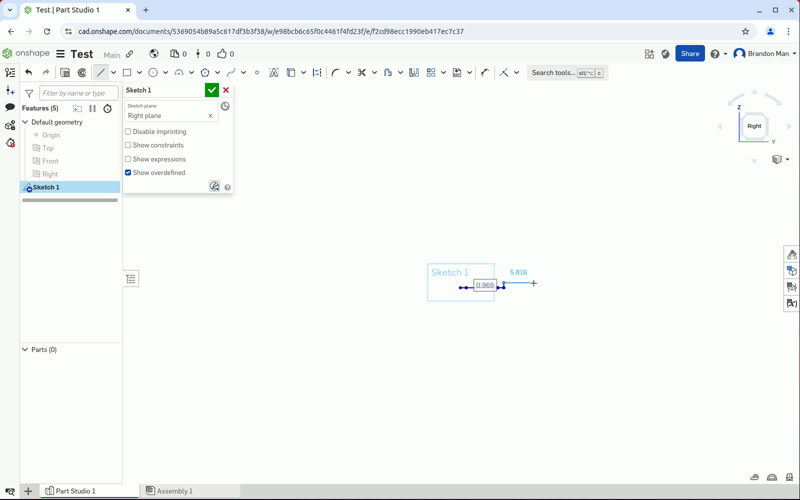
mouse_move(460, 282)
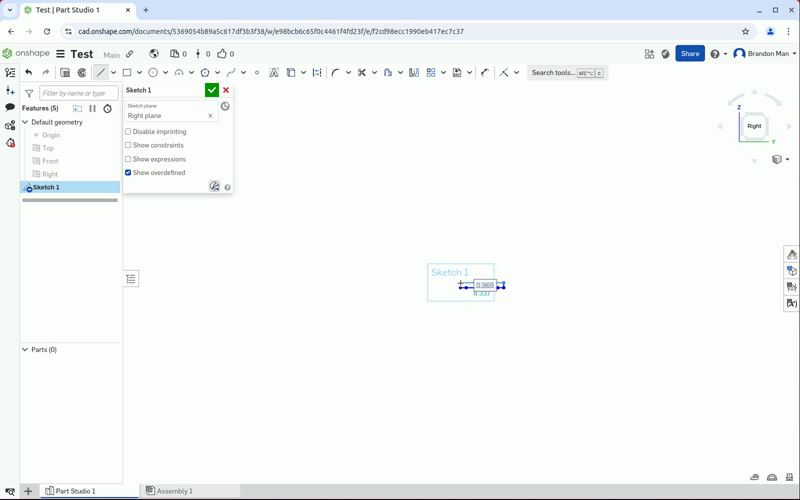
click(460, 282)
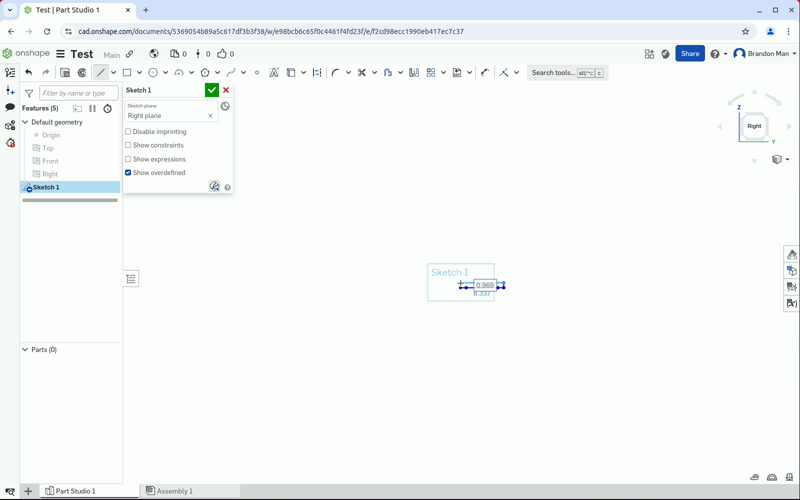
key_up(shift)
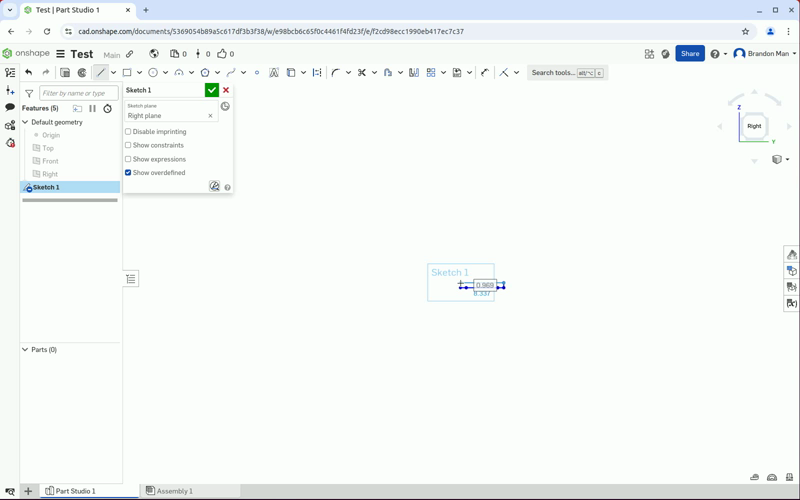
mouse_move(490, 282)
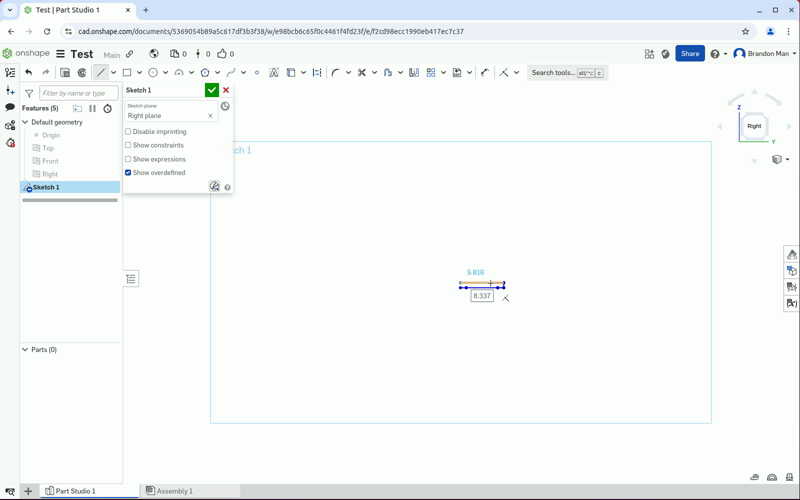
key_down(shift)
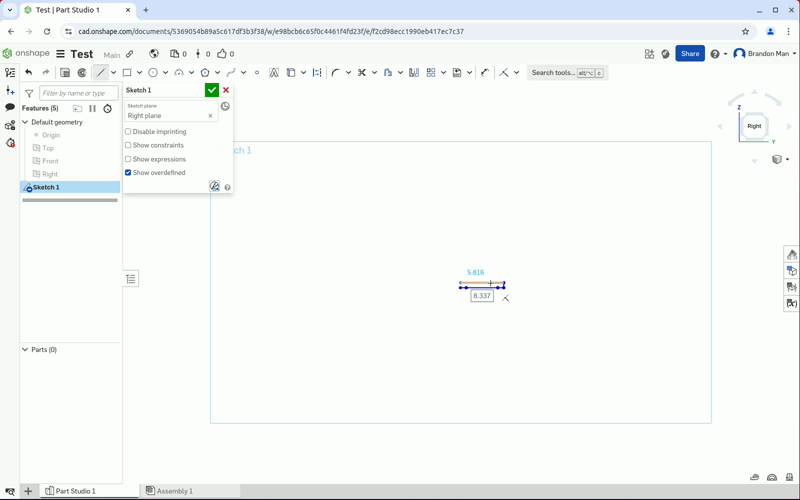
mouse_move(460, 287)
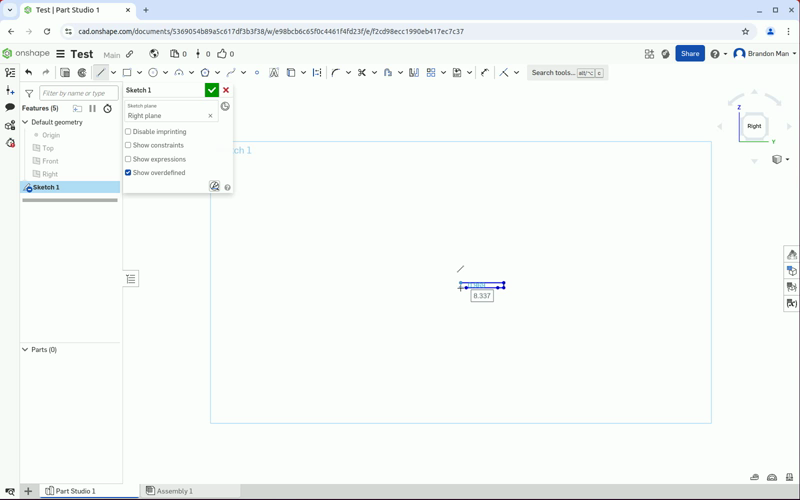
scroll(6)
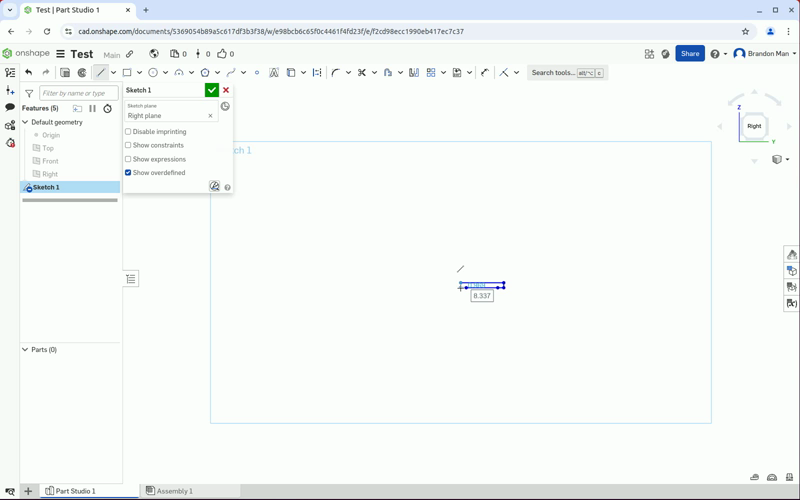
scroll(6)
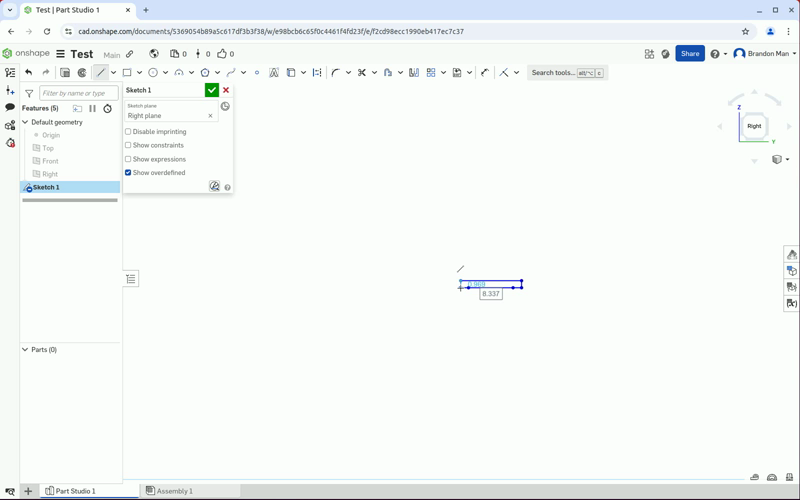
scroll(6)
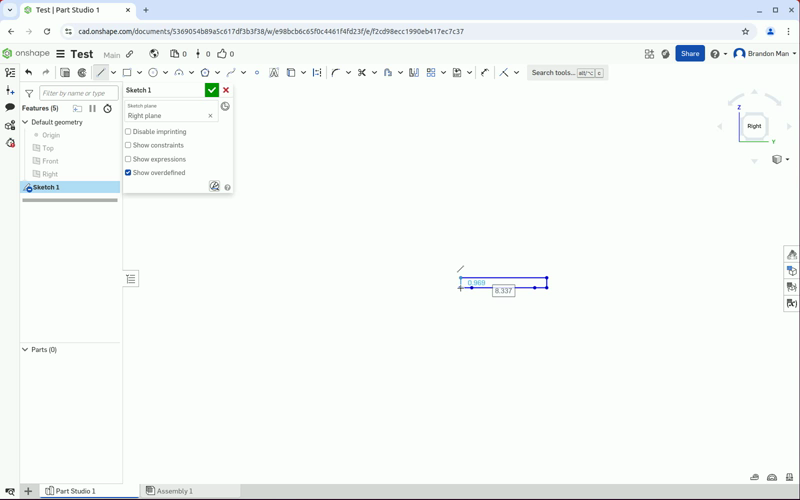
scroll(6)
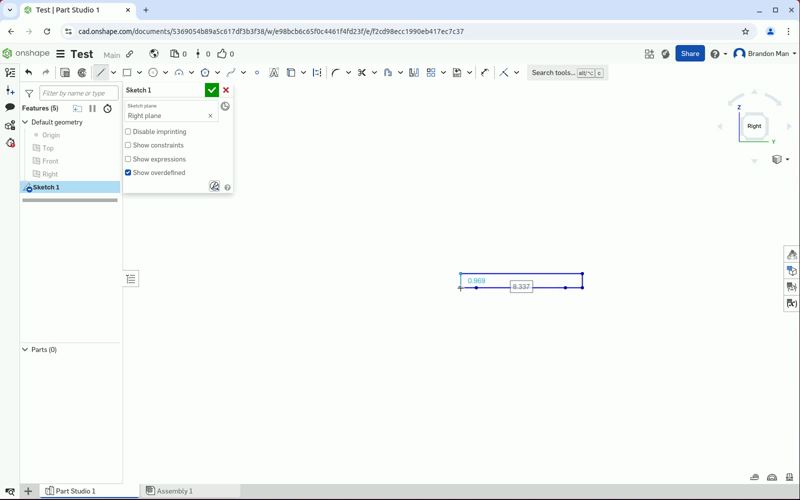
scroll(6)
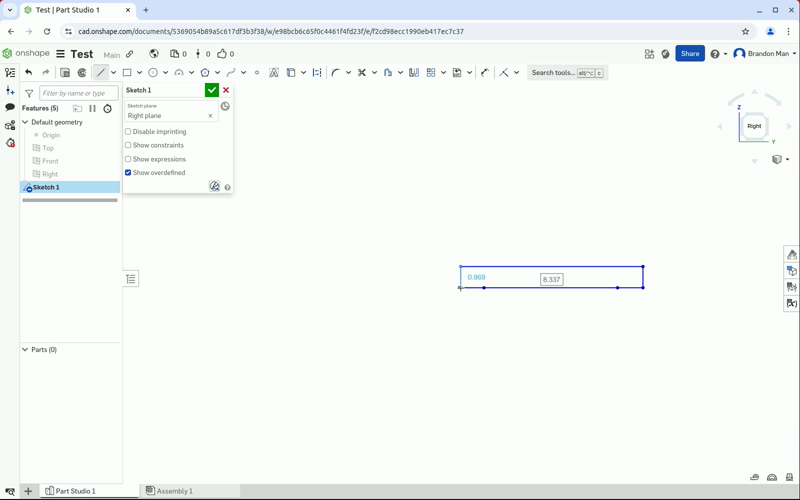
scroll(6)
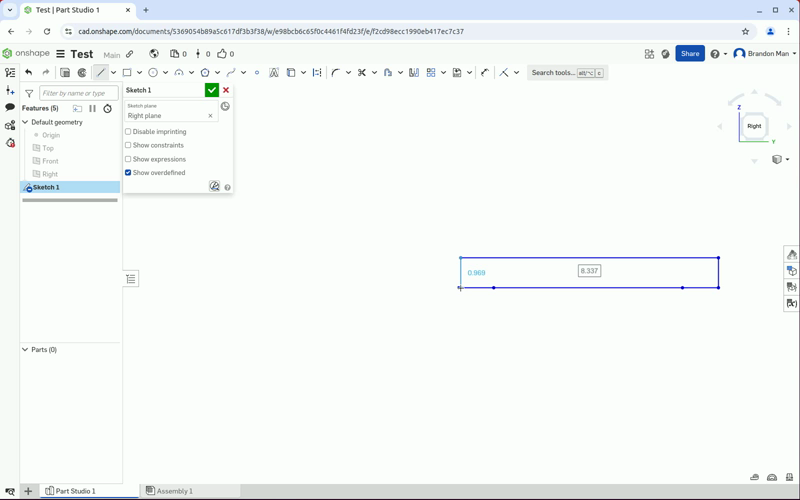
scroll(6)
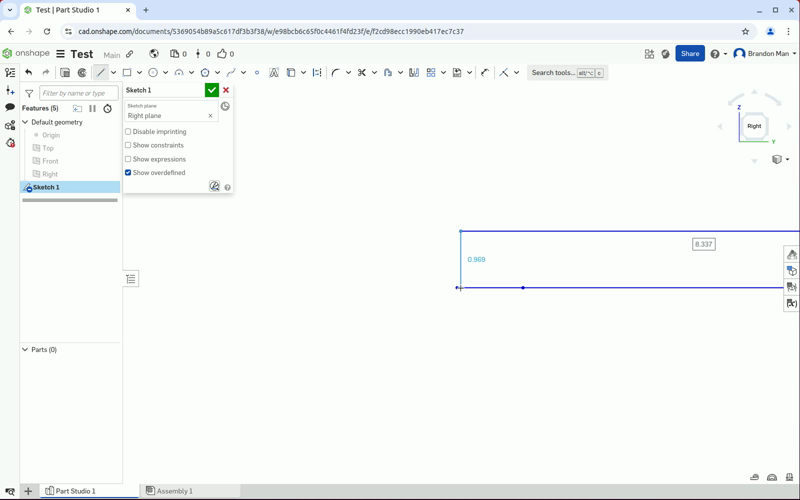
key_up(shift)
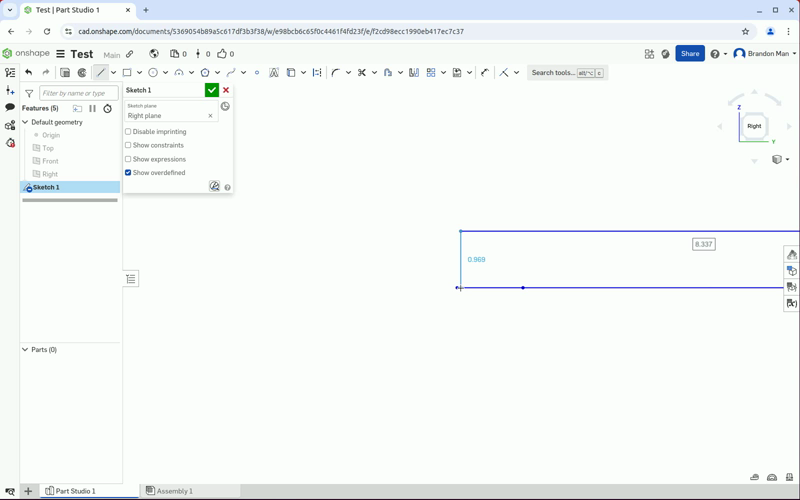
click(460, 287)
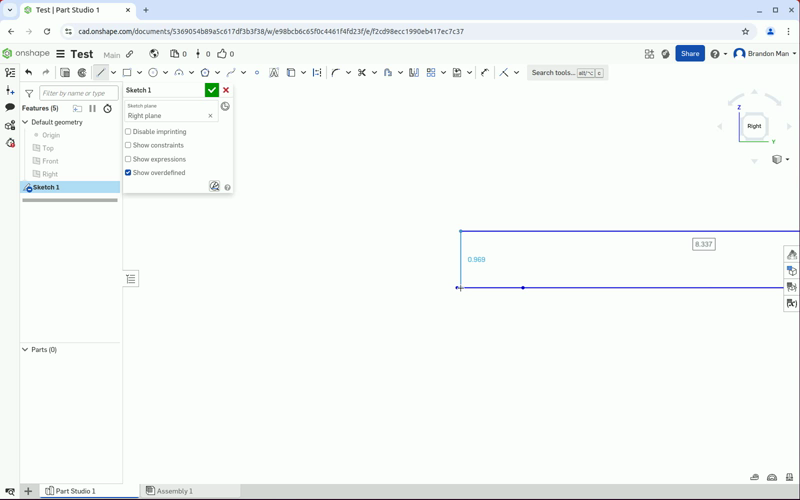
scroll(-6)
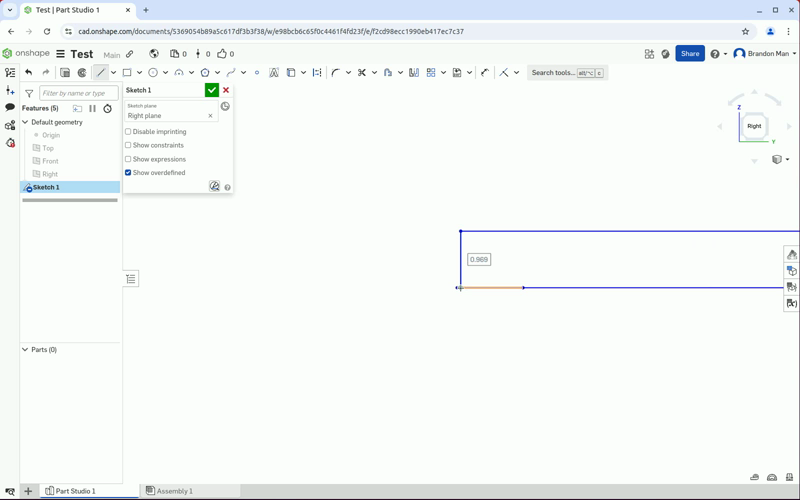
scroll(-6)
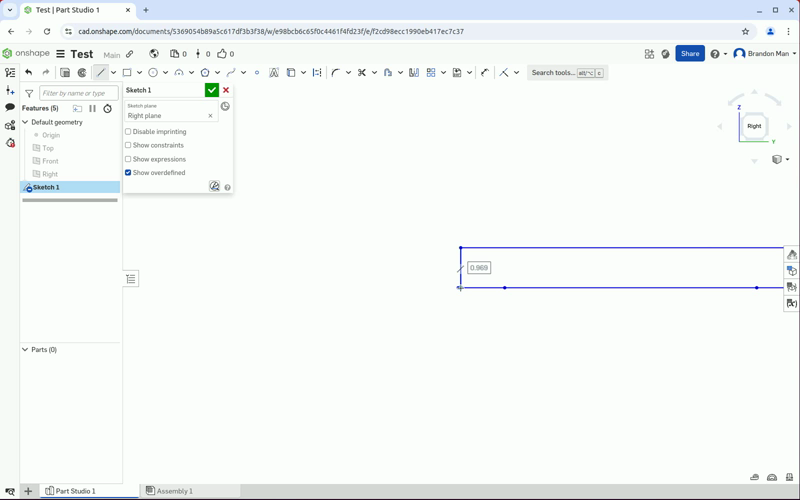
scroll(-6)
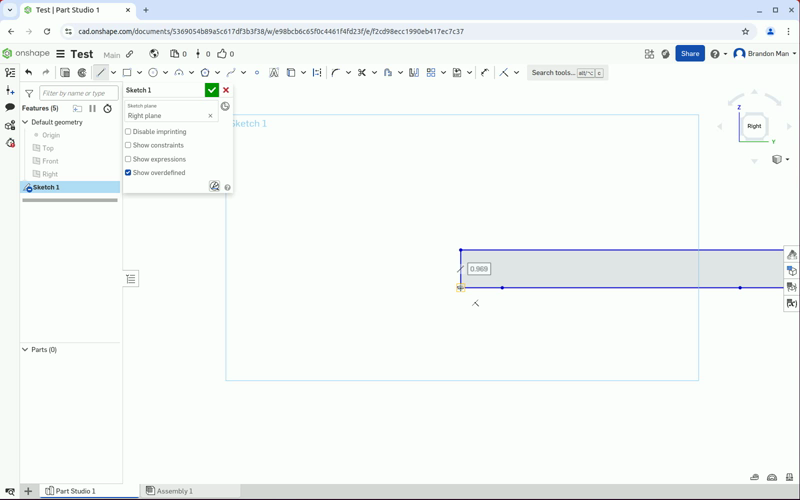
scroll(-6)
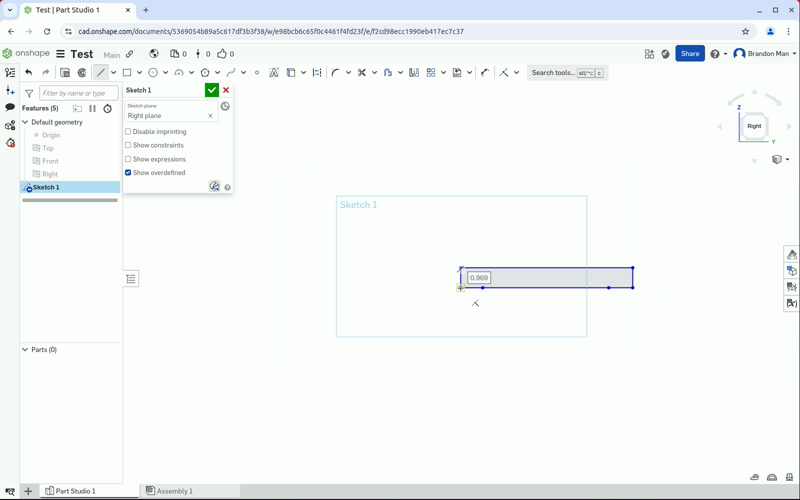
scroll(-6)
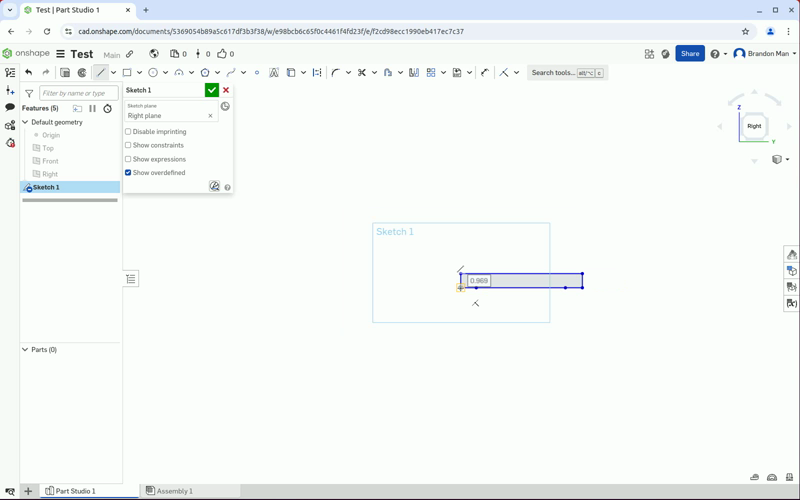
scroll(-6)
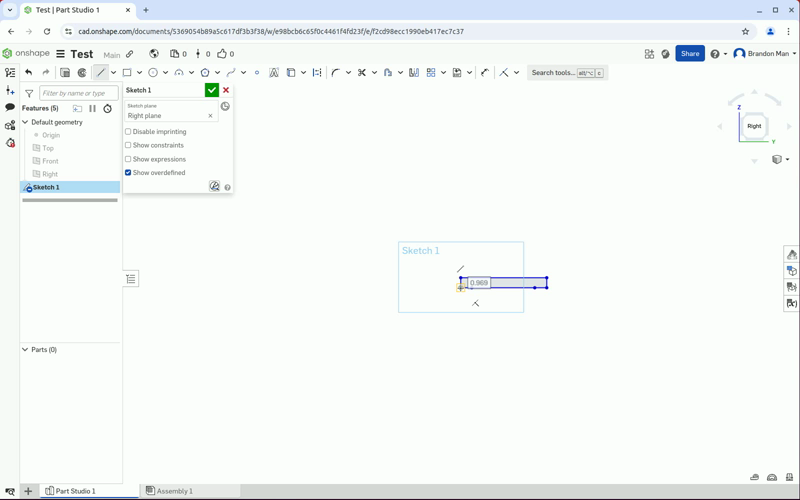
scroll(-6)
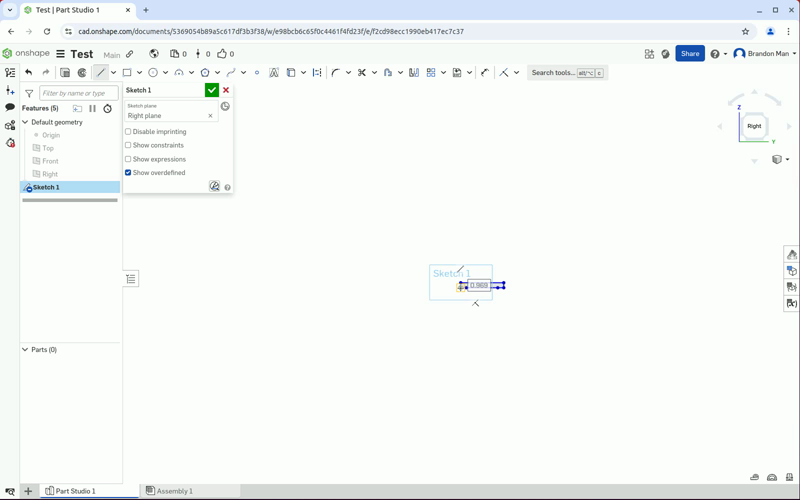
key(esc)
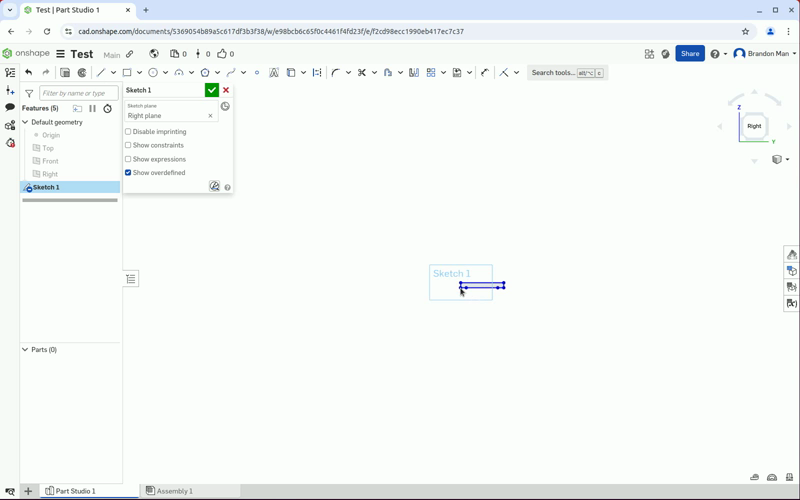
mouse_move(479, 286)
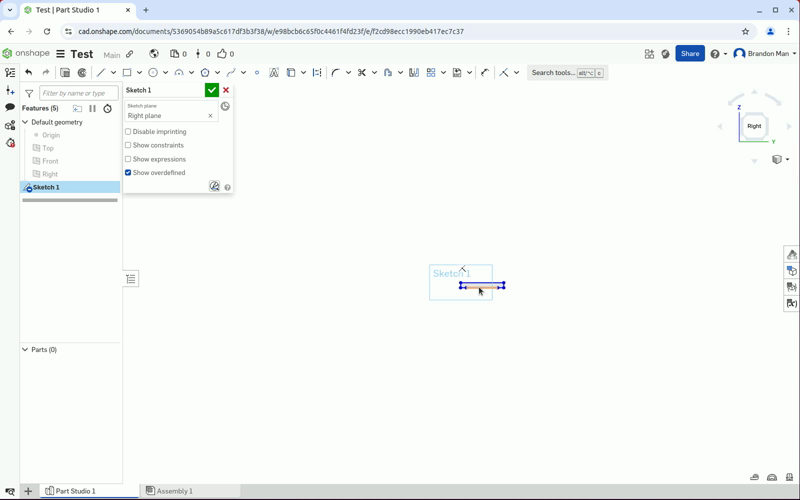
scroll(6)
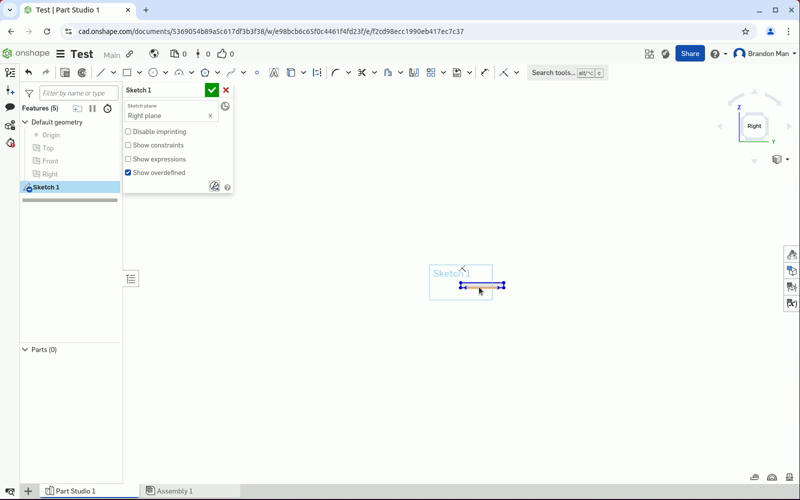
scroll(6)
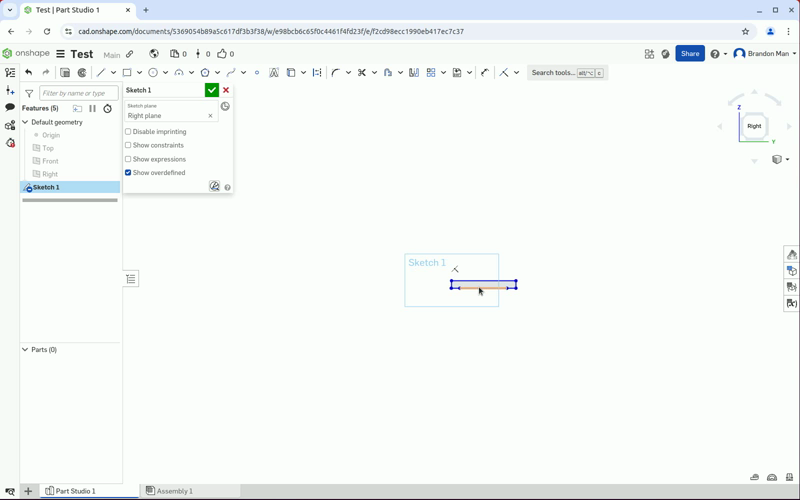
scroll(6)
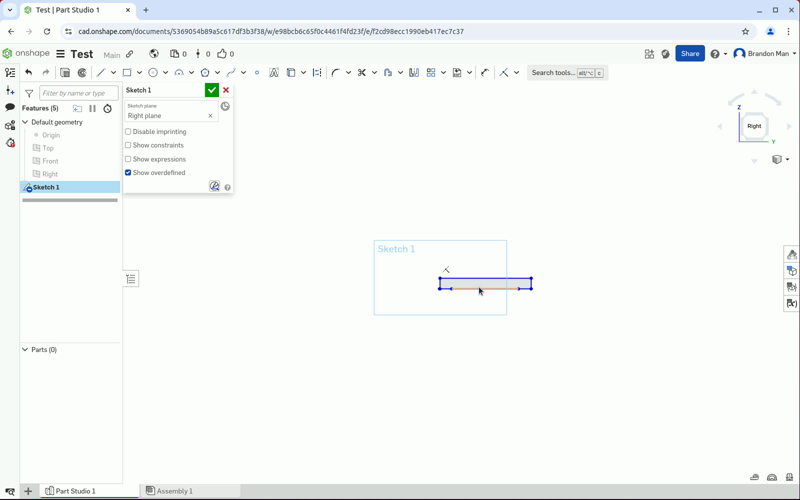
scroll(6)
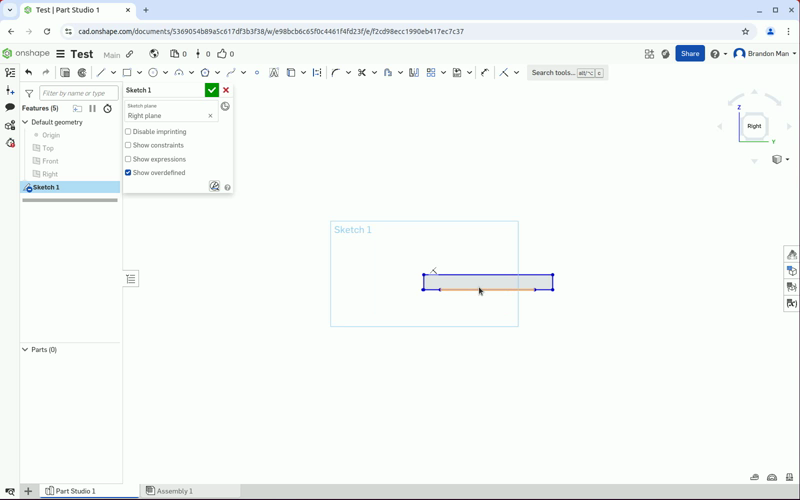
scroll(6)
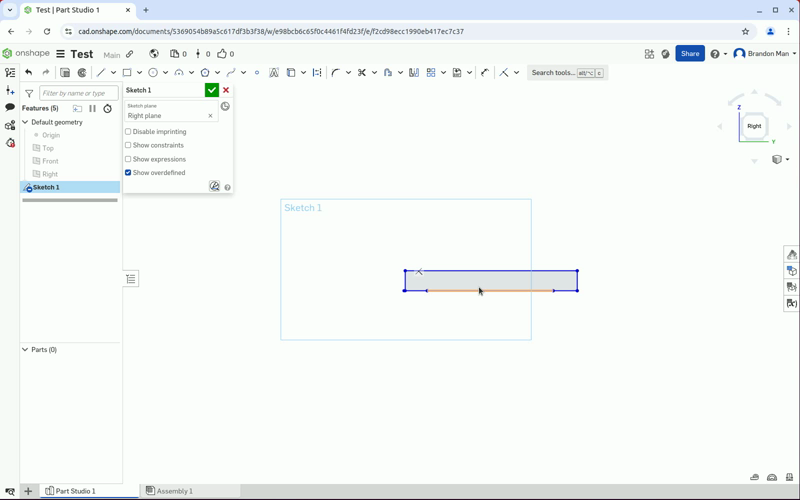
scroll(6)
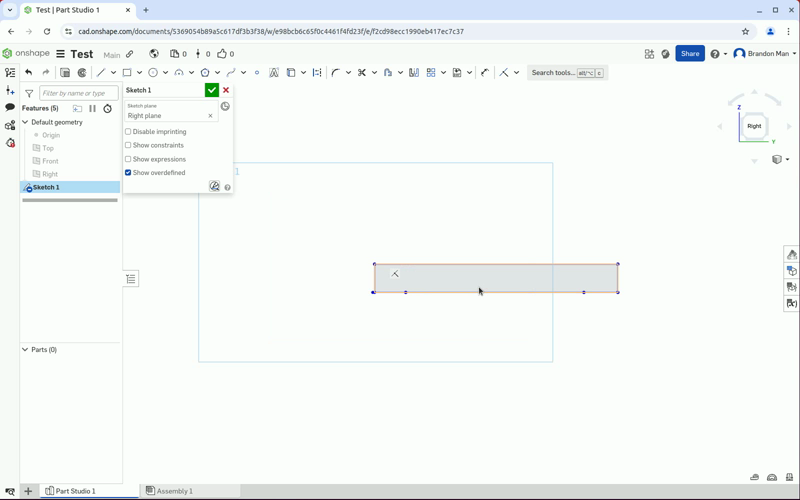
scroll(6)
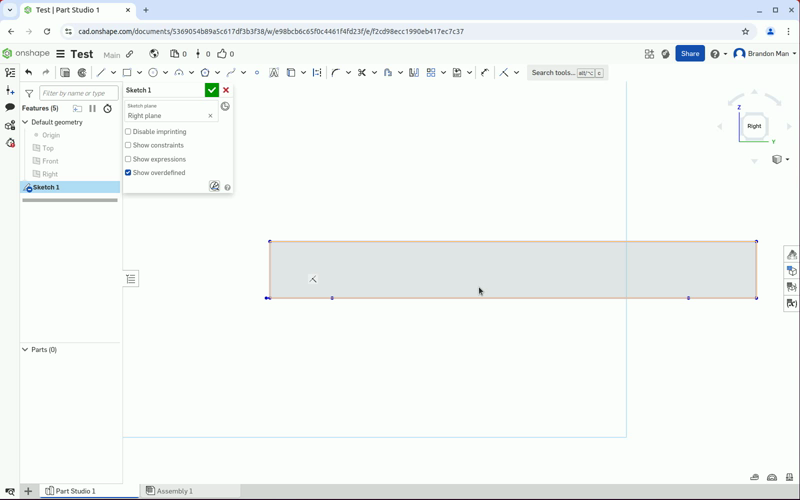
click(479, 286)
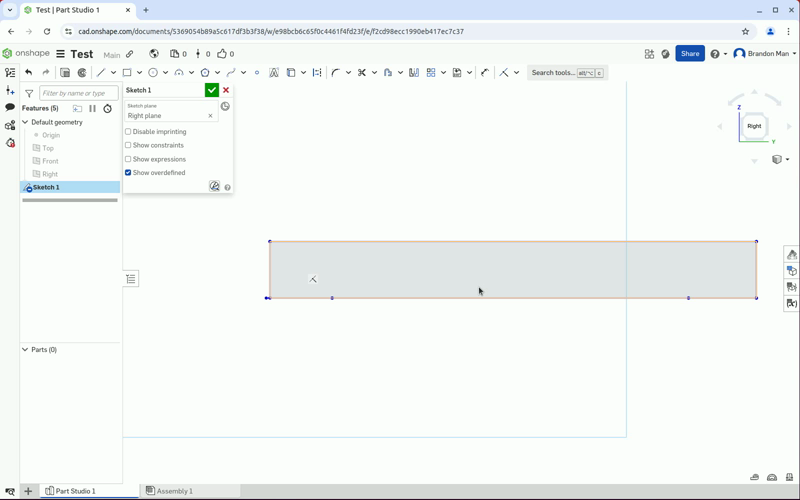
scroll(-6)
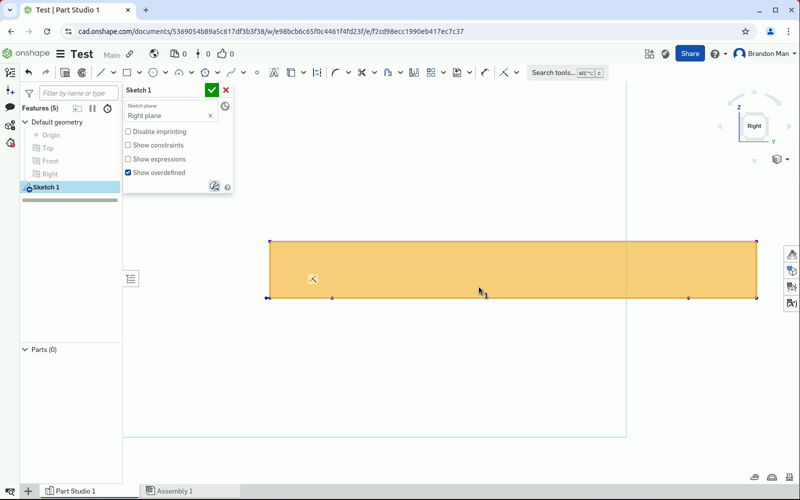
scroll(-6)
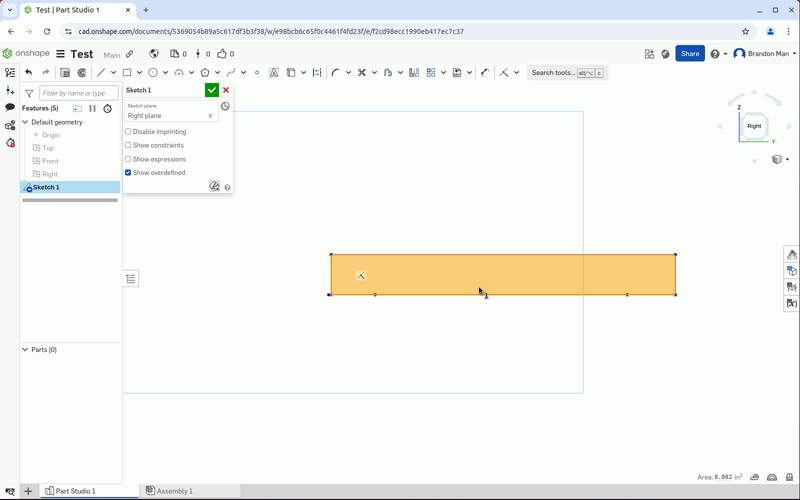
scroll(-6)
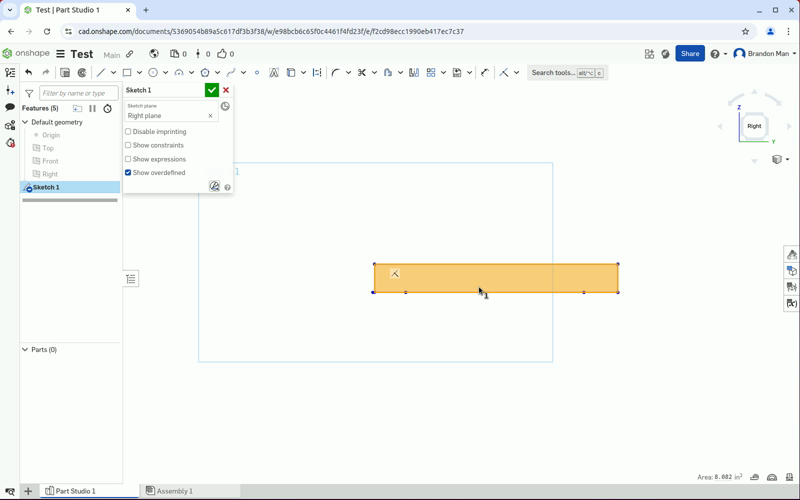
scroll(-6)
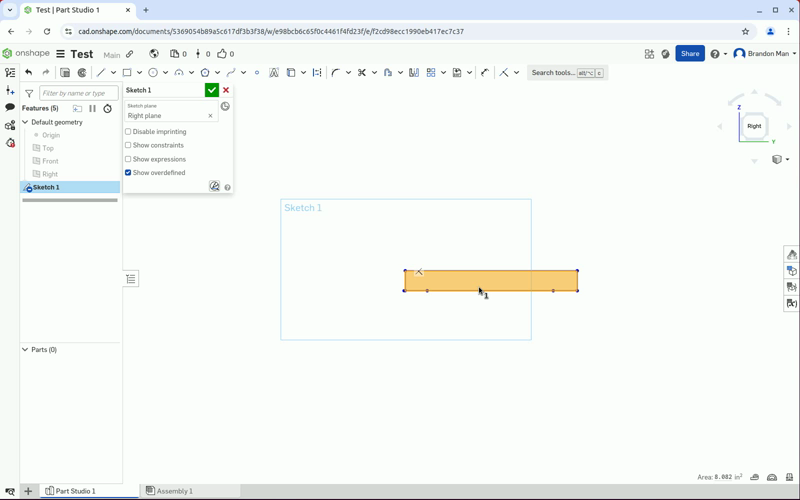
scroll(-6)
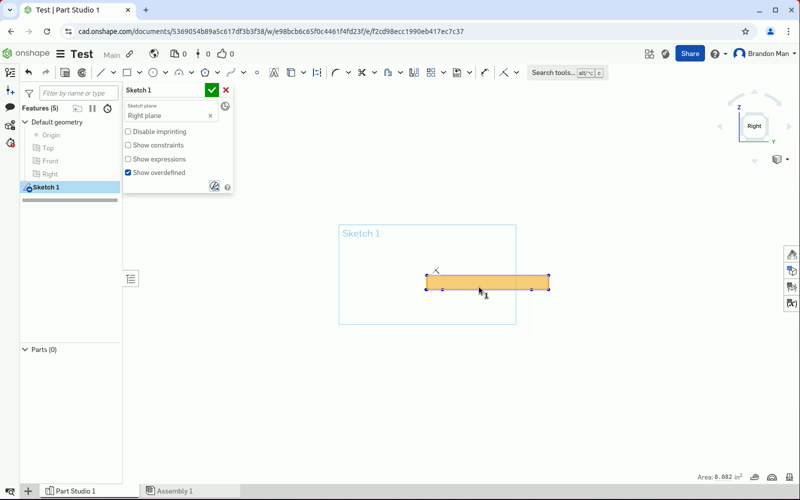
scroll(-6)
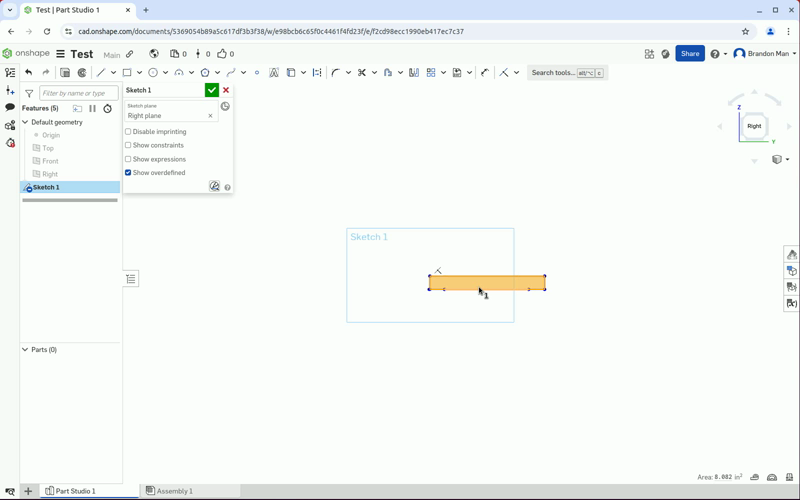
scroll(-6)
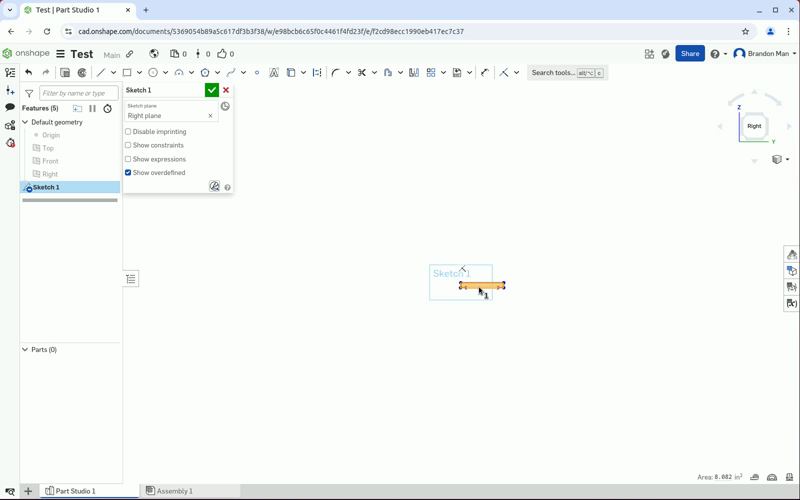
mouse_move(73, 352)
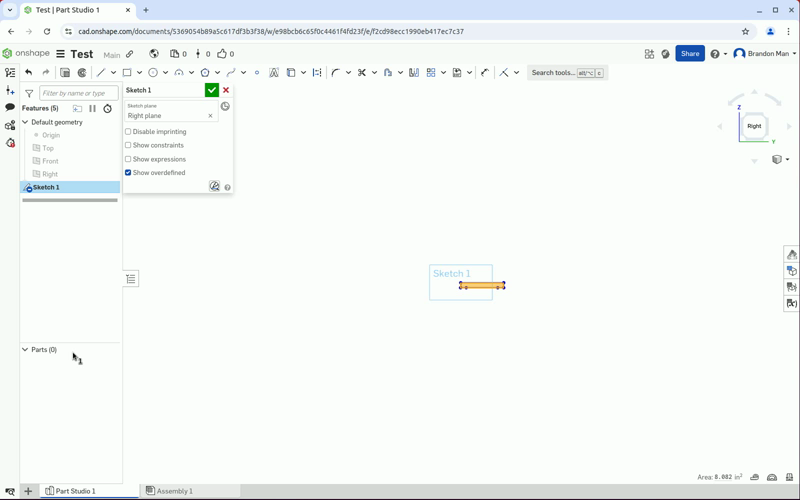
key(shift+y)
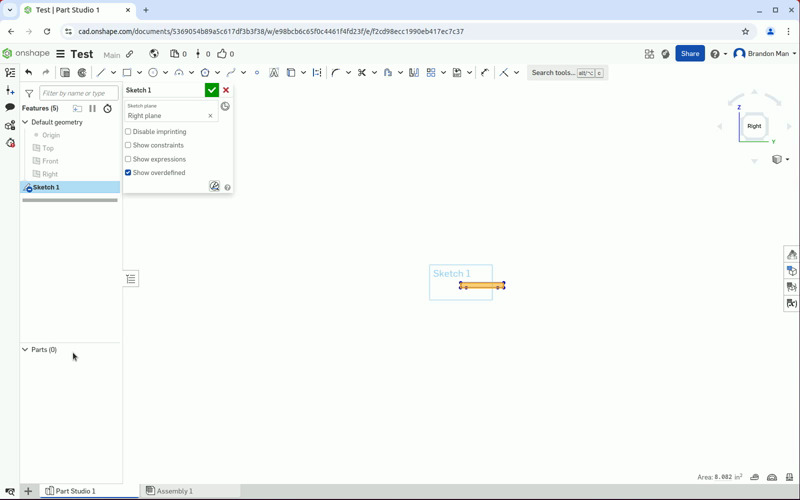
key(shift+e)
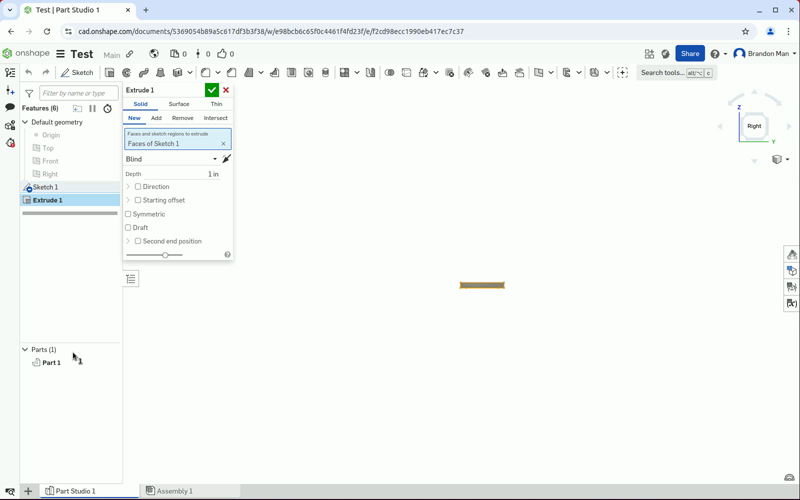
mouse_move(143, 106)
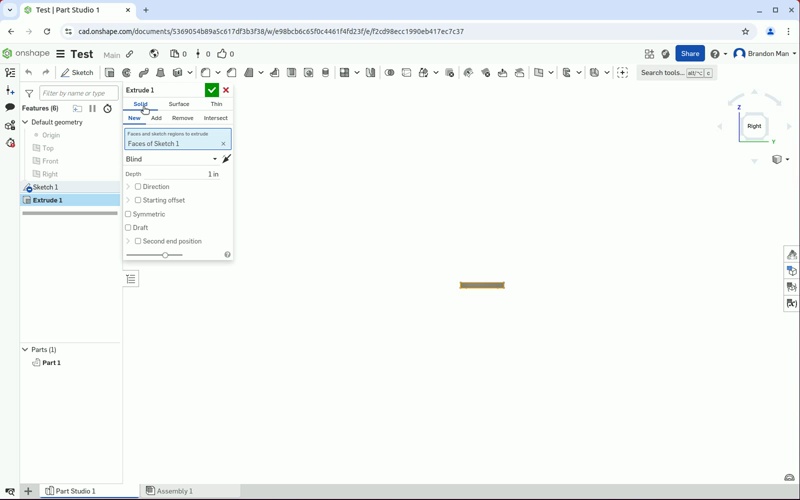
click(143, 106)
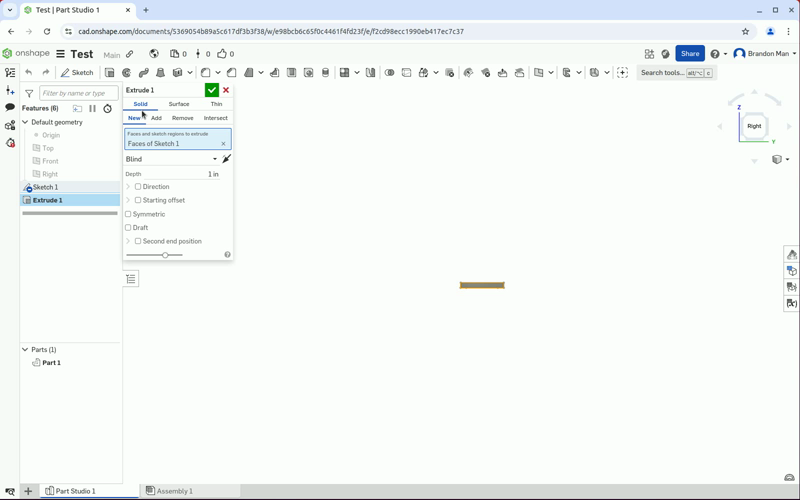
mouse_move(137, 120)
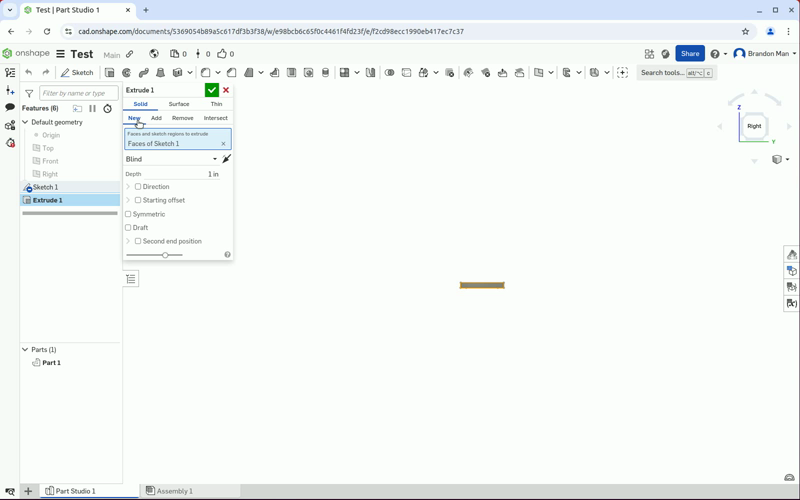
click(137, 120)
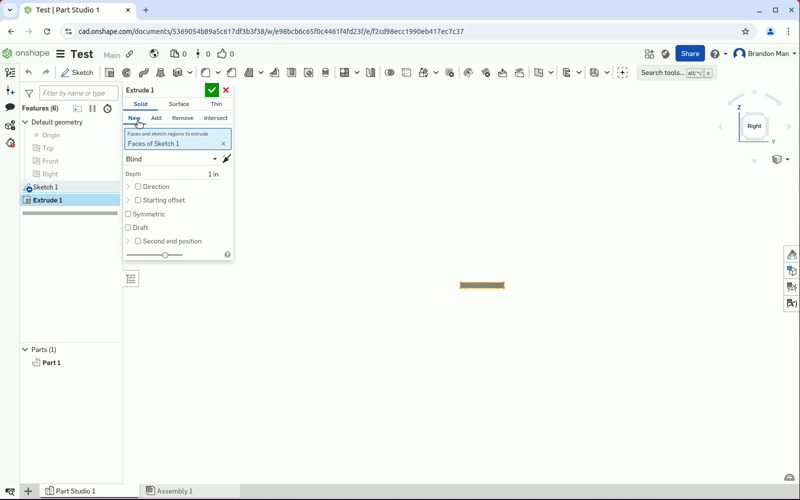
key(tab, 4)
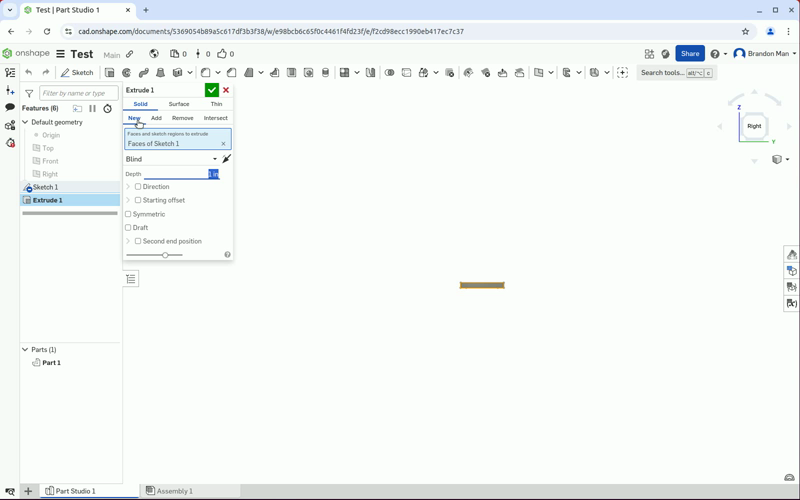
text(-23.108)
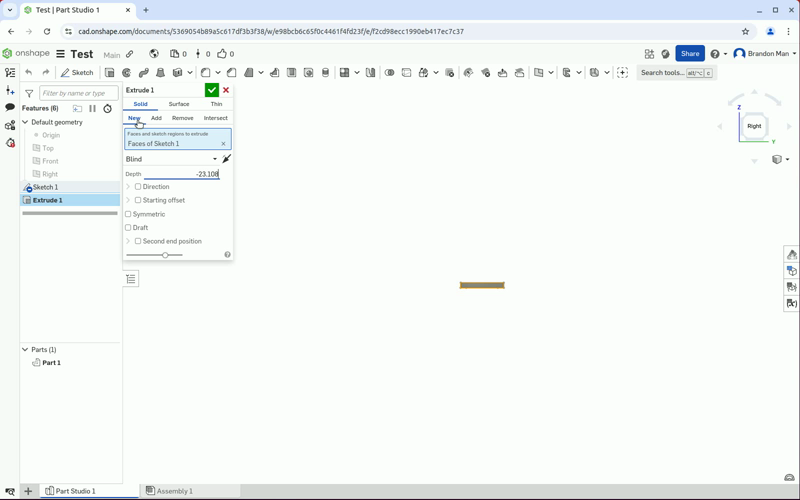
key(enter)
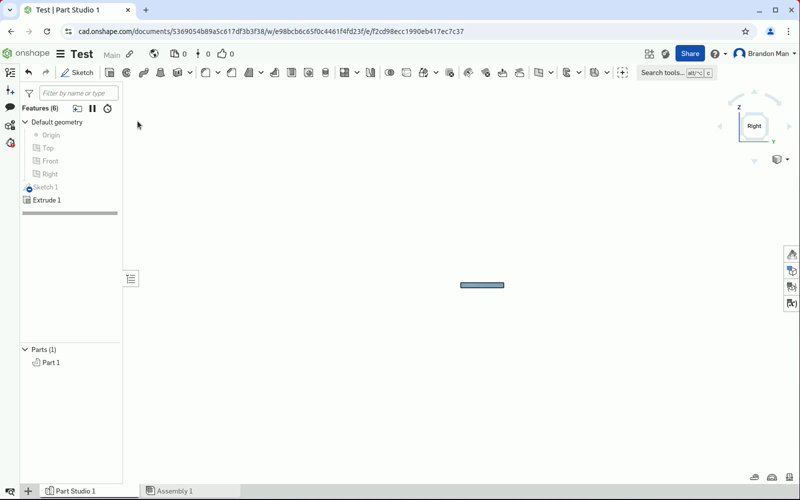
key(shift+h)
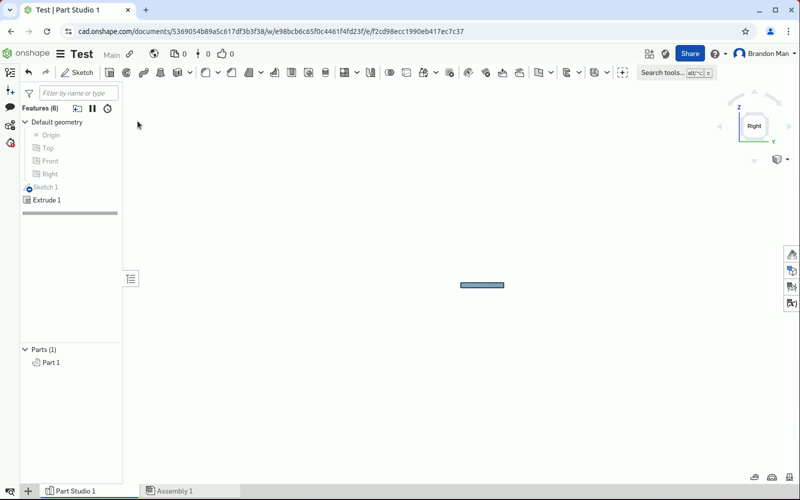
key(shift+h)
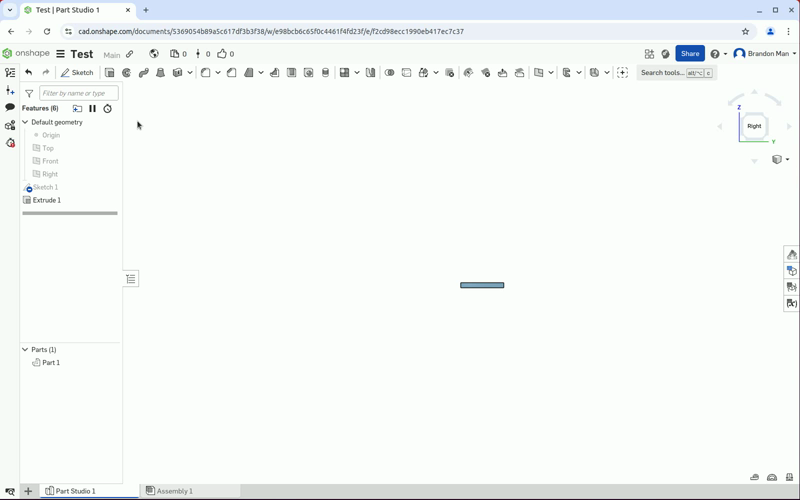
mouse_move(73, 189)
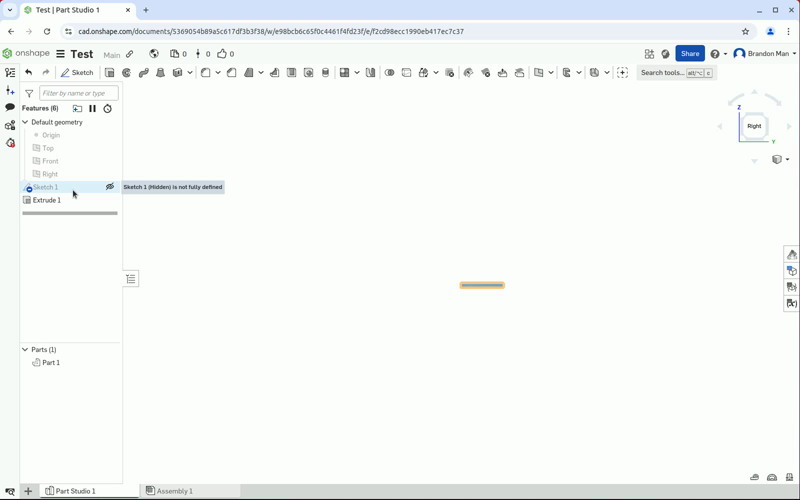
click(73, 189)
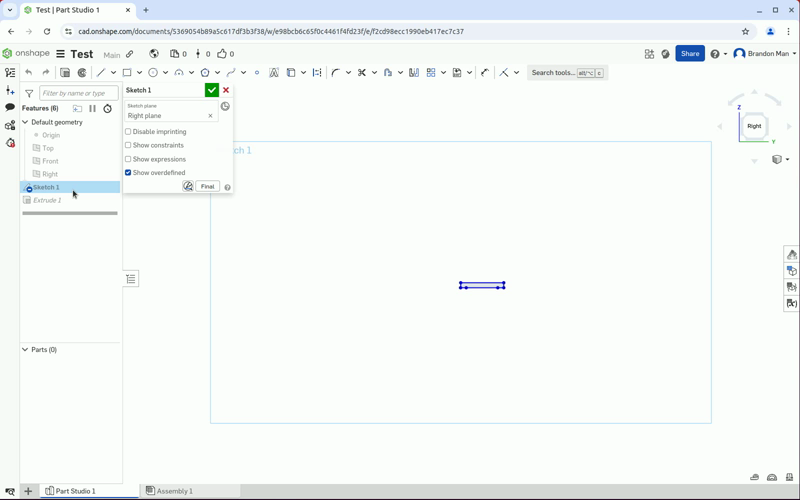
mouse_move(229, 92)
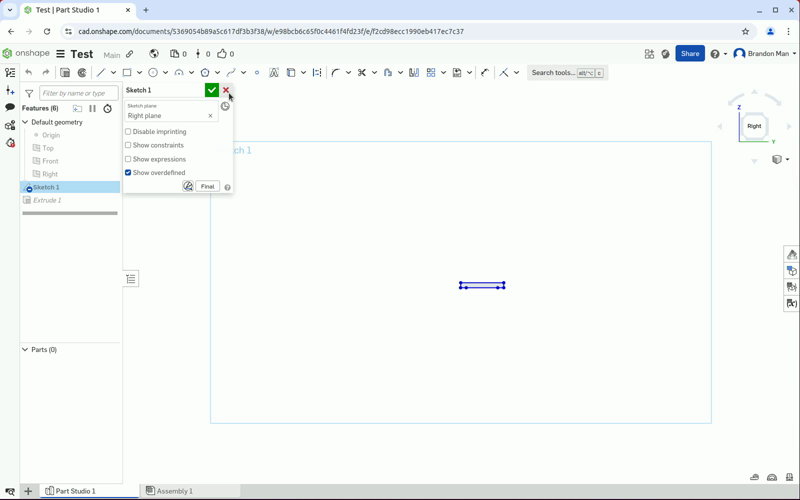
click(229, 92)
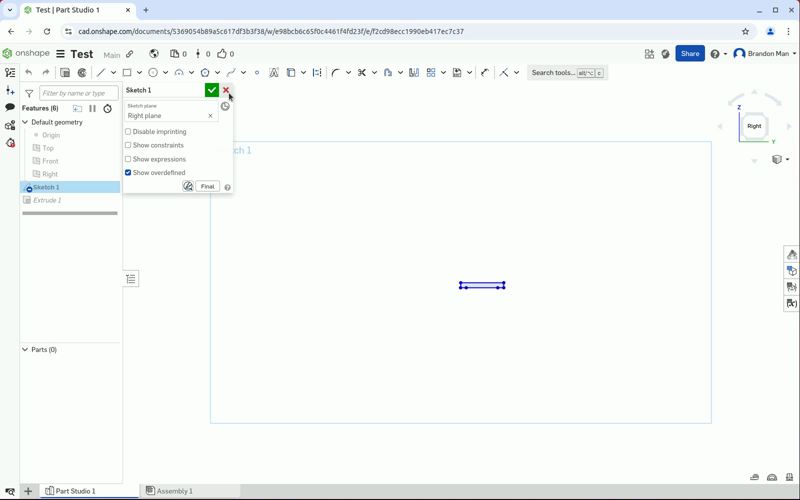
key(shift+s)
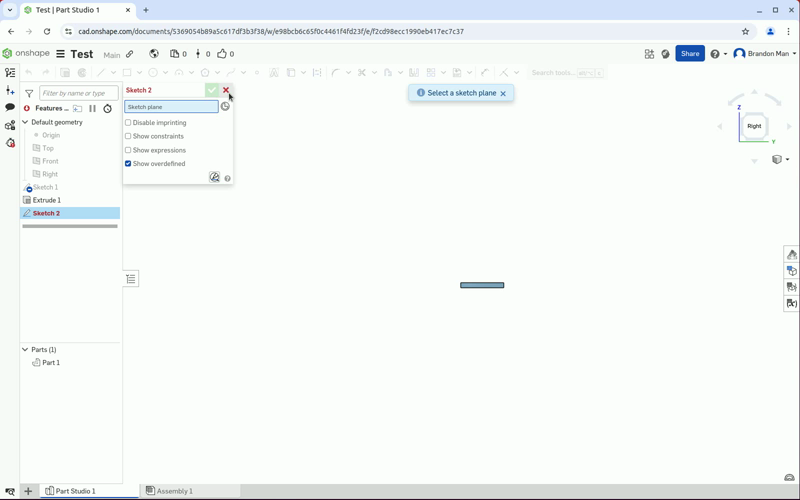
mouse_move(73, 176)
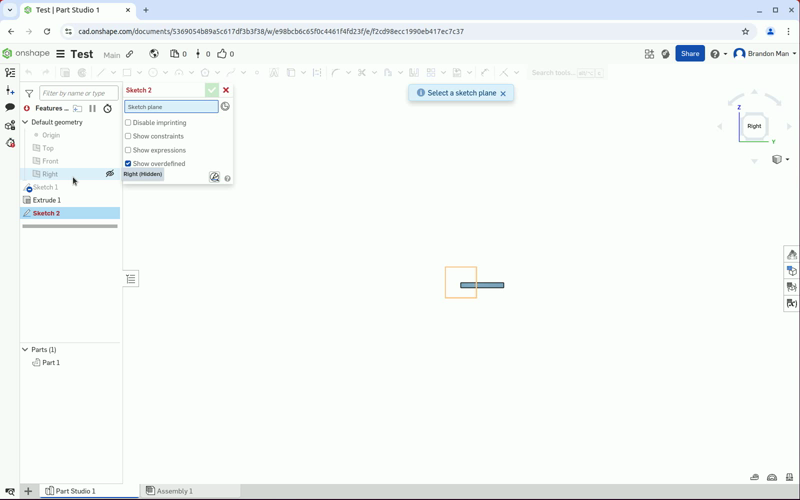
click(73, 176)
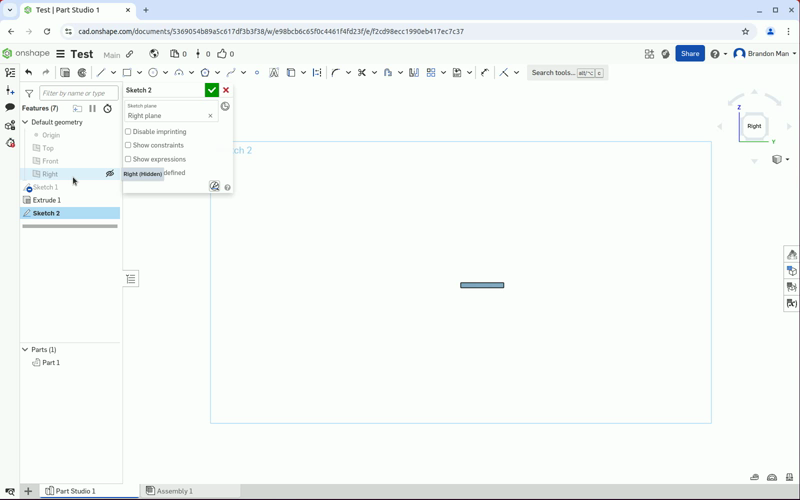
mouse_move(73, 352)
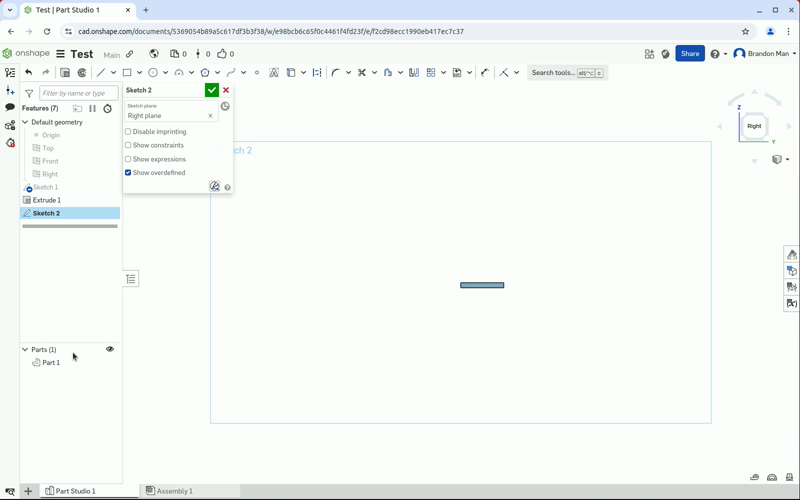
key(y)
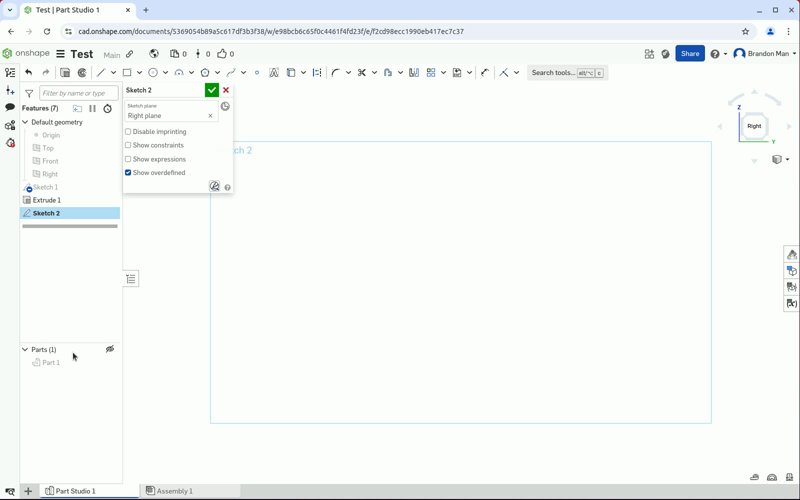
key(l)
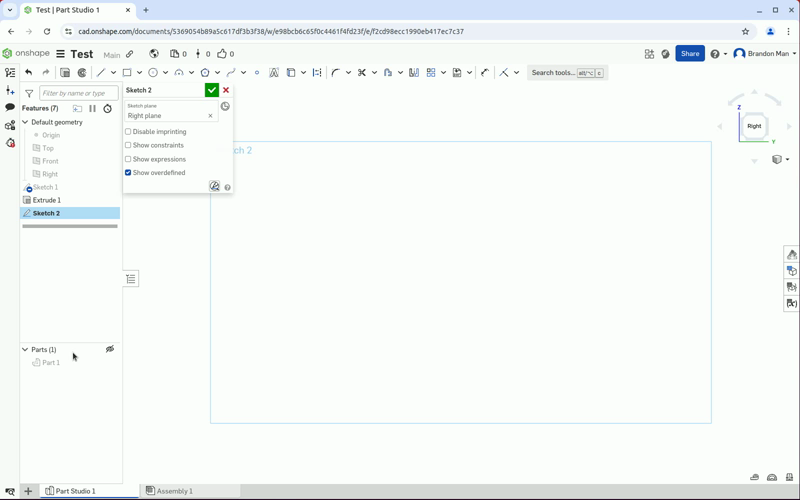
key_down(shift)
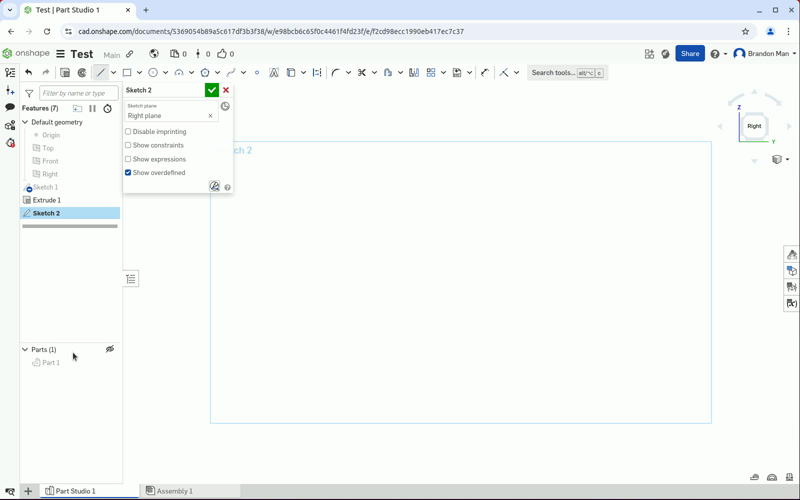
mouse_move(446, 287)
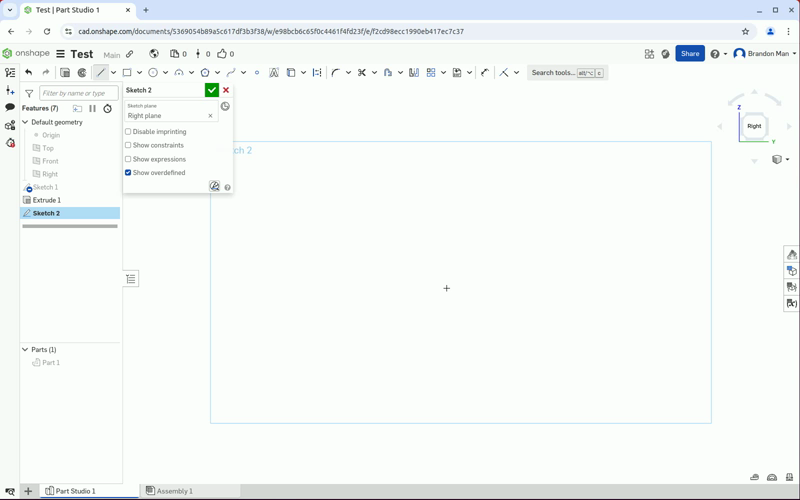
click(446, 287)
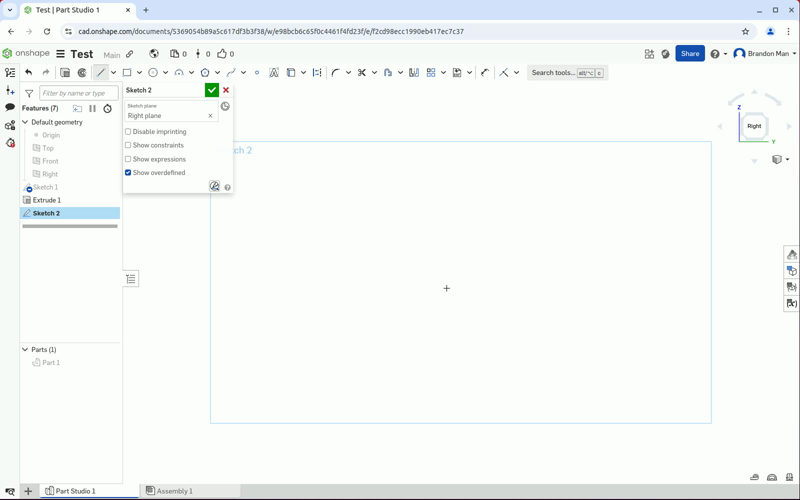
key_up(shift)
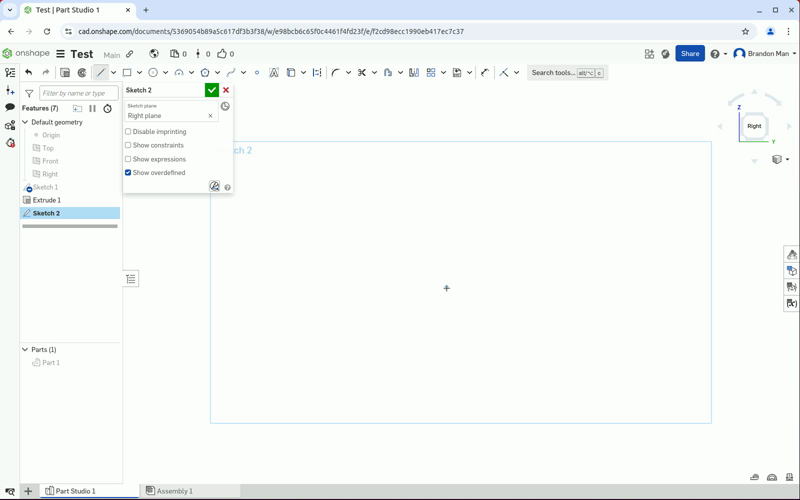
key_down(shift)
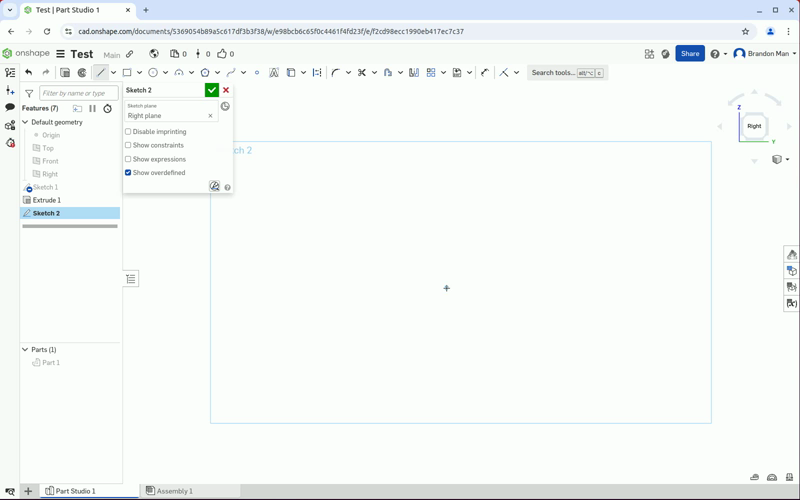
mouse_move(476, 287)
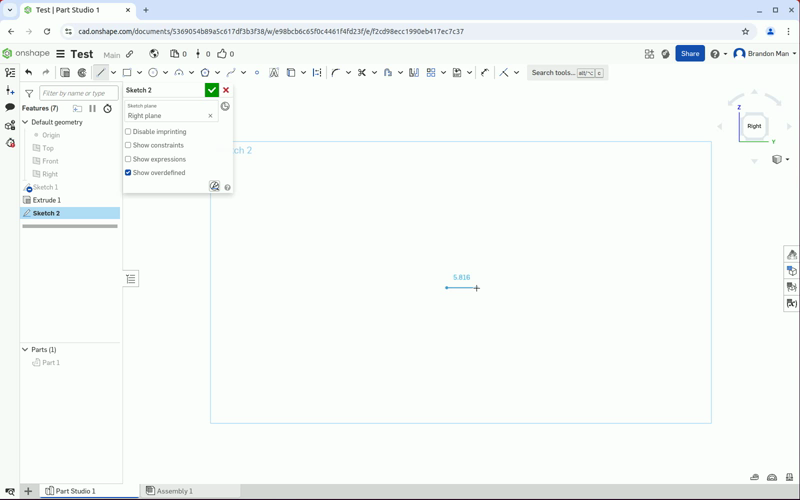
mouse_move(452, 287)
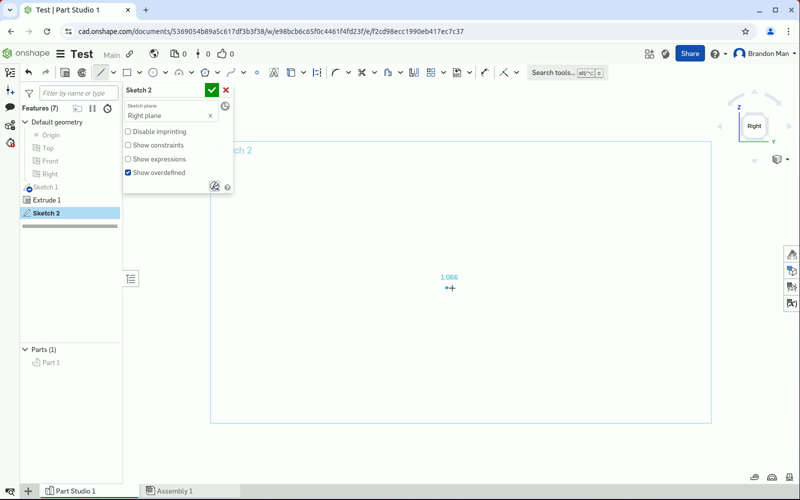
scroll(6)
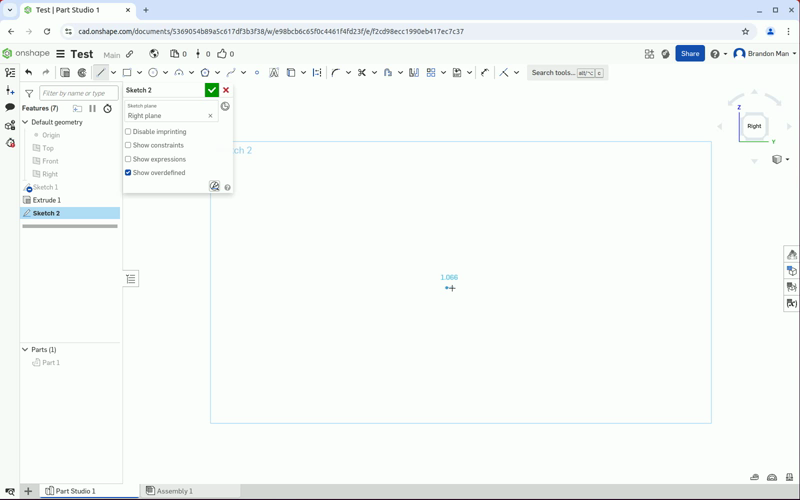
scroll(6)
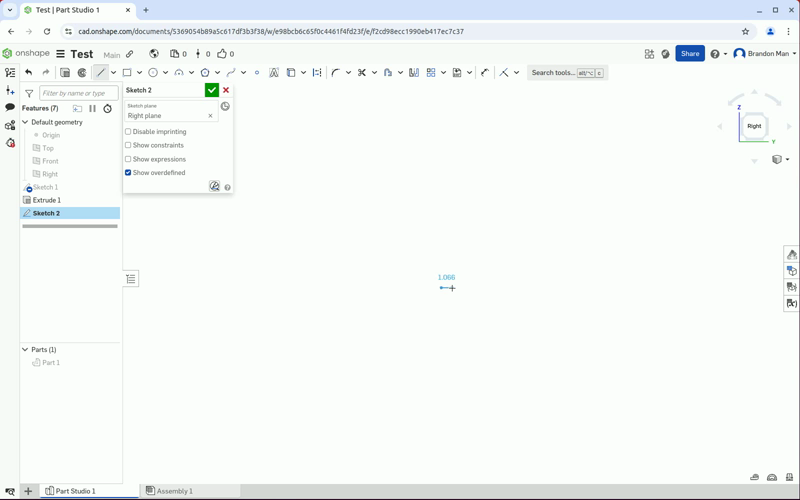
scroll(6)
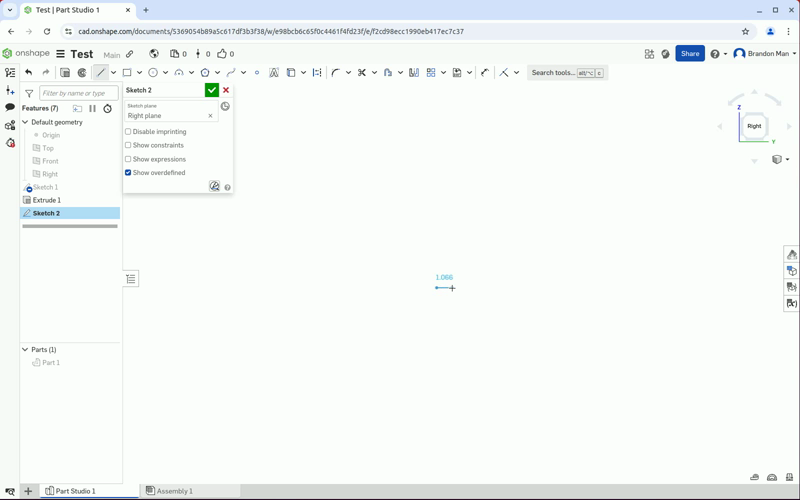
scroll(6)
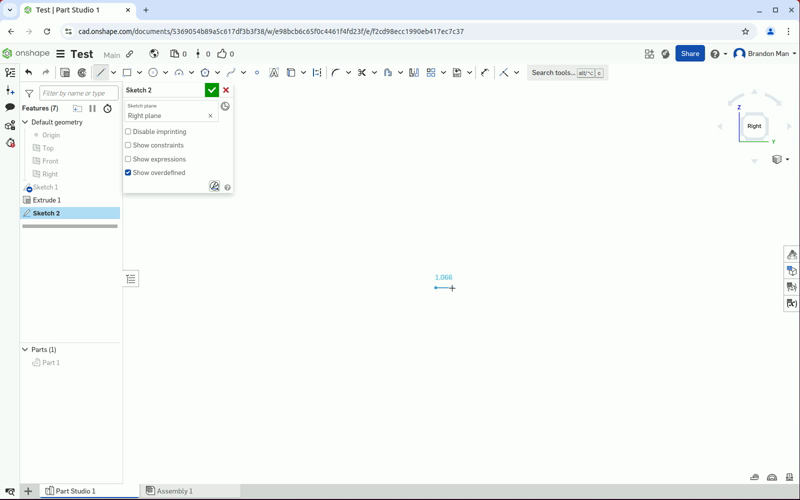
scroll(6)
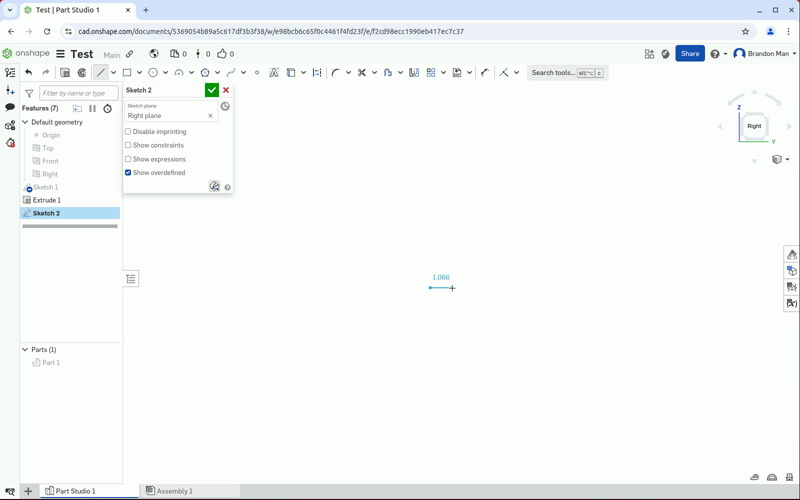
scroll(6)
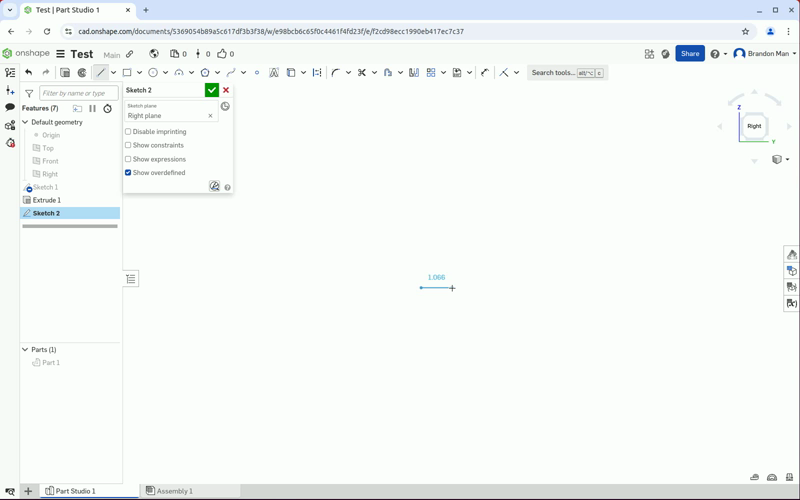
scroll(6)
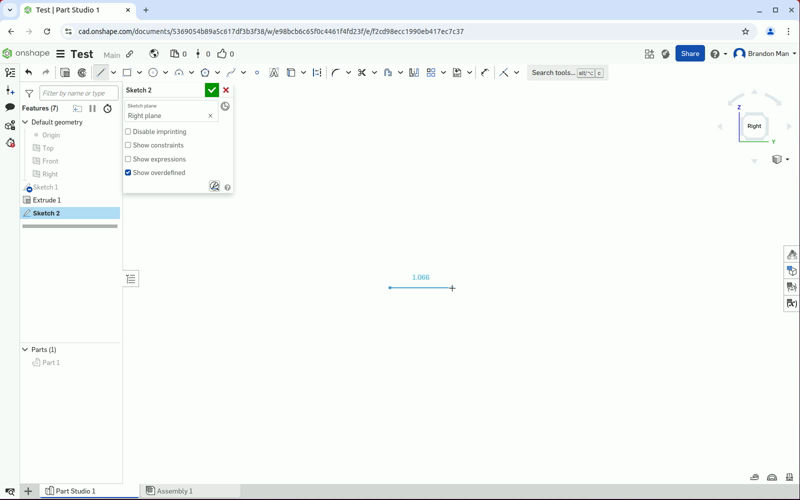
click(452, 287)
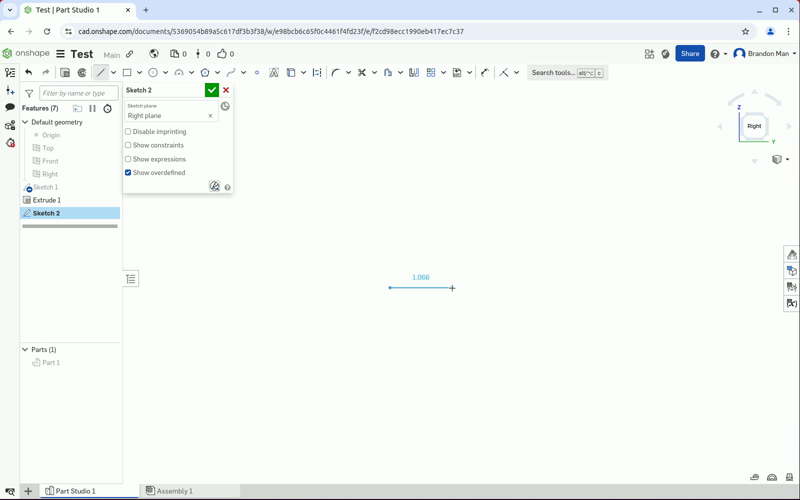
scroll(-6)
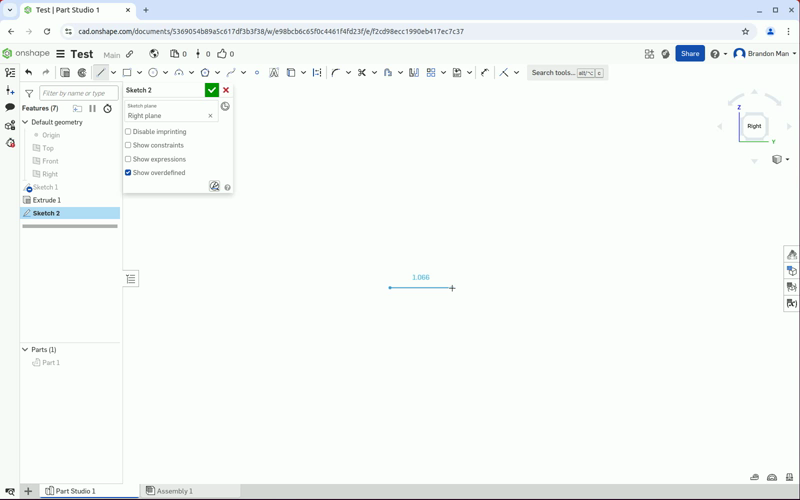
scroll(-6)
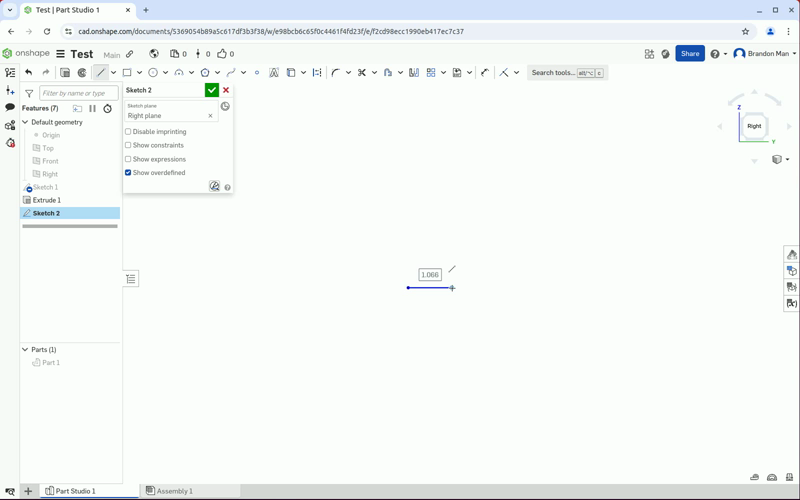
scroll(-6)
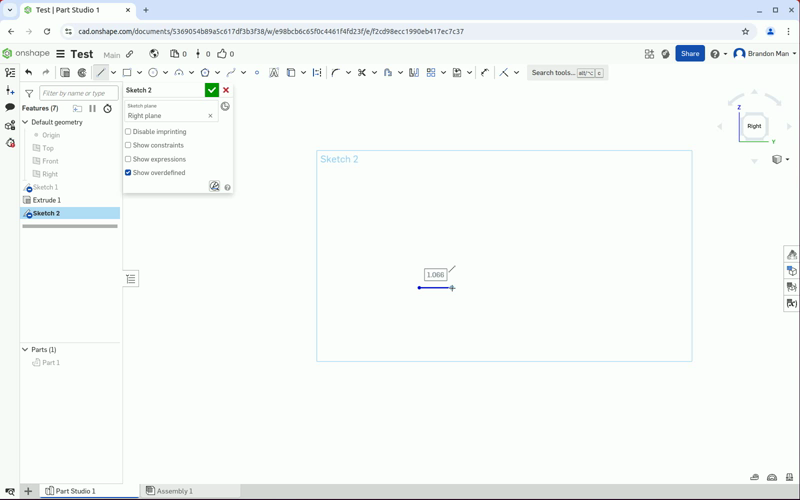
scroll(-6)
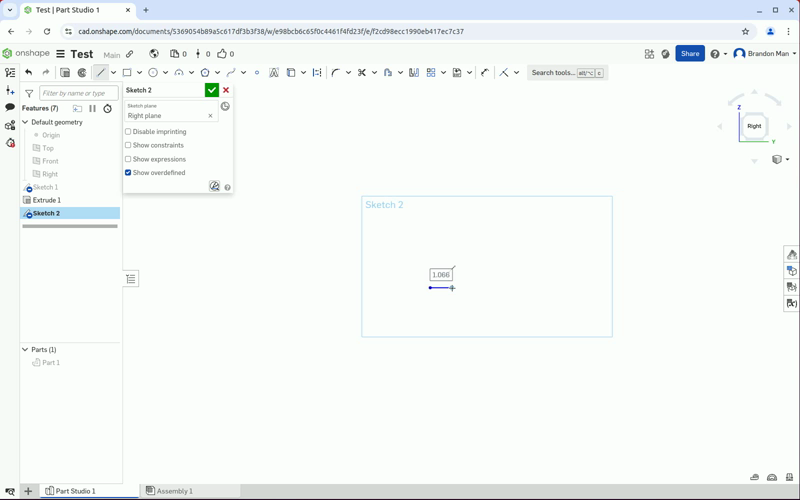
scroll(-6)
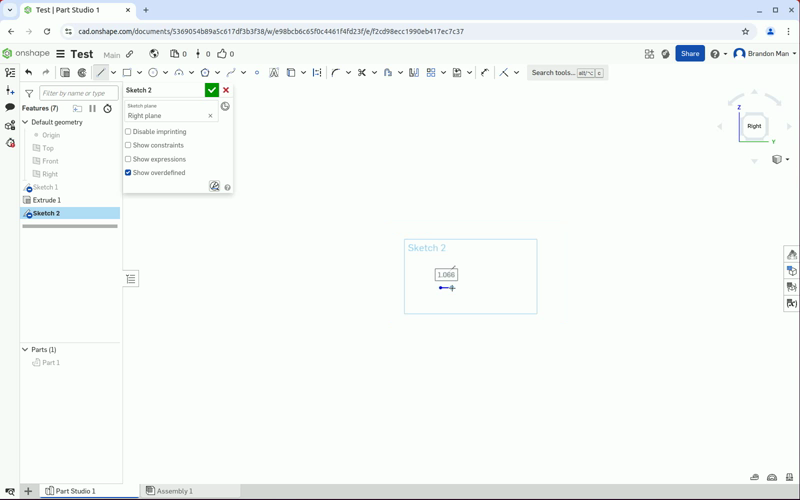
scroll(-6)
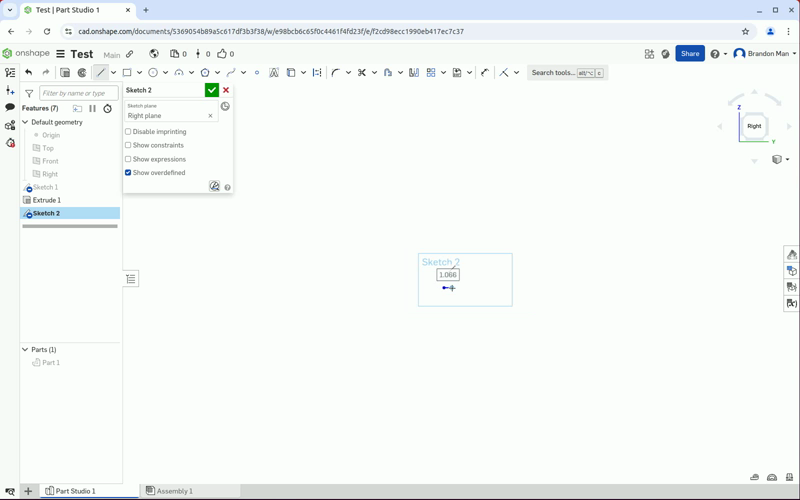
scroll(-6)
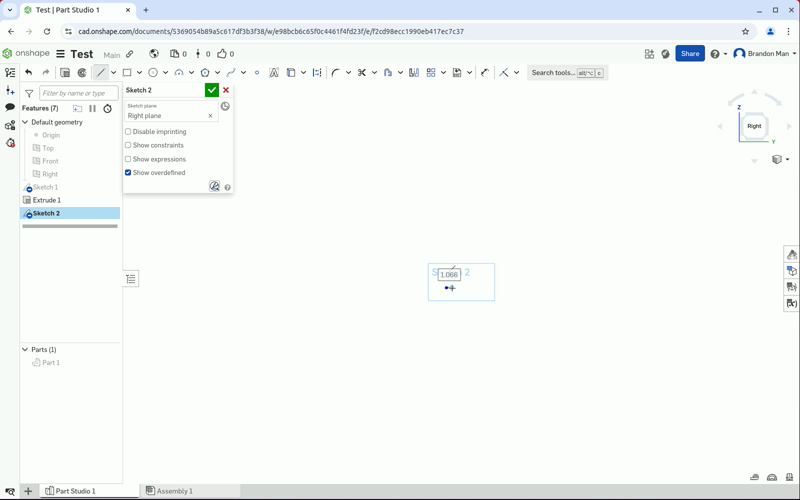
key_up(shift)
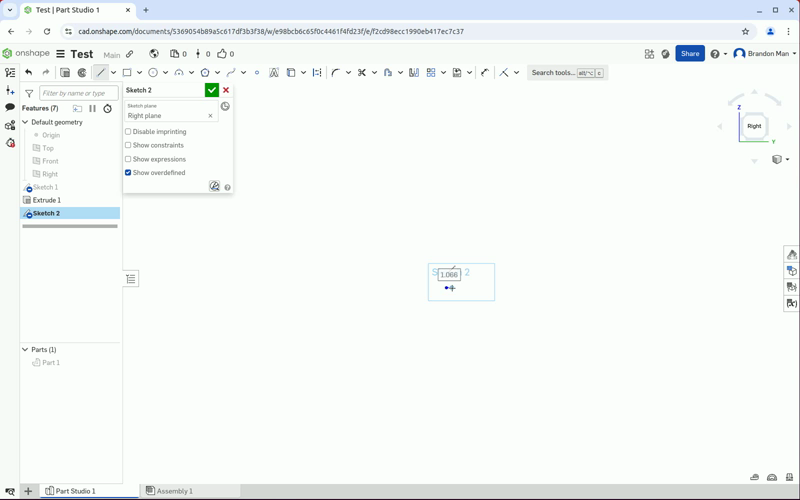
key_down(shift)
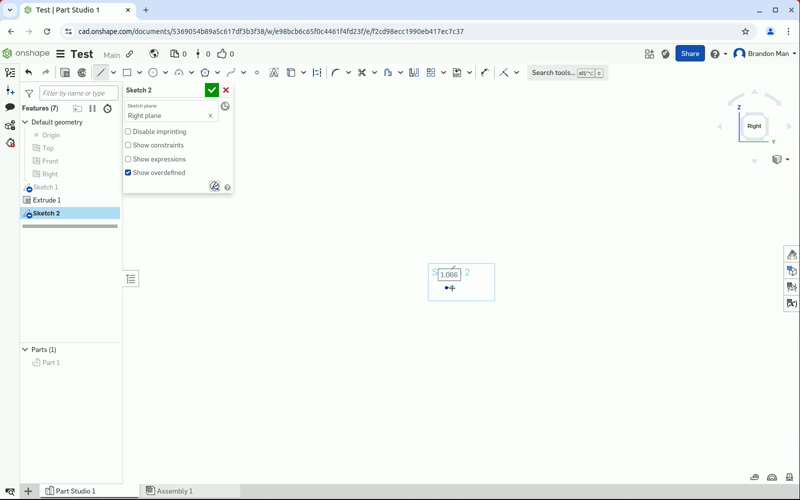
mouse_move(482, 287)
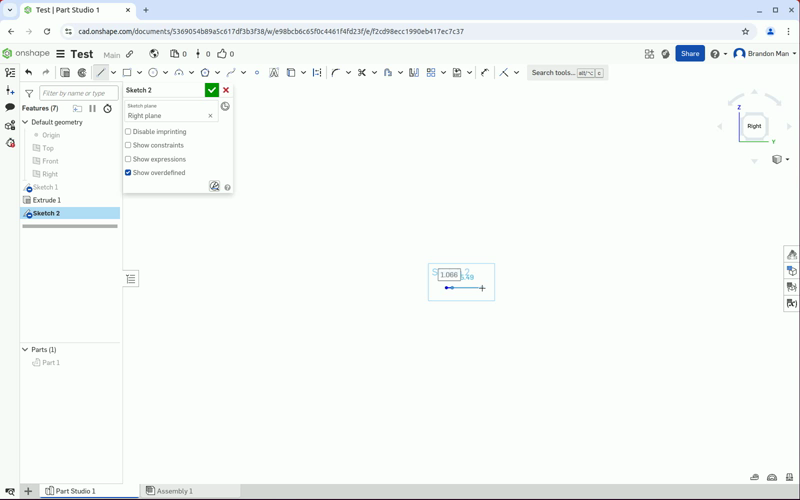
mouse_move(461, 287)
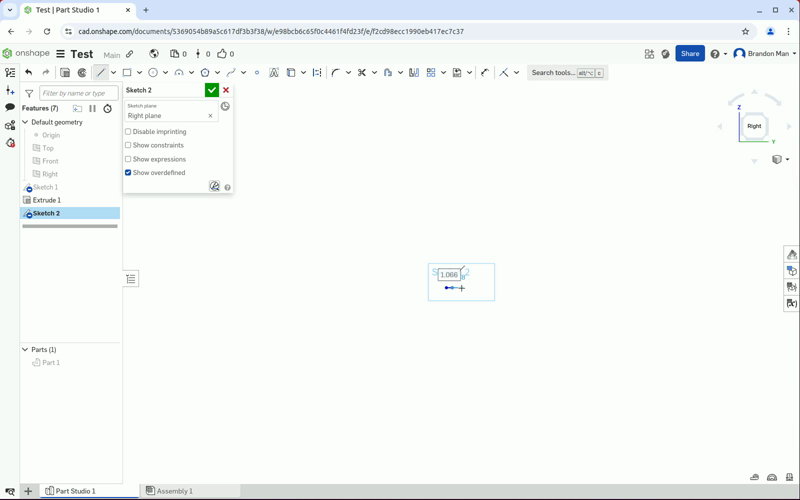
click(461, 287)
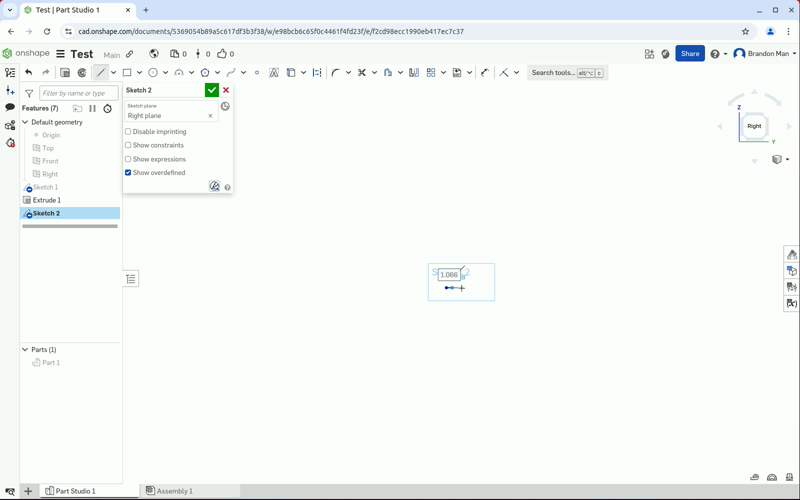
key_up(shift)
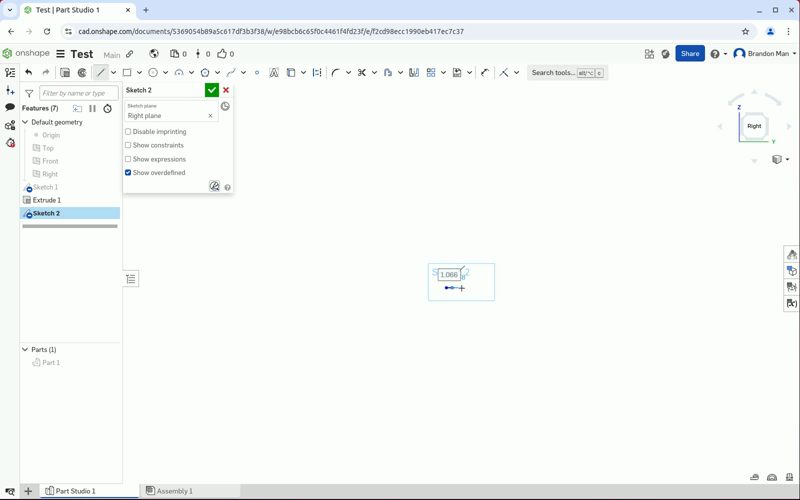
key_down(shift)
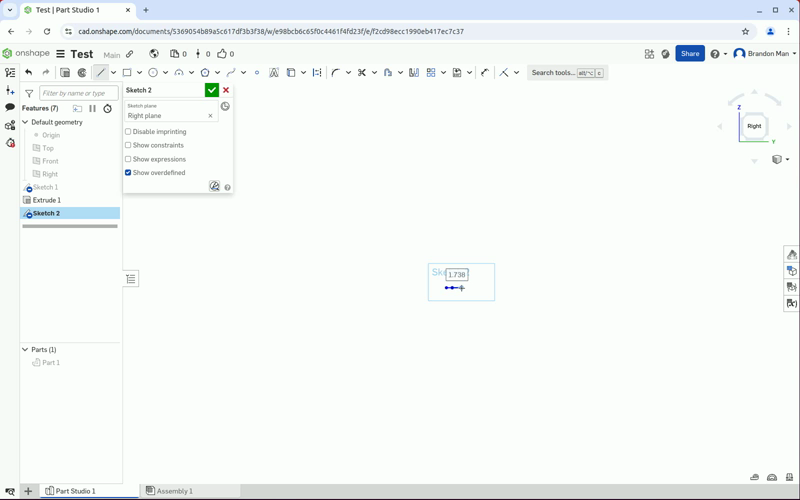
mouse_move(491, 287)
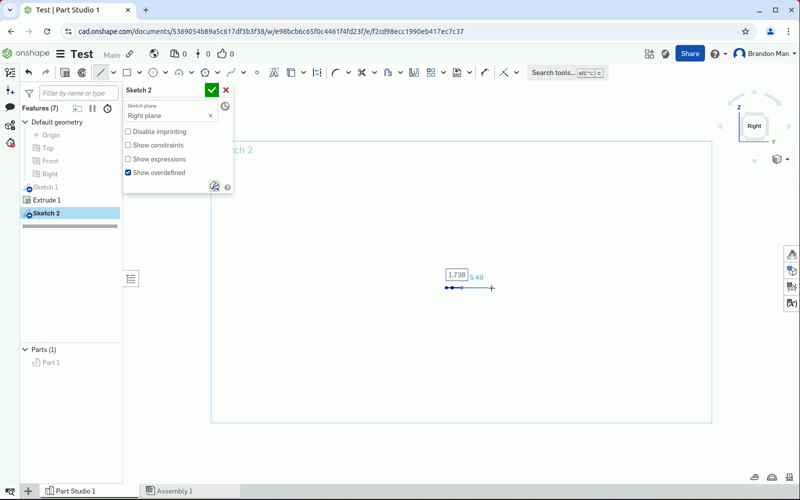
mouse_move(461, 281)
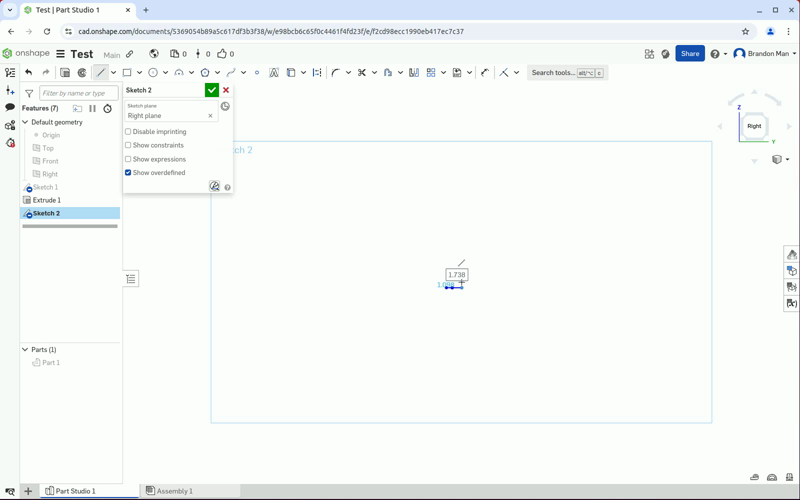
scroll(6)
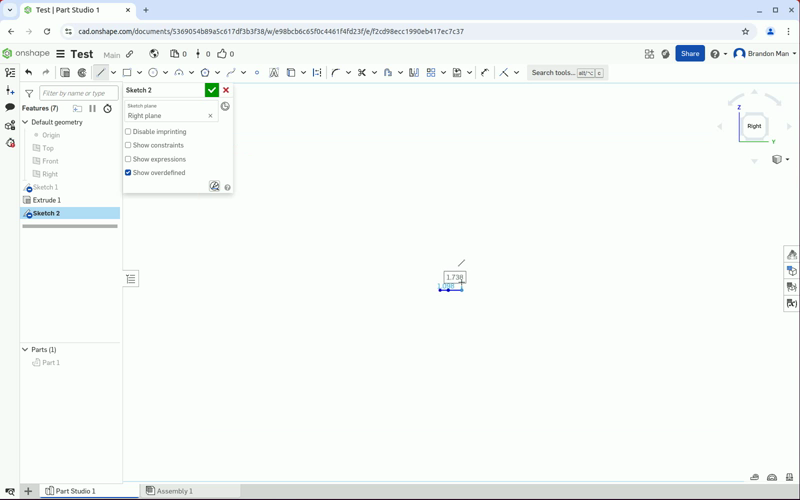
scroll(6)
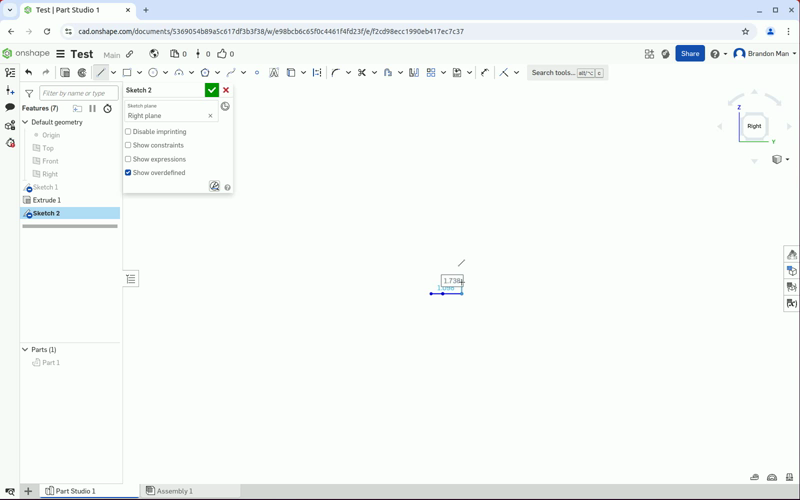
scroll(6)
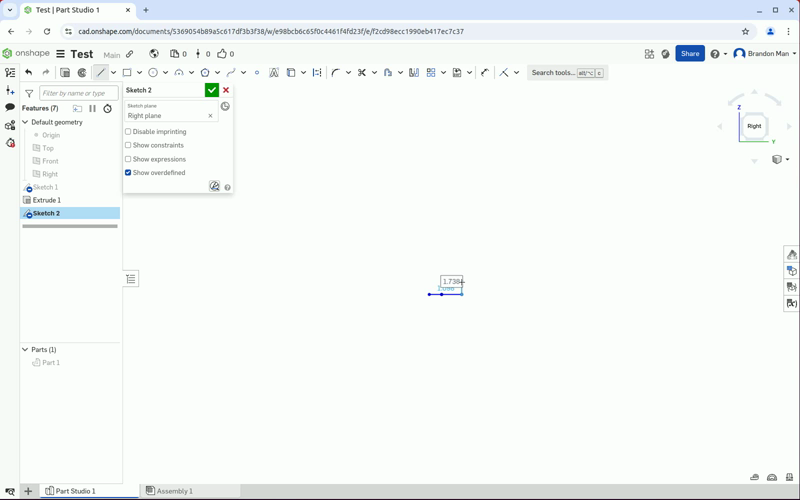
scroll(6)
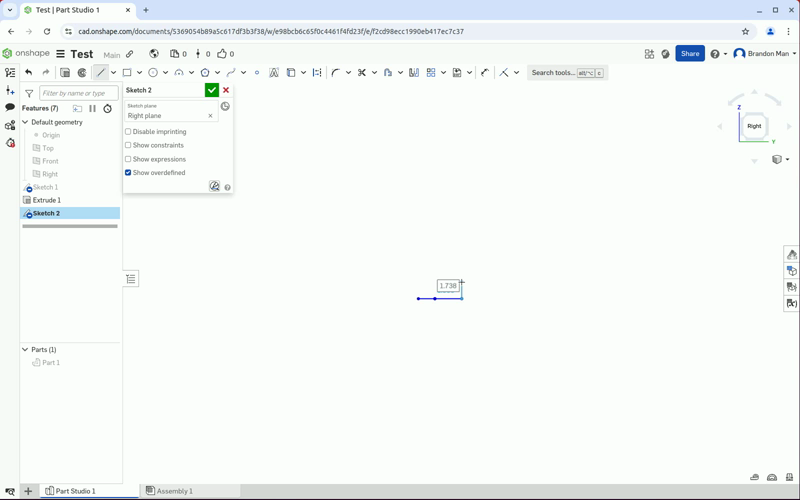
scroll(6)
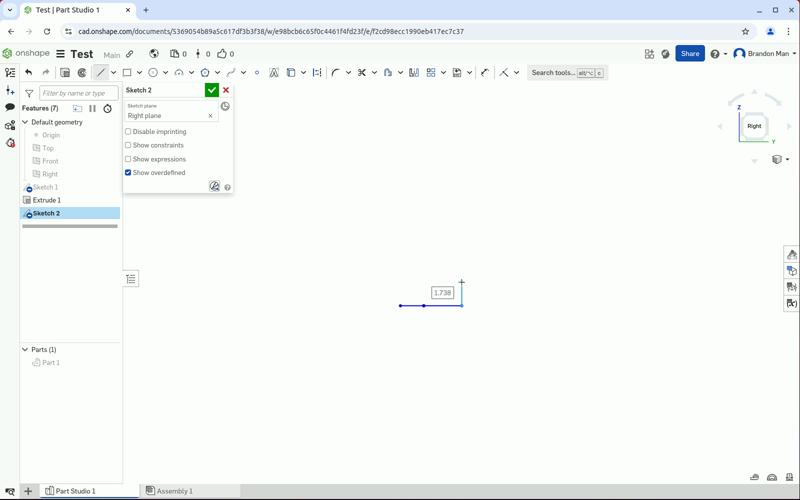
scroll(6)
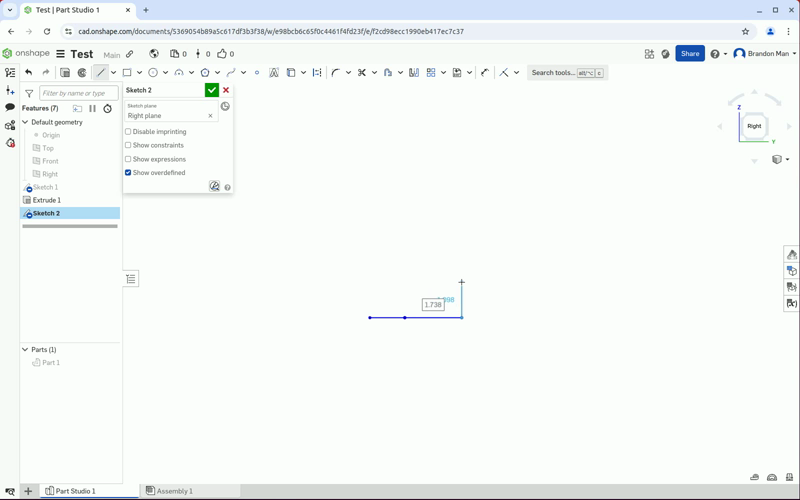
scroll(6)
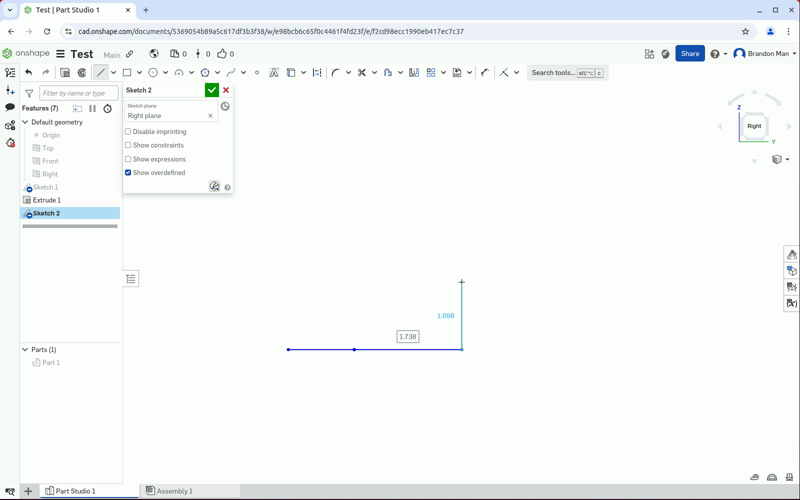
click(461, 281)
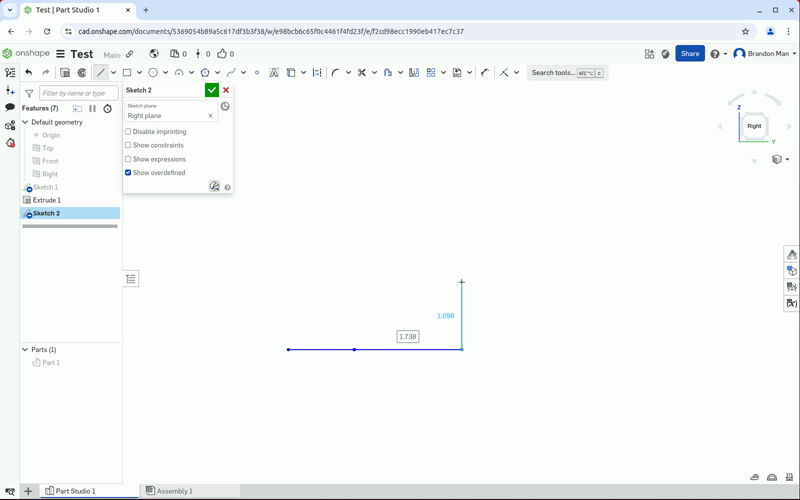
scroll(-6)
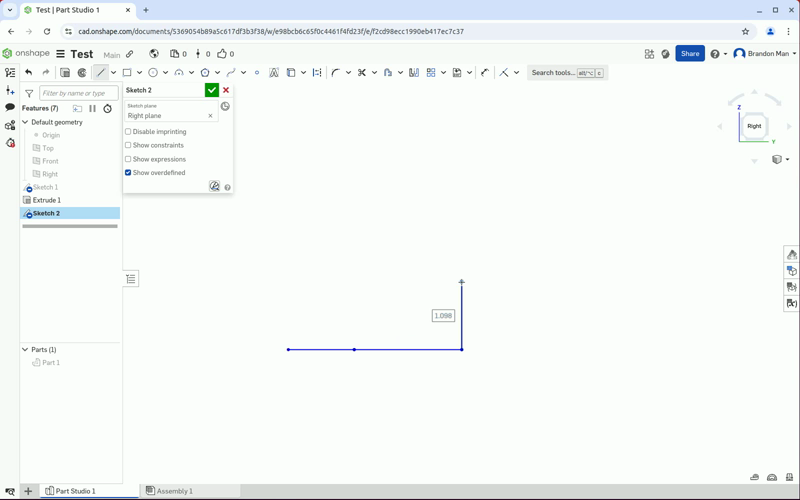
scroll(-6)
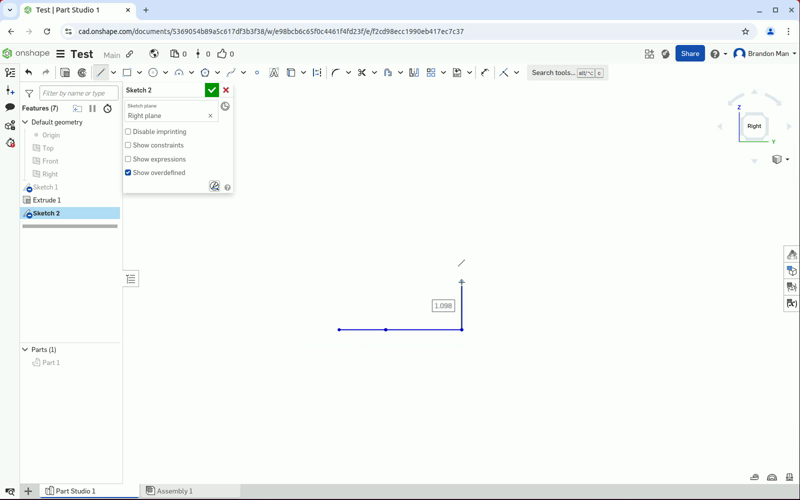
scroll(-6)
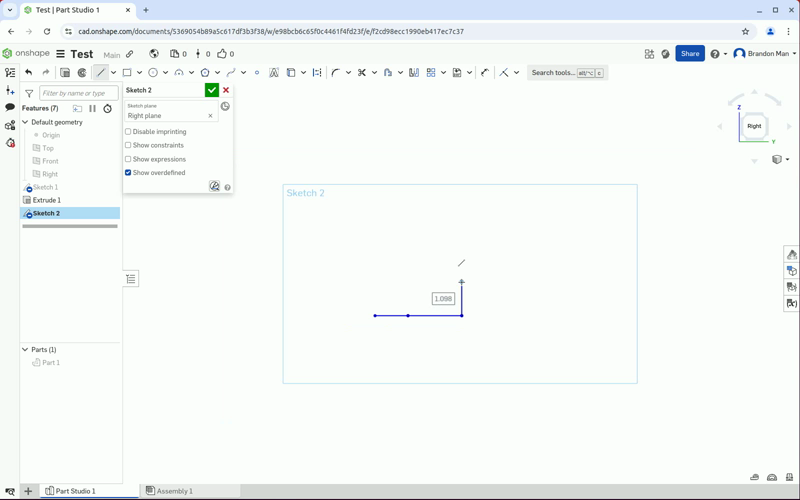
scroll(-6)
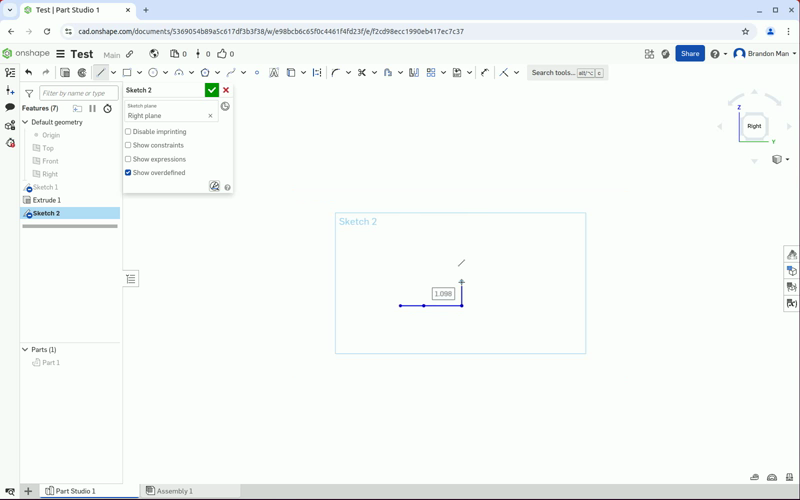
scroll(-6)
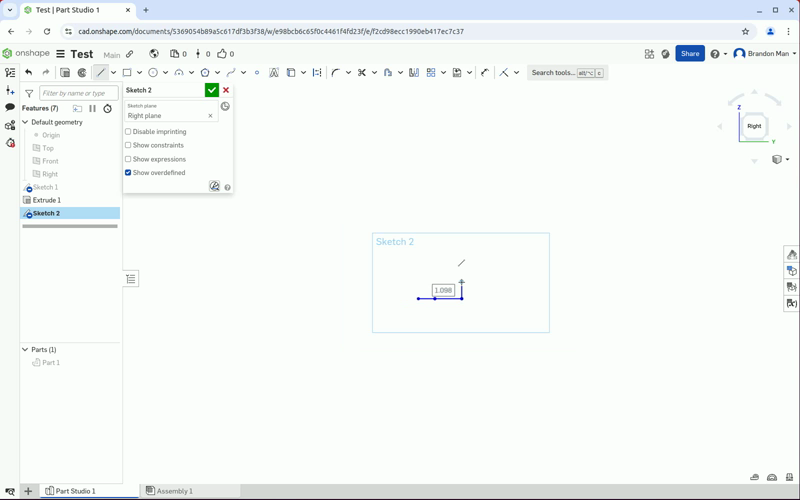
scroll(-6)
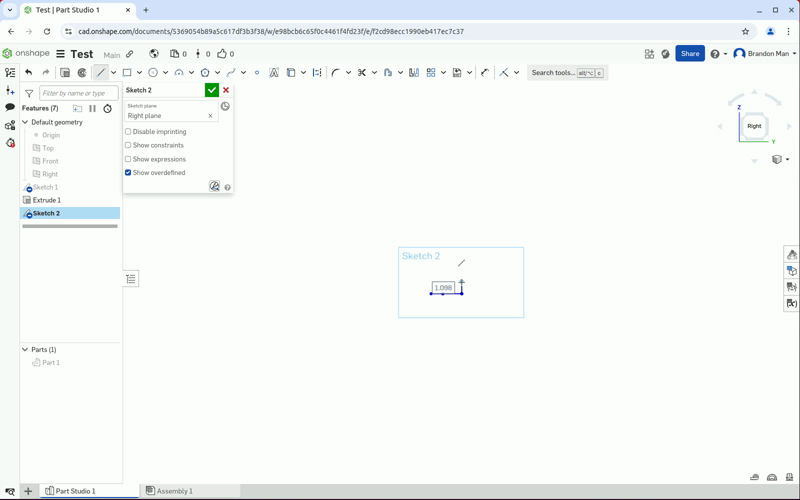
scroll(-6)
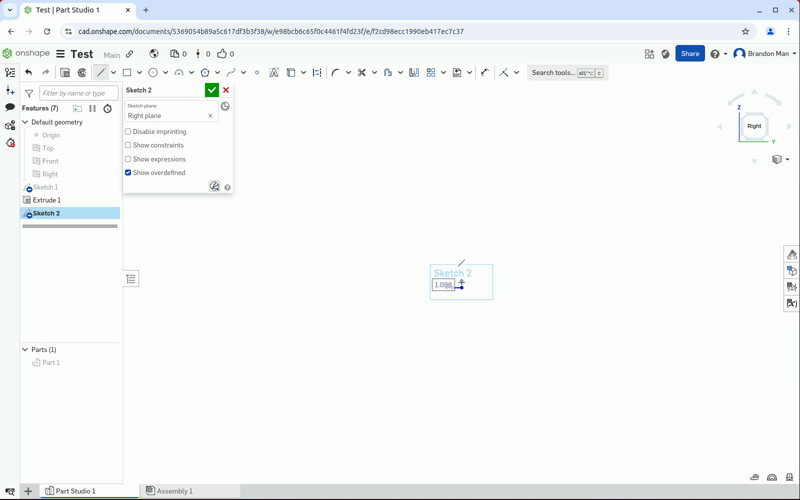
key_up(shift)
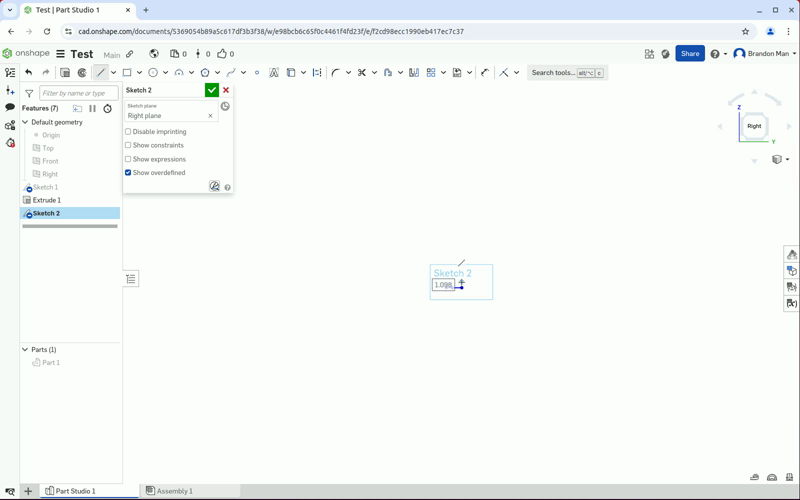
key_down(shift)
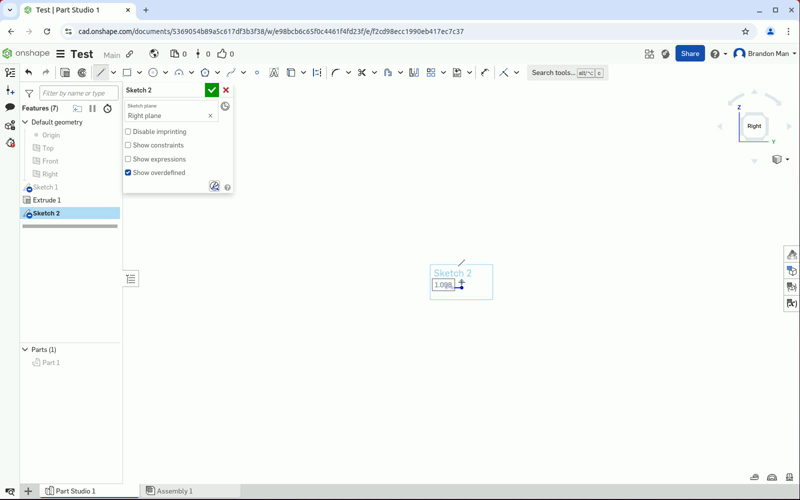
mouse_move(491, 281)
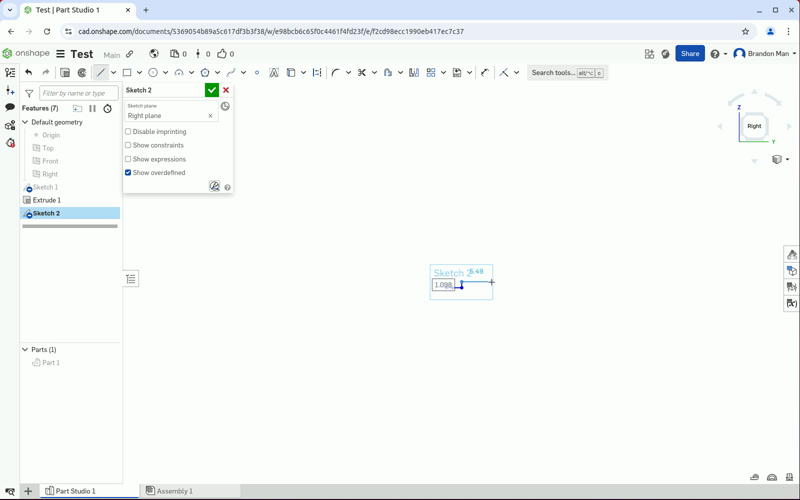
mouse_move(446, 281)
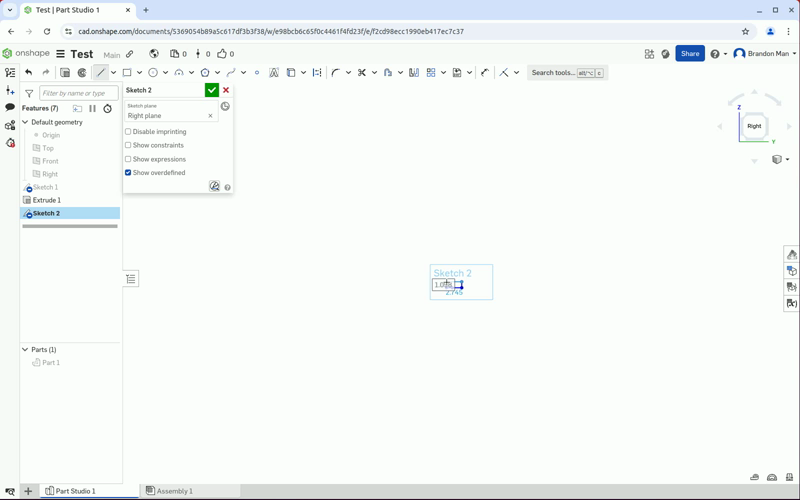
click(446, 281)
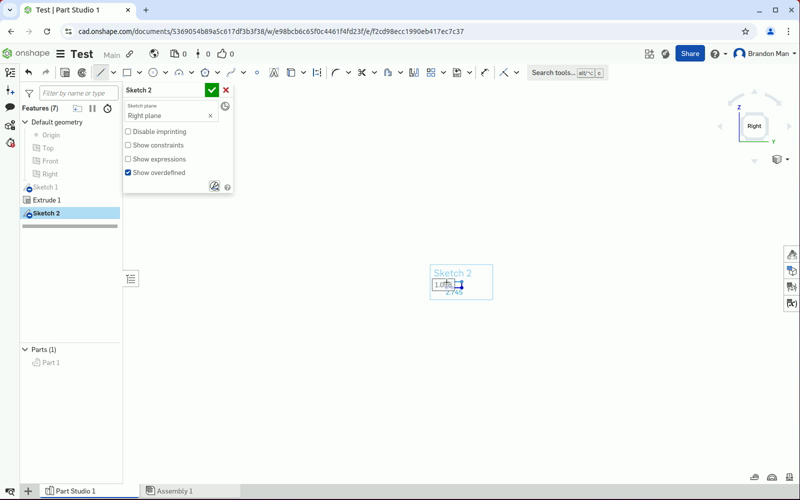
key_up(shift)
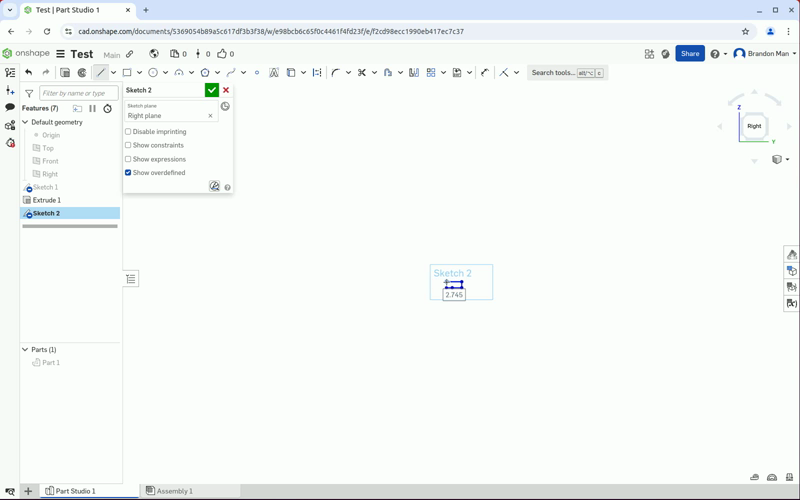
mouse_move(476, 281)
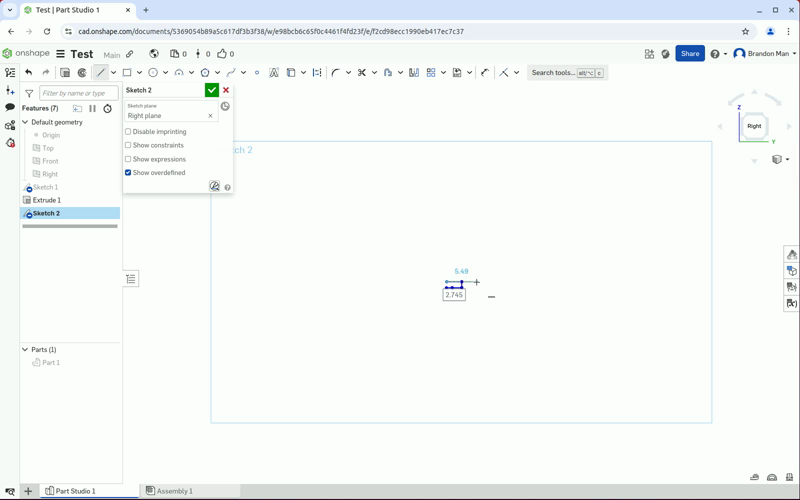
key_down(shift)
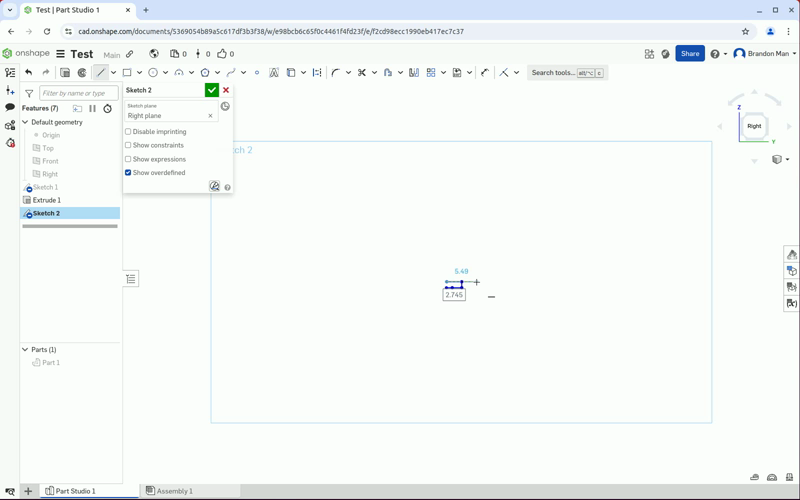
mouse_move(446, 287)
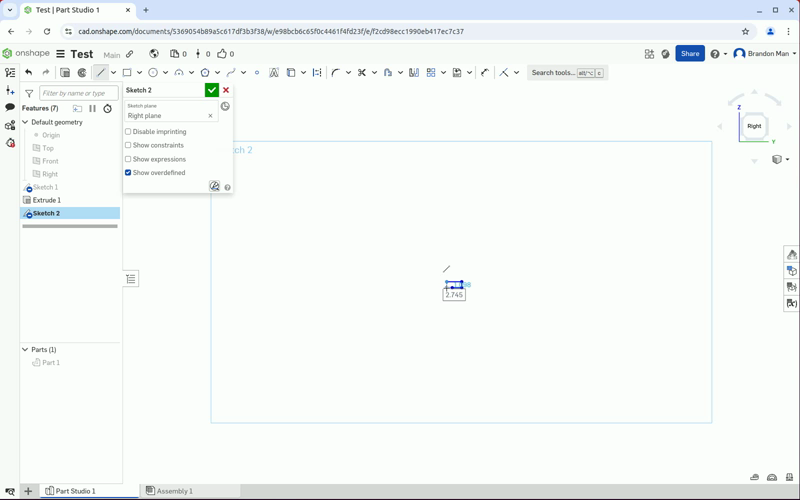
scroll(6)
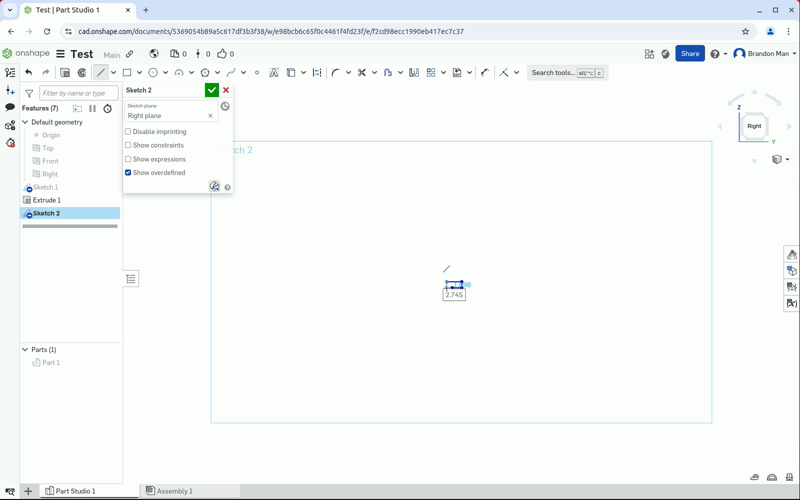
scroll(6)
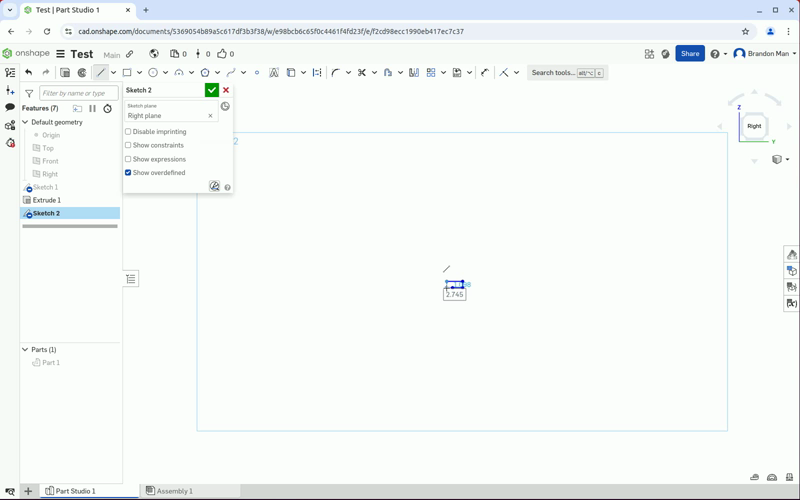
scroll(6)
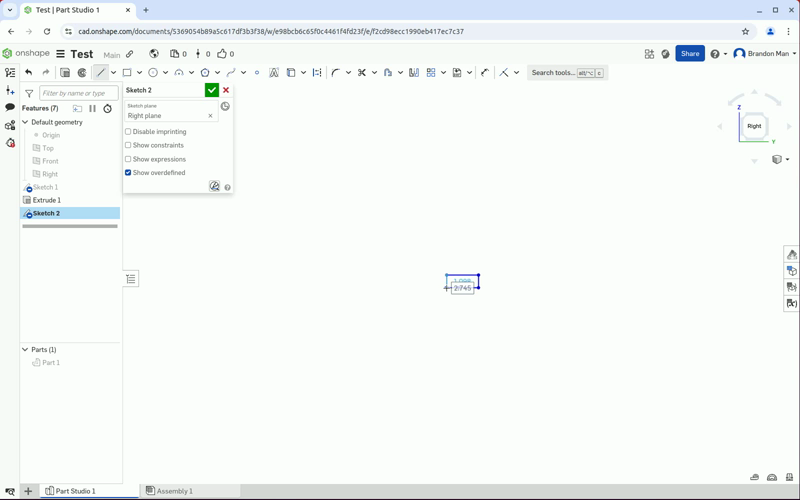
scroll(6)
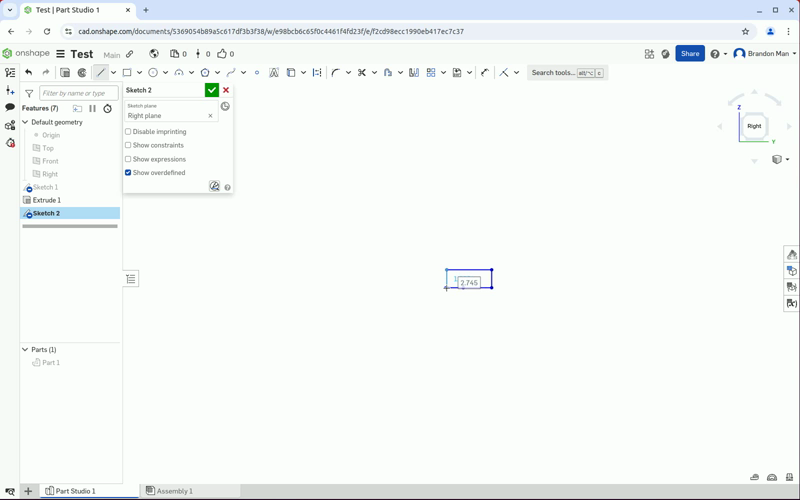
scroll(6)
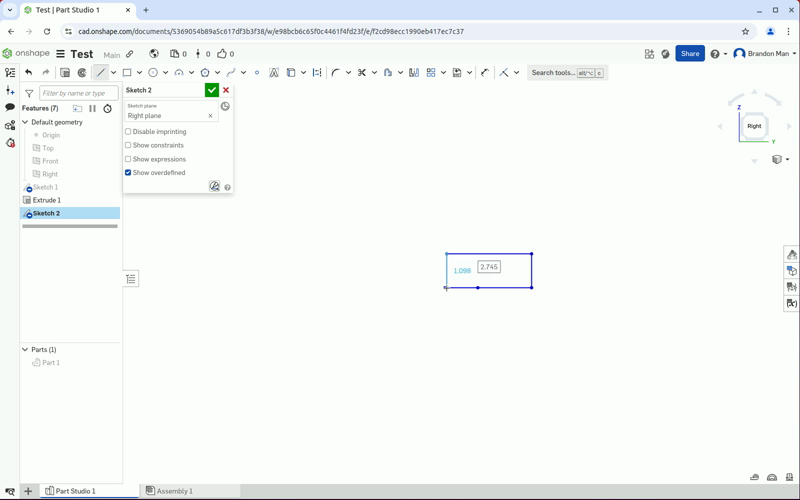
scroll(6)
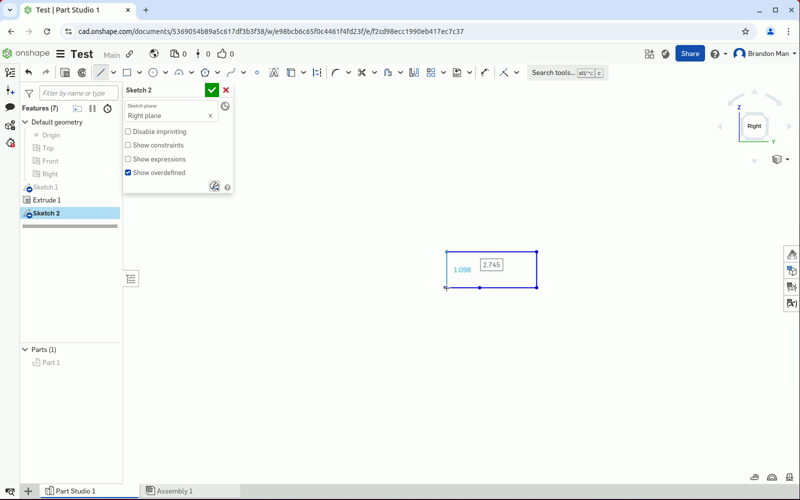
scroll(6)
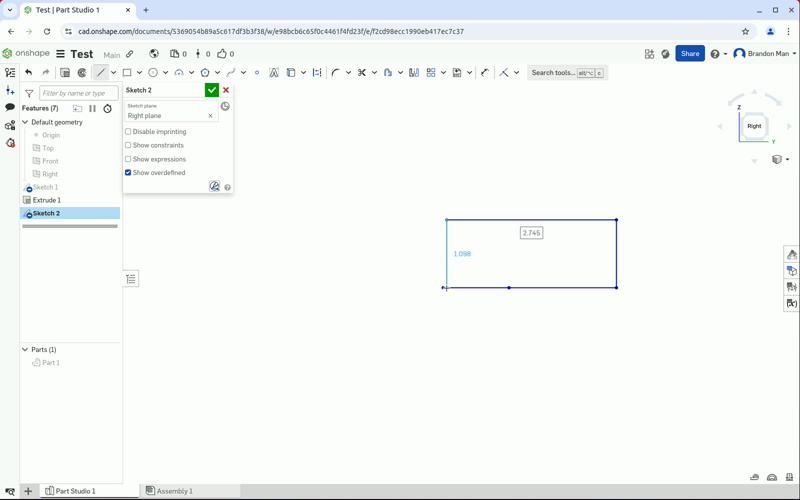
key_up(shift)
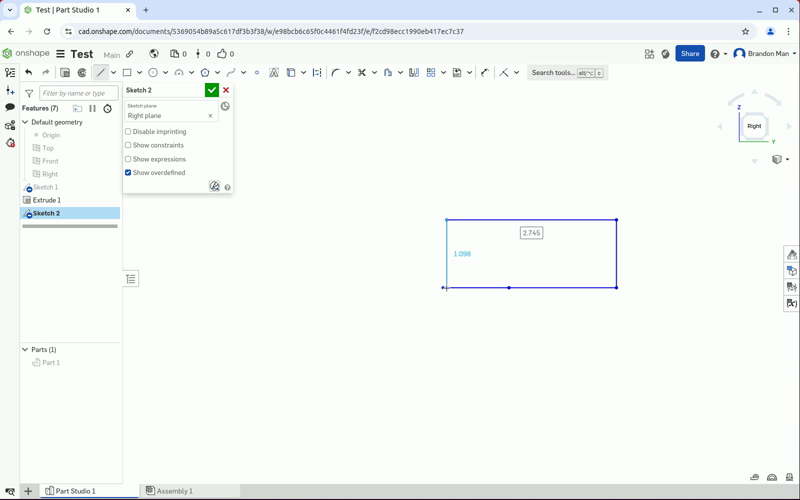
click(446, 287)
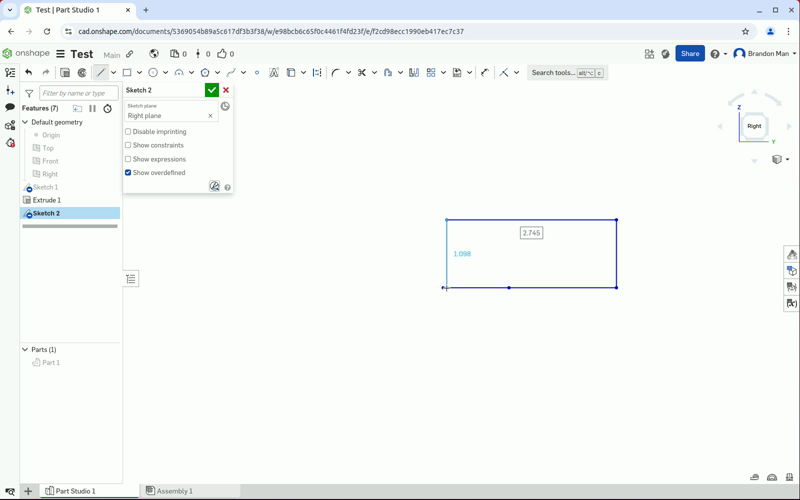
scroll(-6)
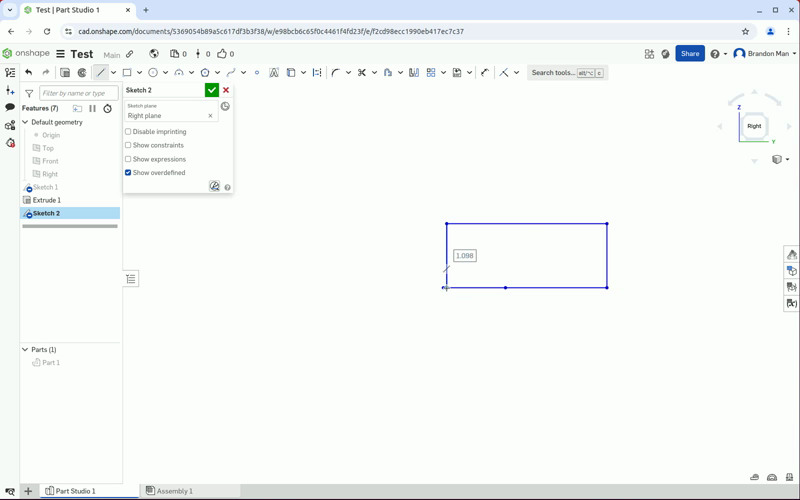
scroll(-6)
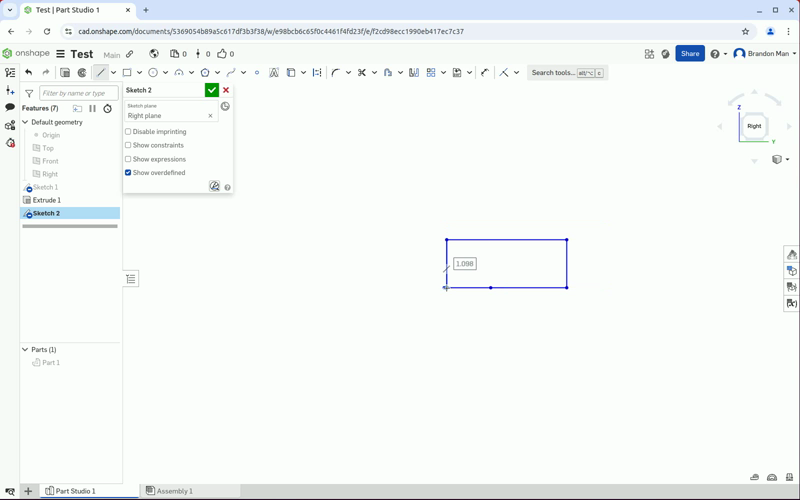
scroll(-6)
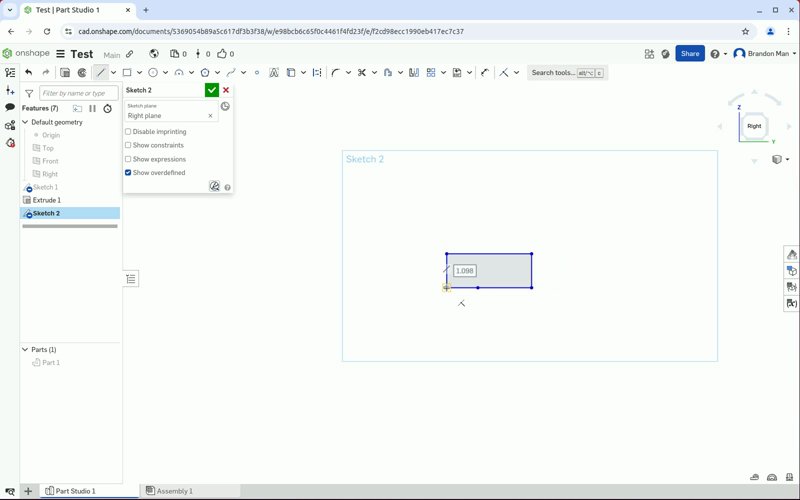
scroll(-6)
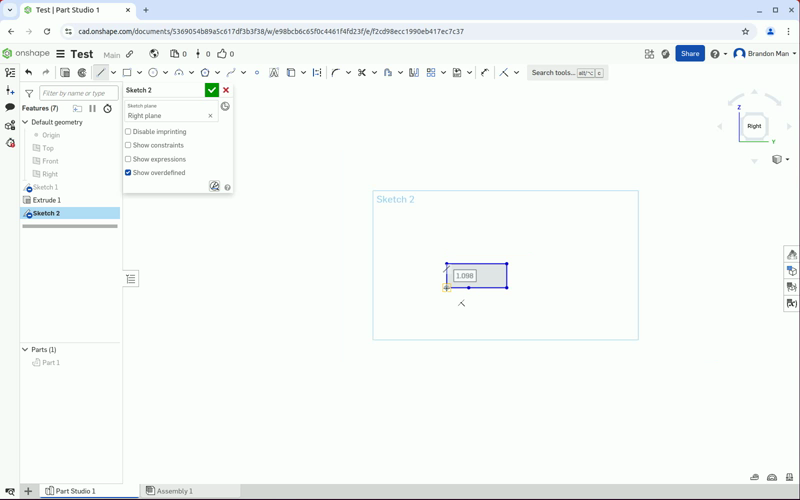
scroll(-6)
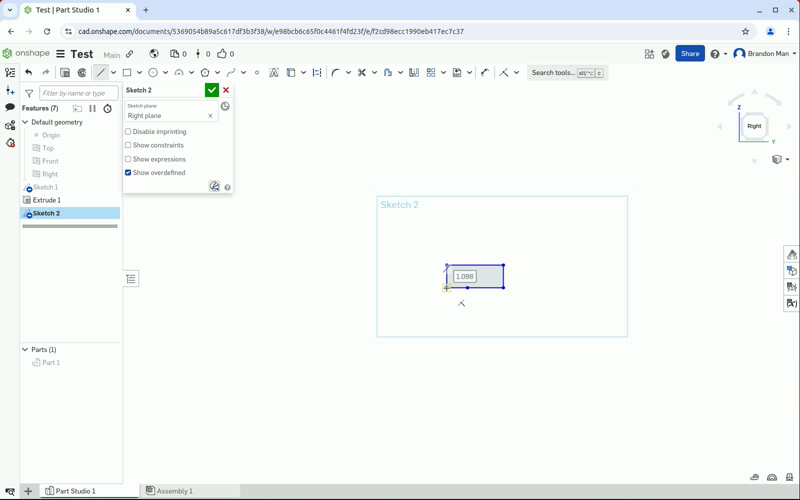
scroll(-6)
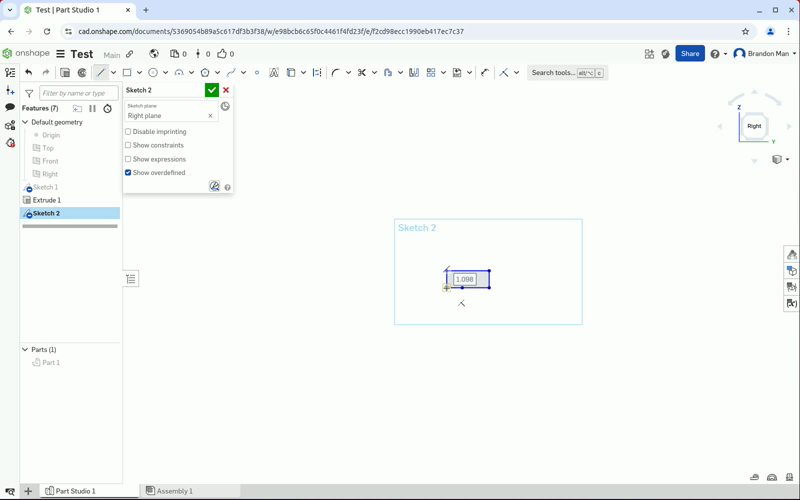
scroll(-6)
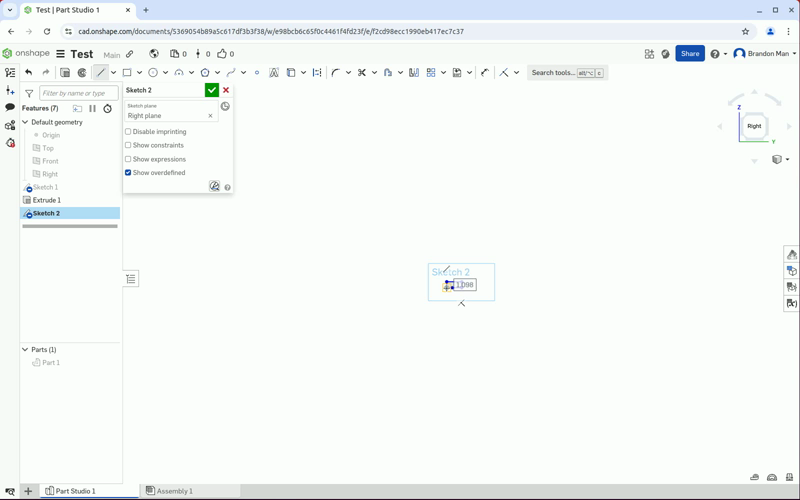
key(esc)
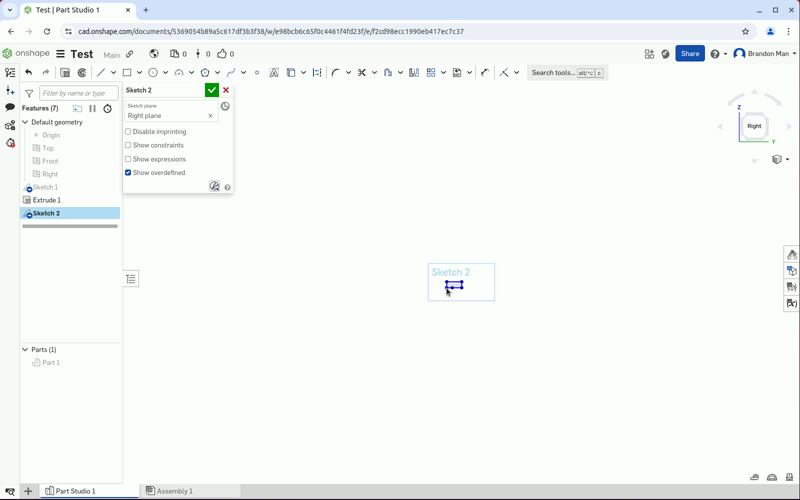
mouse_move(458, 285)
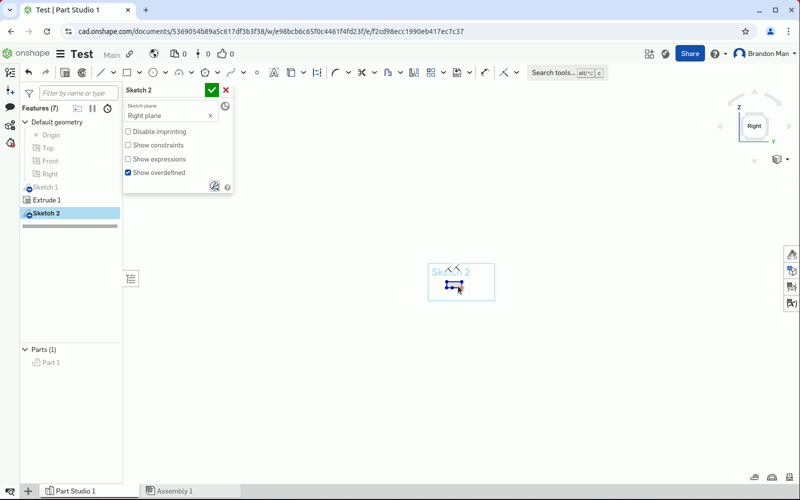
scroll(6)
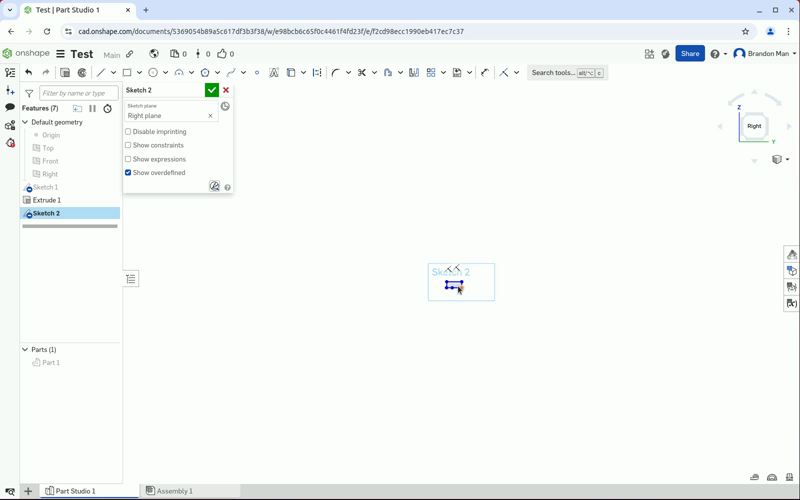
scroll(6)
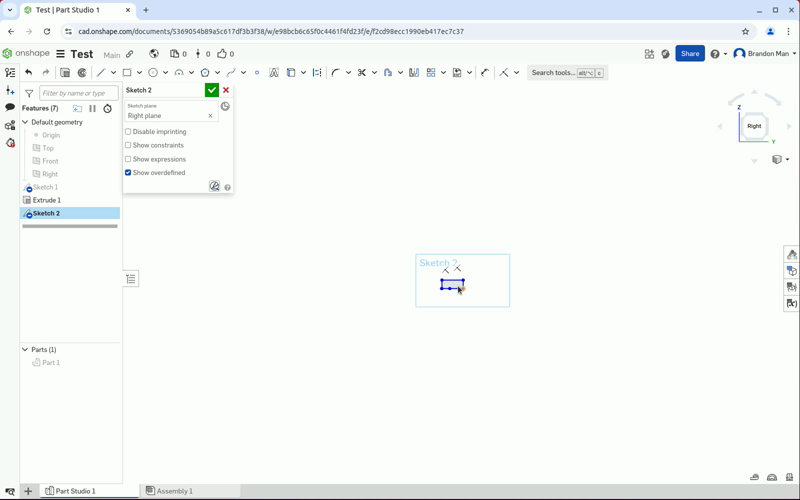
scroll(6)
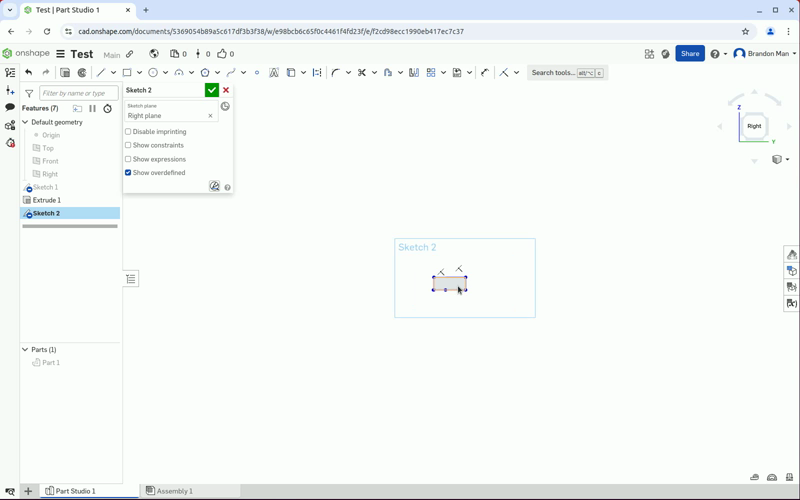
scroll(6)
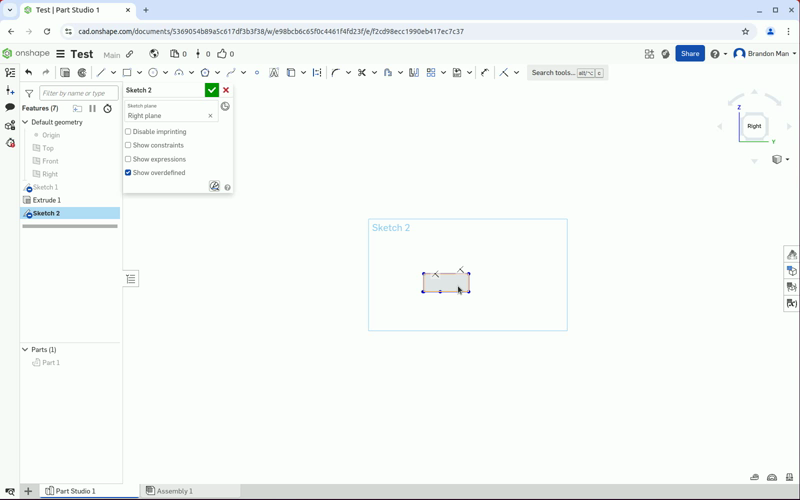
scroll(6)
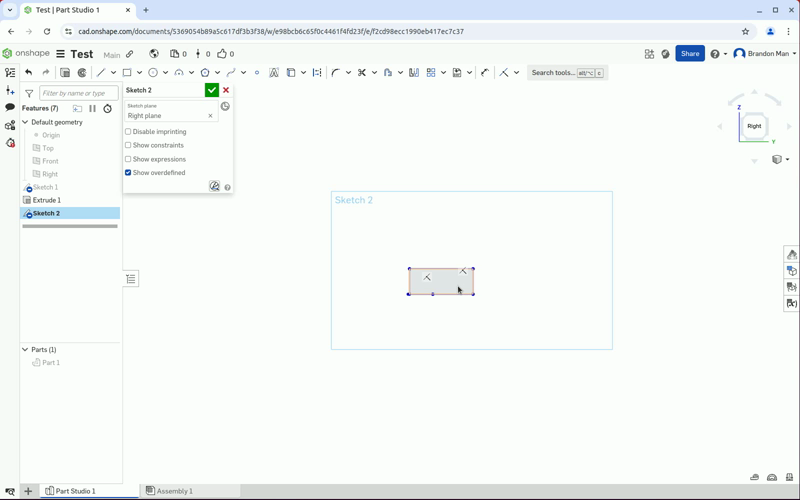
scroll(6)
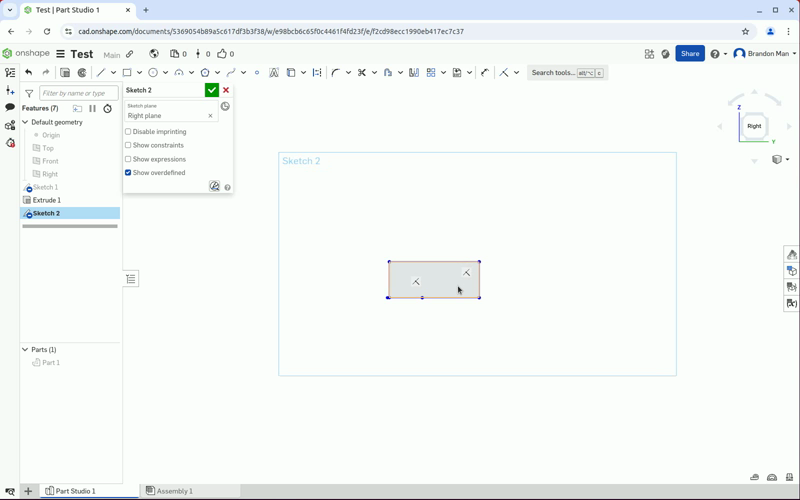
scroll(6)
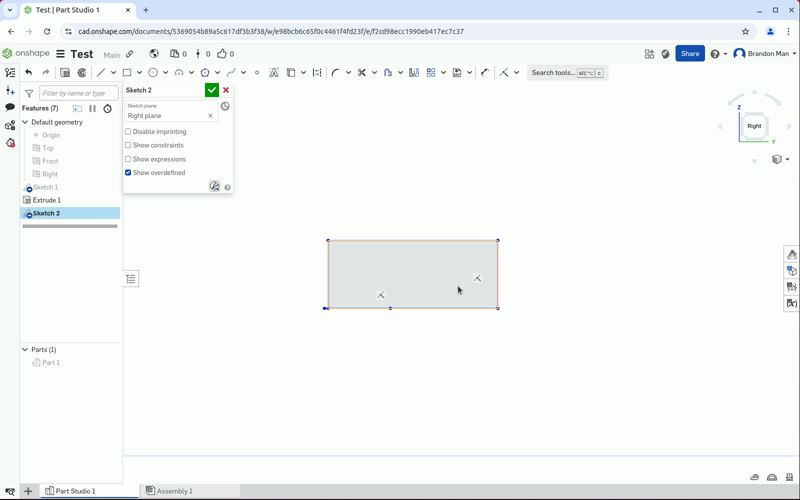
click(458, 285)
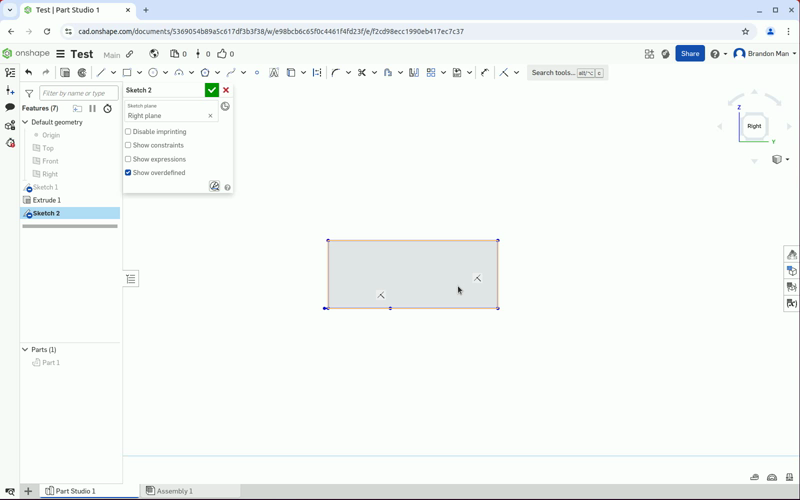
scroll(-6)
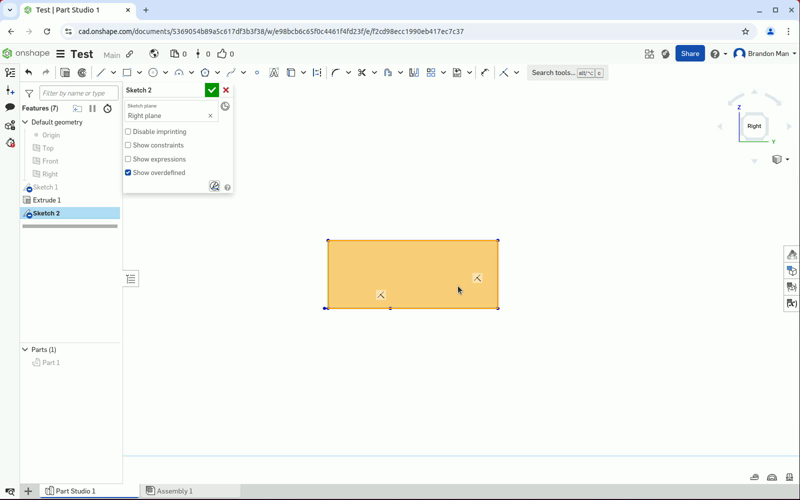
scroll(-6)
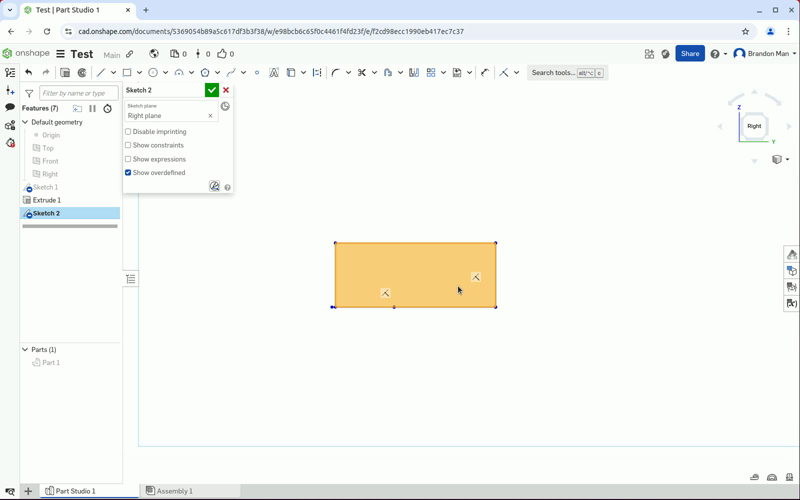
scroll(-6)
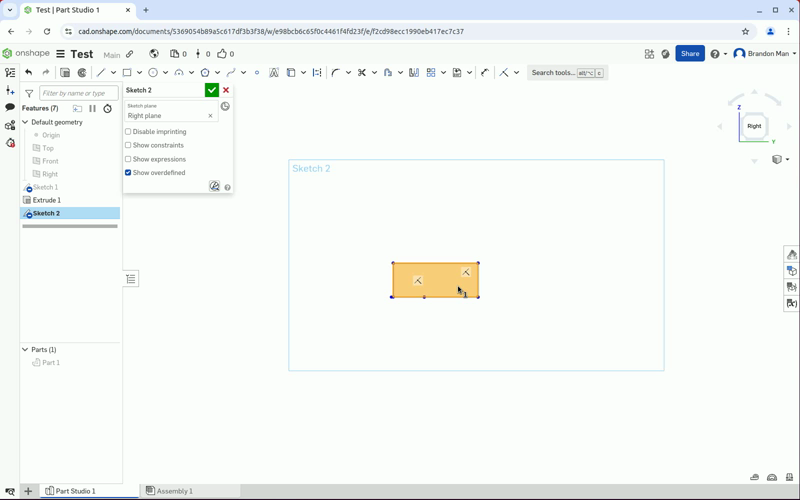
scroll(-6)
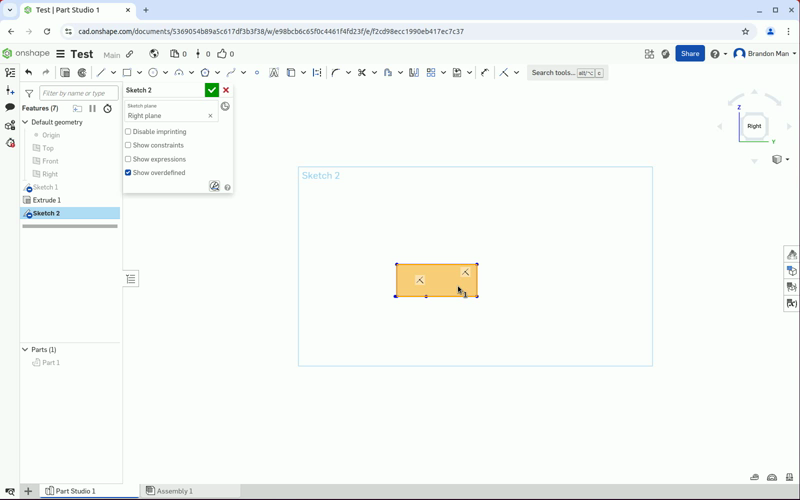
scroll(-6)
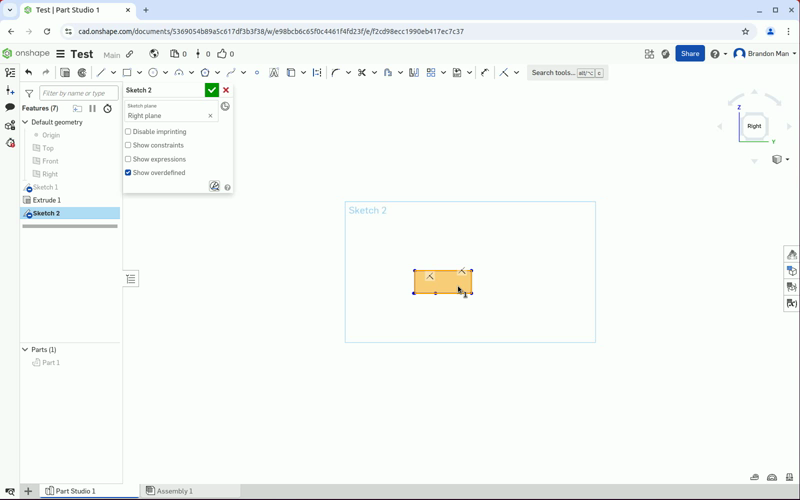
scroll(-6)
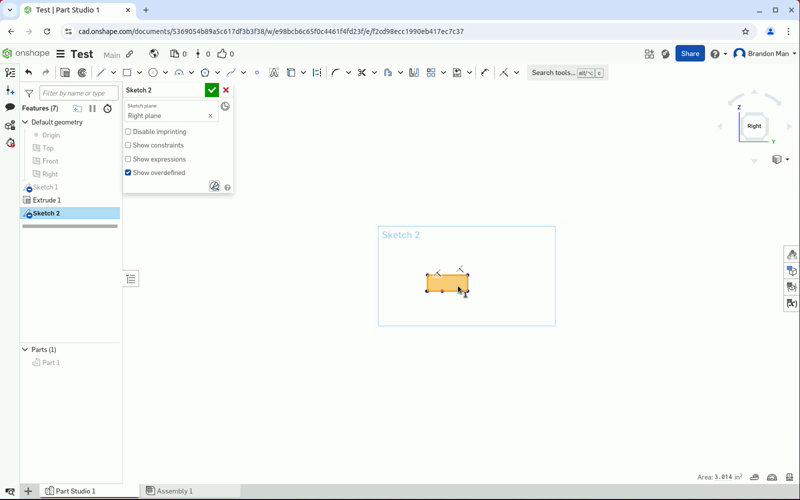
scroll(-6)
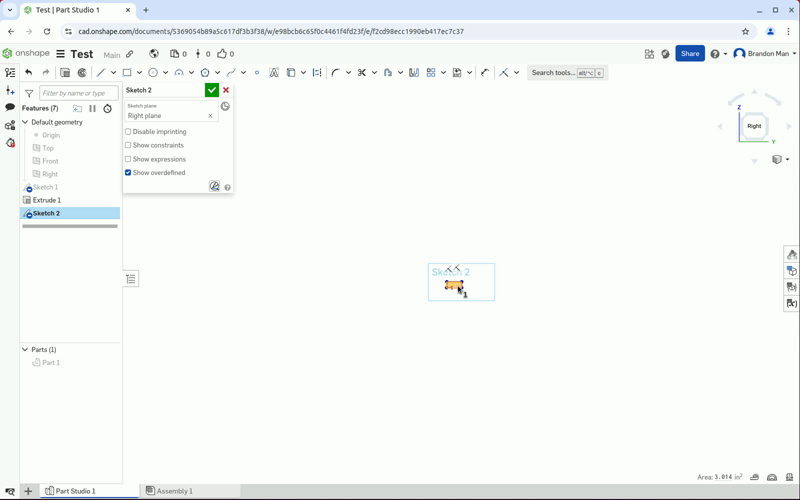
mouse_move(73, 352)
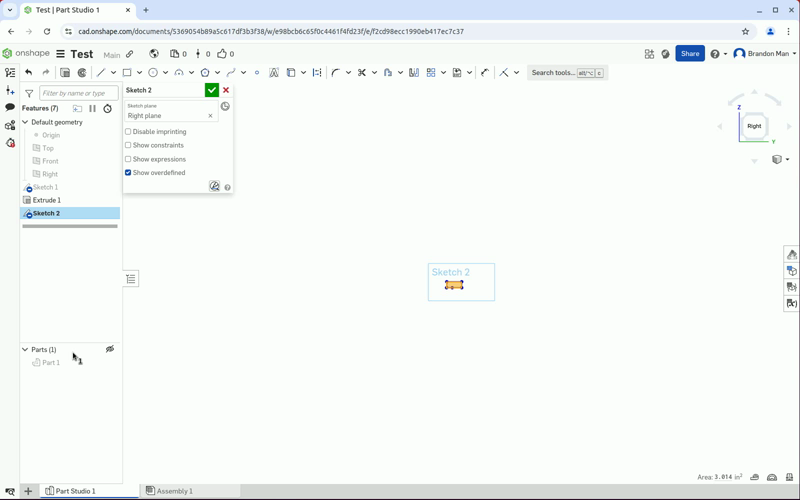
key(shift+y)
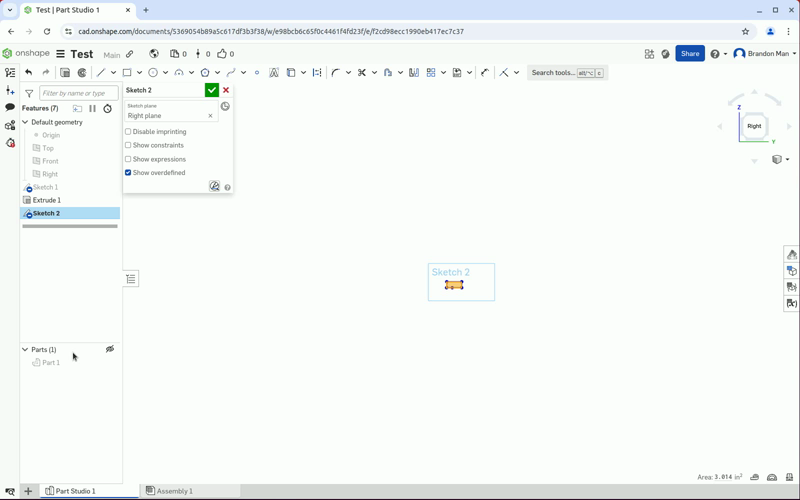
key(shift+e)
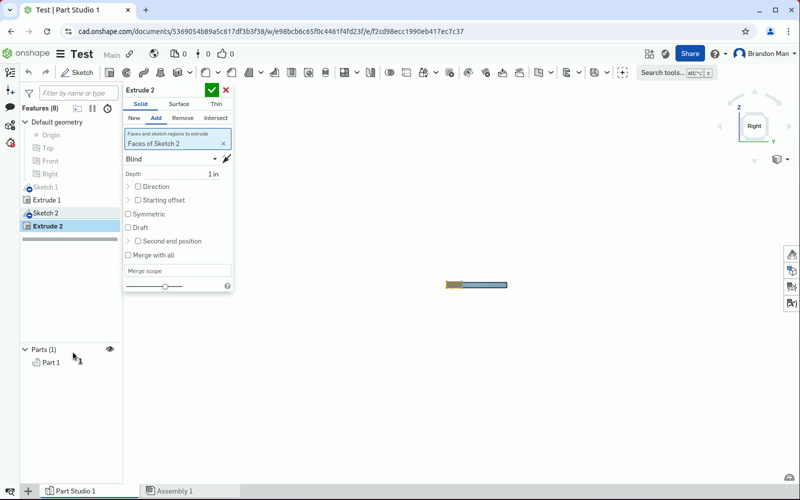
mouse_move(143, 106)
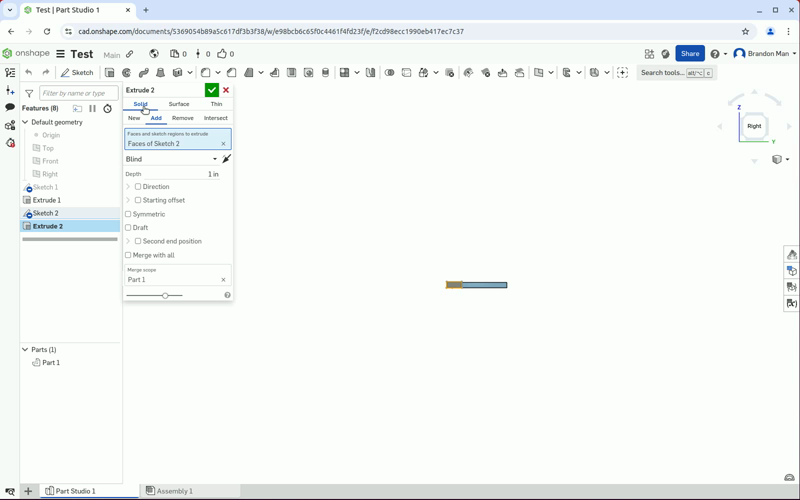
click(143, 106)
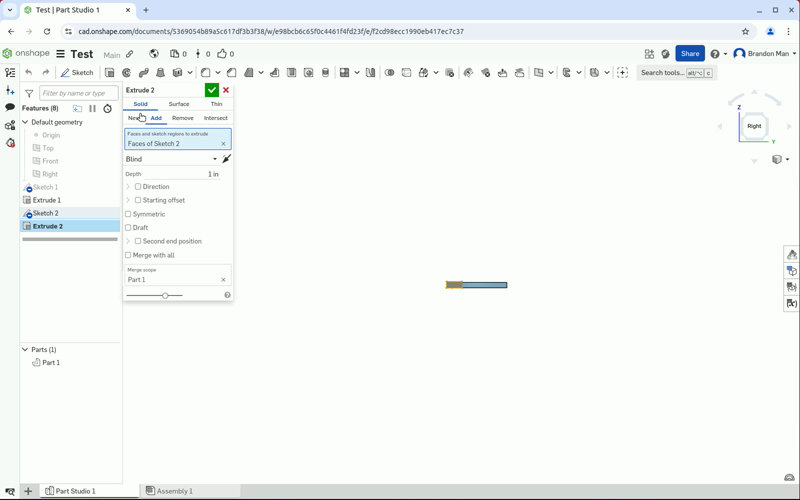
mouse_move(137, 120)
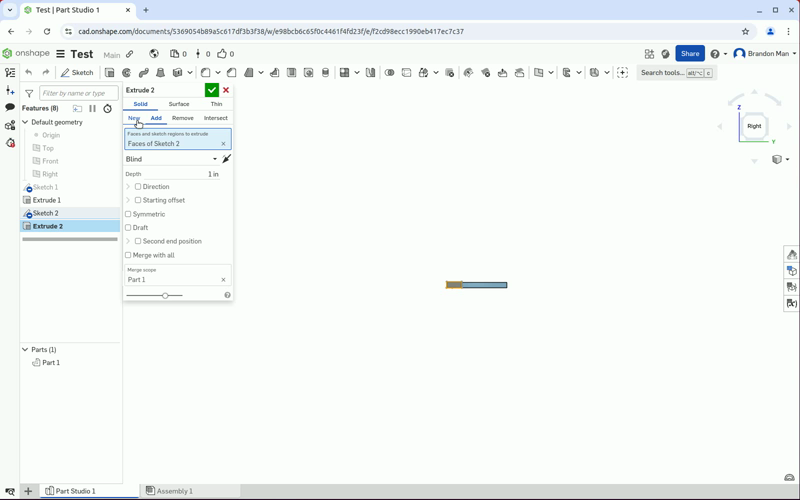
click(137, 120)
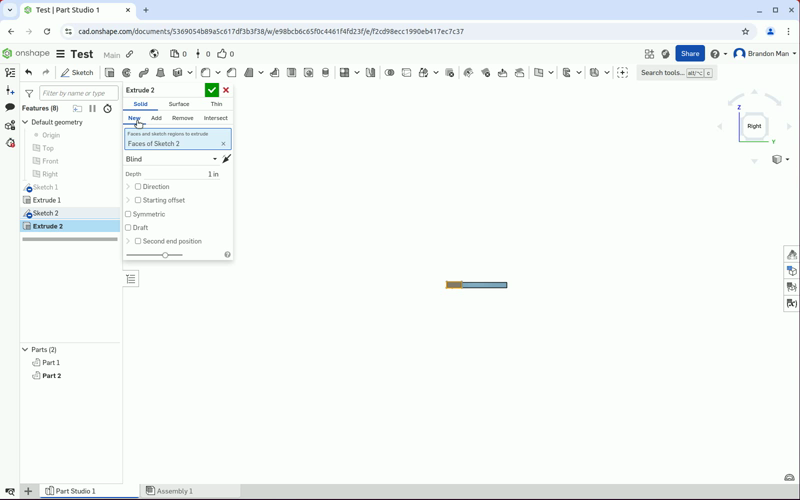
key(tab, 4)
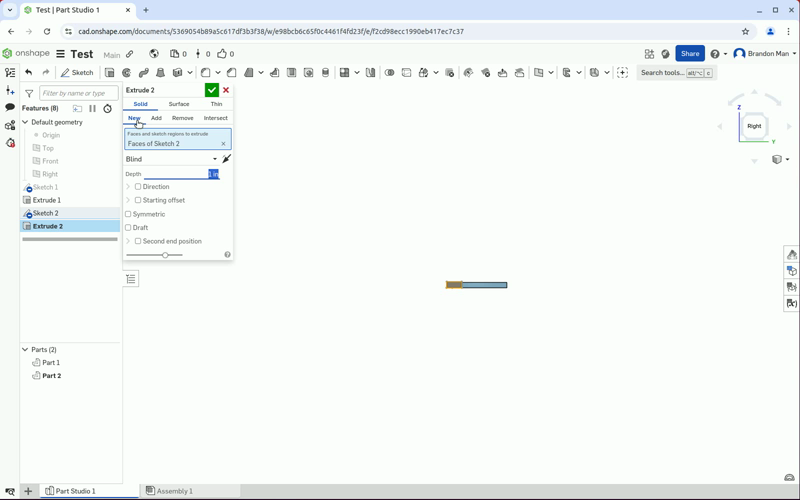
text(-23.108)
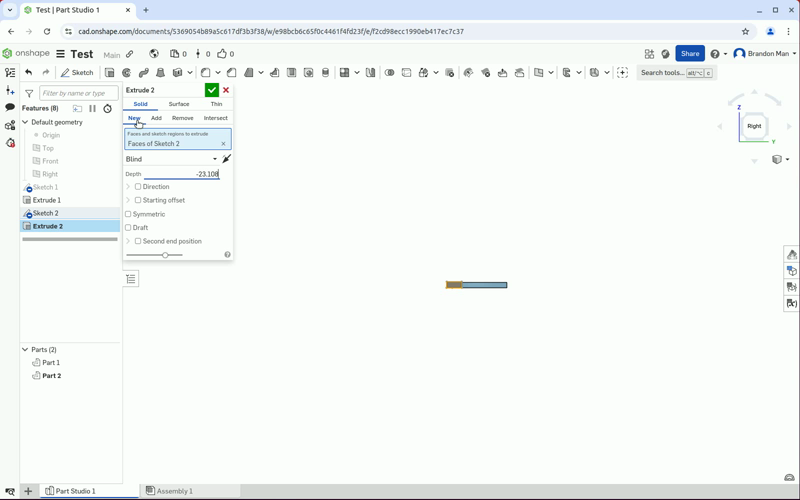
key(enter)
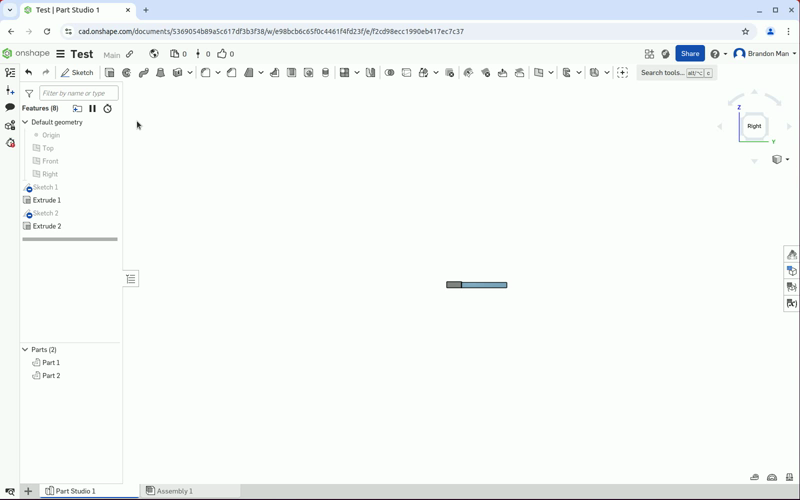
key(shift+h)
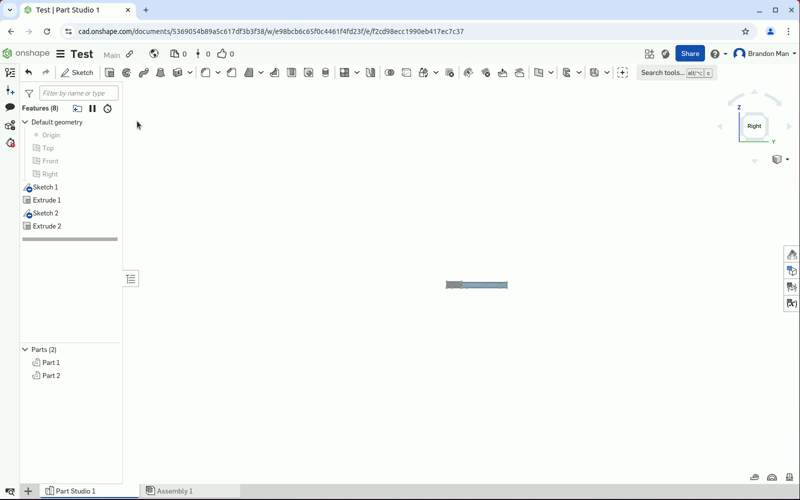
key(shift+h)
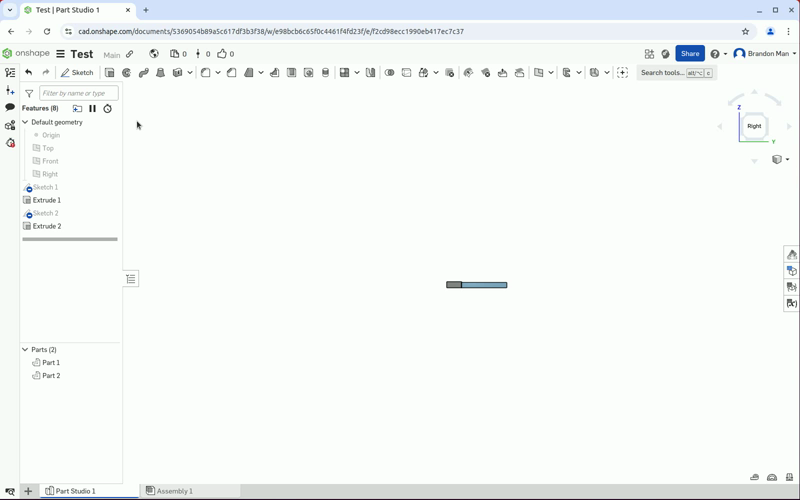
mouse_move(73, 189)
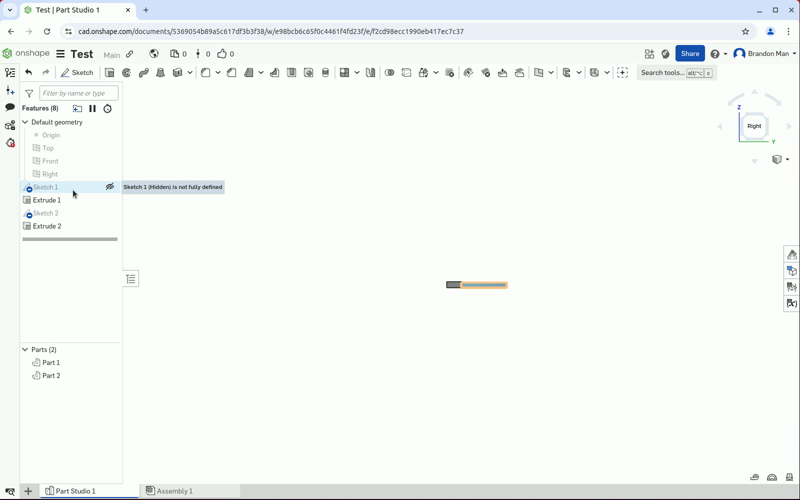
click(73, 189)
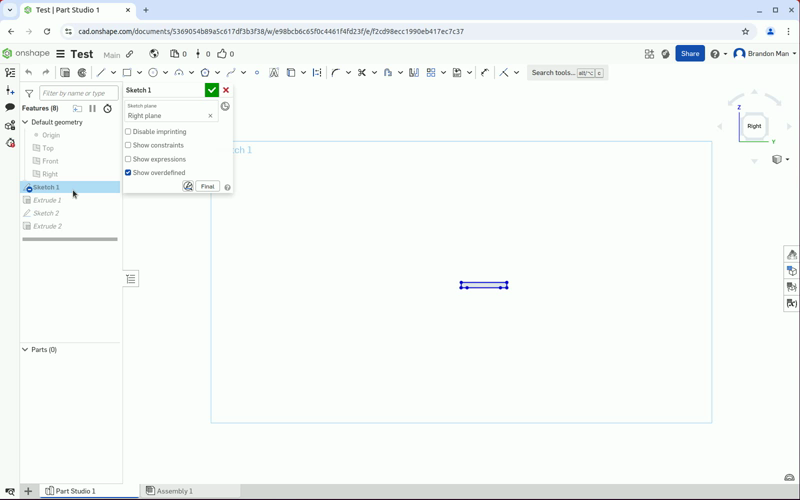
mouse_move(229, 92)
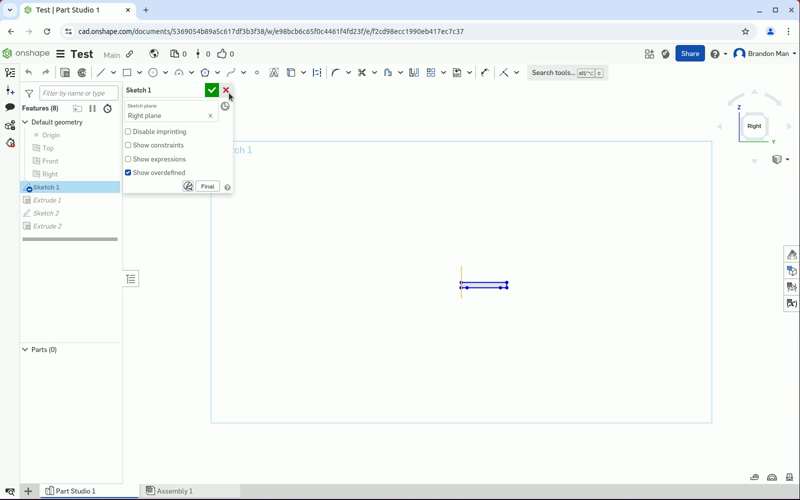
click(229, 92)
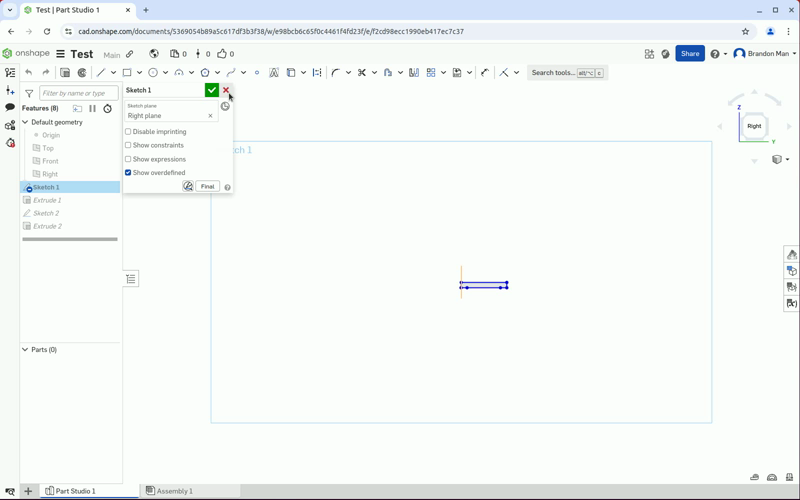
key(shift+s)
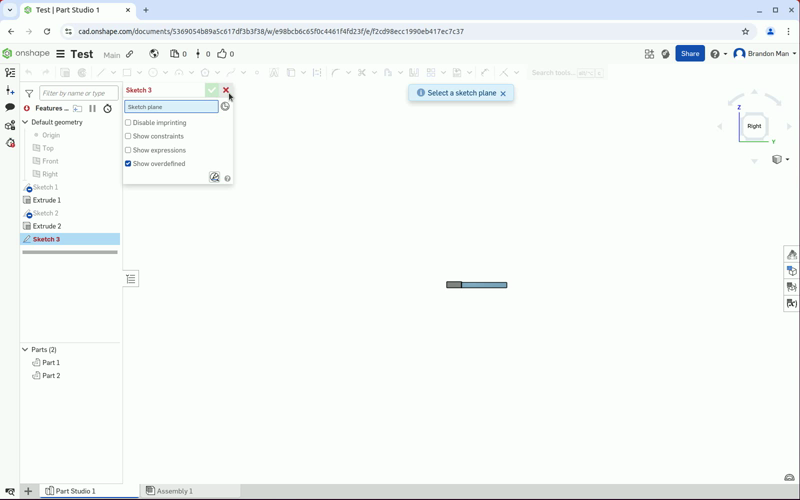
mouse_move(73, 176)
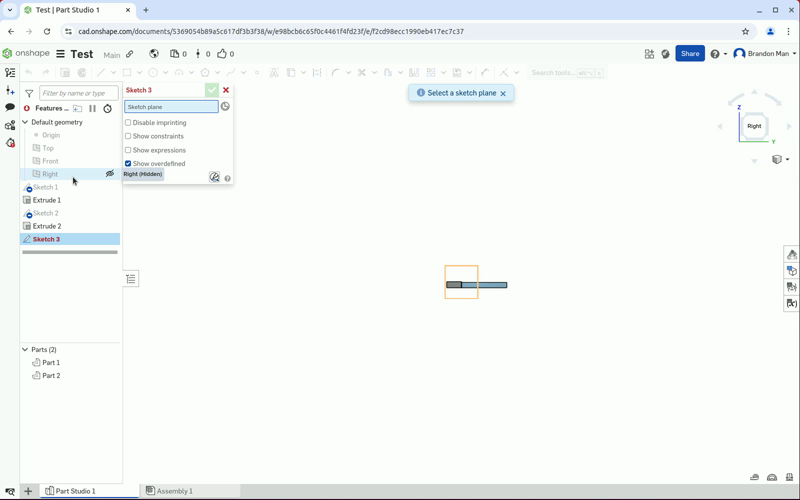
click(73, 176)
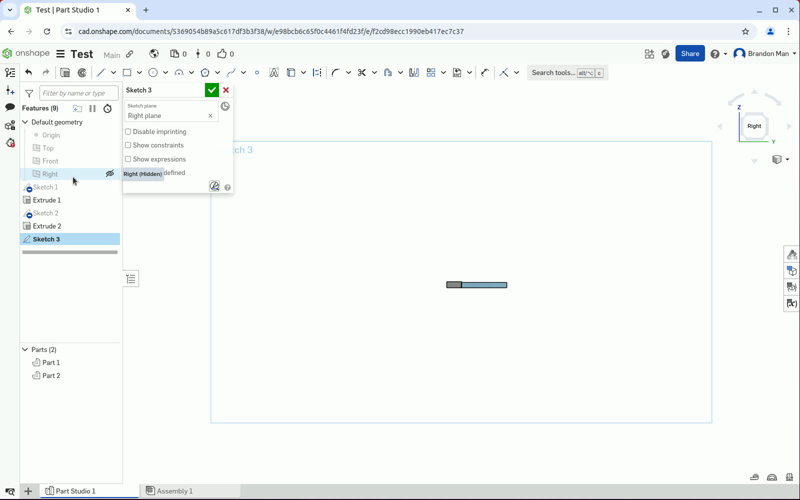
mouse_move(73, 352)
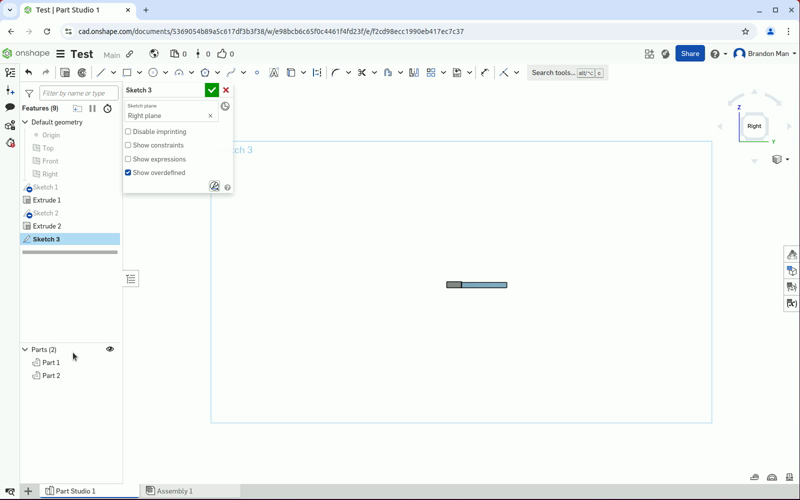
key(y)
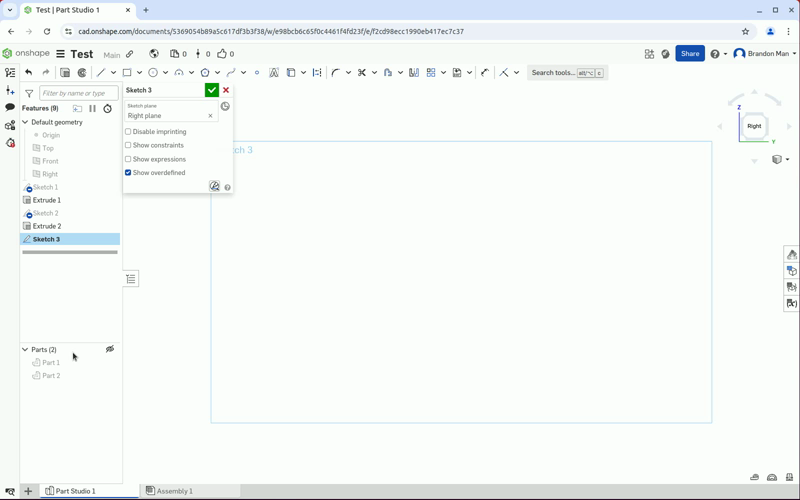
key(l)
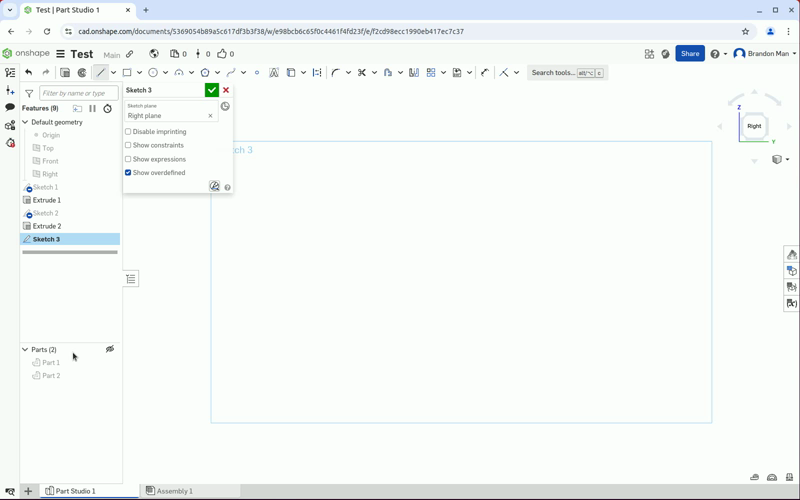
key_down(shift)
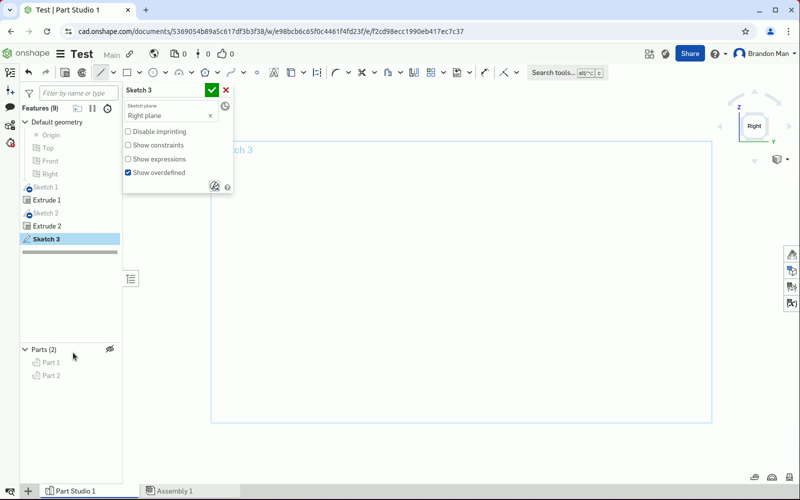
mouse_move(446, 300)
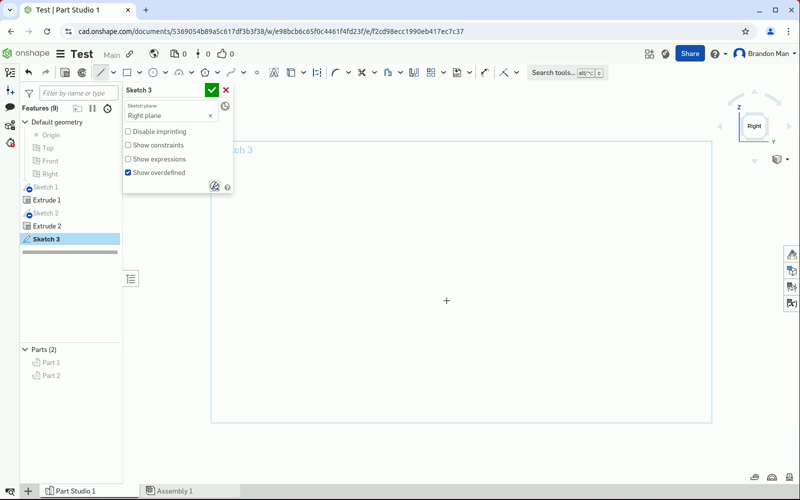
click(446, 300)
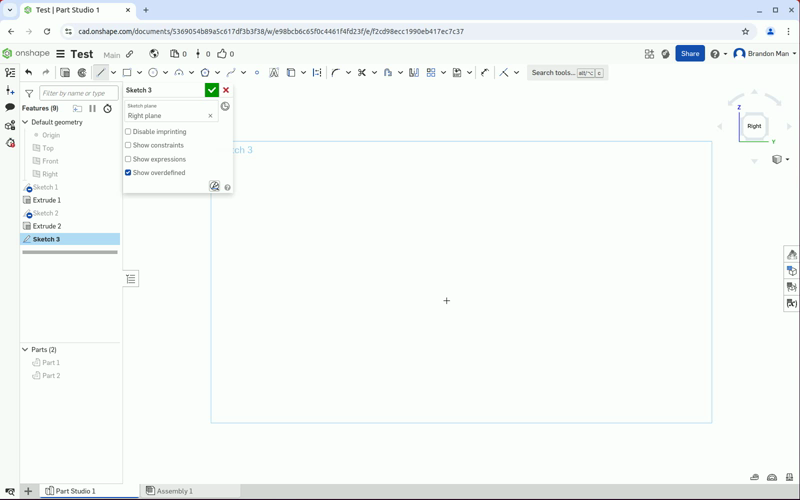
key_up(shift)
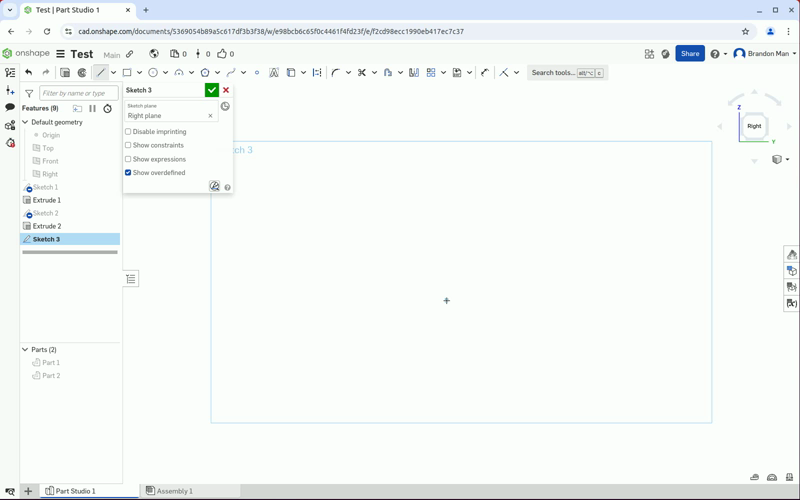
key_down(shift)
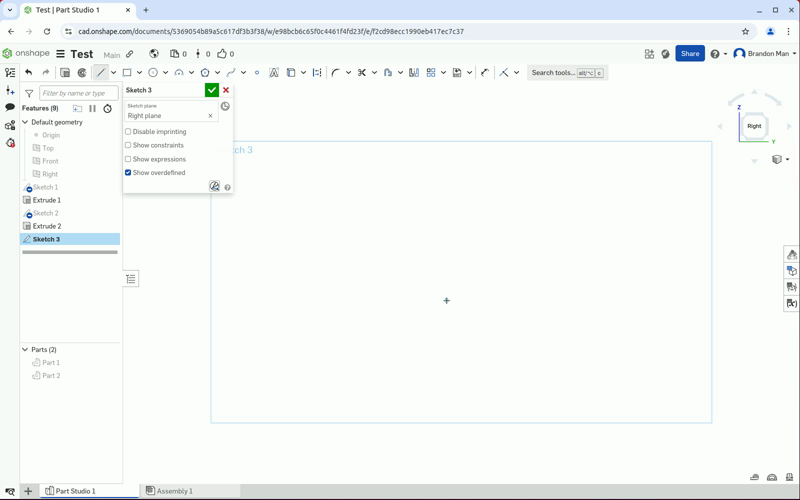
mouse_move(476, 300)
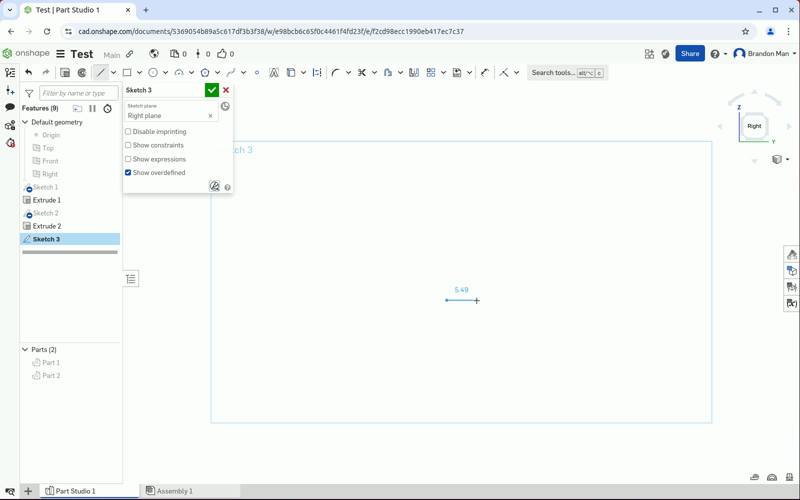
mouse_move(452, 300)
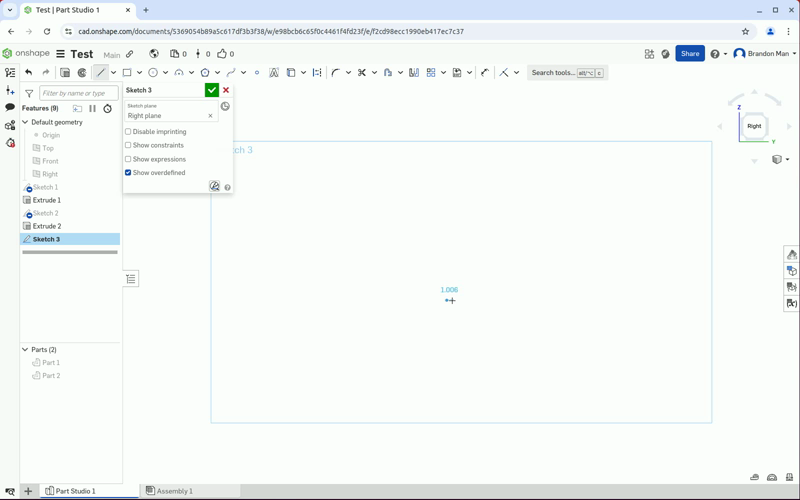
scroll(6)
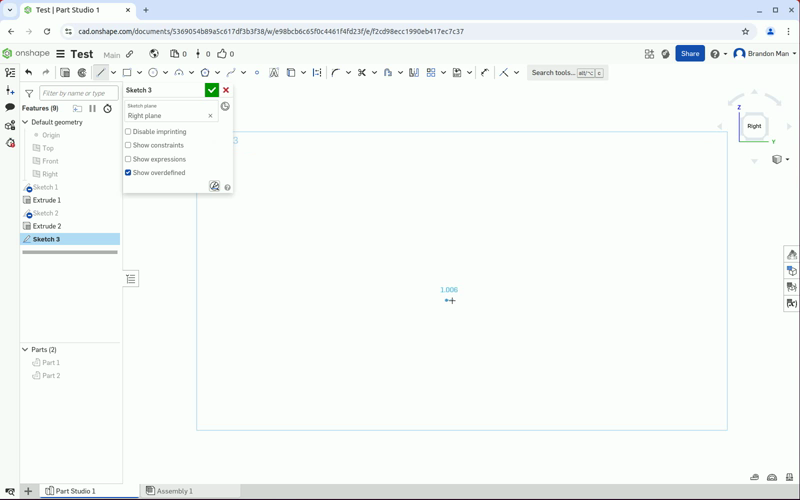
scroll(6)
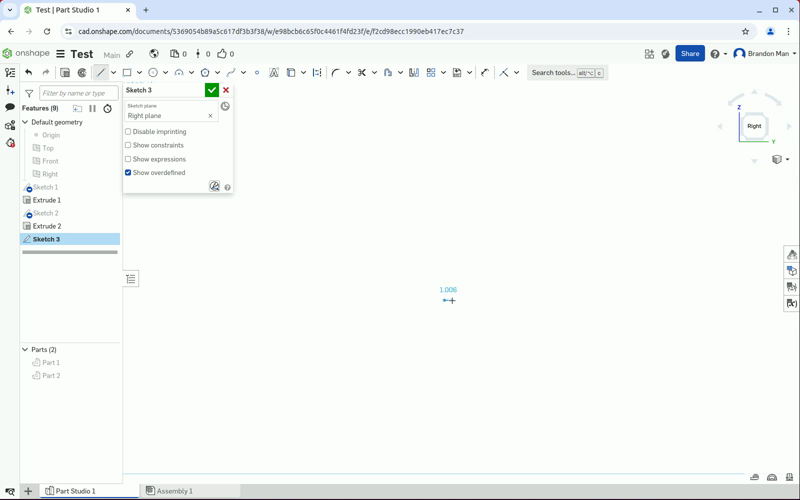
scroll(6)
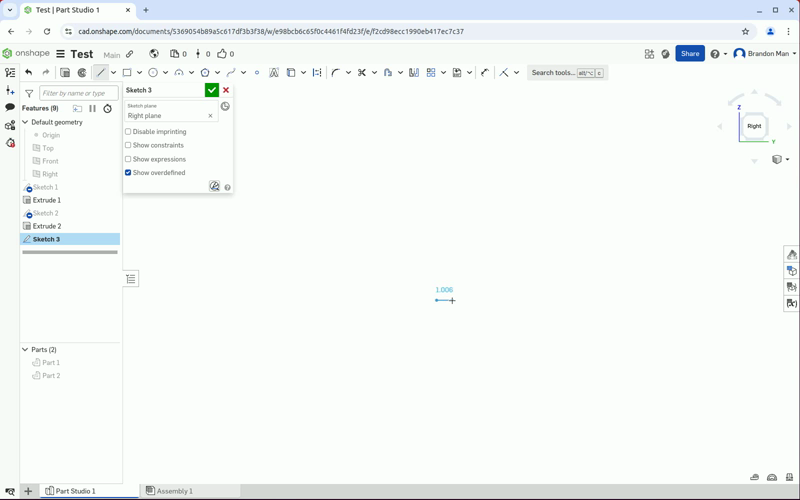
scroll(6)
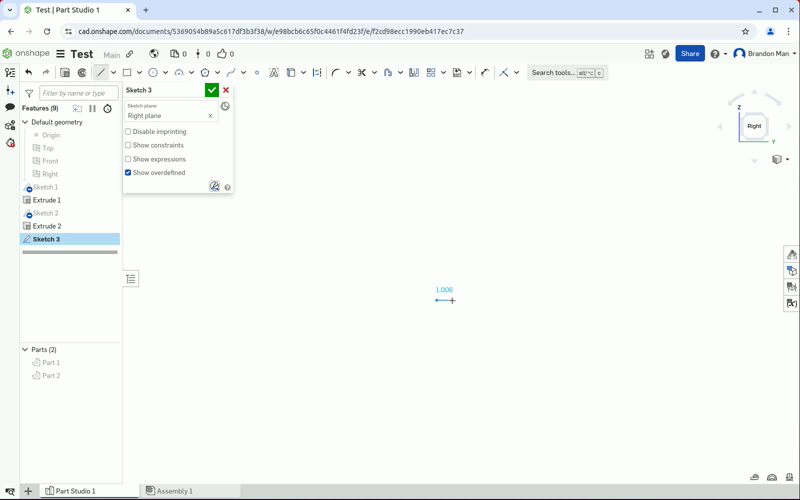
scroll(6)
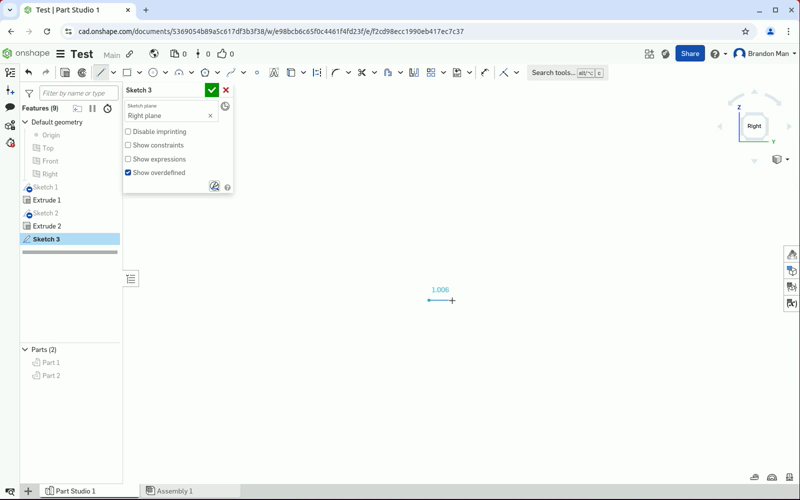
scroll(6)
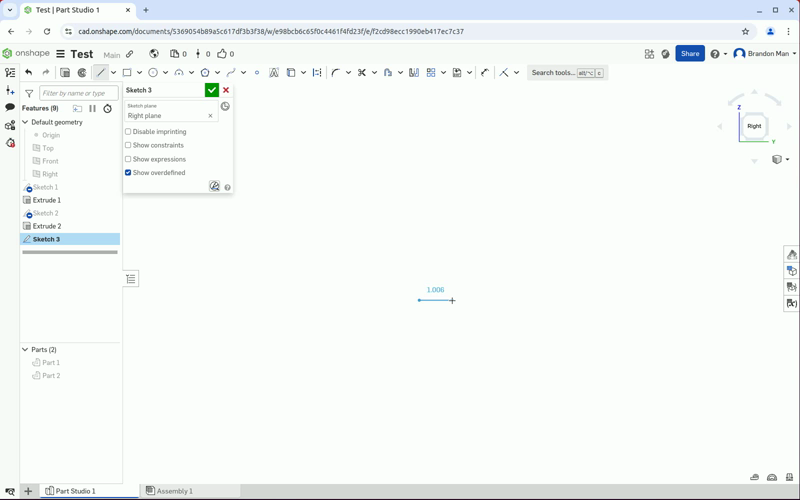
scroll(6)
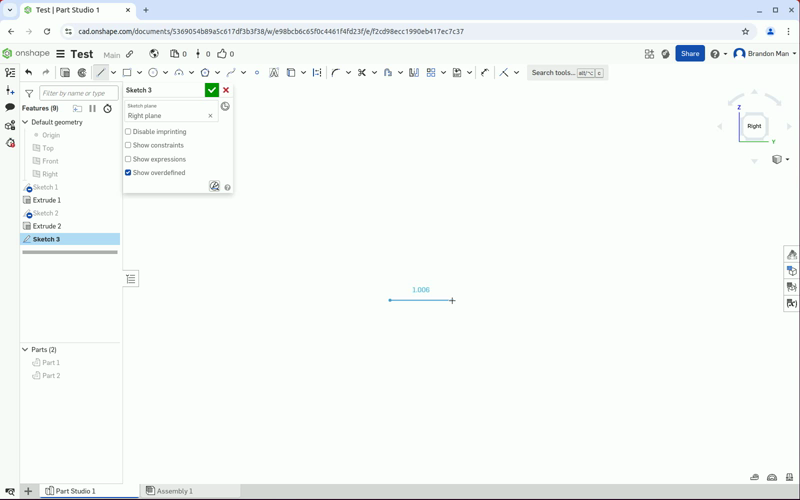
click(452, 300)
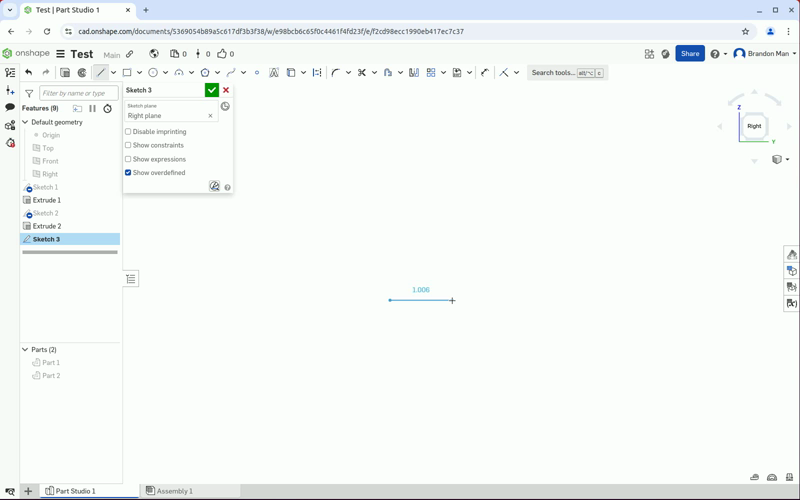
scroll(-6)
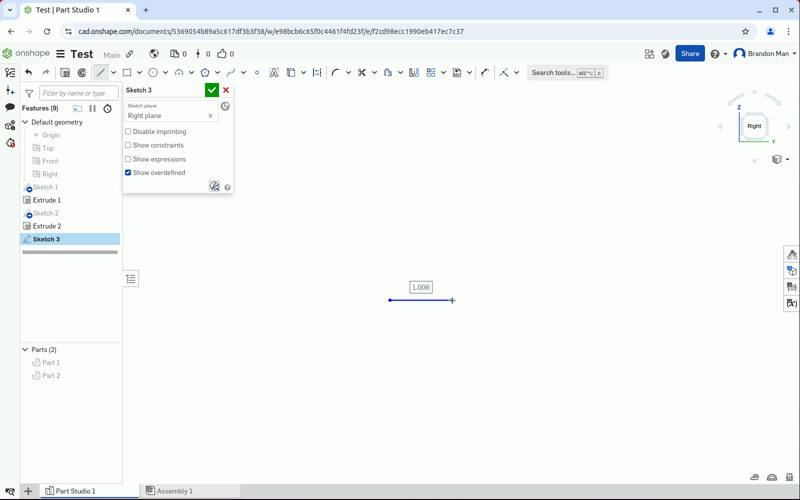
scroll(-6)
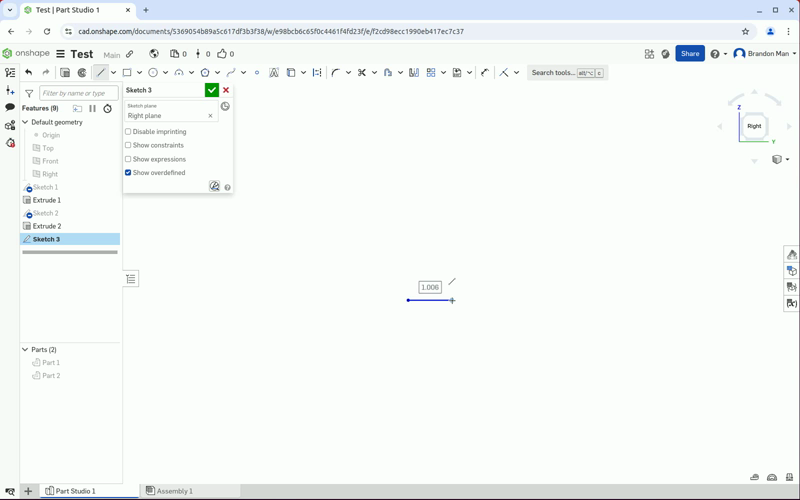
scroll(-6)
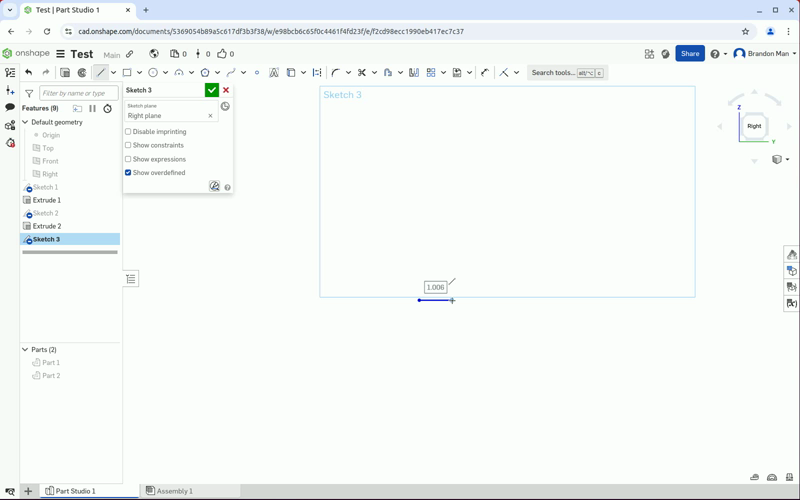
scroll(-6)
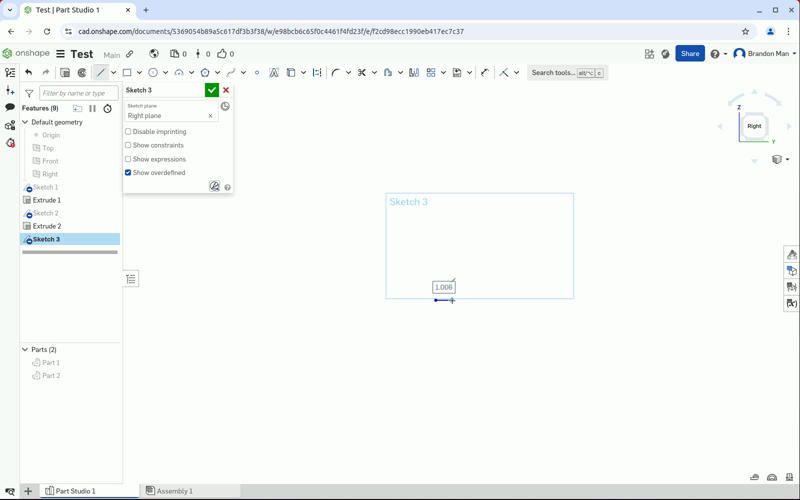
scroll(-6)
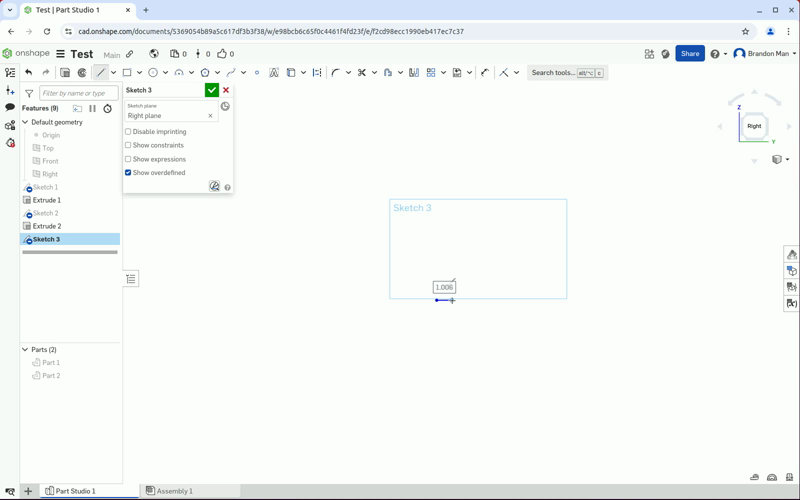
scroll(-6)
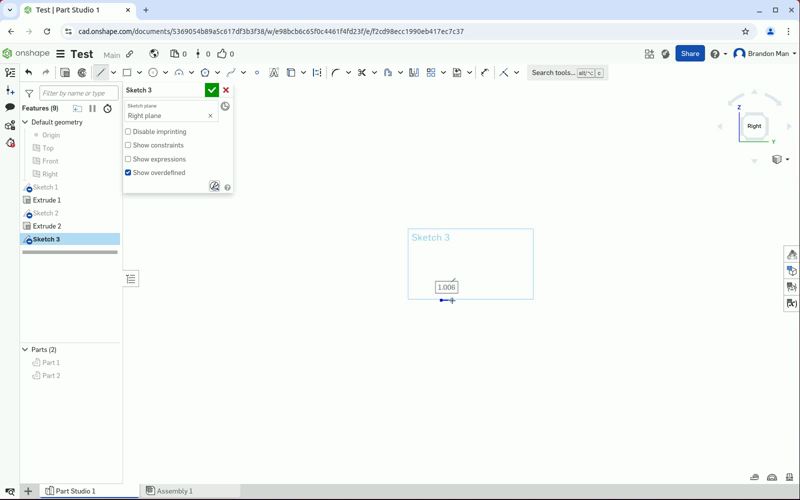
scroll(-6)
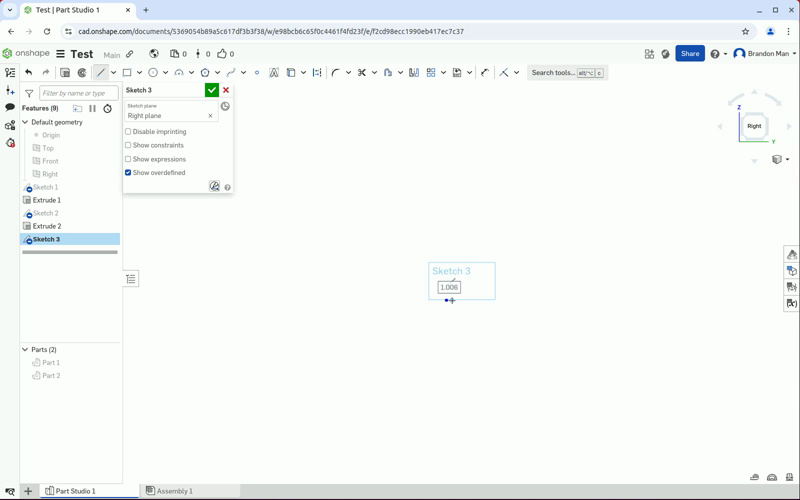
key_up(shift)
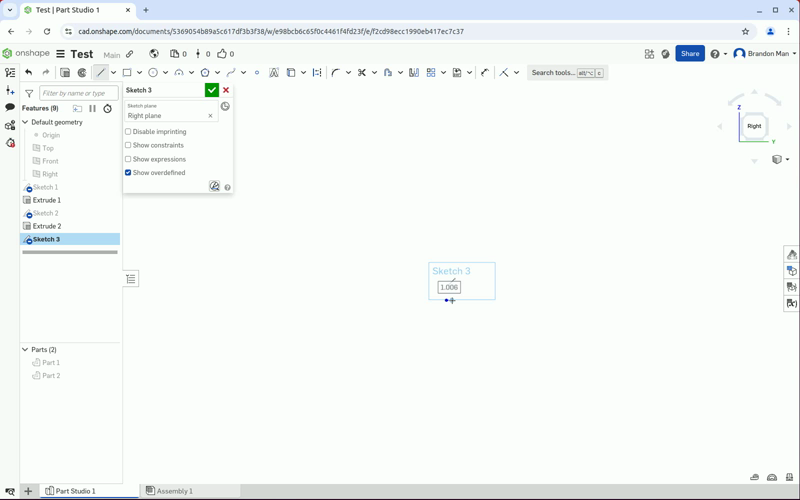
key_down(shift)
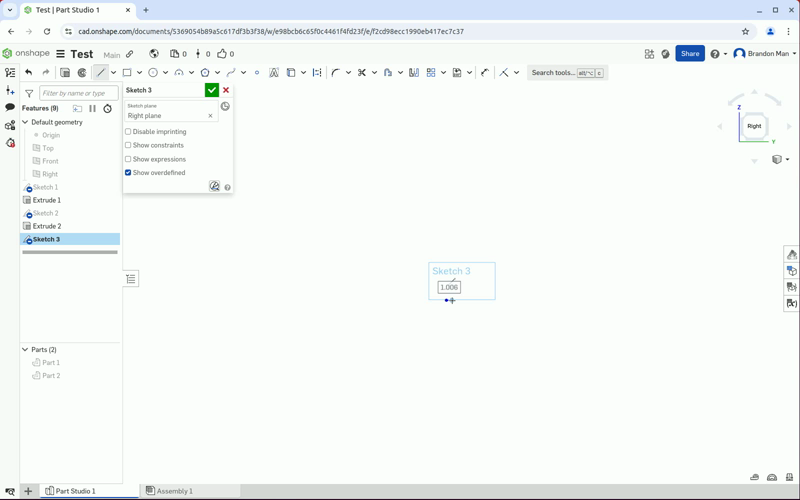
mouse_move(482, 300)
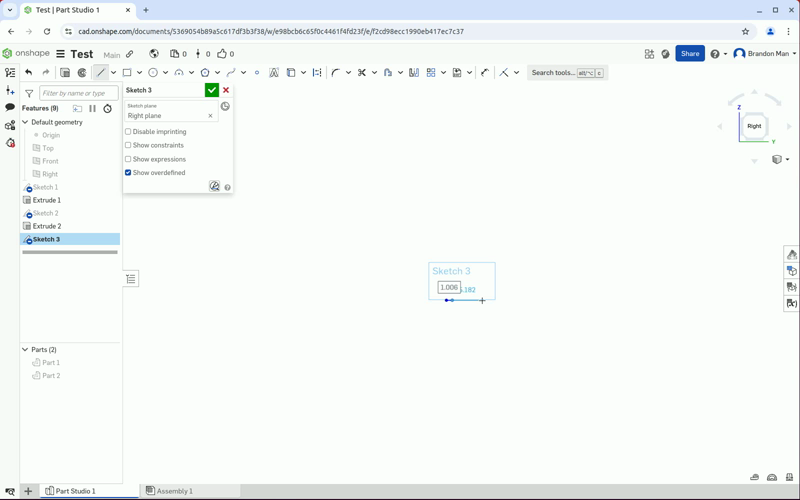
mouse_move(452, 286)
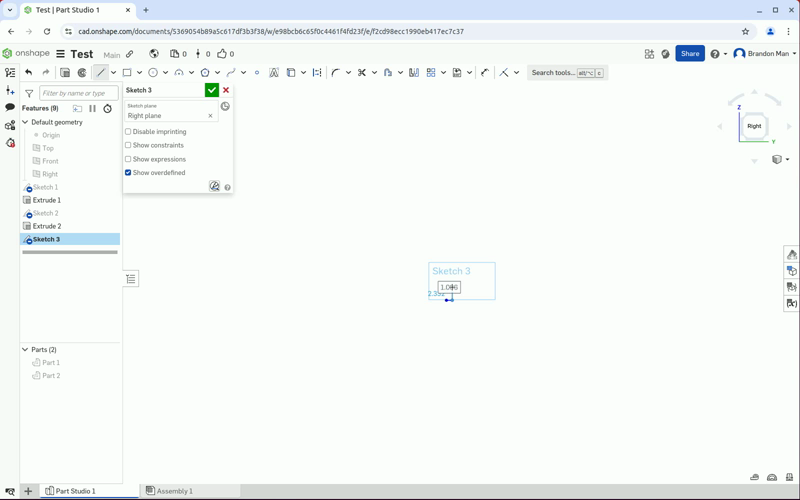
click(452, 286)
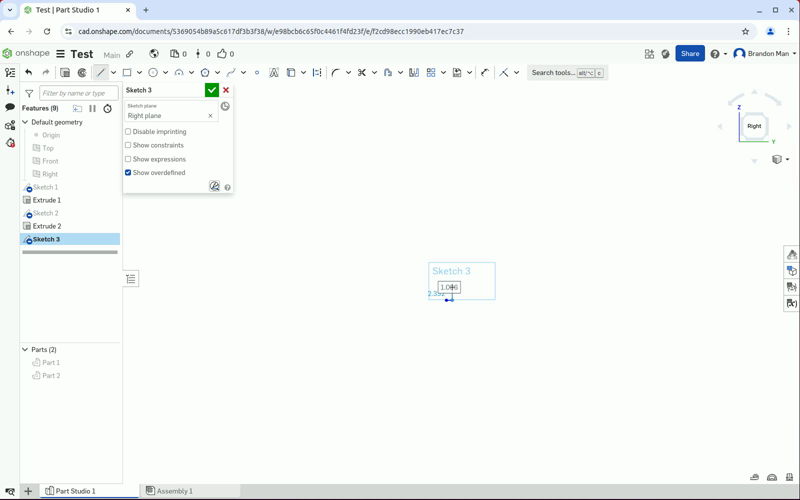
key_up(shift)
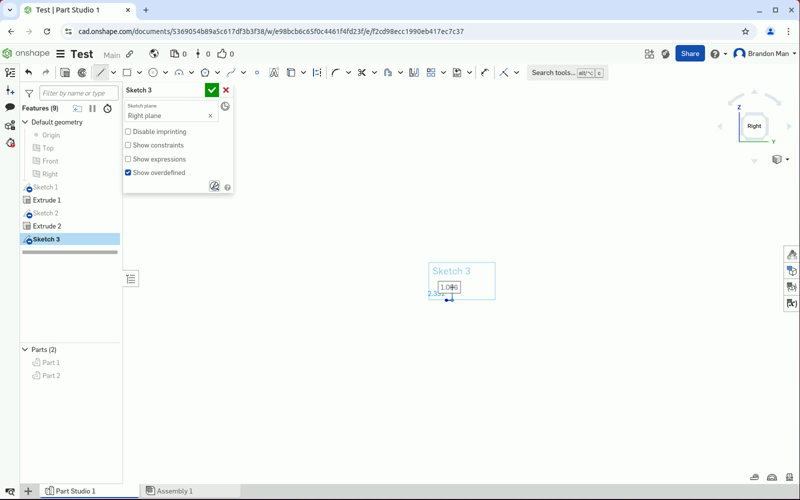
key_down(shift)
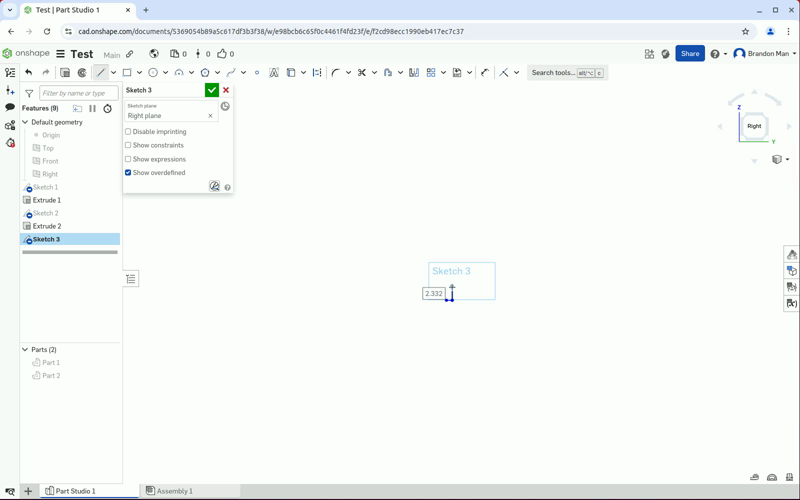
mouse_move(482, 286)
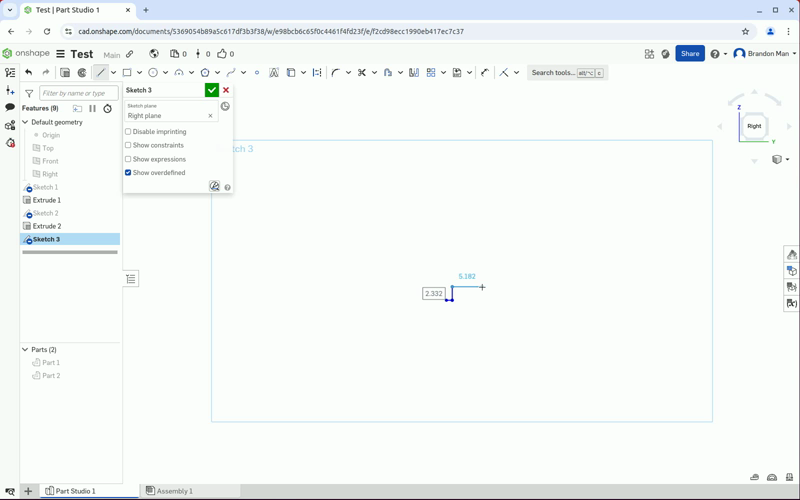
mouse_move(446, 286)
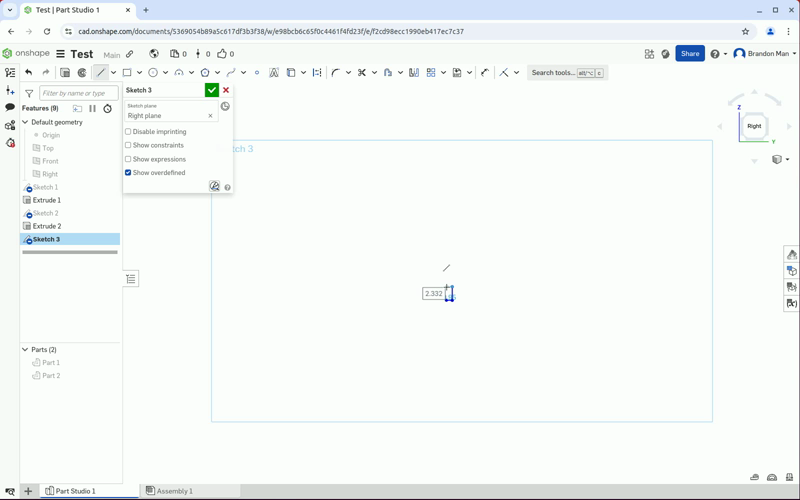
scroll(6)
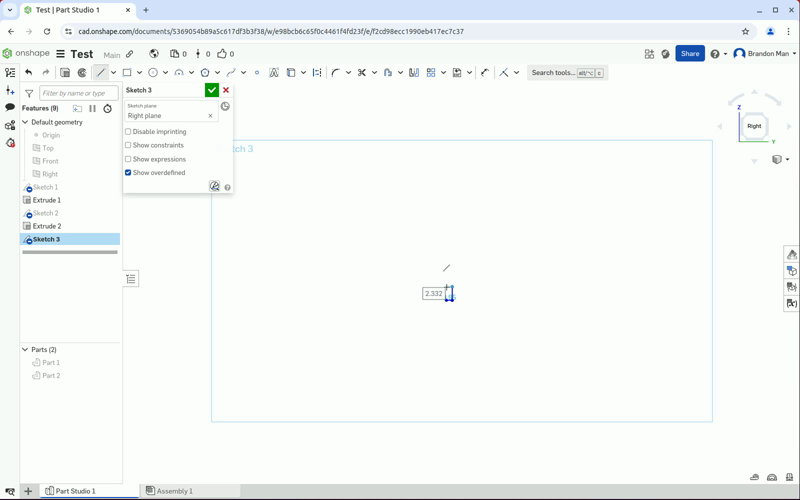
scroll(6)
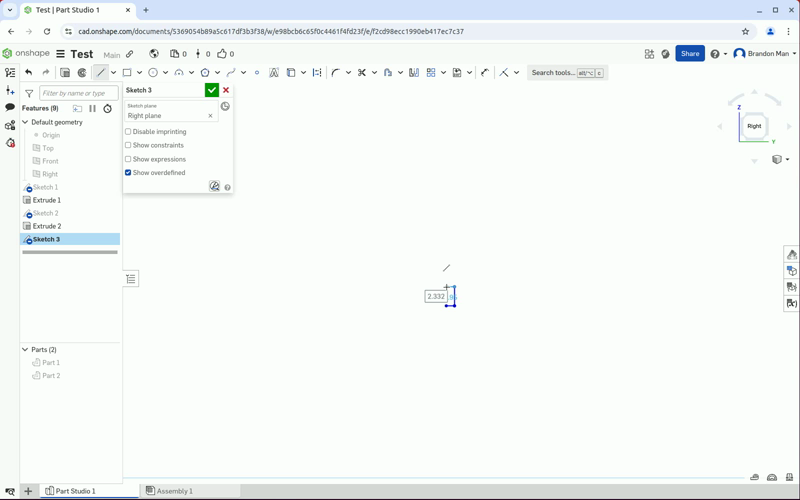
scroll(6)
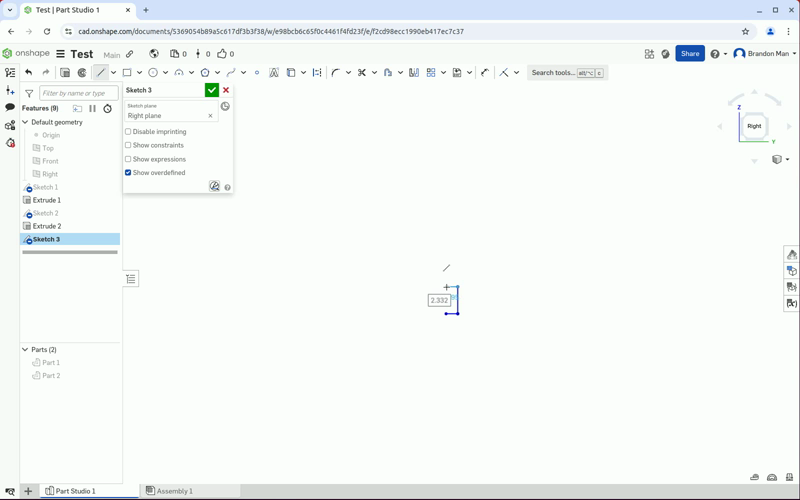
scroll(6)
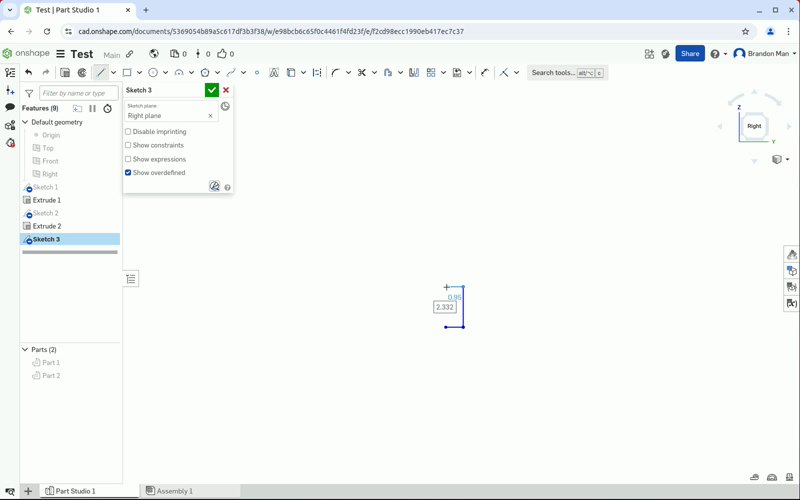
scroll(6)
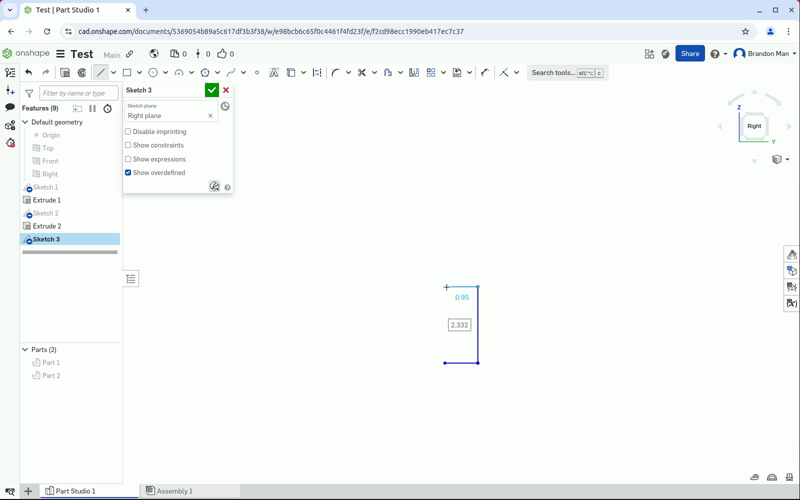
scroll(6)
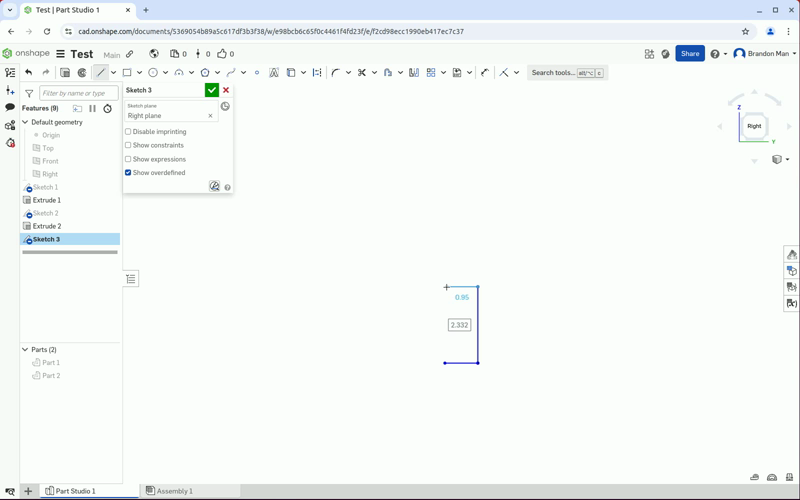
scroll(6)
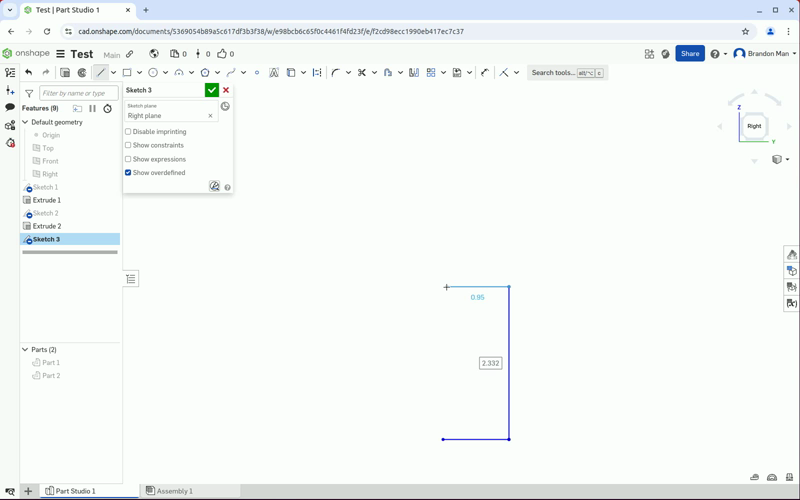
click(446, 286)
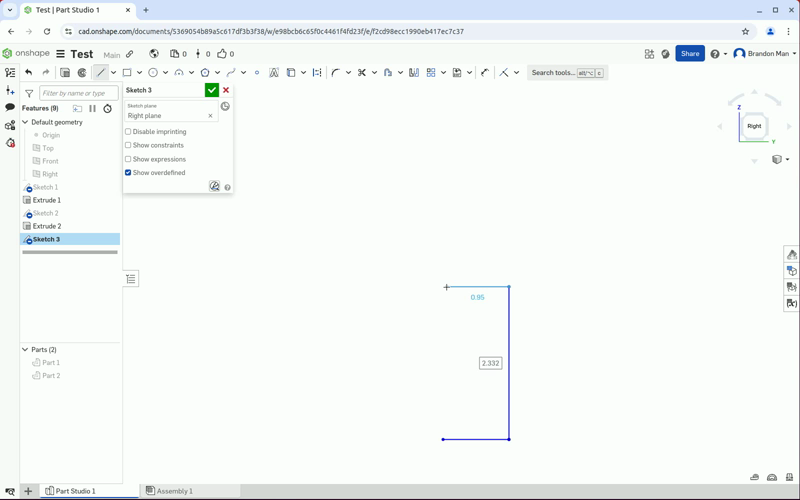
scroll(-6)
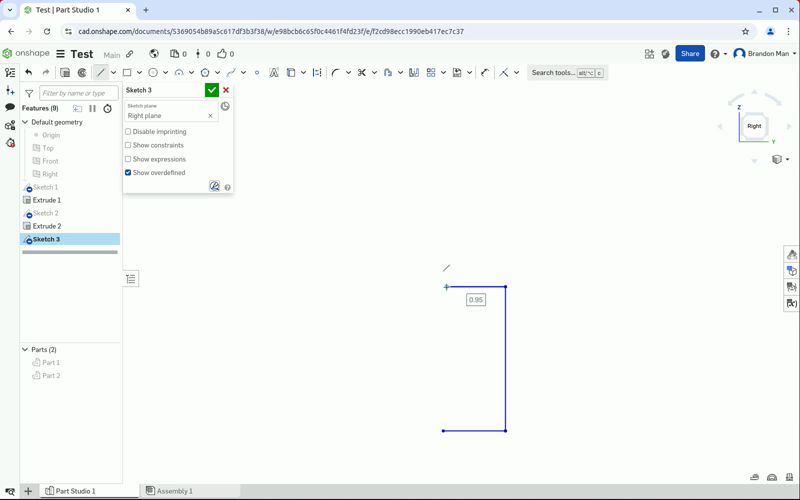
scroll(-6)
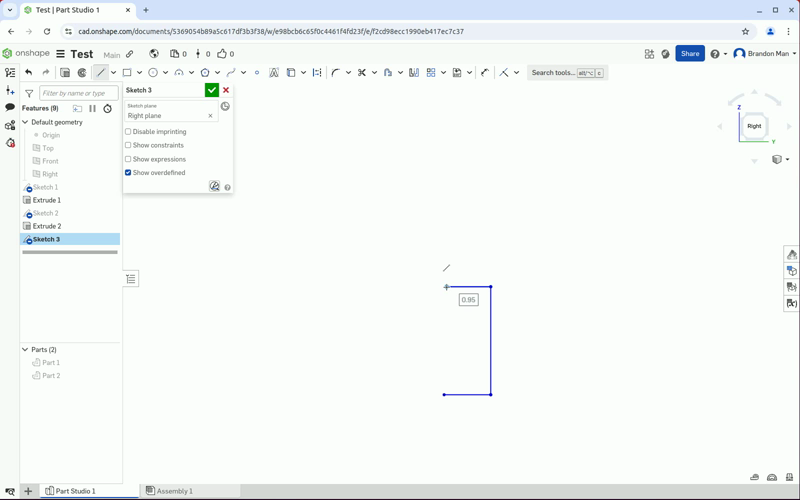
scroll(-6)
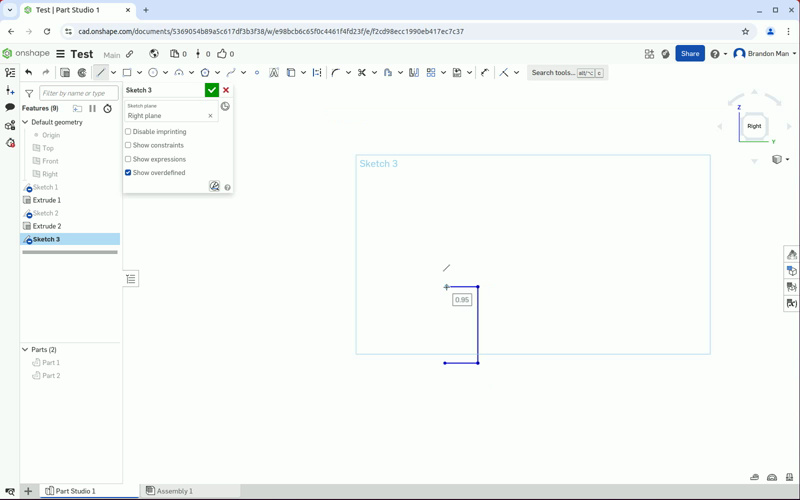
scroll(-6)
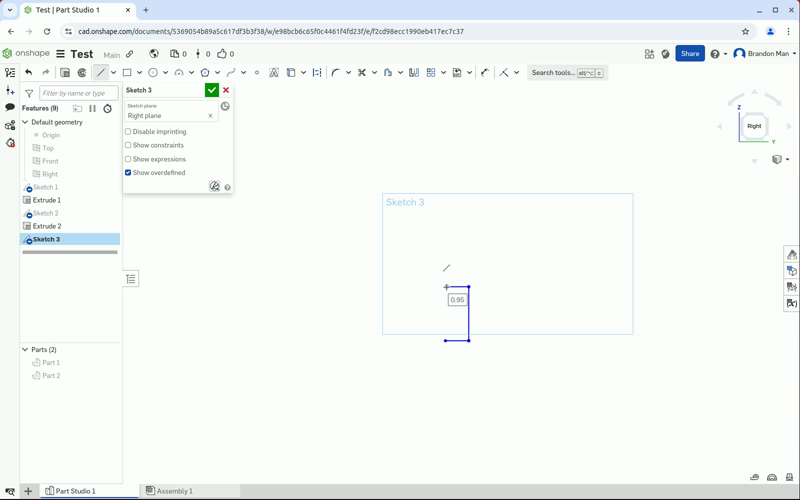
scroll(-6)
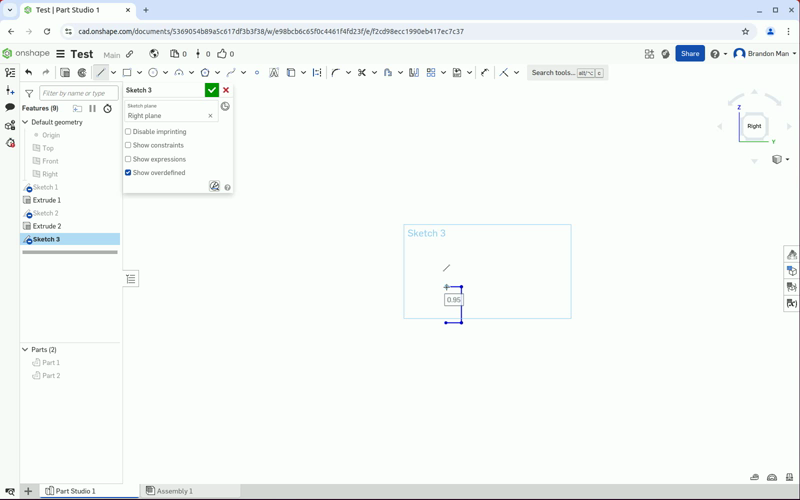
scroll(-6)
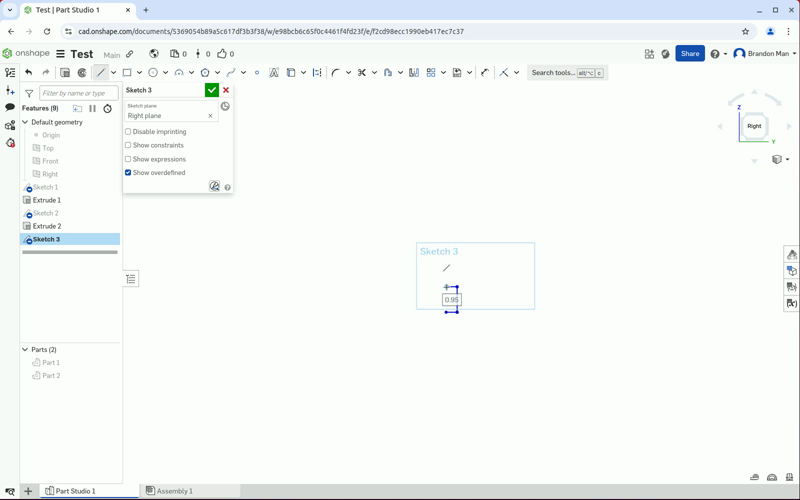
scroll(-6)
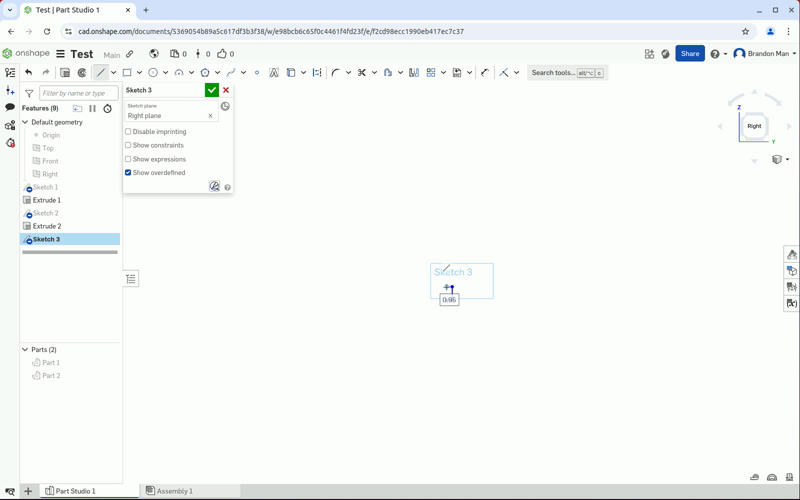
key_up(shift)
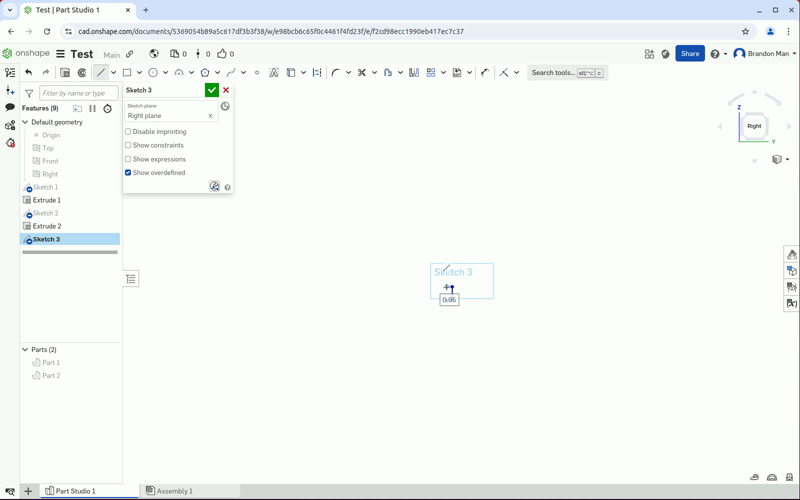
mouse_move(476, 286)
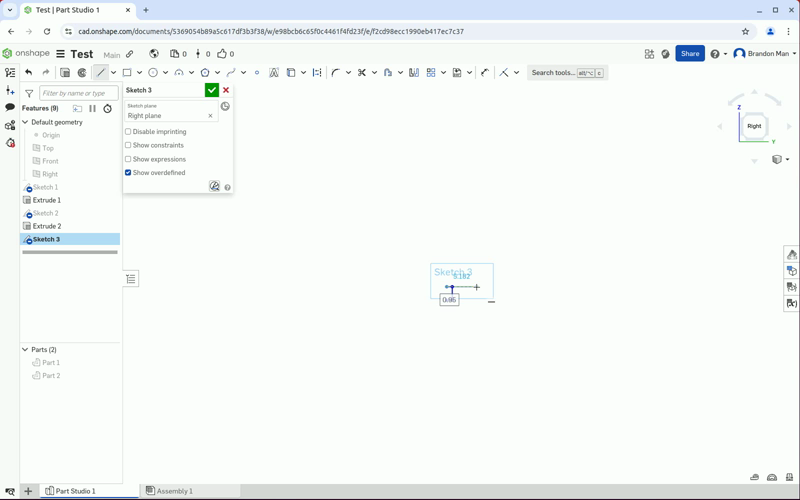
key_down(shift)
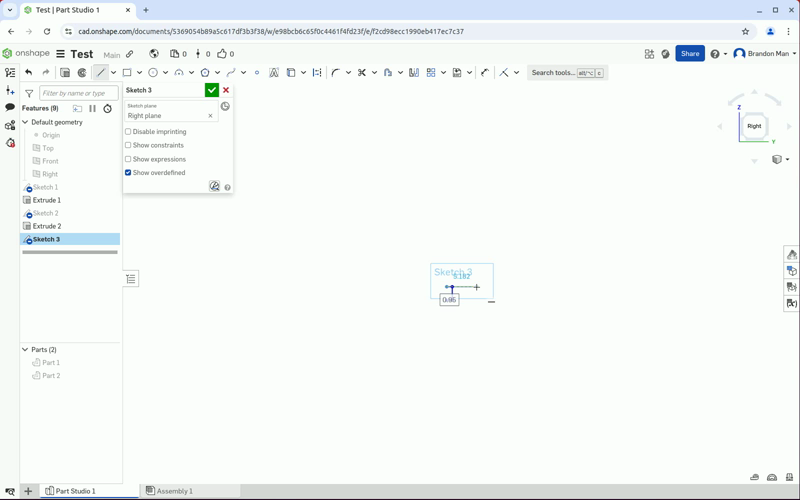
mouse_move(446, 300)
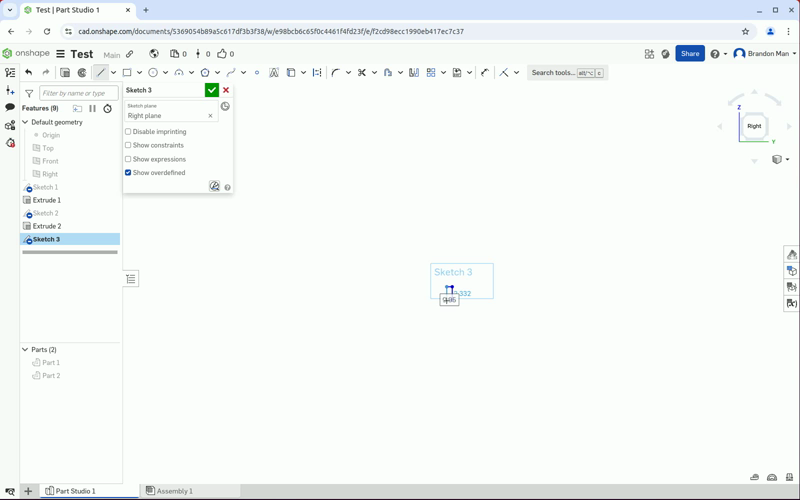
key_up(shift)
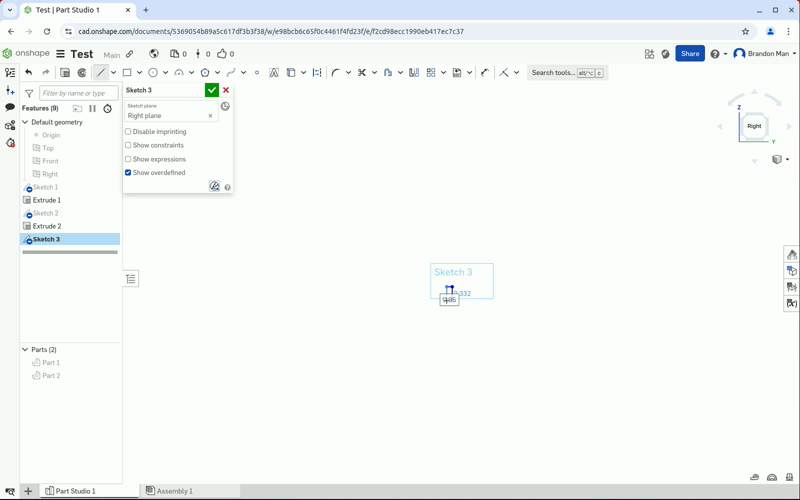
click(446, 300)
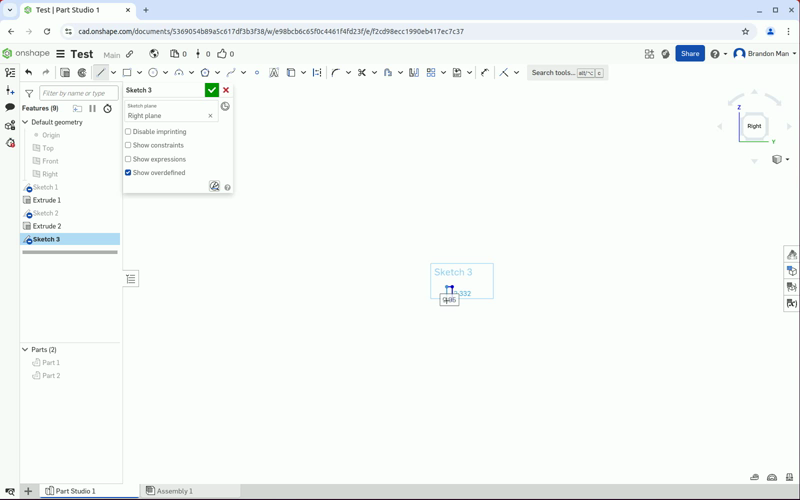
key(esc)
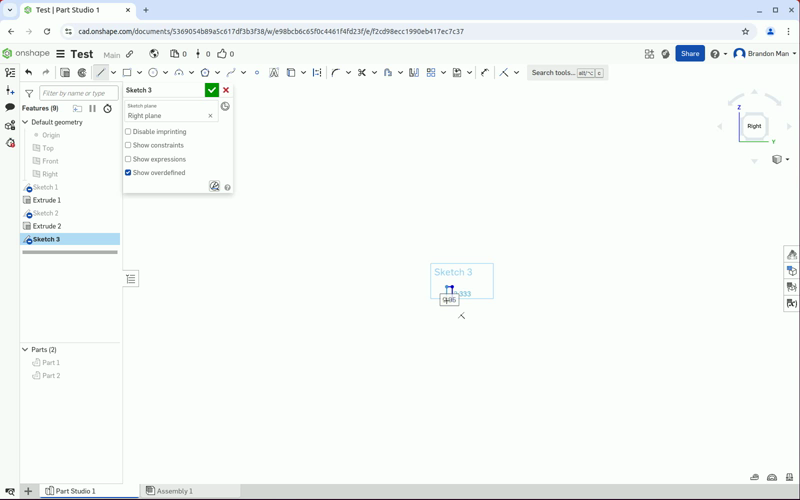
mouse_move(448, 290)
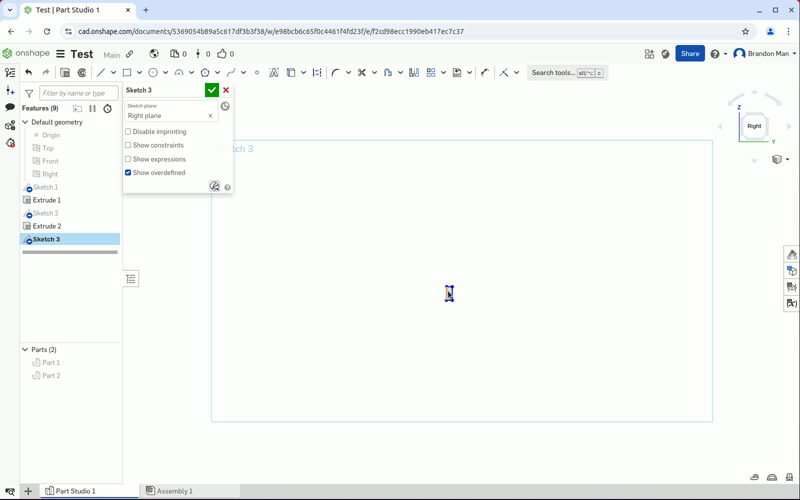
scroll(6)
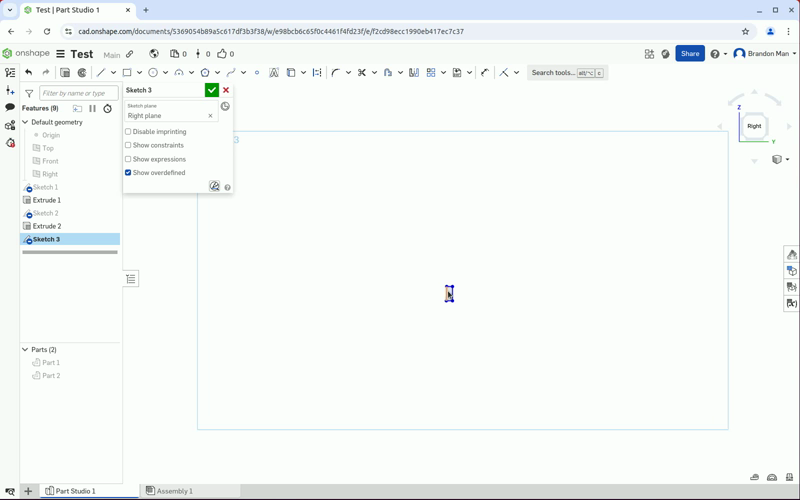
scroll(6)
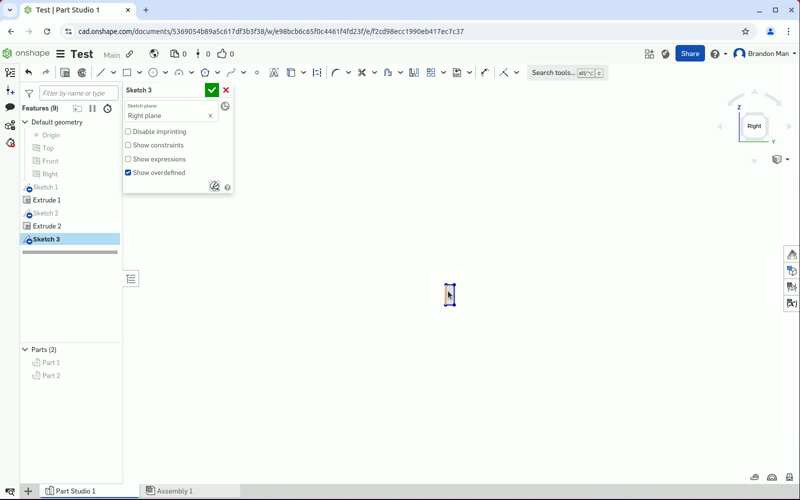
scroll(6)
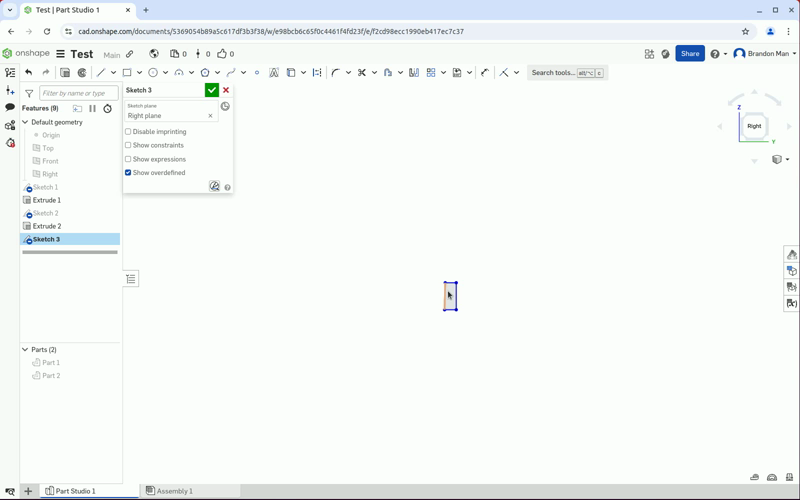
scroll(6)
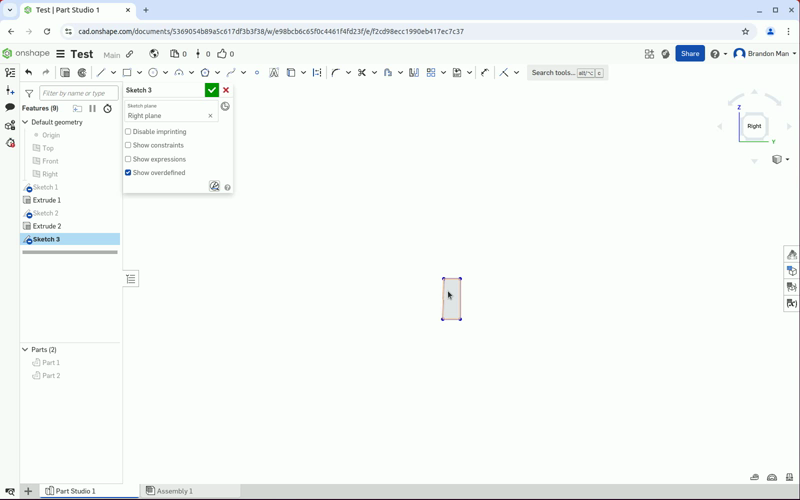
scroll(6)
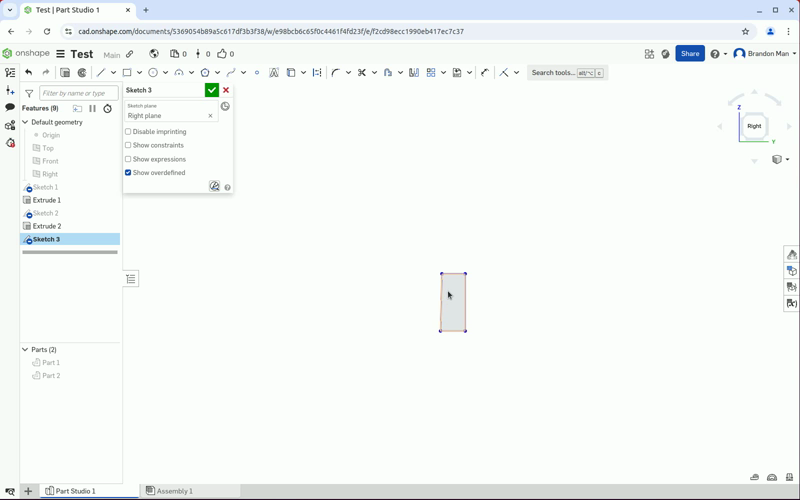
scroll(6)
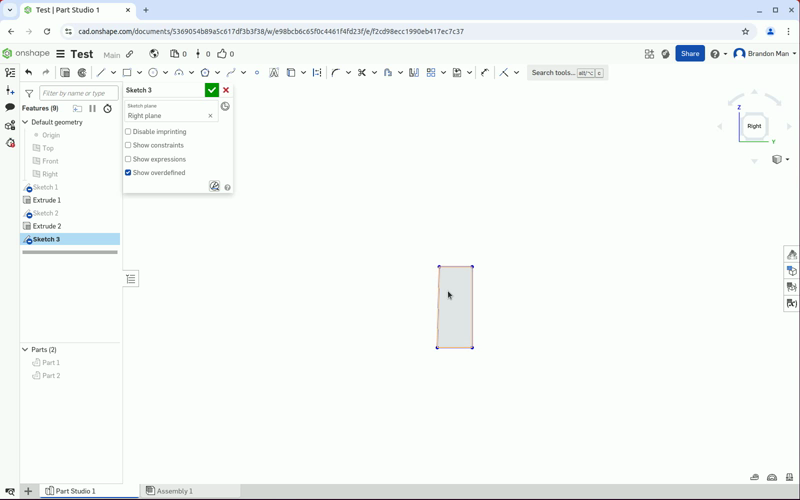
scroll(6)
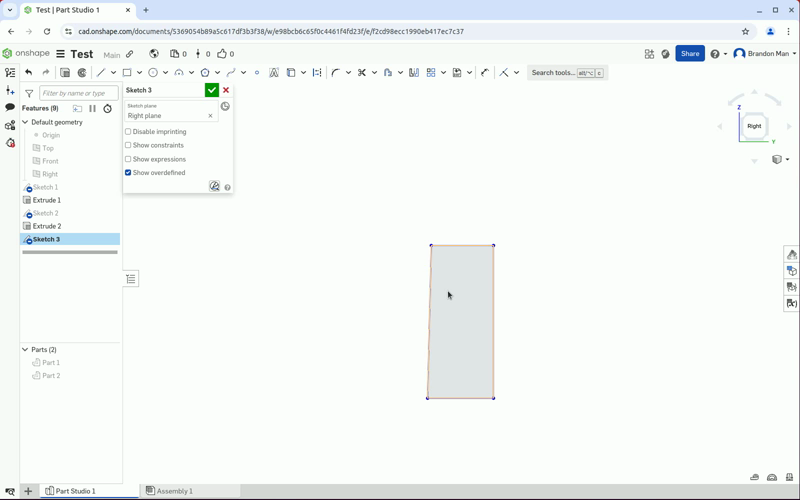
click(448, 290)
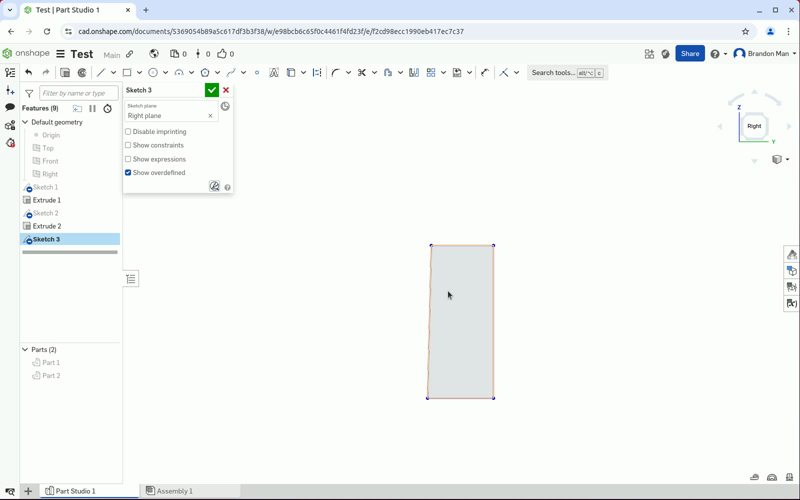
scroll(-6)
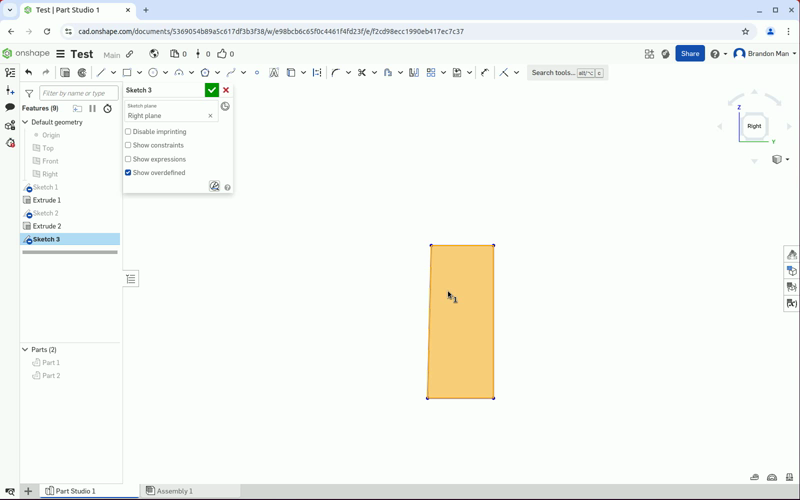
scroll(-6)
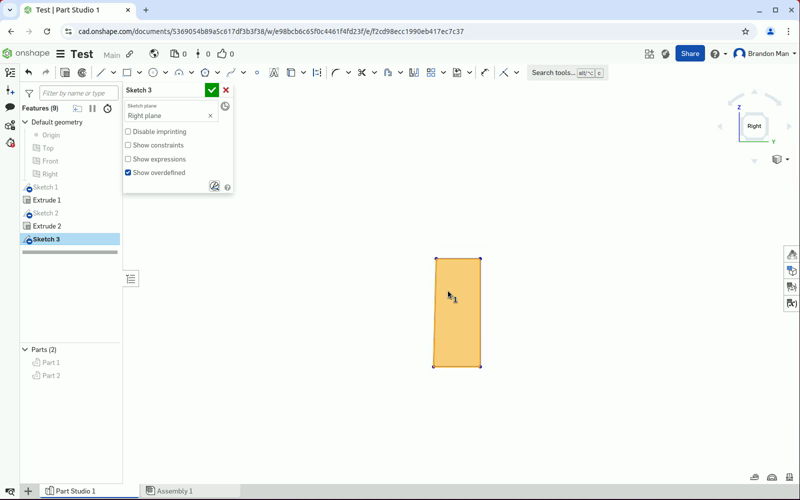
scroll(-6)
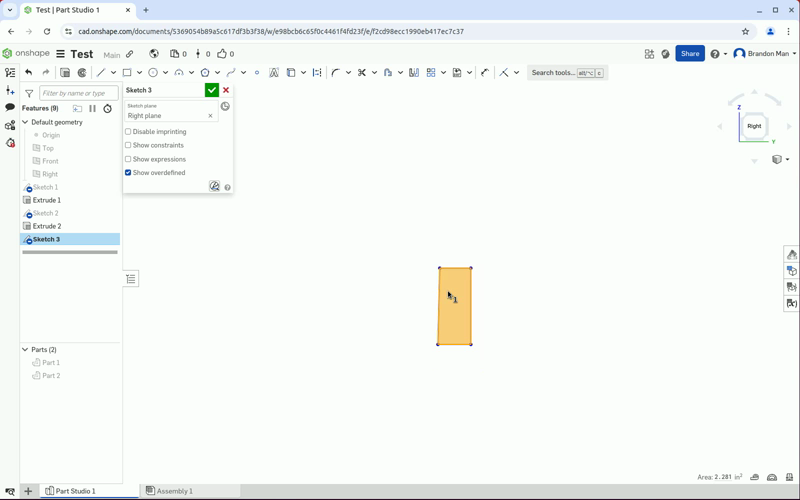
scroll(-6)
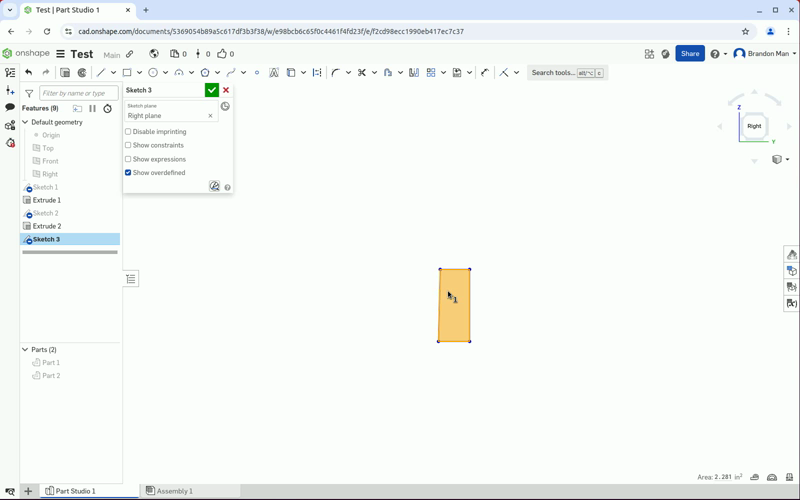
scroll(-6)
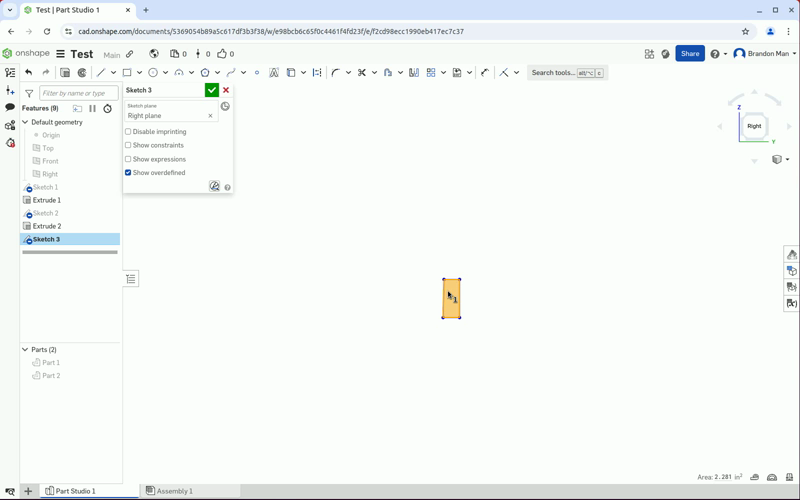
scroll(-6)
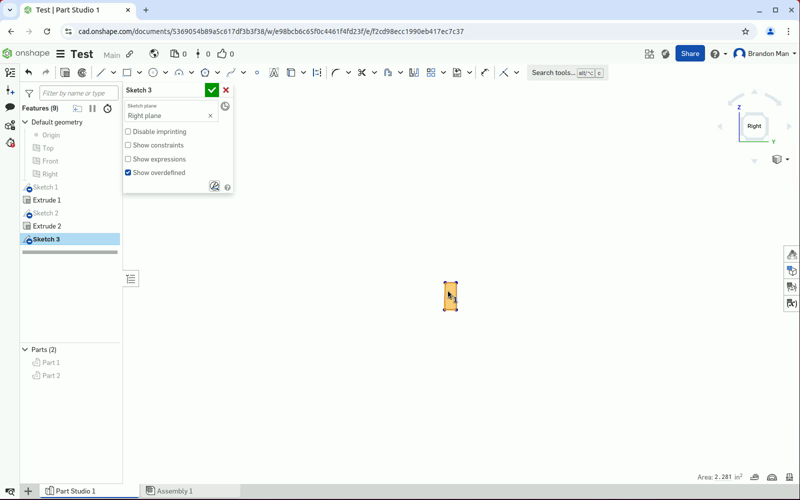
scroll(-6)
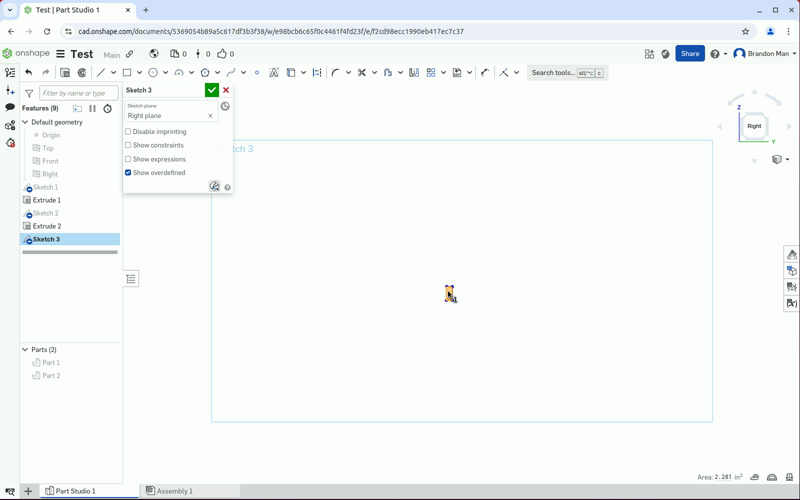
mouse_move(73, 352)
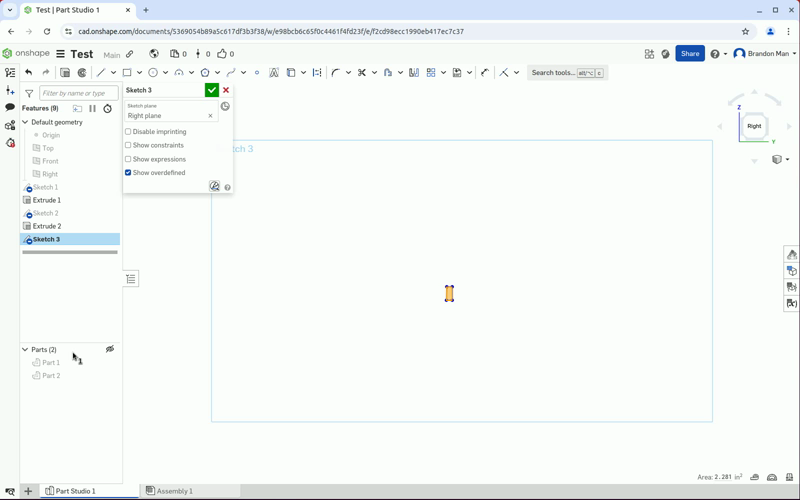
key(shift+y)
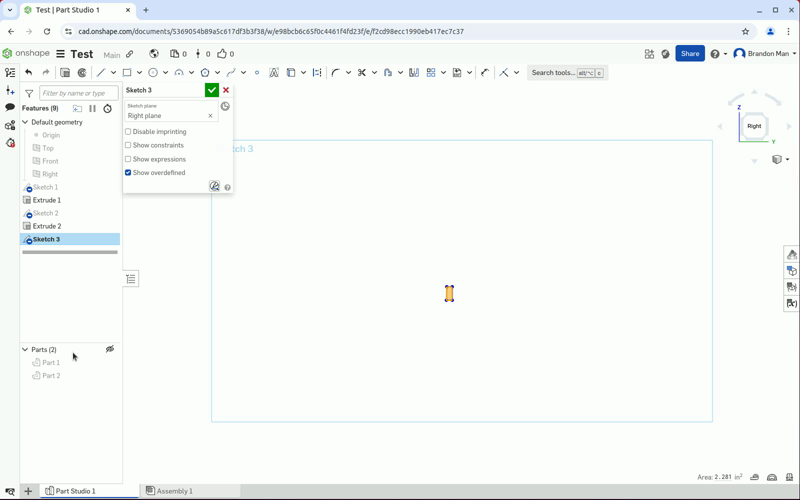
key(shift+e)
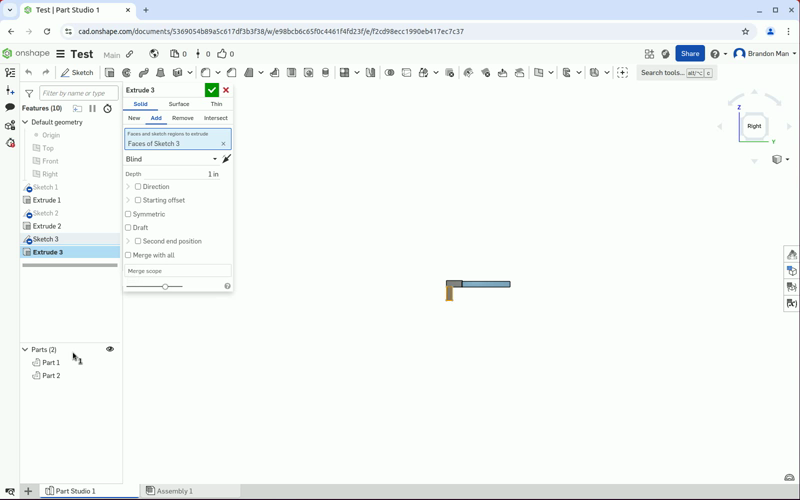
mouse_move(143, 106)
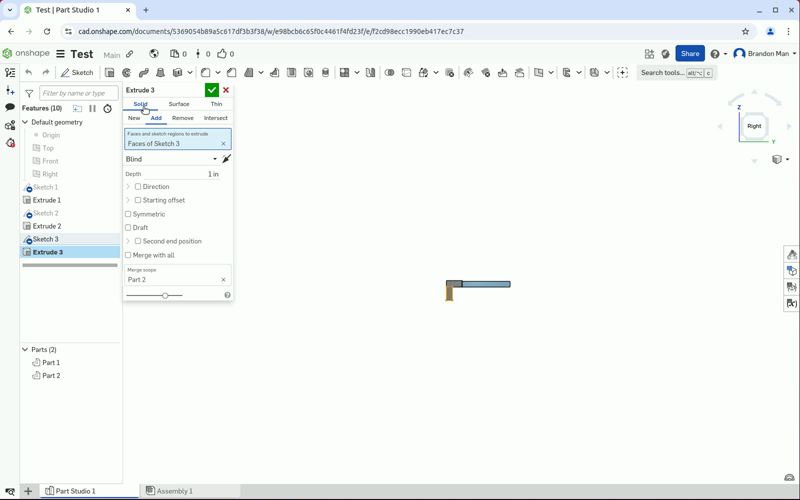
click(143, 106)
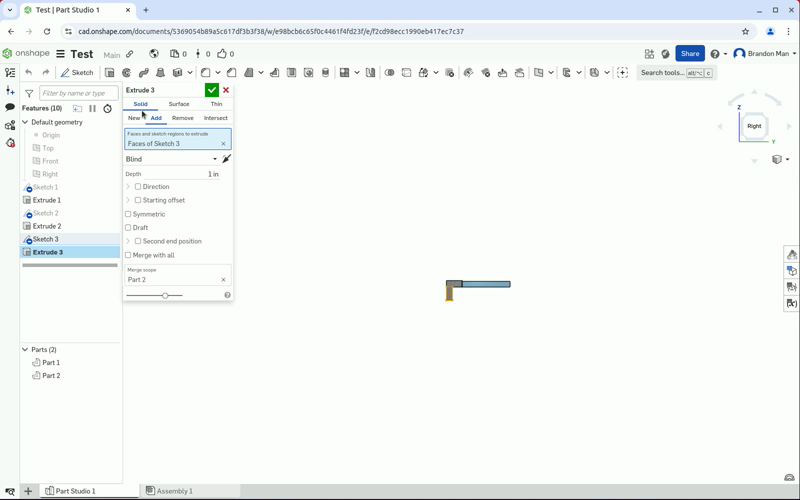
mouse_move(137, 120)
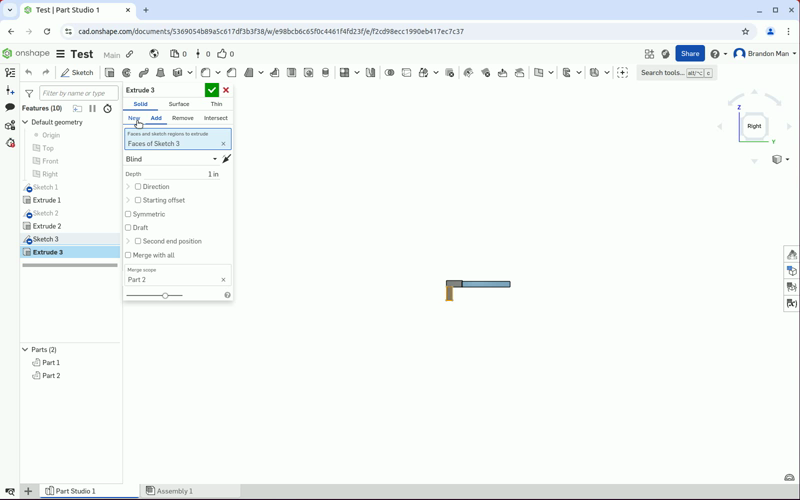
click(137, 120)
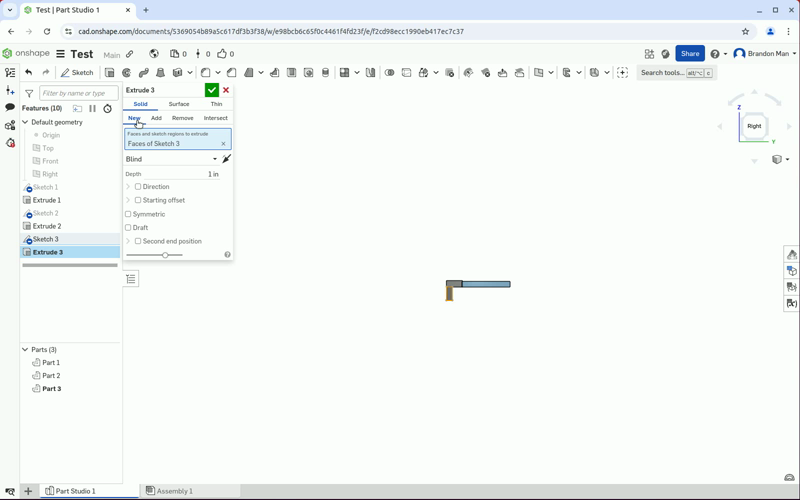
key(tab, 4)
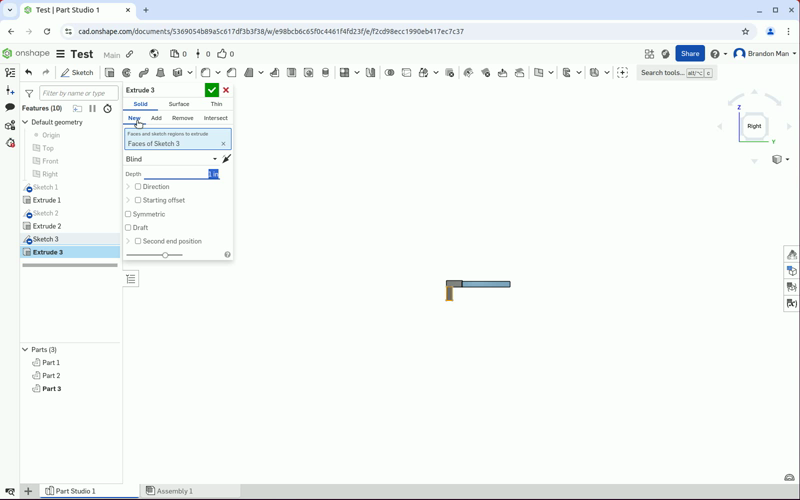
text(-23.108)
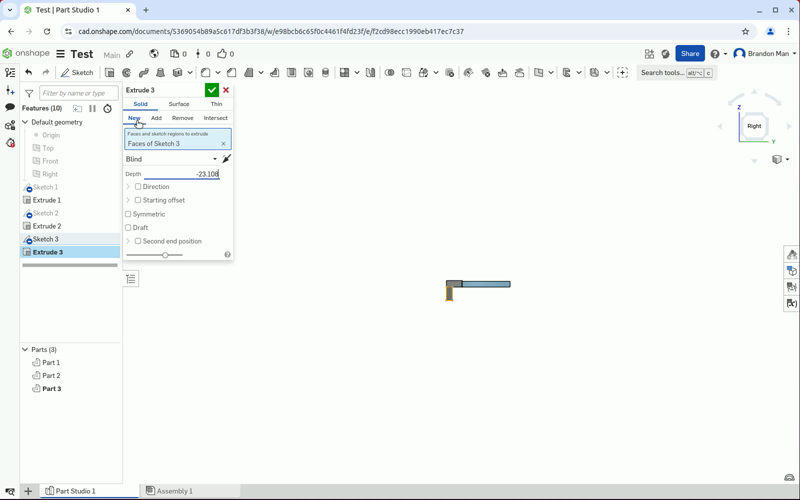
key(enter)
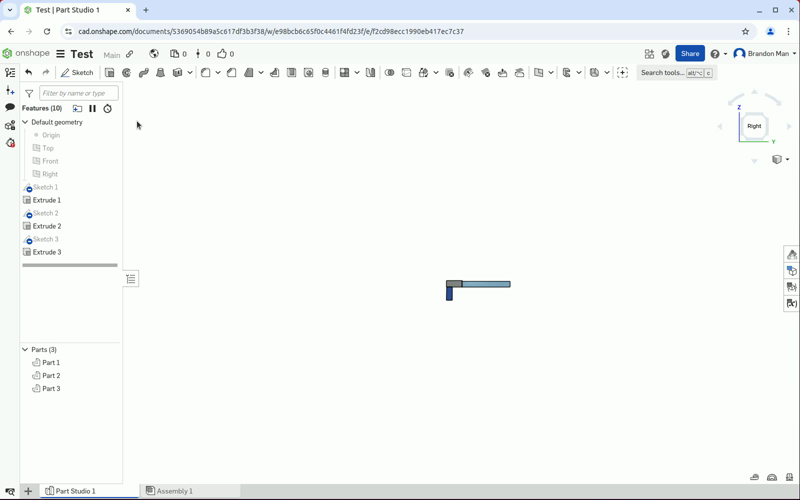
key(shift+h)
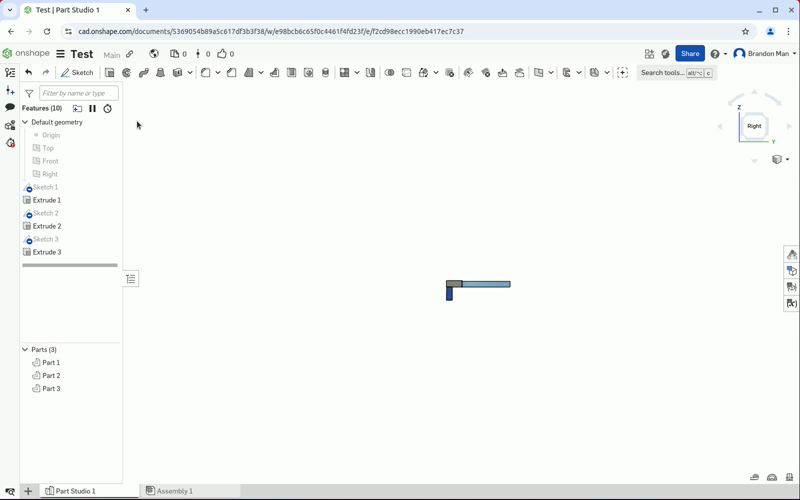
key(shift+h)
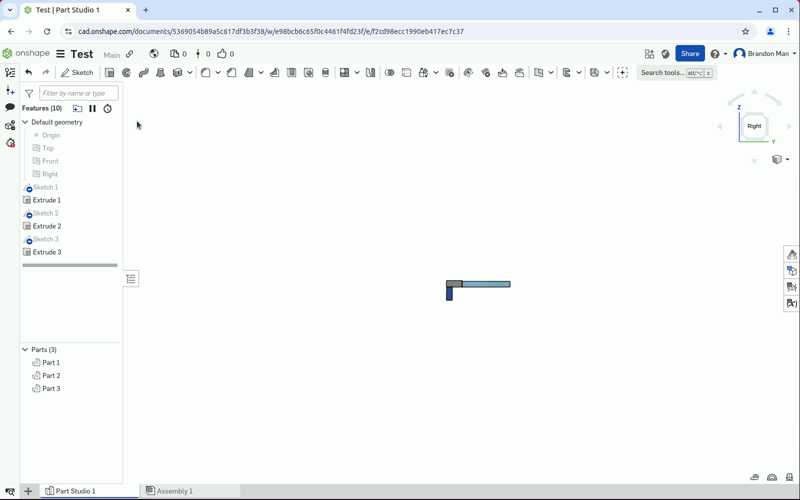
mouse_move(73, 189)
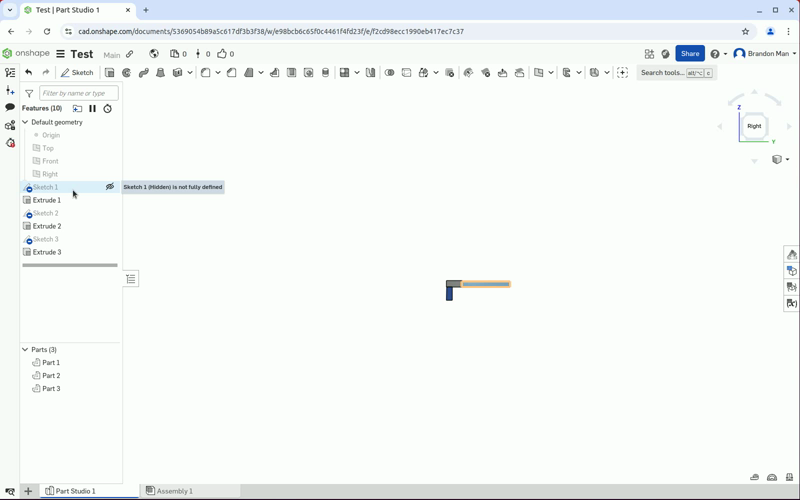
click(73, 189)
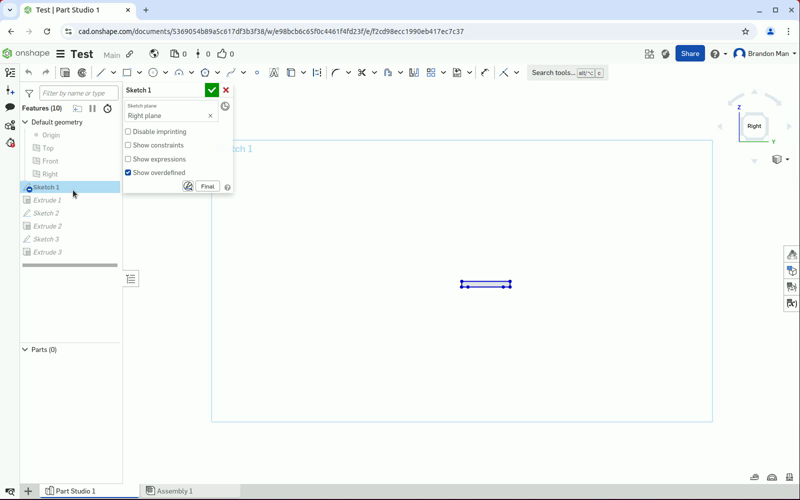
mouse_move(229, 92)
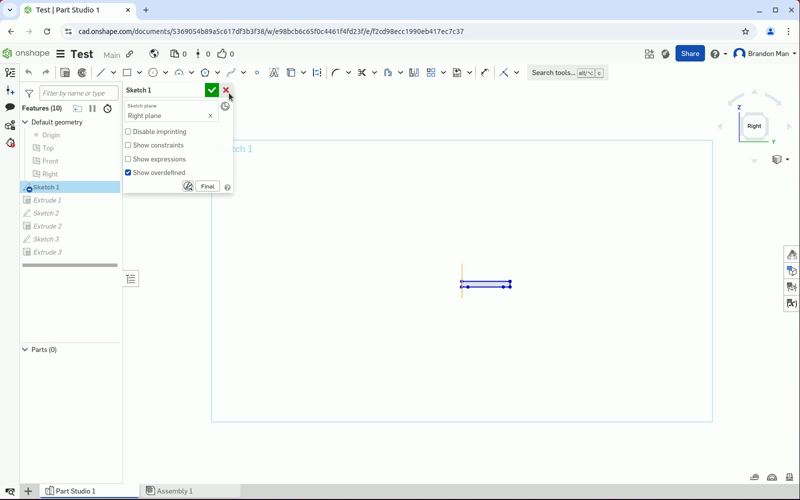
click(229, 92)
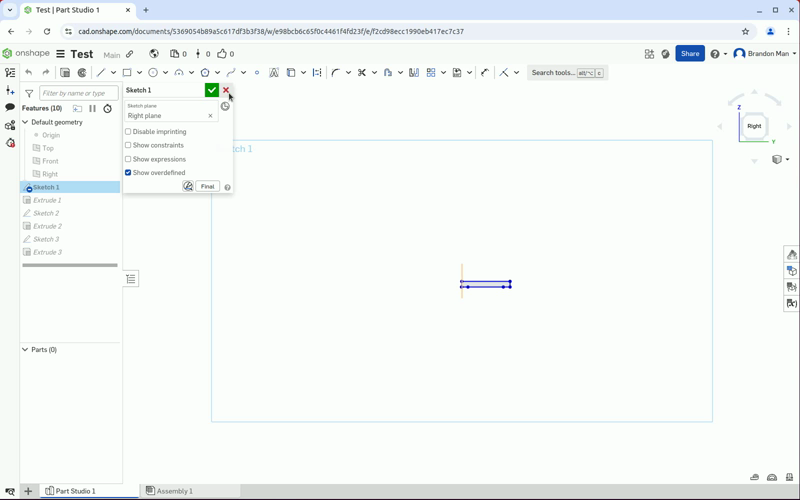
key(shift+s)
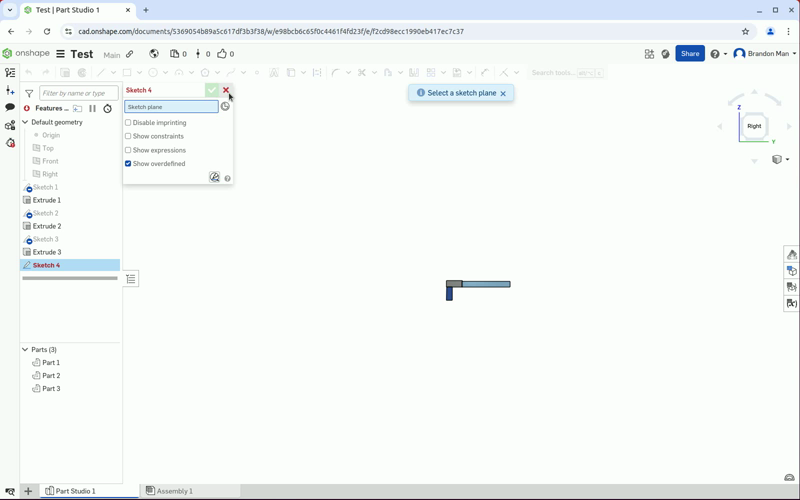
mouse_move(73, 176)
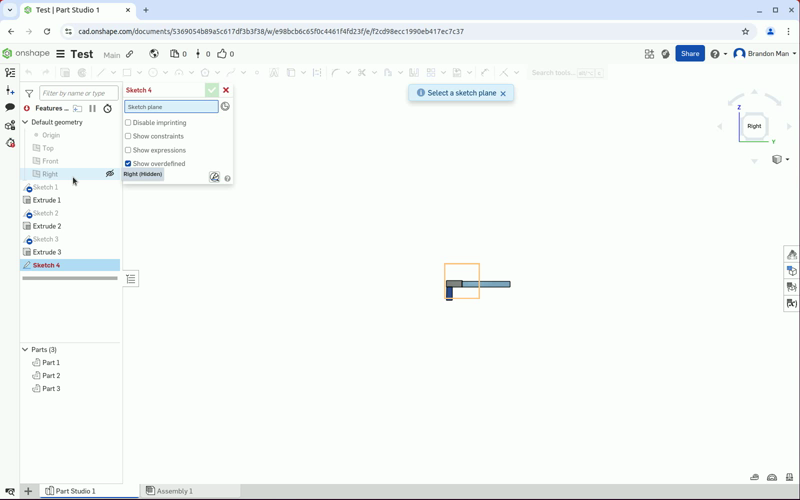
click(73, 176)
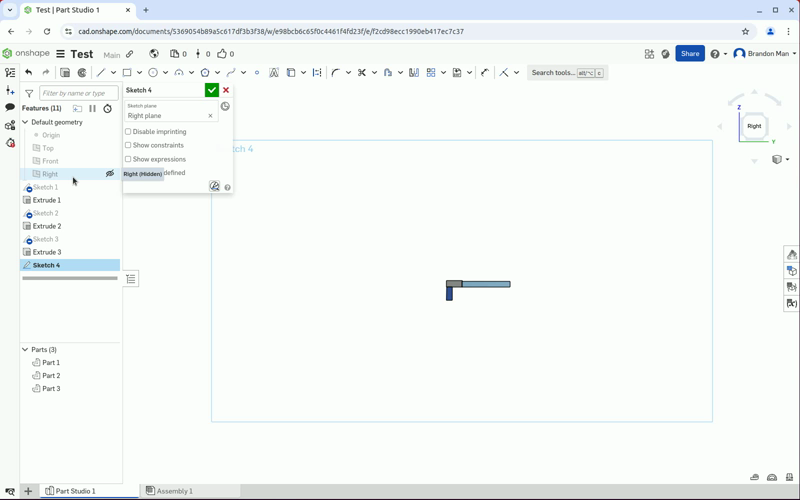
mouse_move(73, 352)
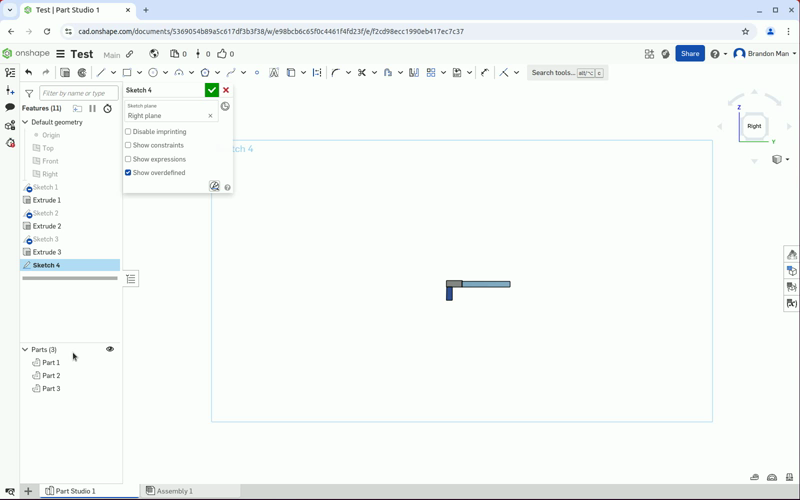
key(y)
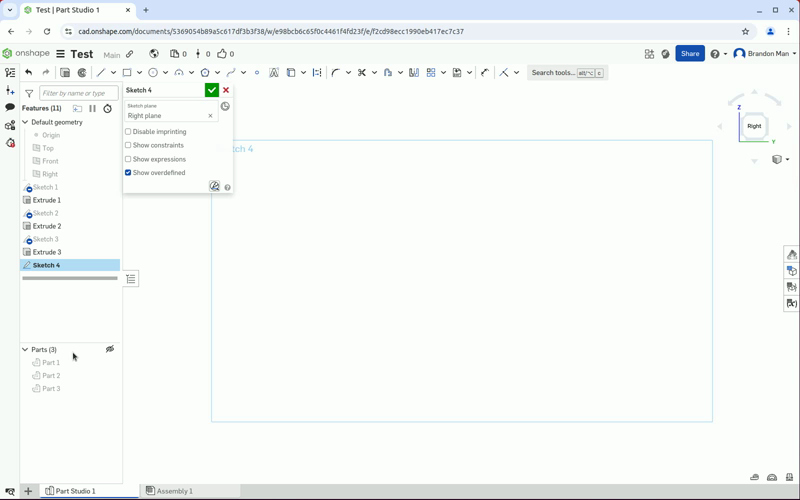
key(l)
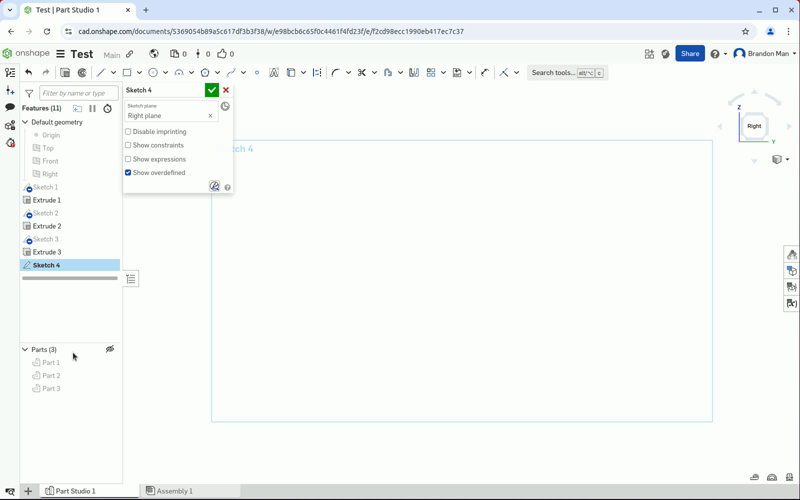
key_down(shift)
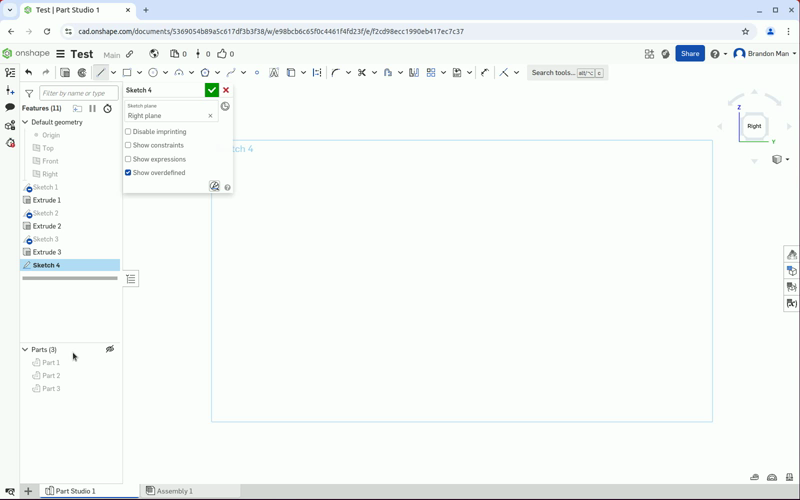
mouse_move(460, 343)
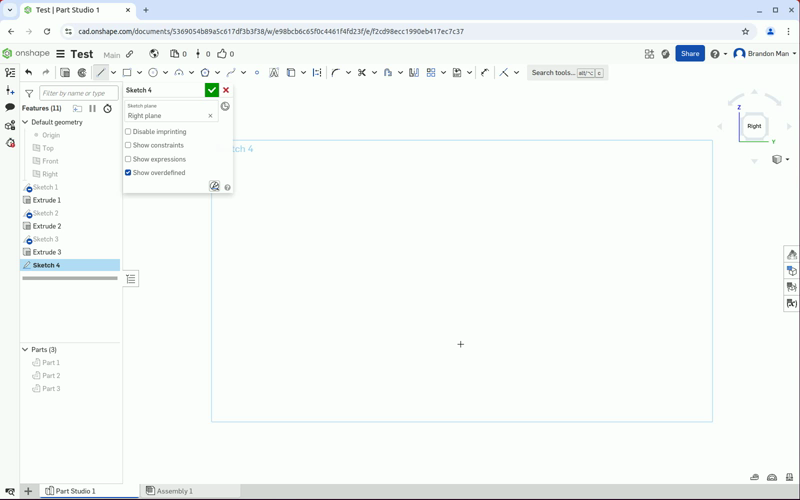
click(460, 343)
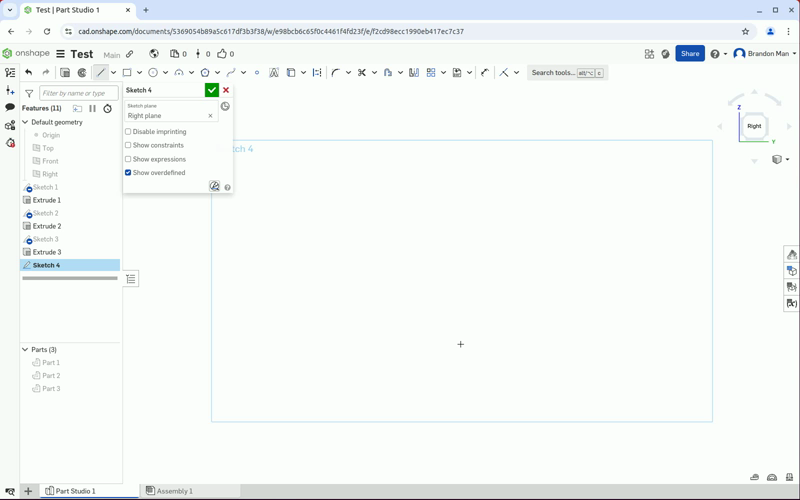
key_up(shift)
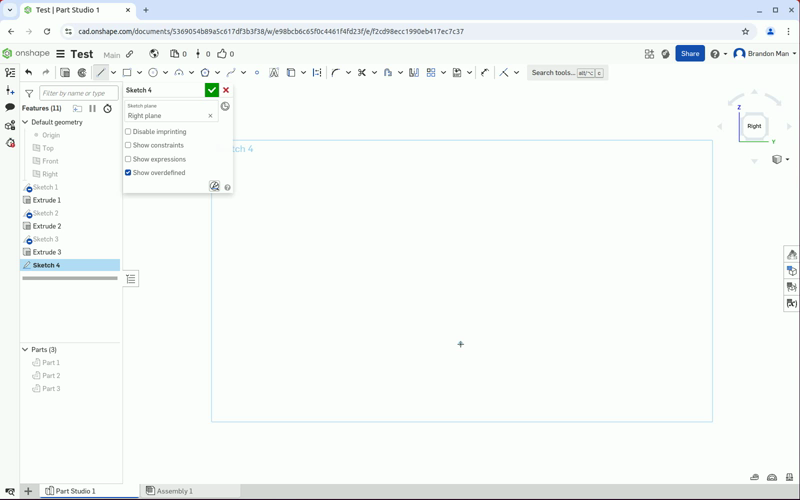
key_down(shift)
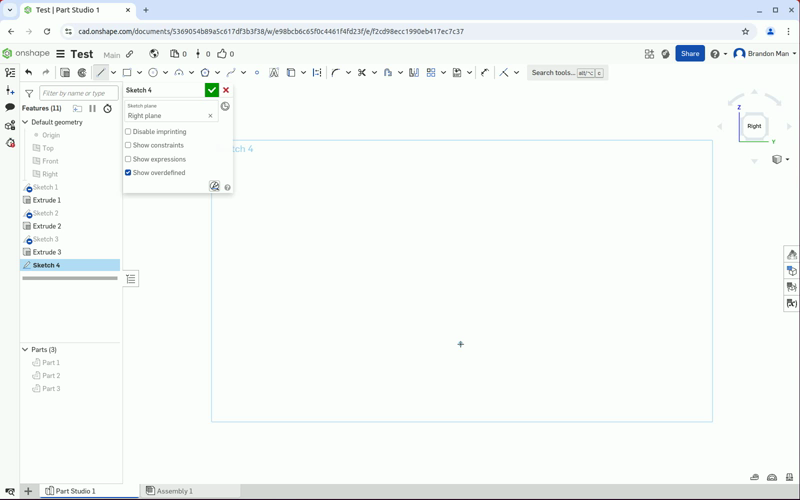
mouse_move(490, 343)
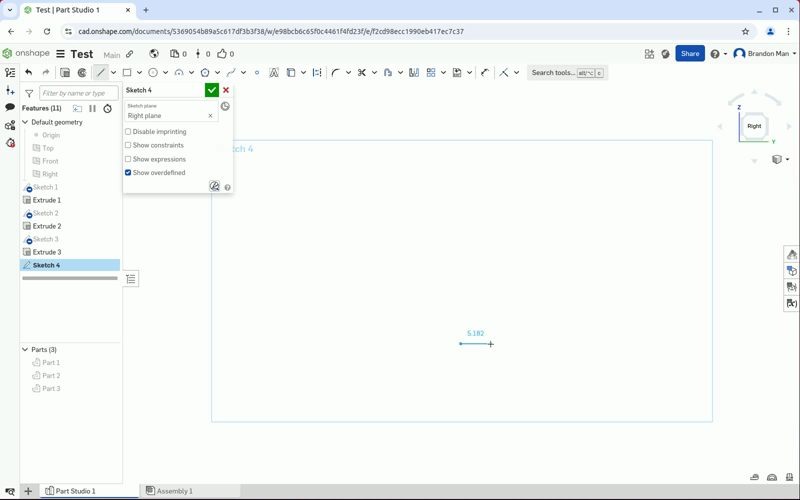
mouse_move(466, 343)
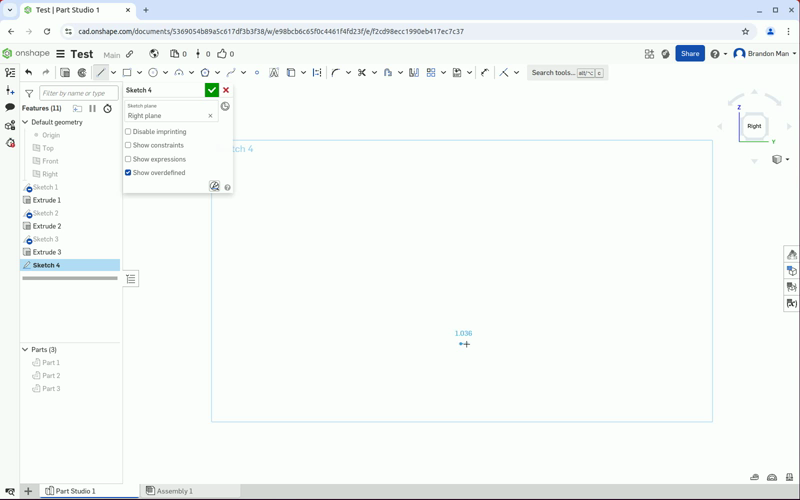
scroll(6)
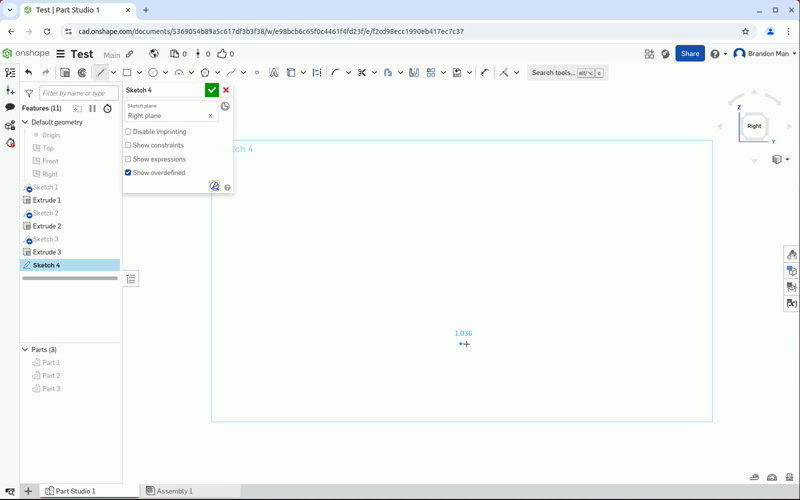
scroll(6)
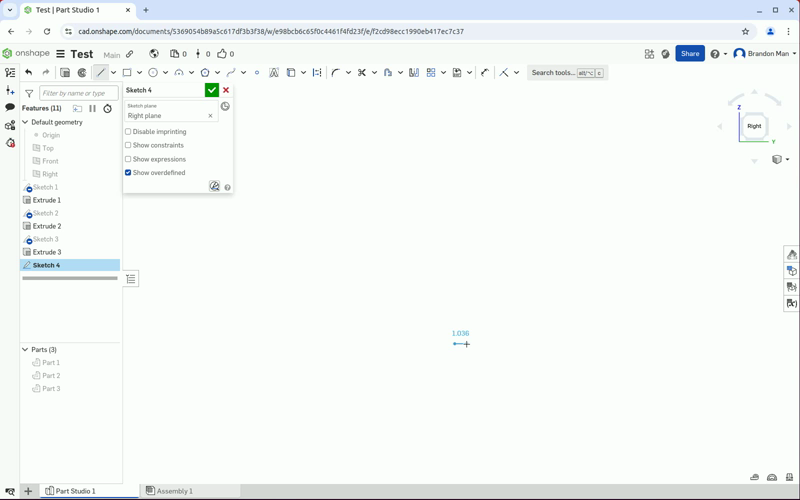
scroll(6)
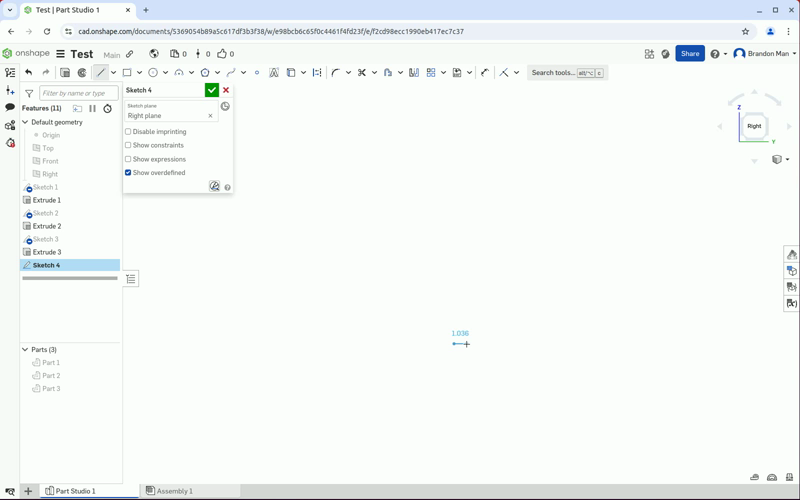
scroll(6)
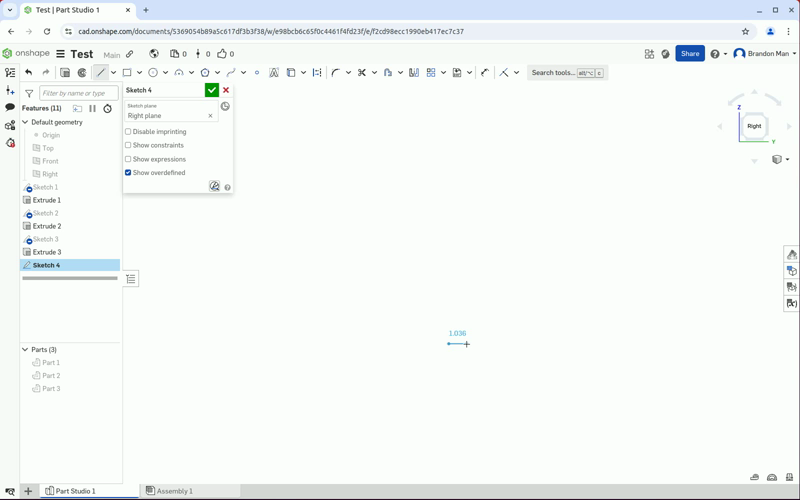
scroll(6)
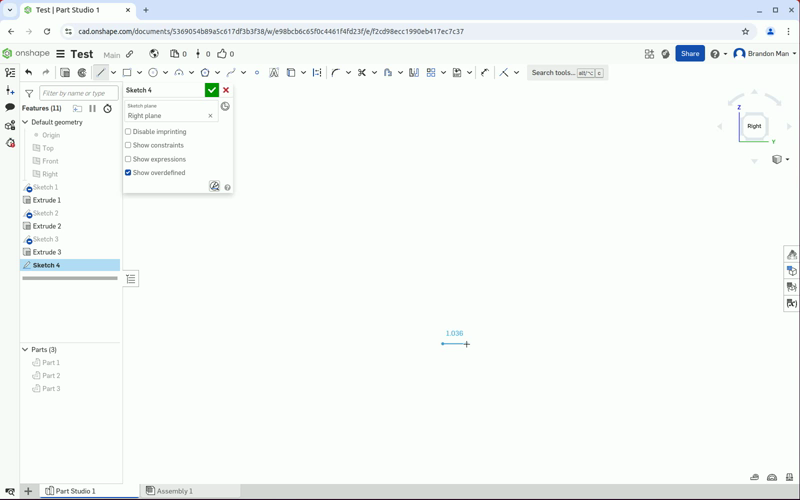
scroll(6)
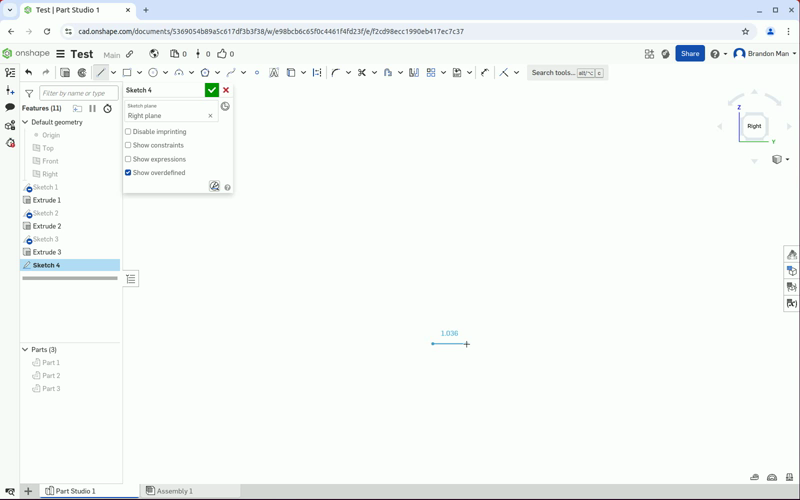
scroll(6)
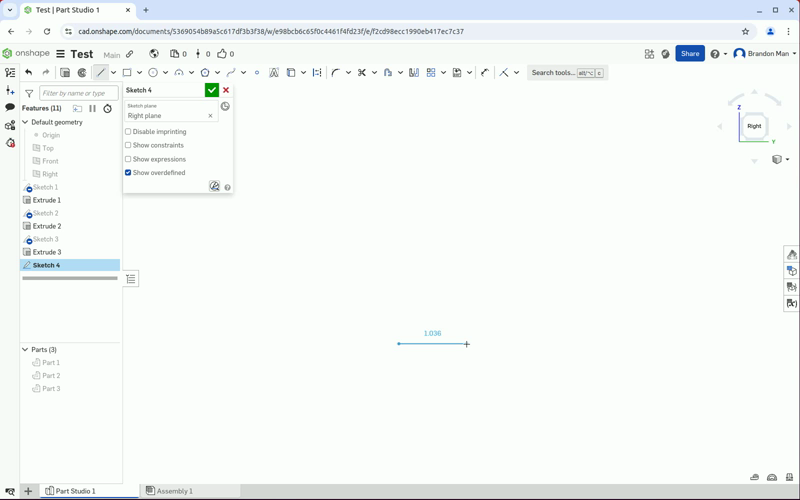
click(466, 343)
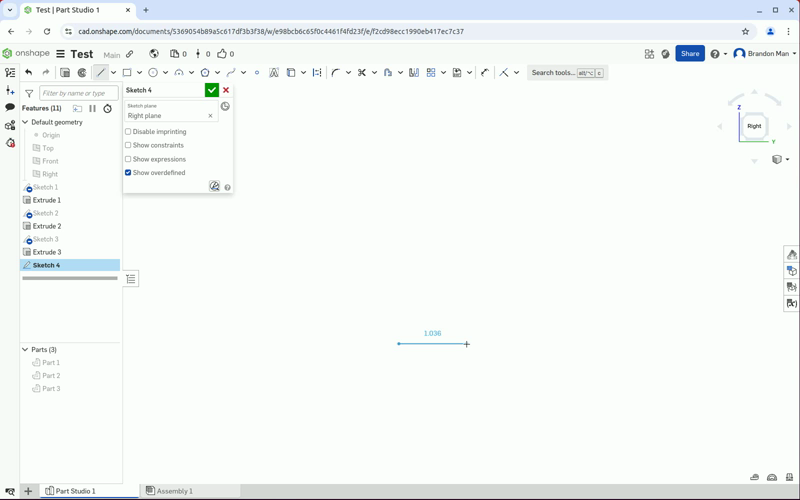
scroll(-6)
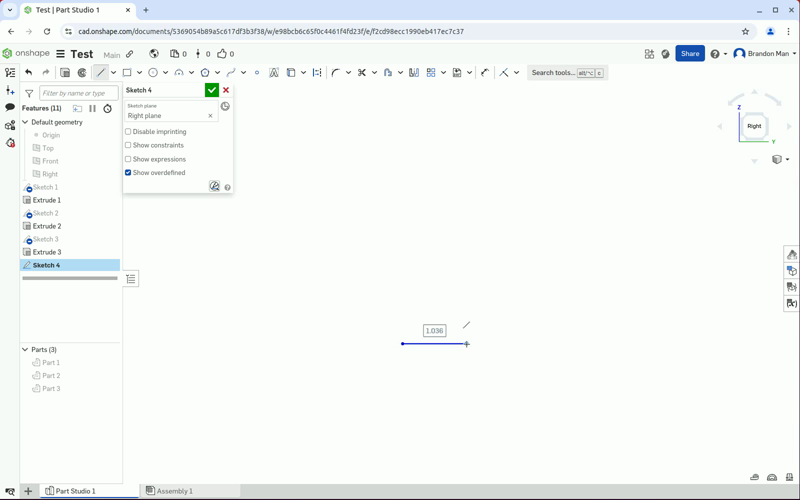
scroll(-6)
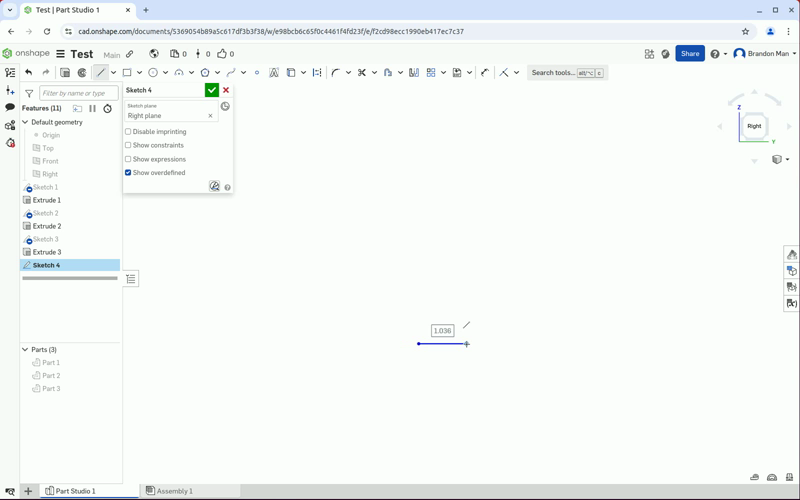
scroll(-6)
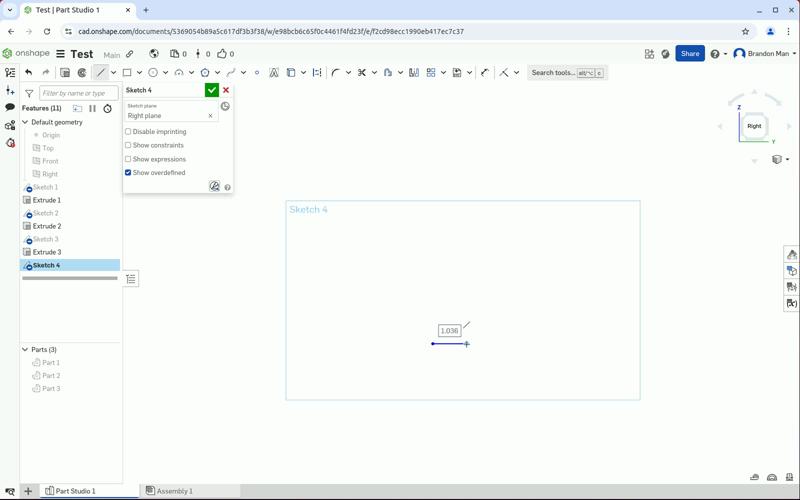
scroll(-6)
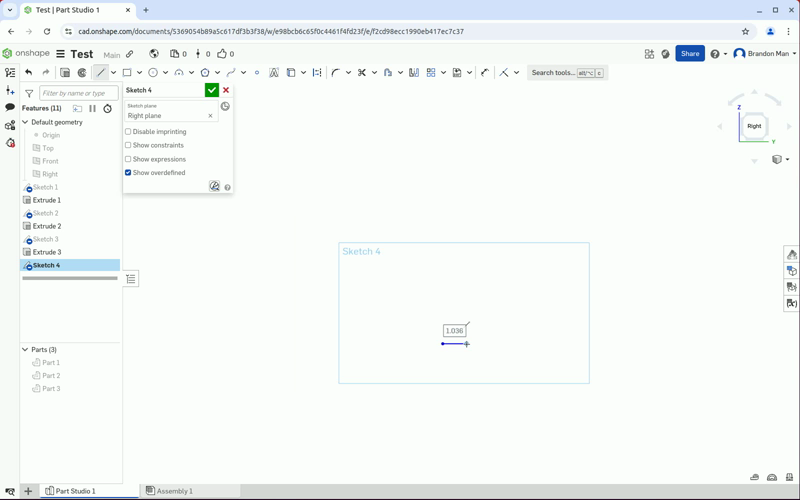
scroll(-6)
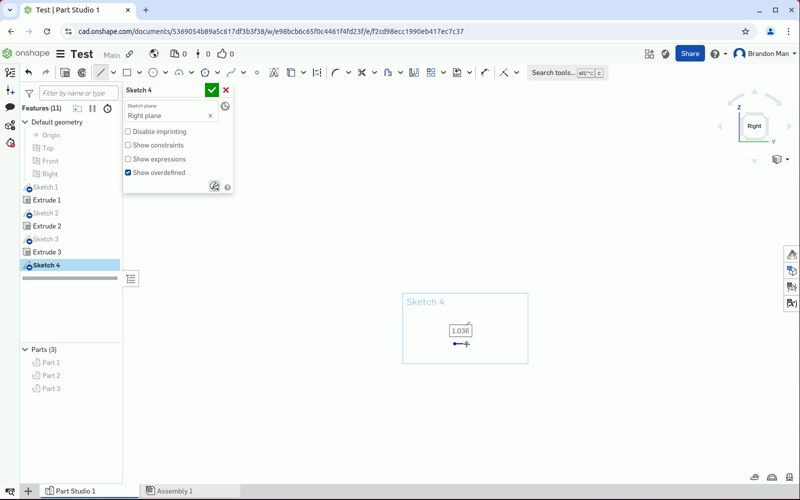
scroll(-6)
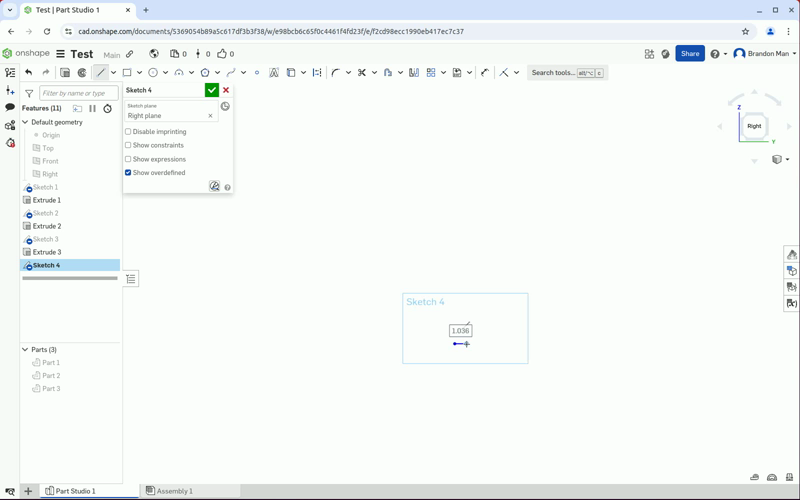
scroll(-6)
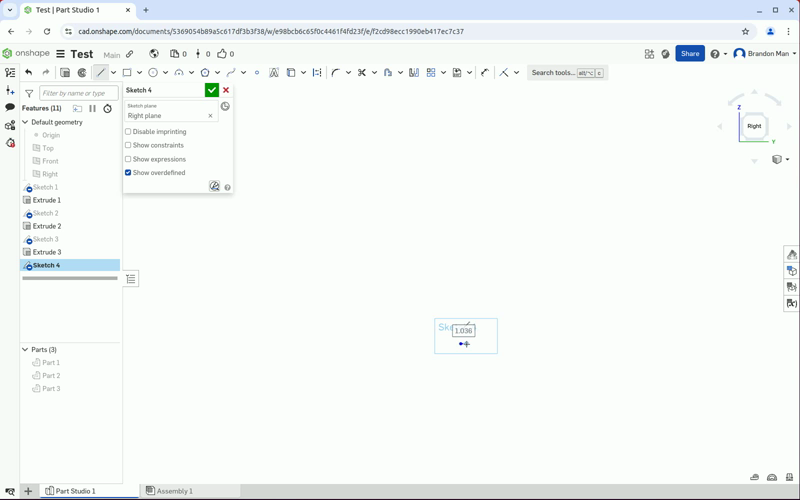
key_up(shift)
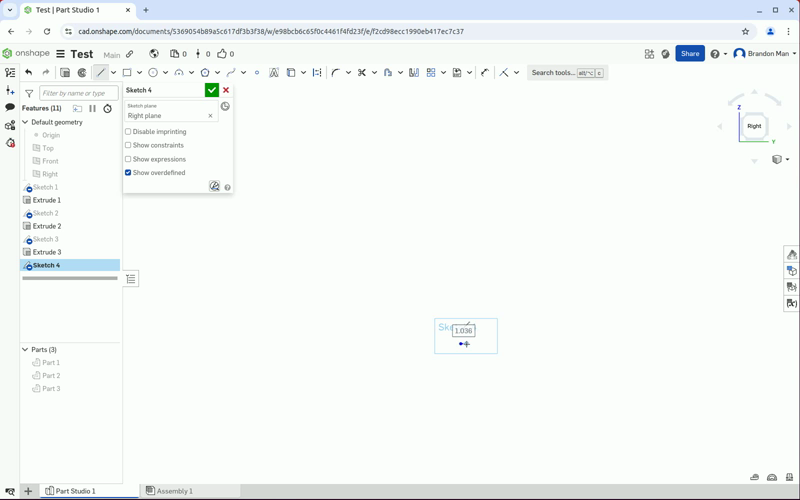
key_down(shift)
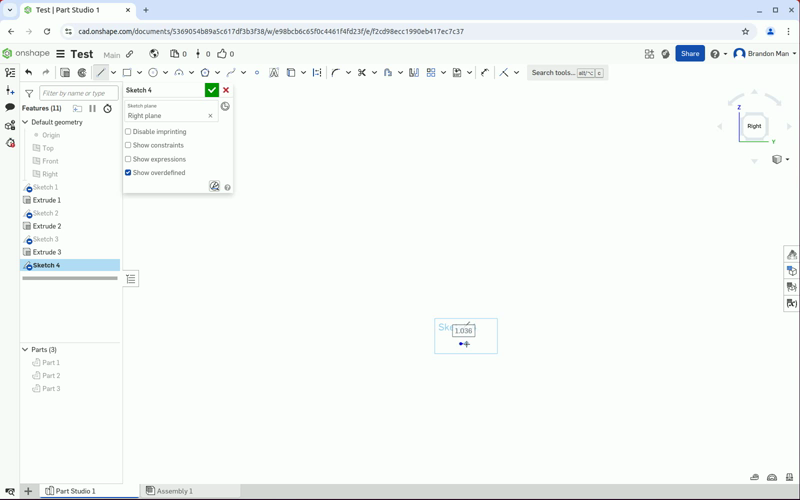
mouse_move(496, 343)
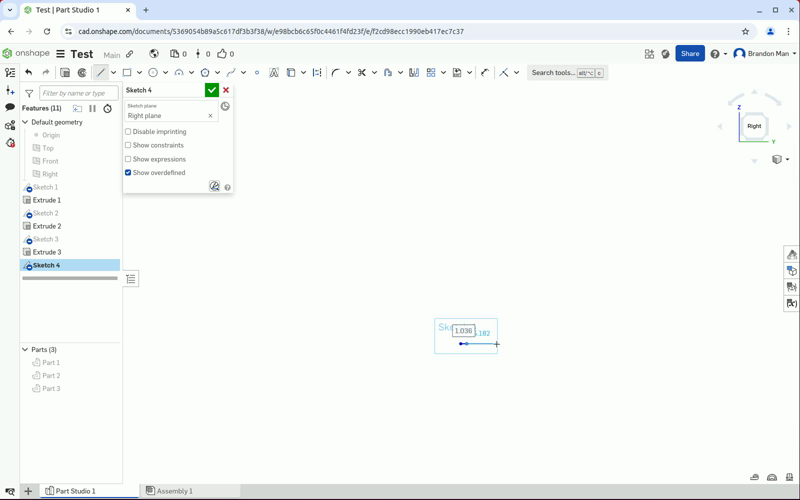
mouse_move(466, 287)
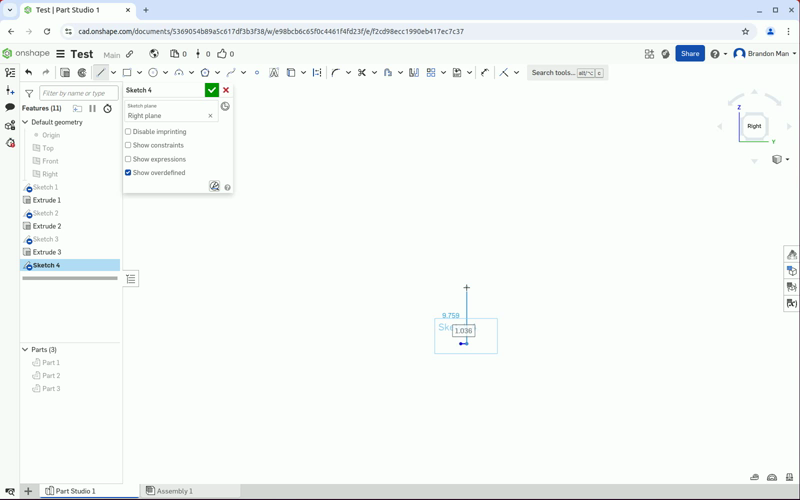
click(466, 287)
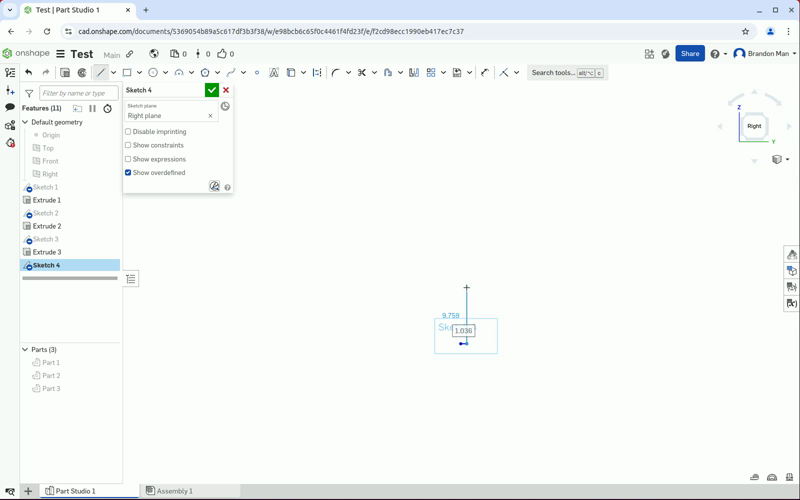
key_up(shift)
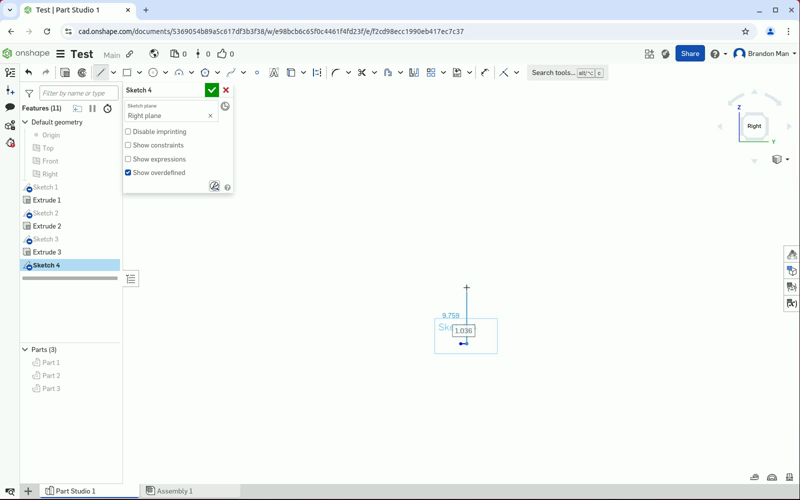
key_down(shift)
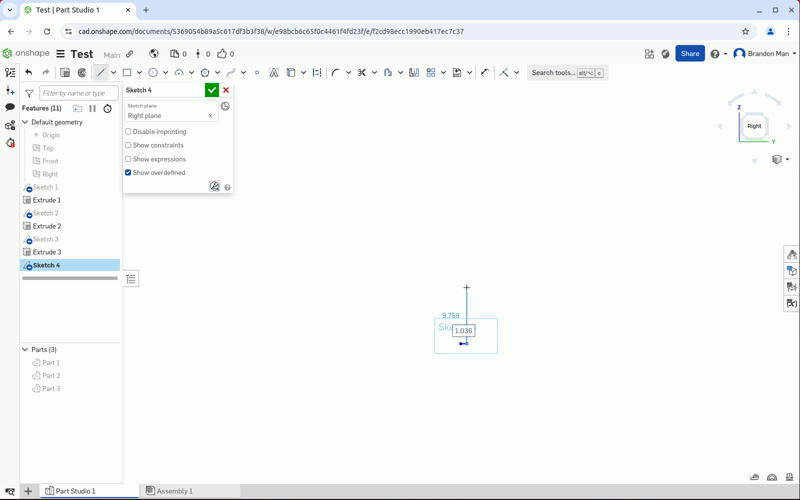
mouse_move(496, 287)
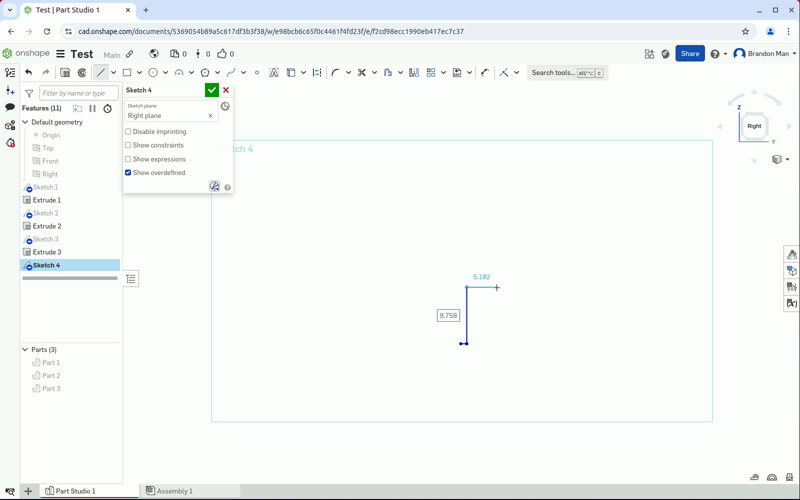
mouse_move(460, 287)
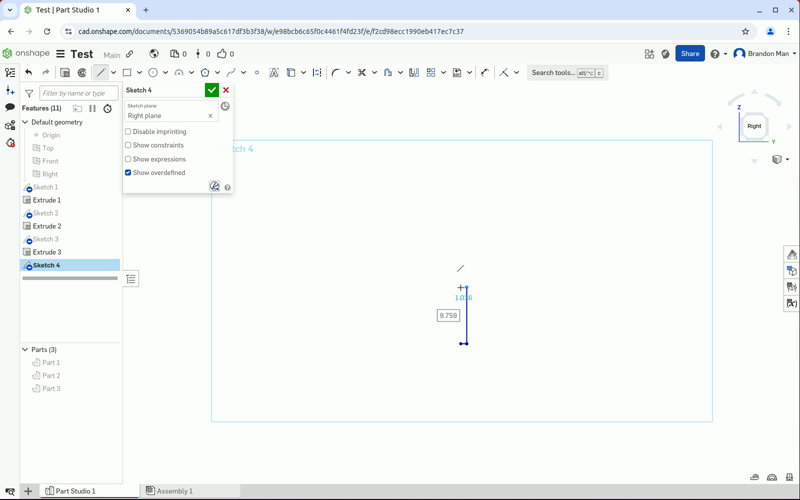
scroll(6)
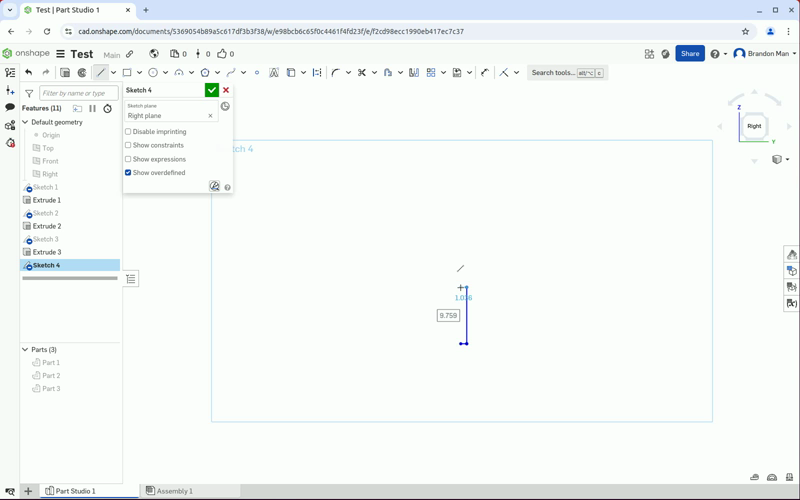
scroll(6)
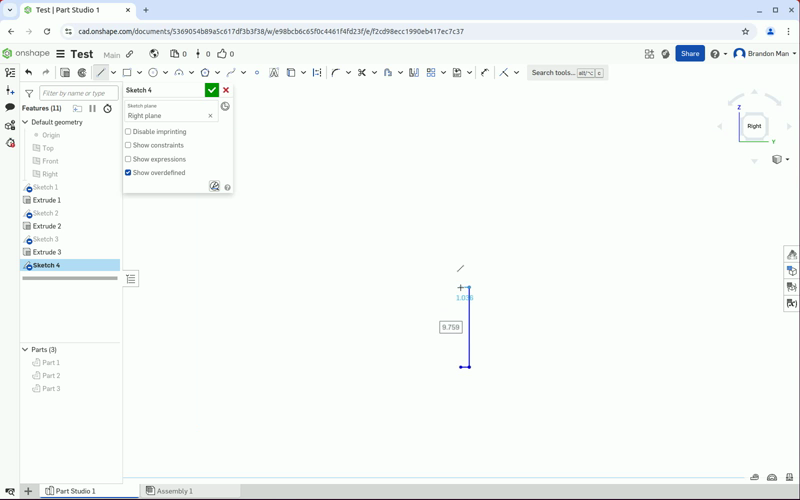
scroll(6)
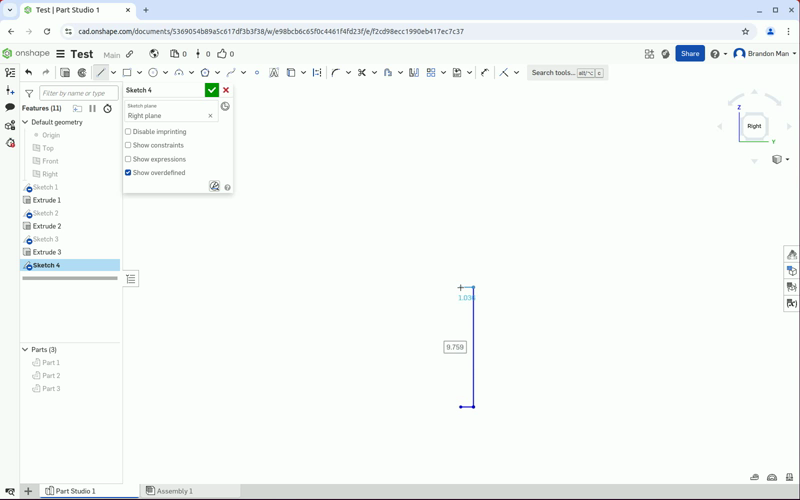
scroll(6)
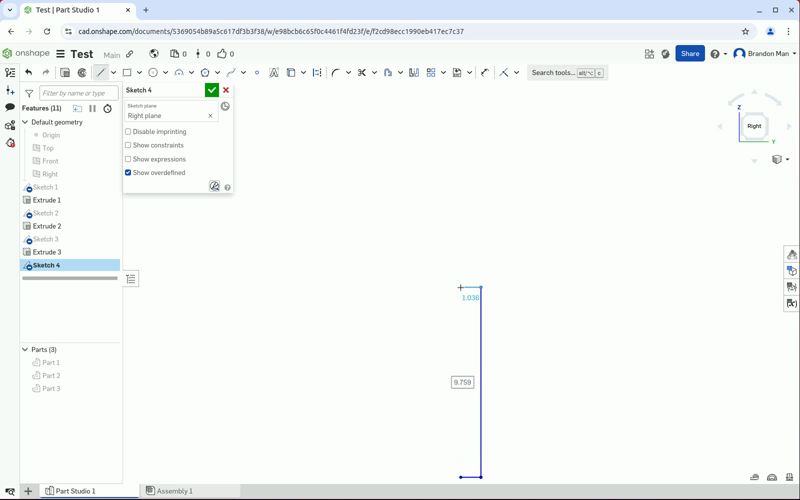
scroll(6)
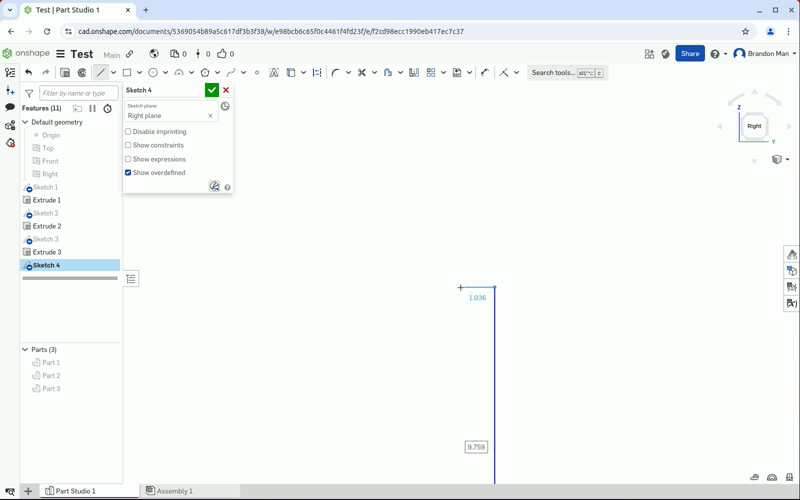
scroll(6)
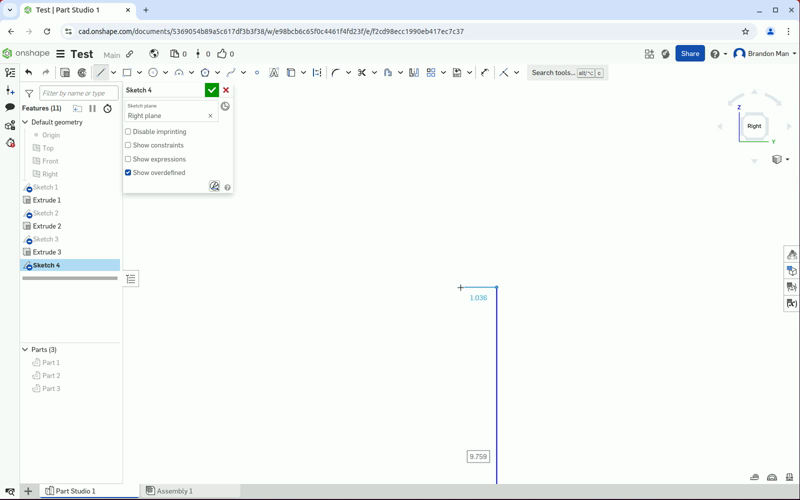
scroll(6)
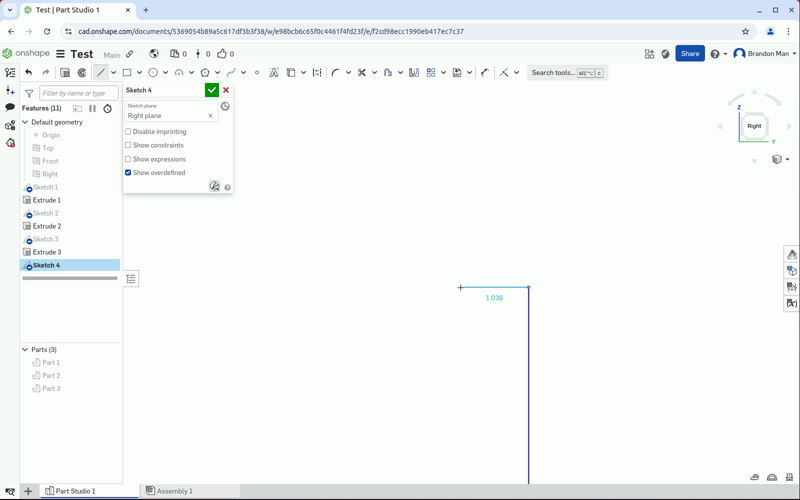
click(460, 287)
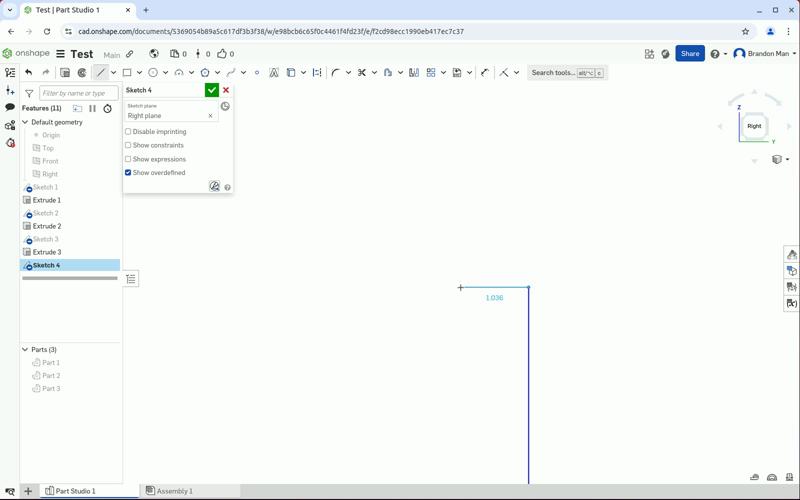
scroll(-6)
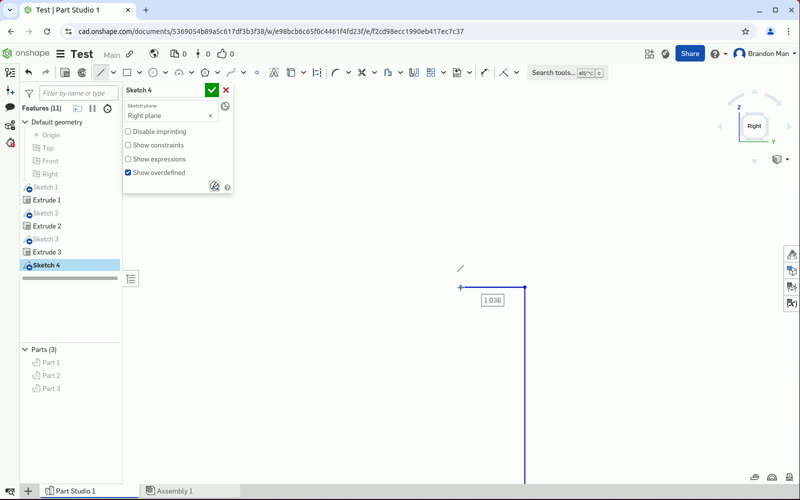
scroll(-6)
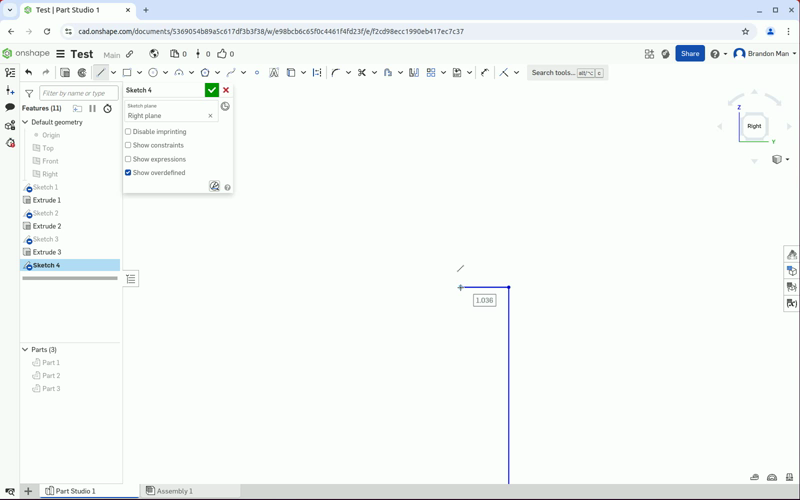
scroll(-6)
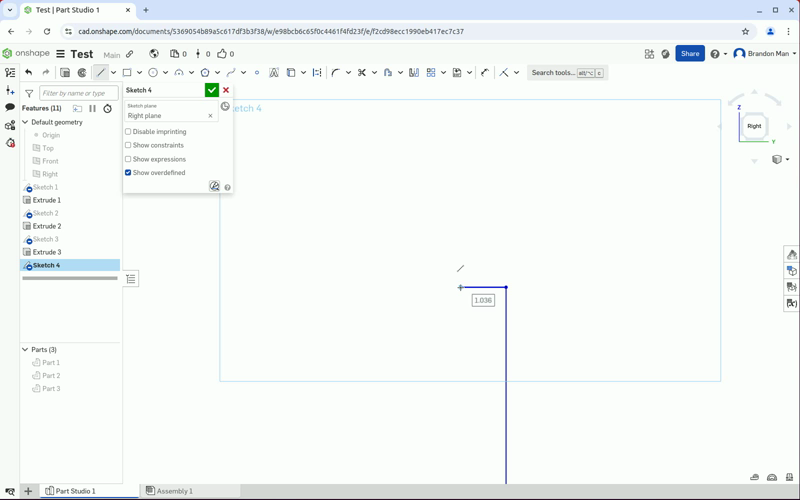
scroll(-6)
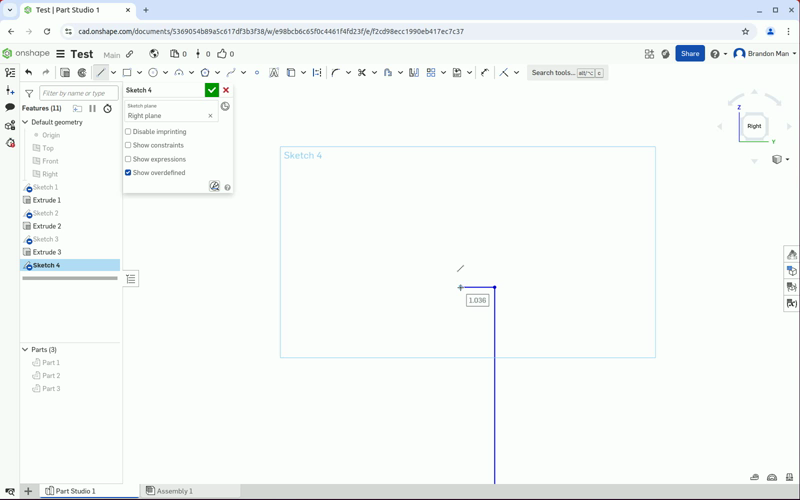
scroll(-6)
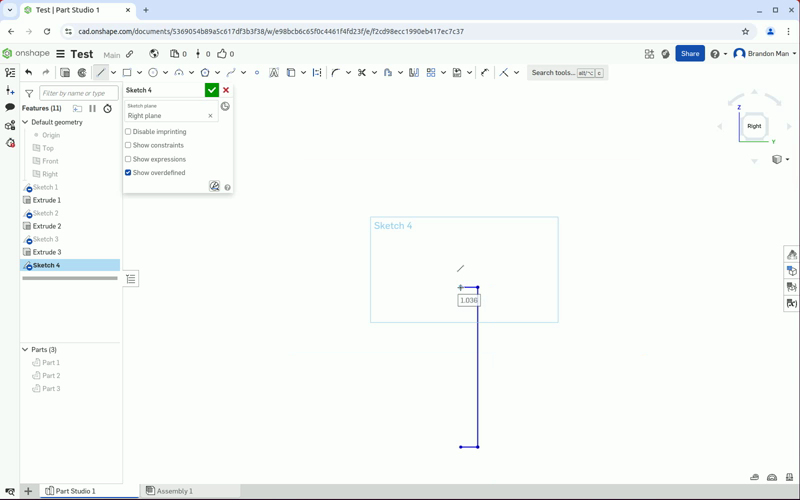
scroll(-6)
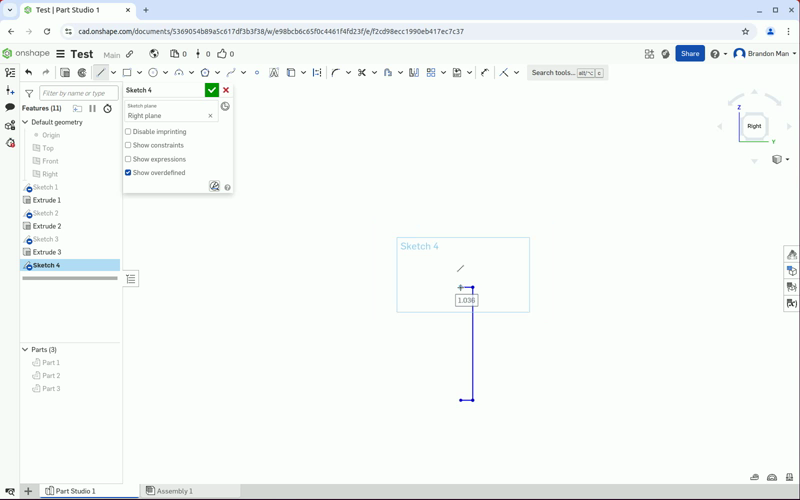
scroll(-6)
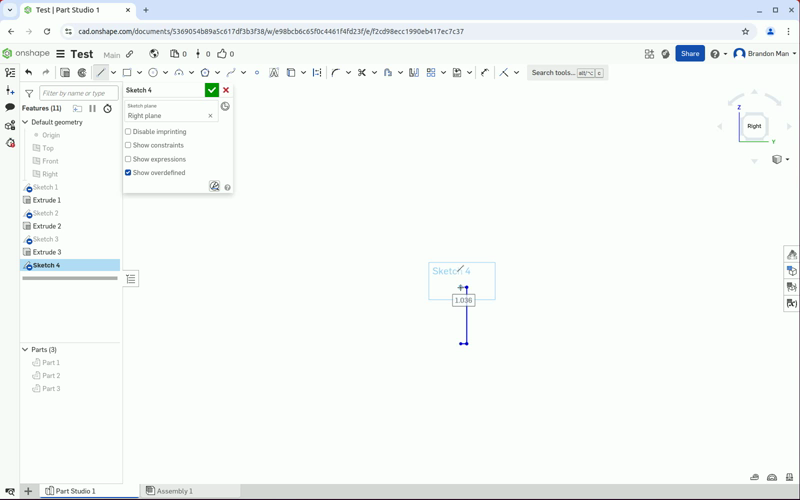
key_up(shift)
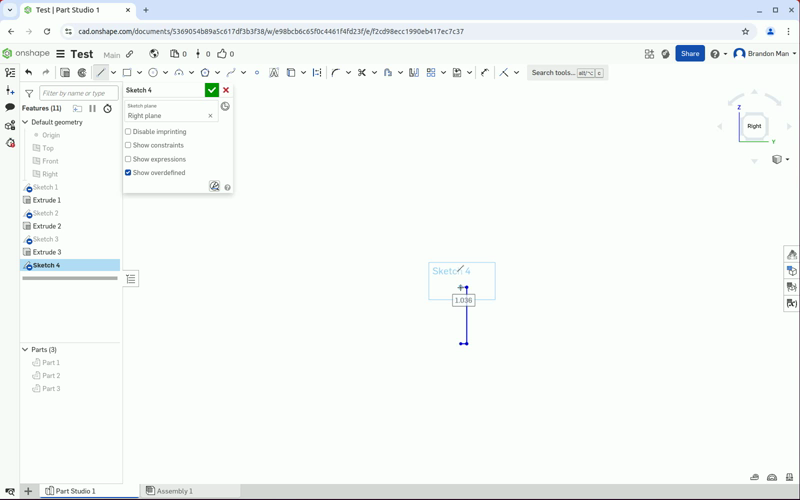
mouse_move(490, 287)
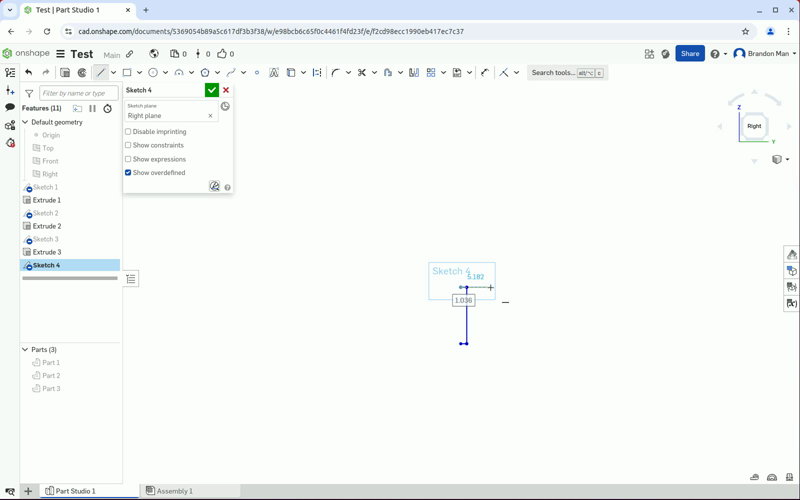
key_down(shift)
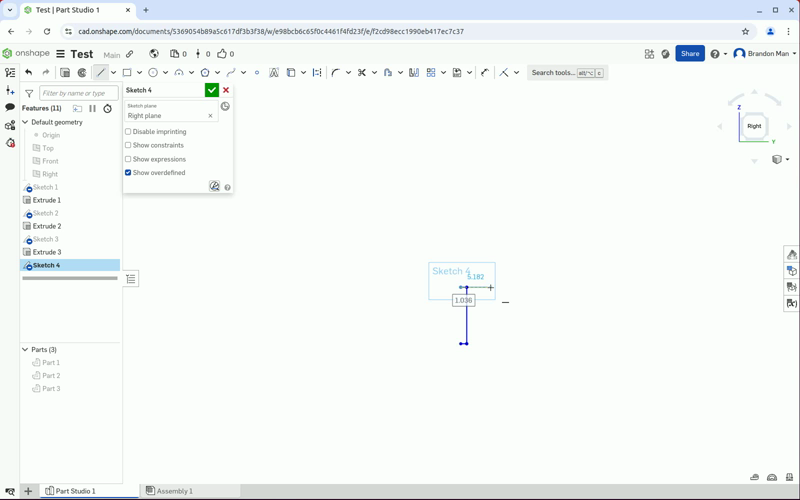
mouse_move(460, 343)
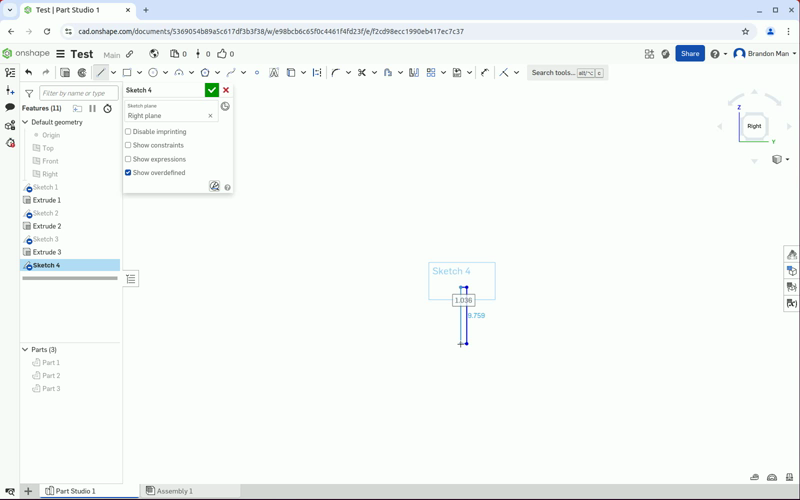
key_up(shift)
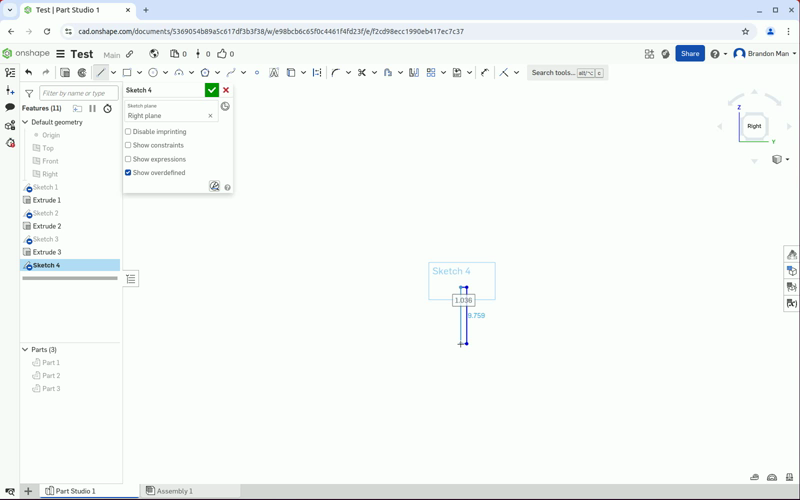
click(460, 343)
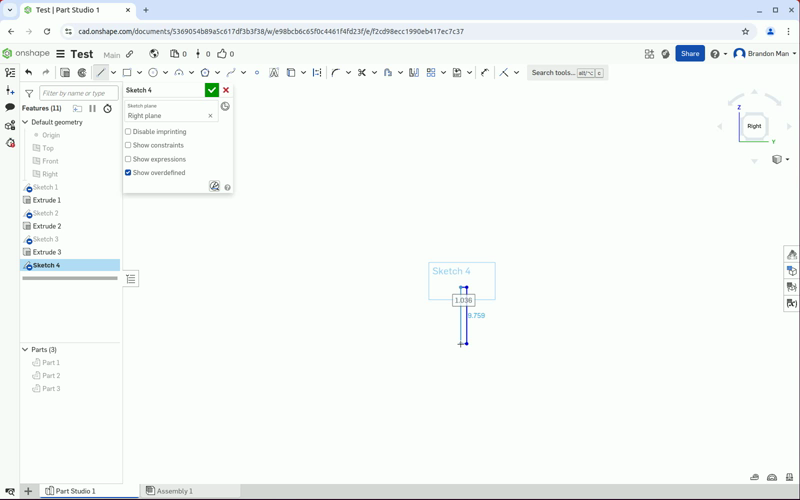
key(esc)
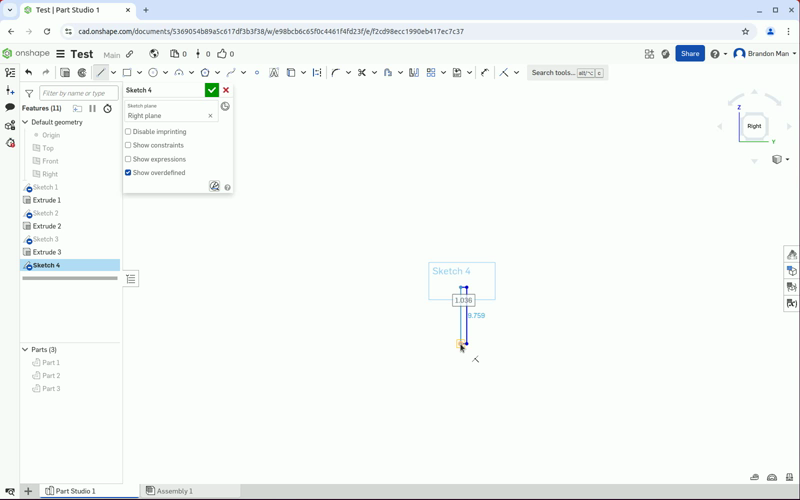
mouse_move(461, 341)
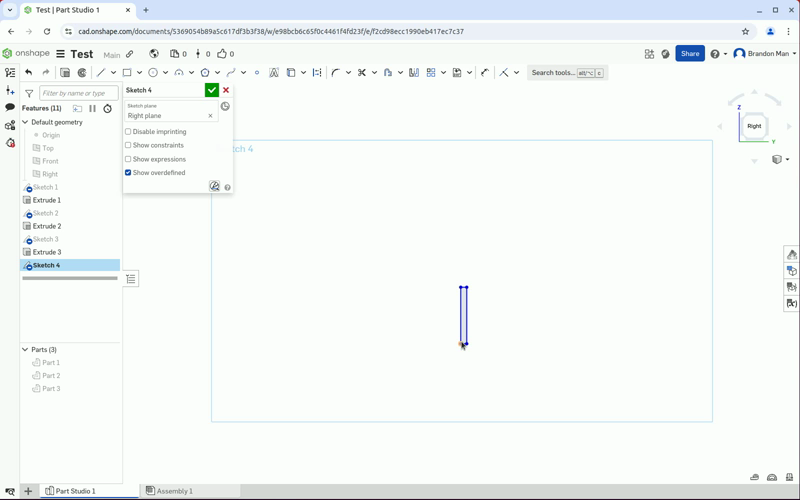
scroll(6)
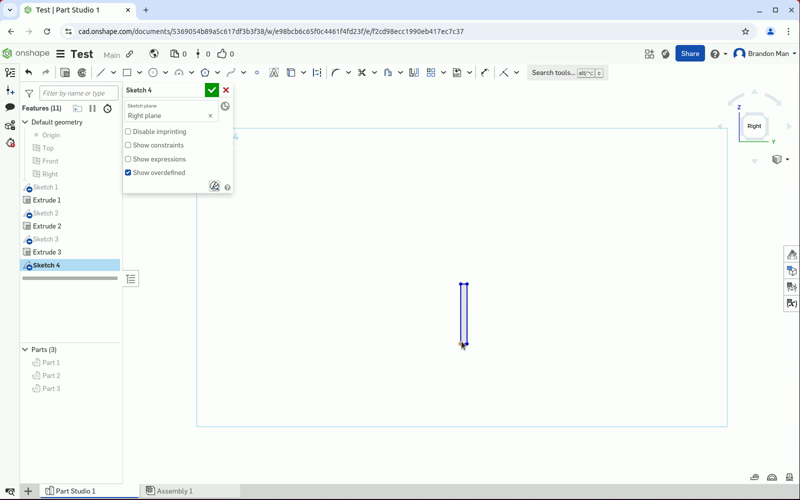
scroll(6)
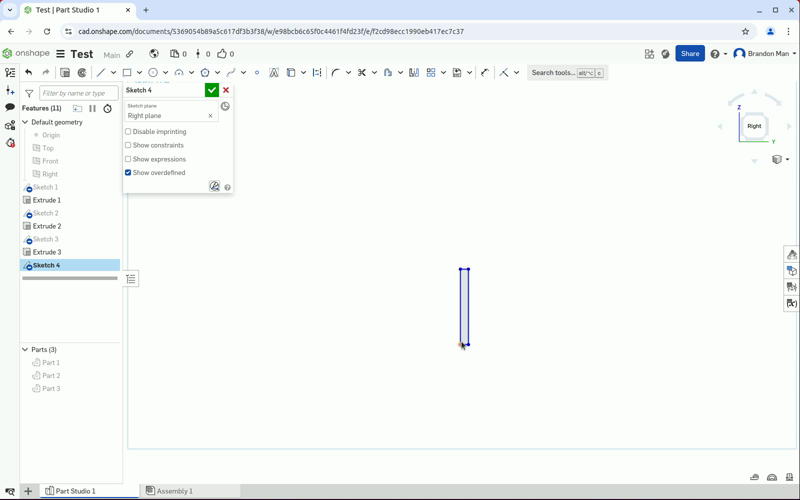
scroll(6)
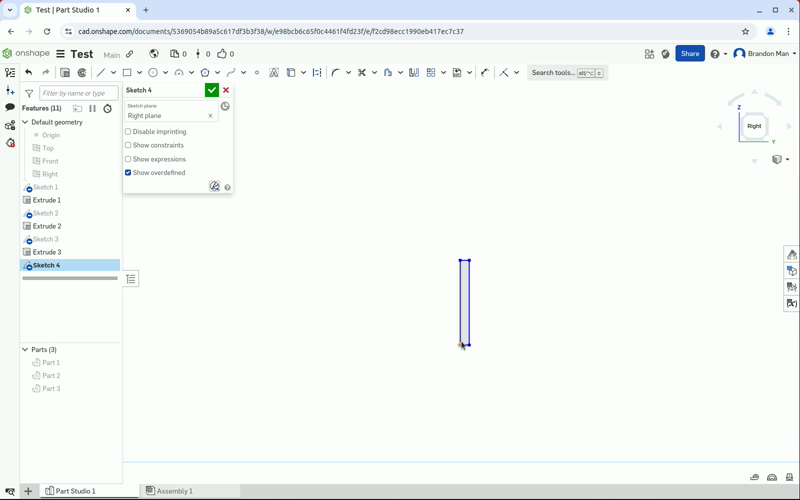
scroll(6)
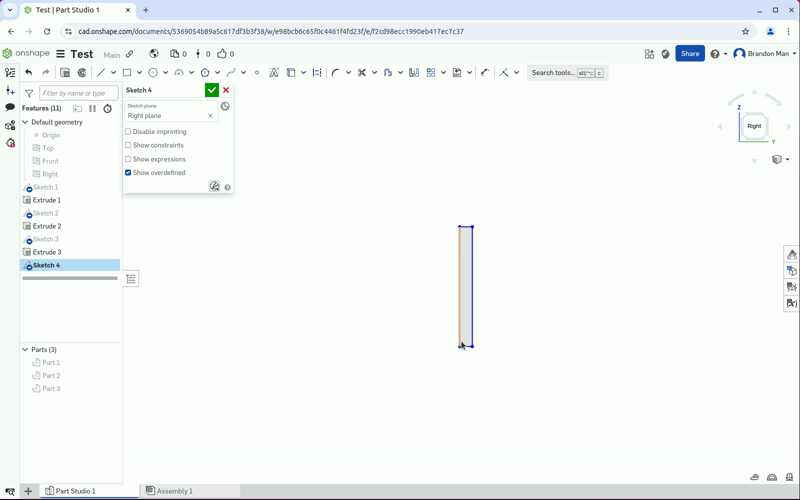
scroll(6)
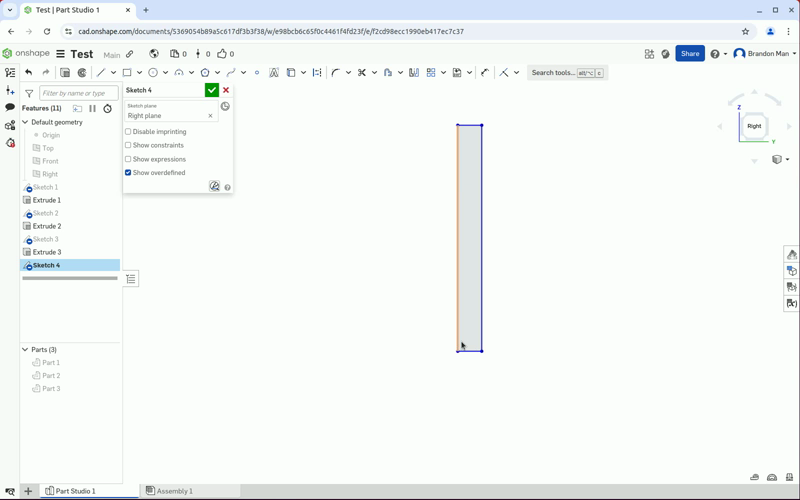
scroll(6)
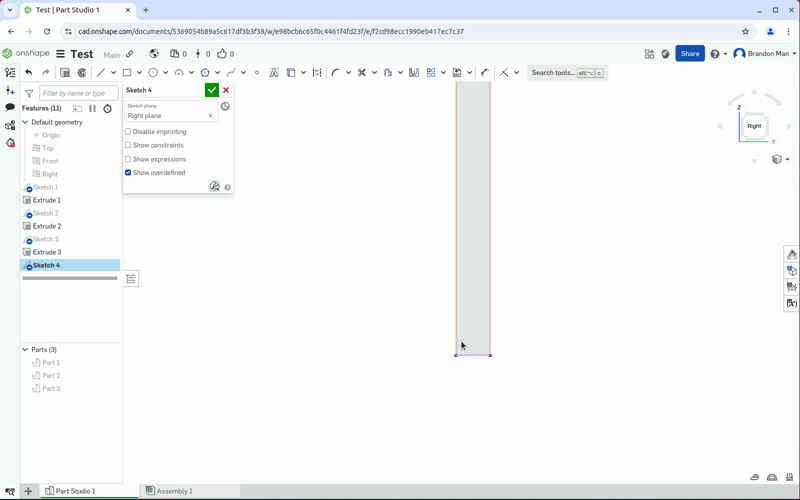
scroll(6)
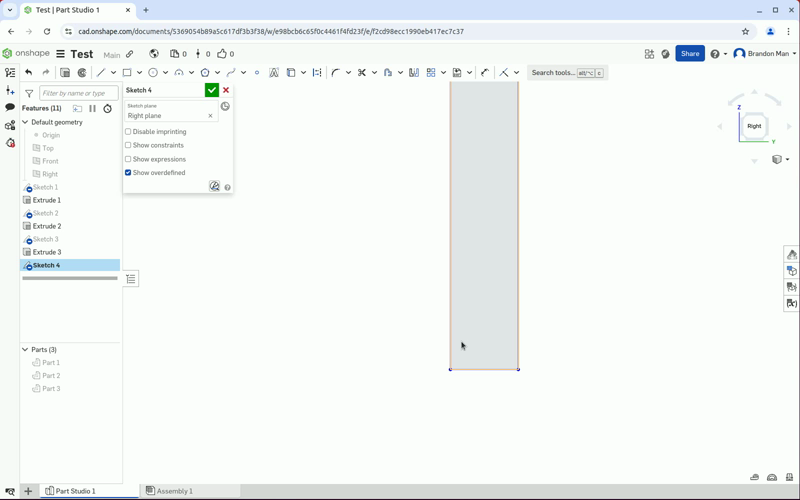
click(461, 341)
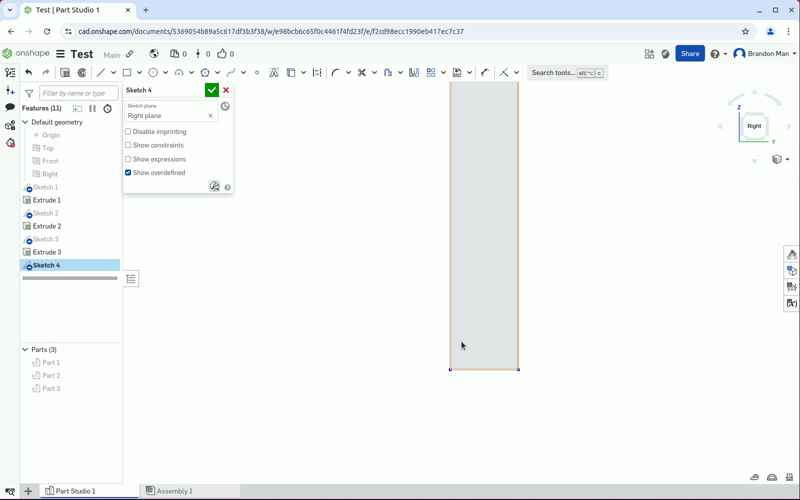
scroll(-6)
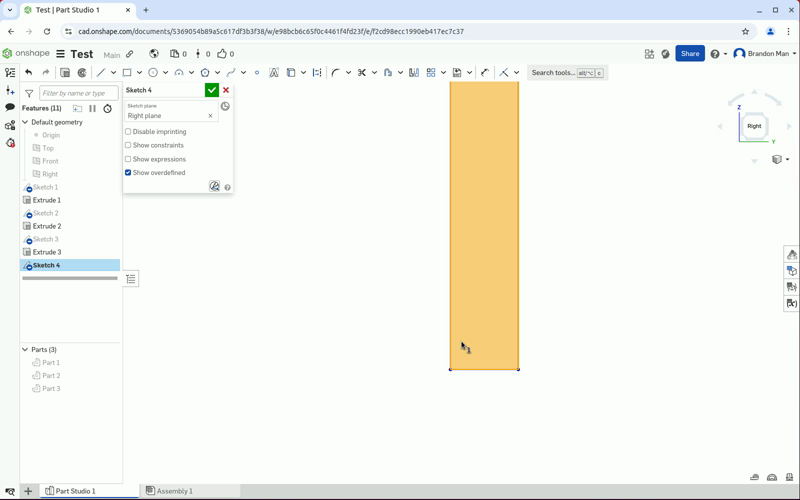
scroll(-6)
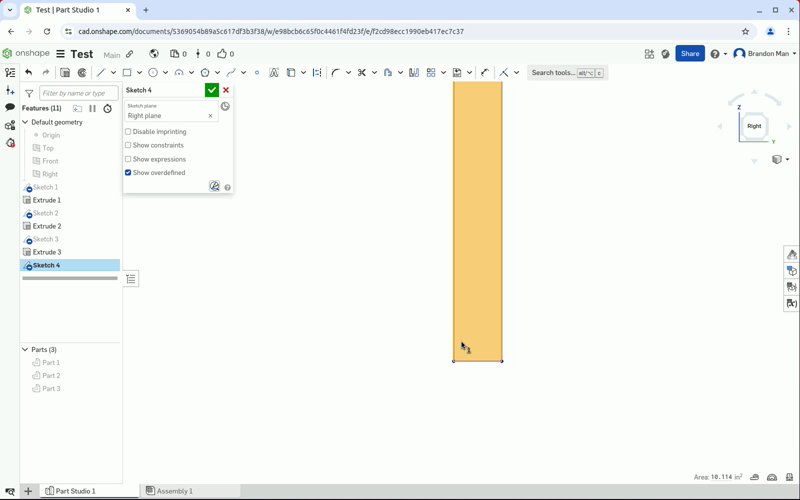
scroll(-6)
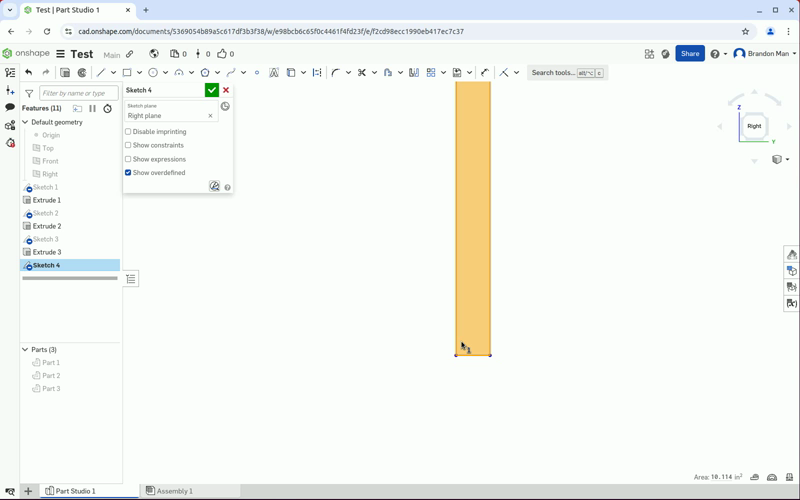
scroll(-6)
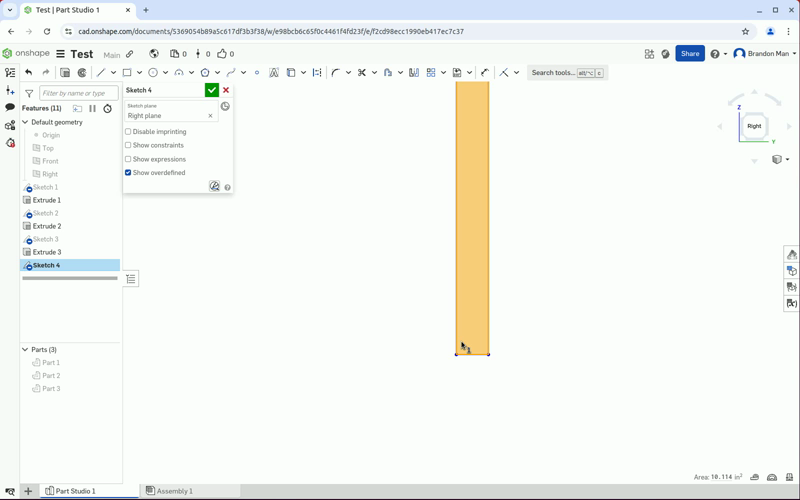
scroll(-6)
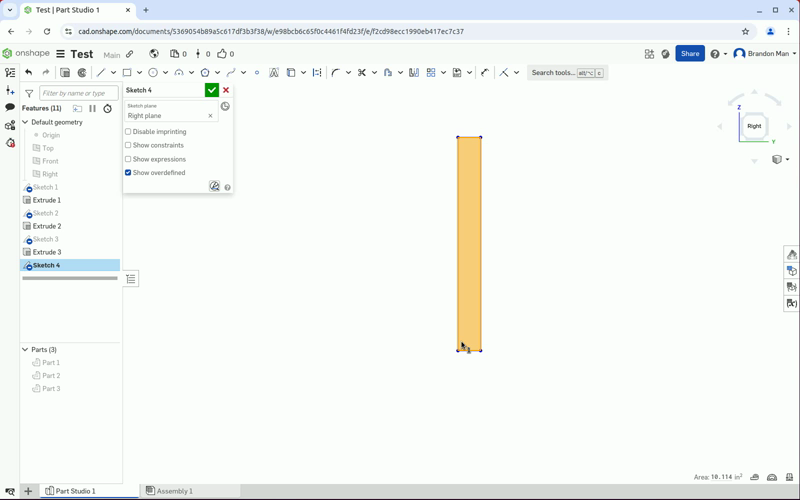
scroll(-6)
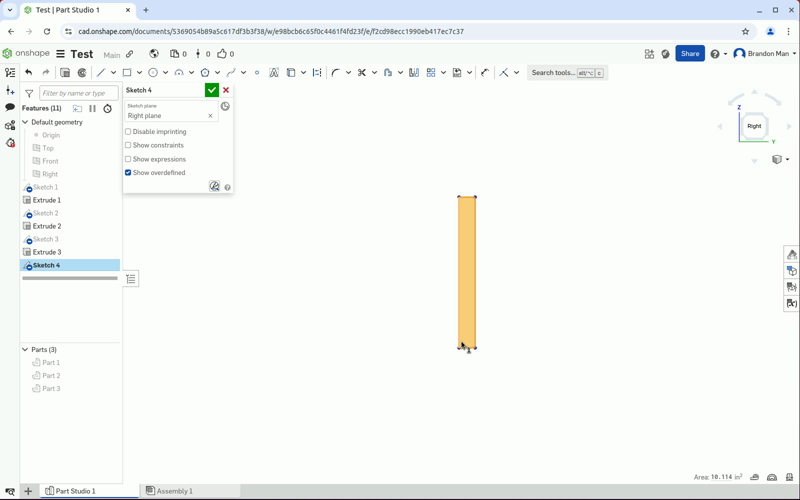
scroll(-6)
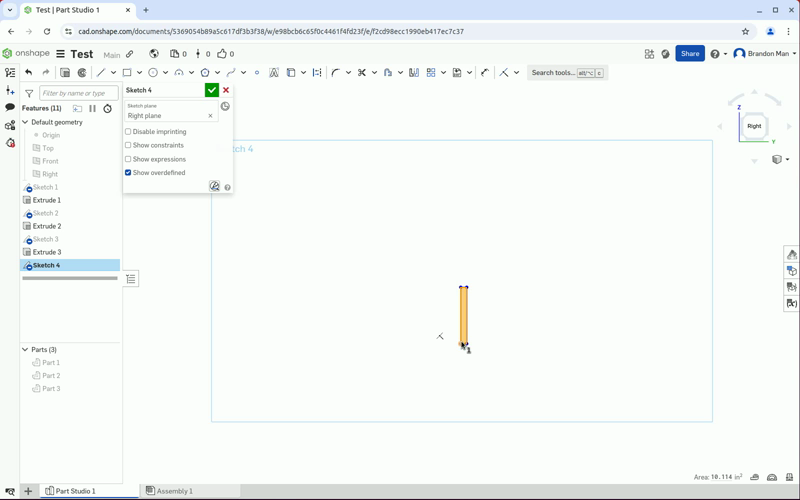
mouse_move(73, 352)
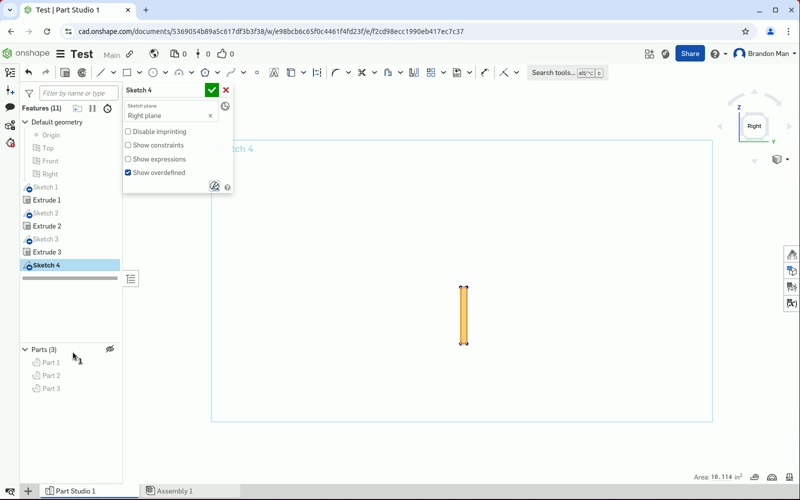
key(shift+y)
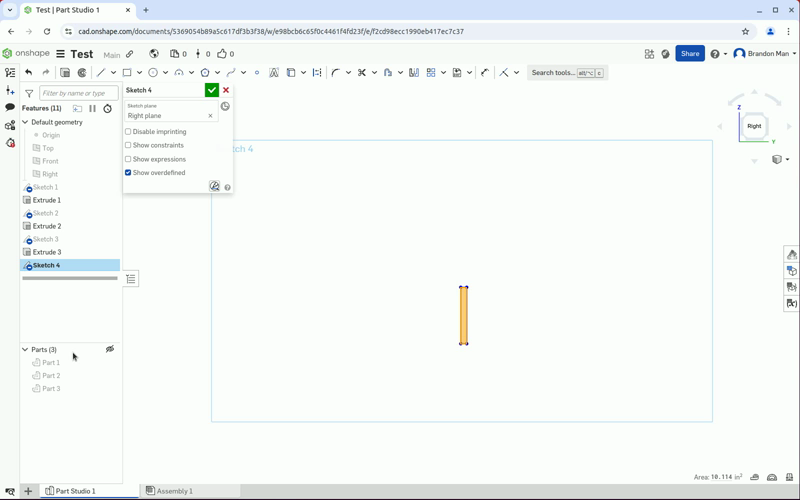
key(shift+e)
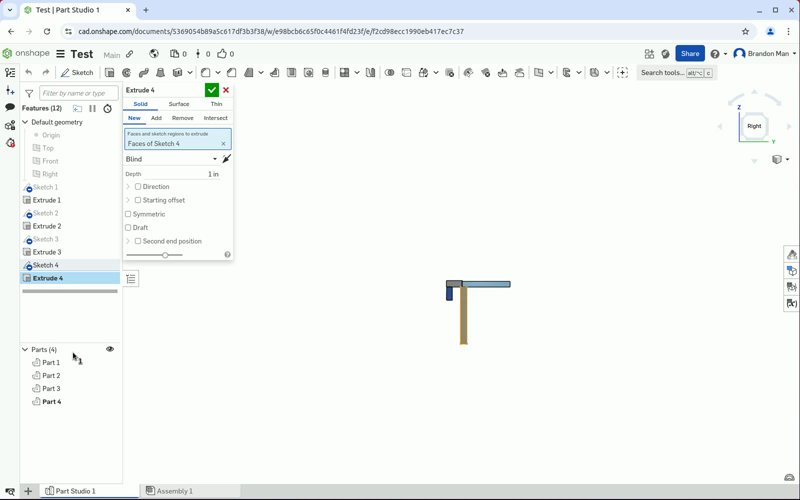
mouse_move(143, 106)
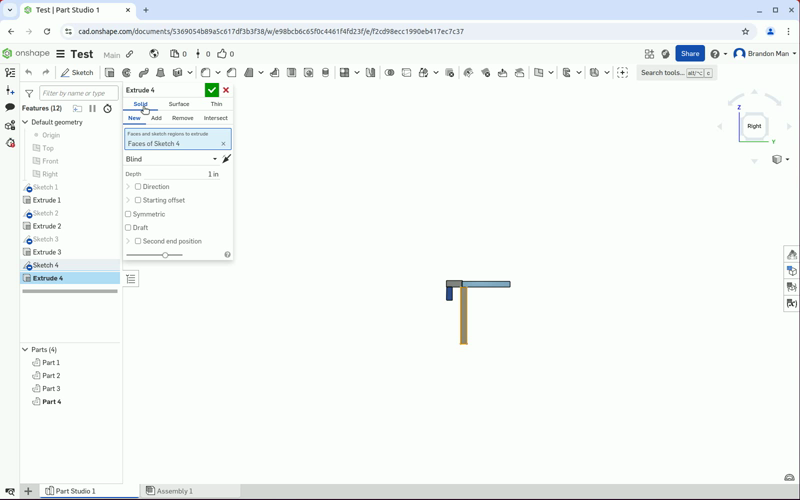
click(143, 106)
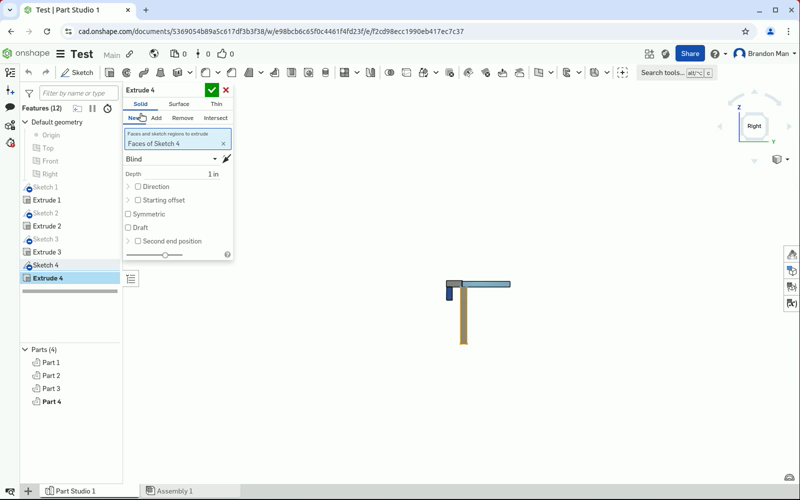
mouse_move(137, 120)
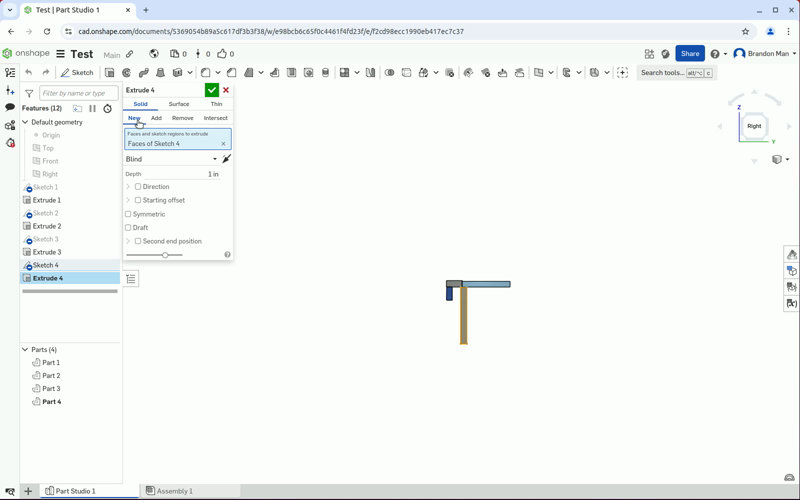
click(137, 120)
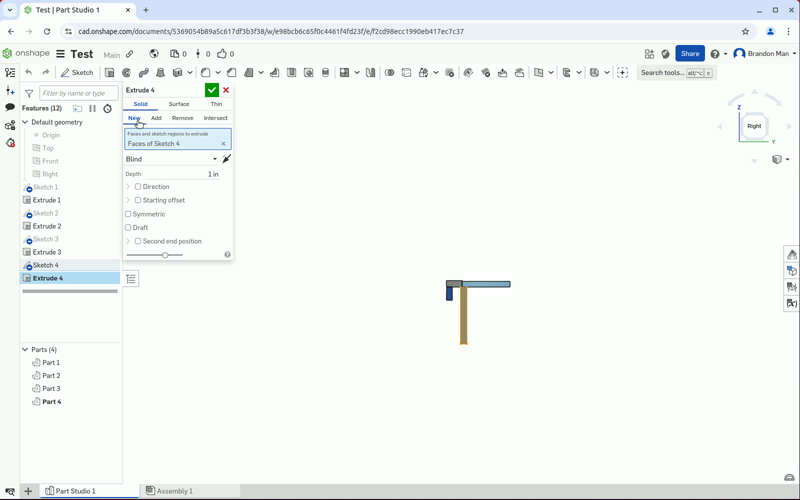
key(tab, 4)
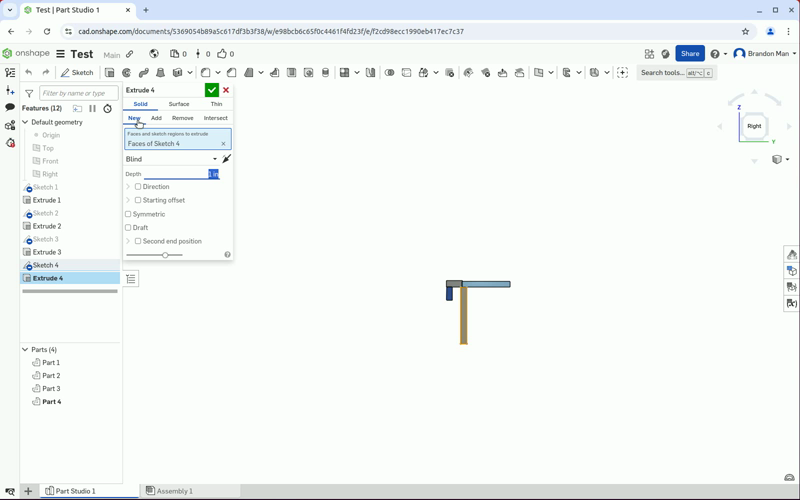
text(-23.108)
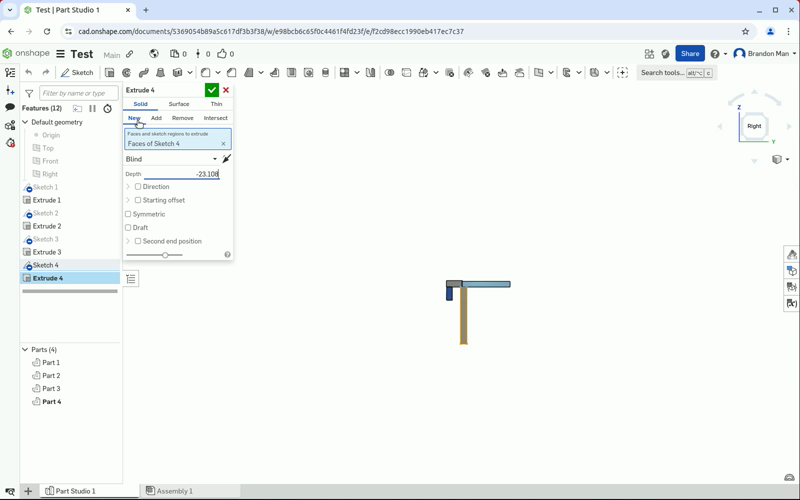
key(enter)
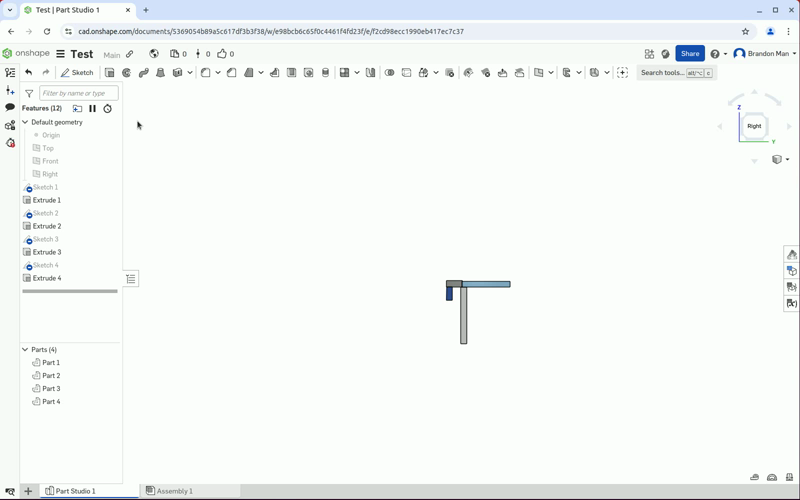
key(shift+h)
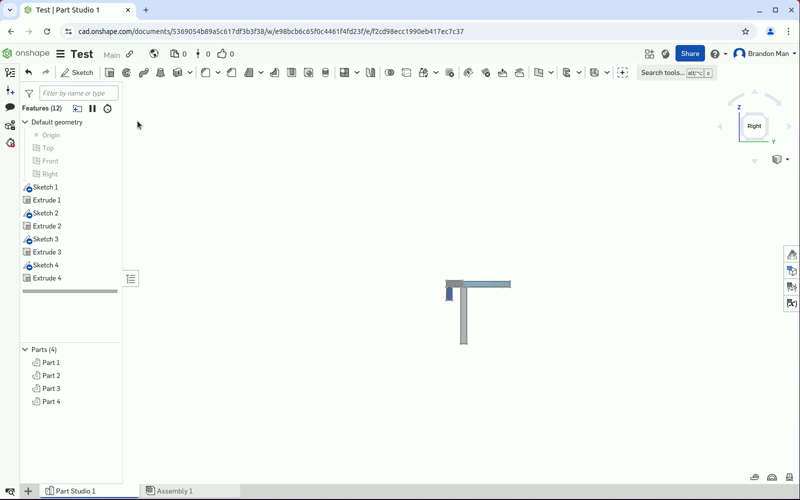
key(shift+h)
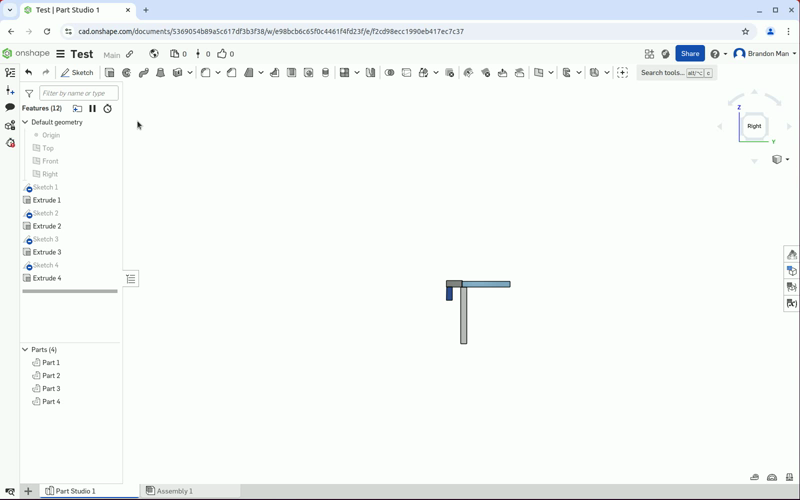
mouse_move(73, 189)
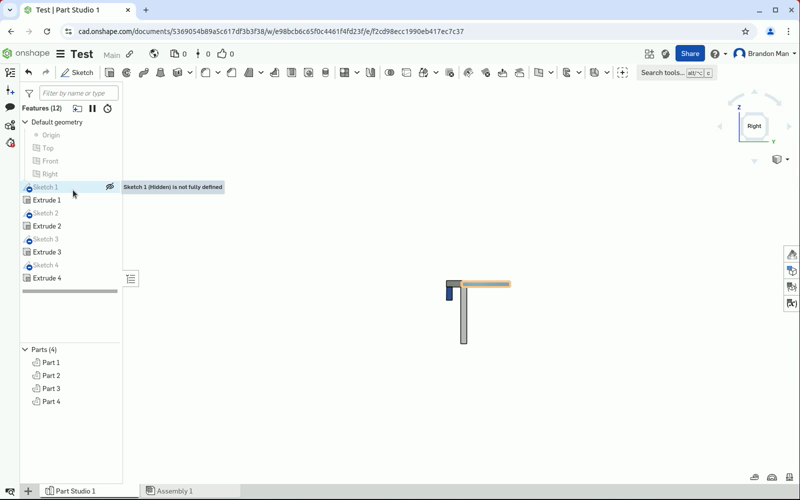
click(73, 189)
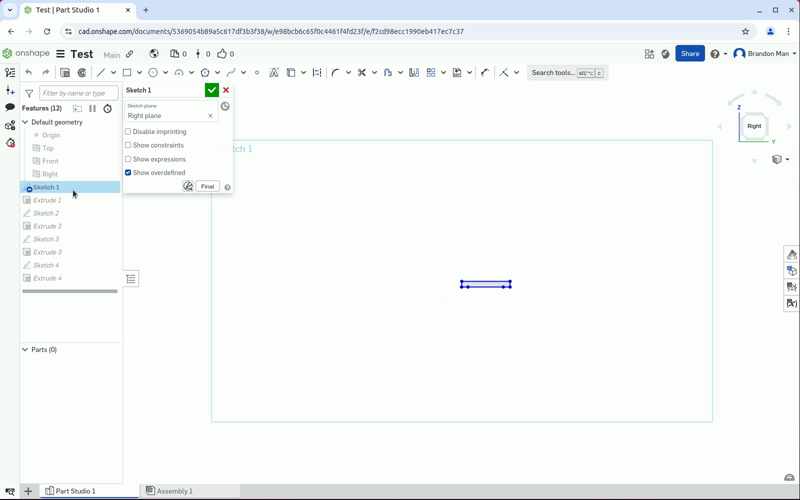
mouse_move(229, 92)
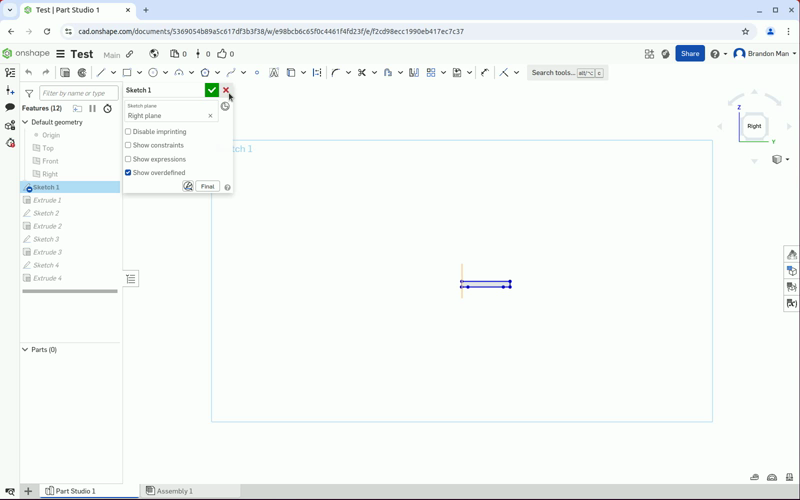
click(229, 92)
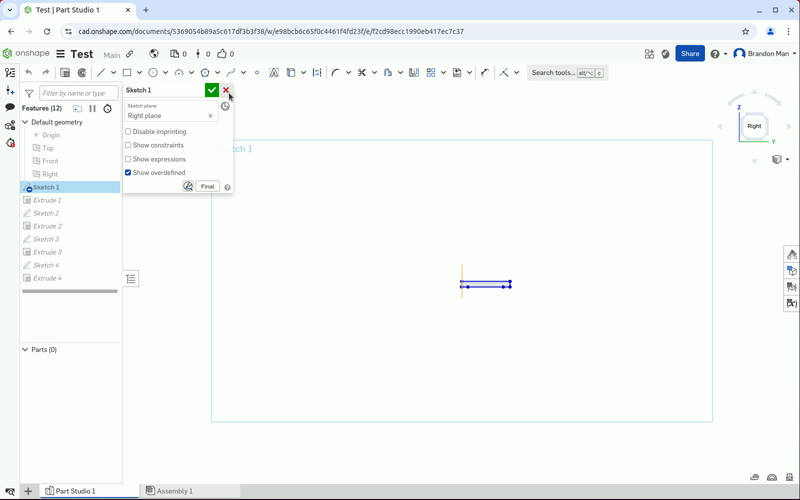
key(shift+s)
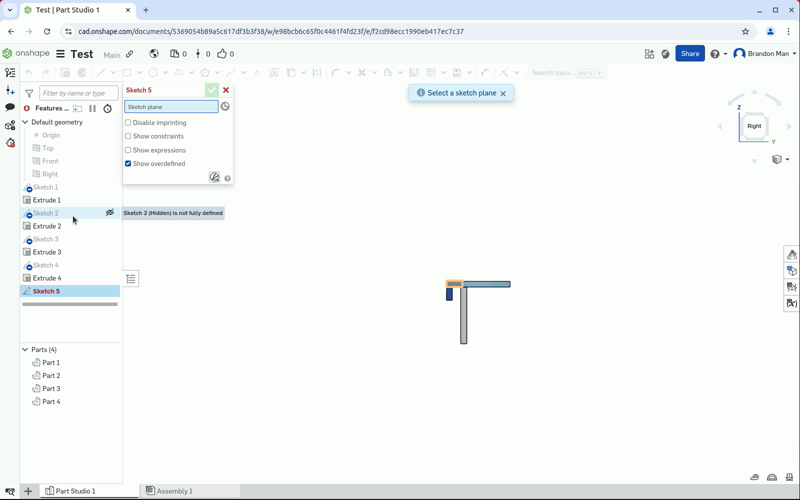
scroll(3)
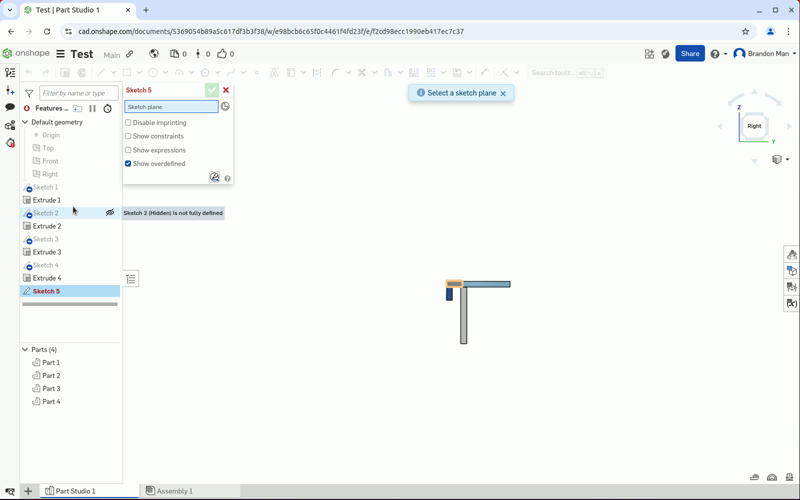
mouse_move(73, 176)
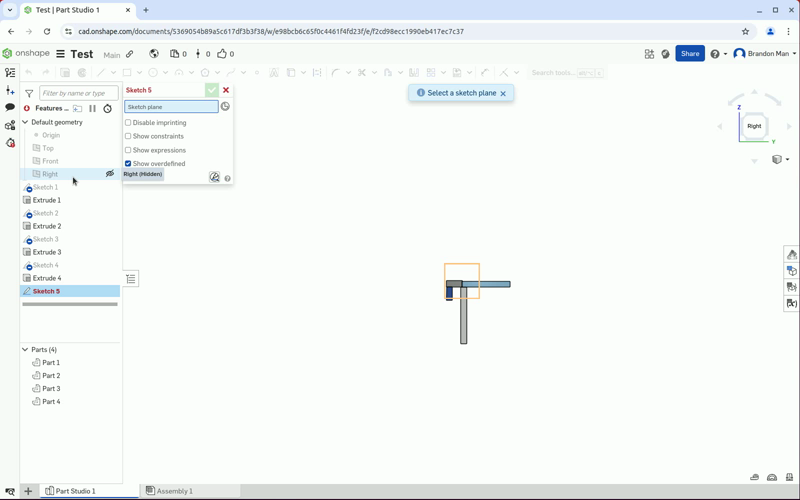
click(73, 176)
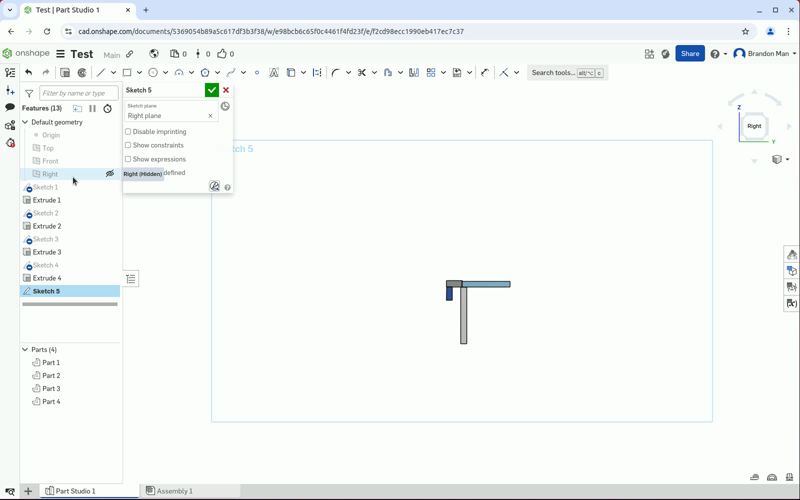
mouse_move(73, 352)
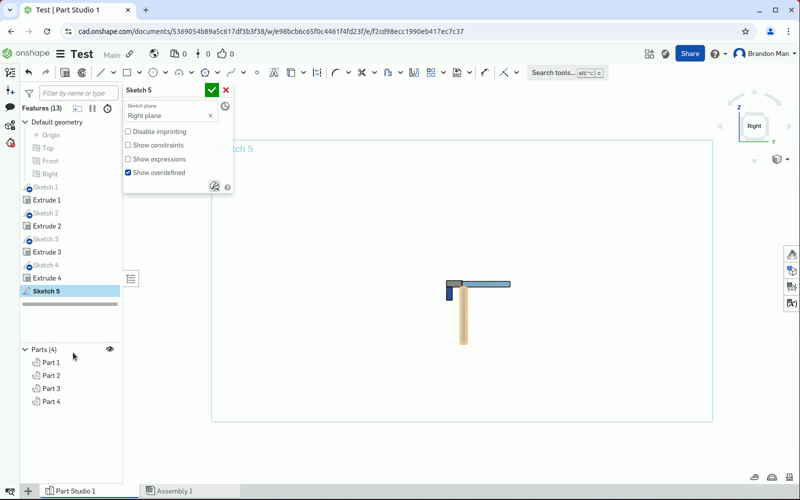
key(y)
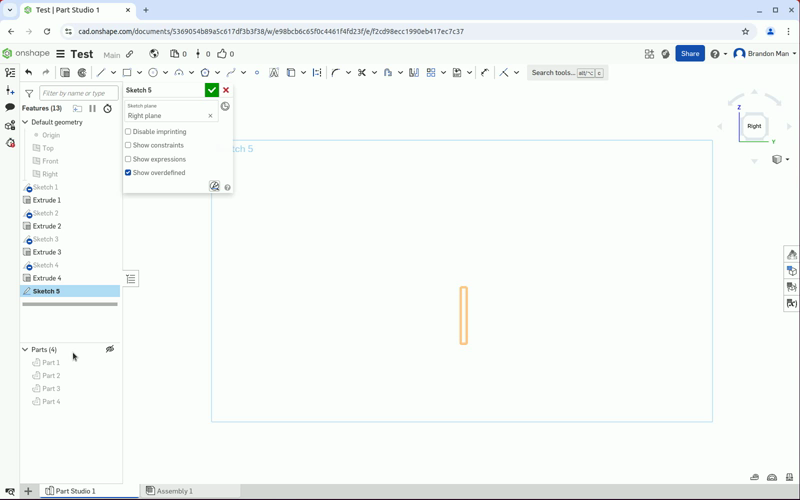
key(l)
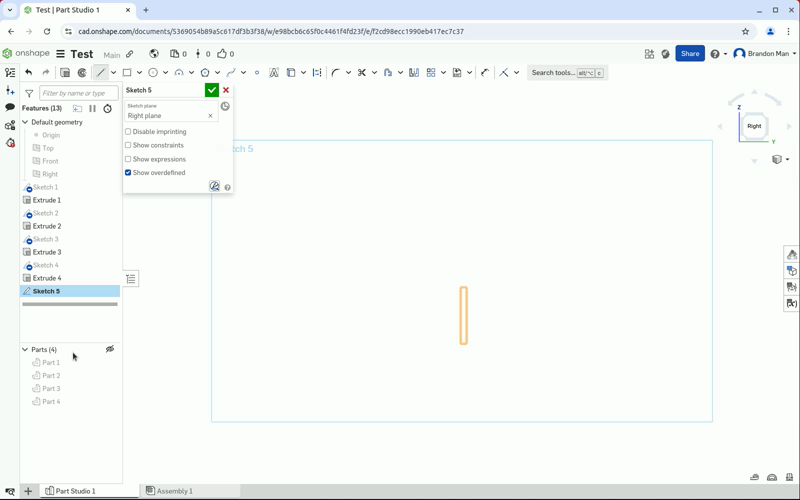
key_down(shift)
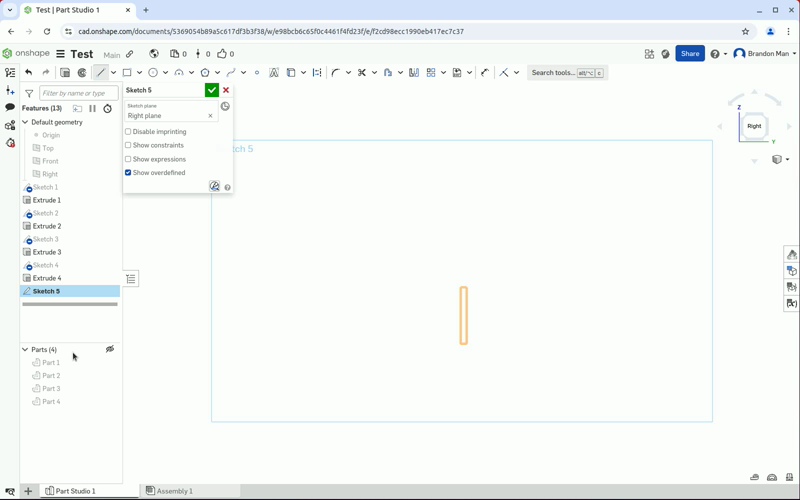
mouse_move(460, 349)
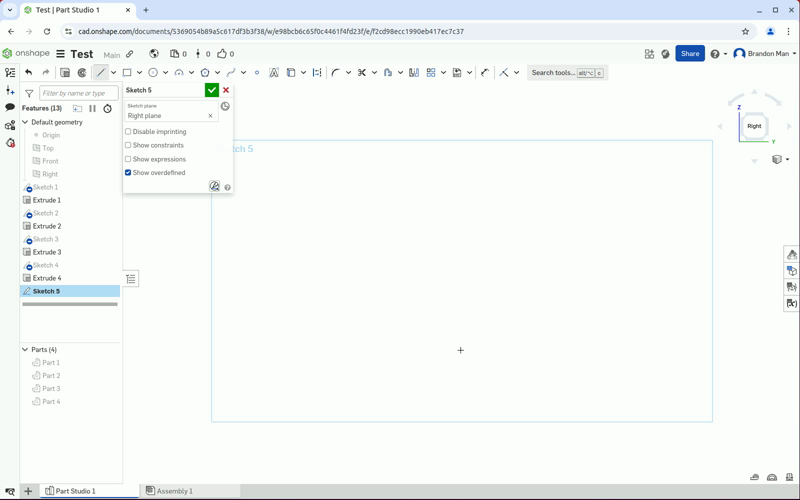
click(460, 349)
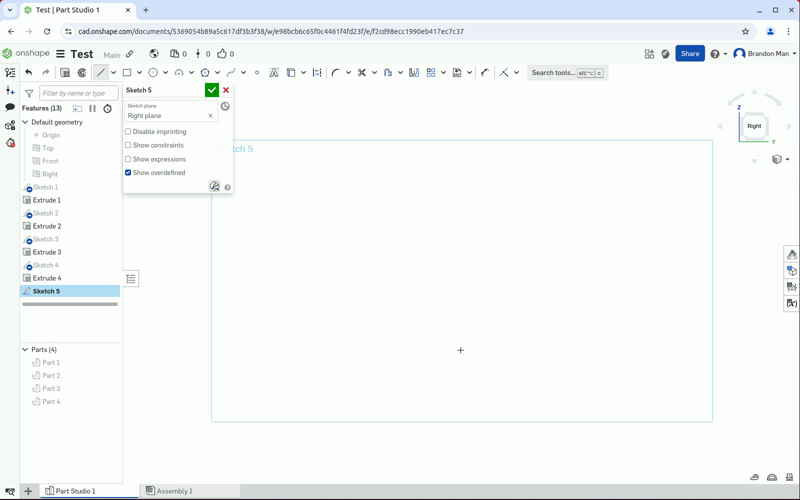
key_up(shift)
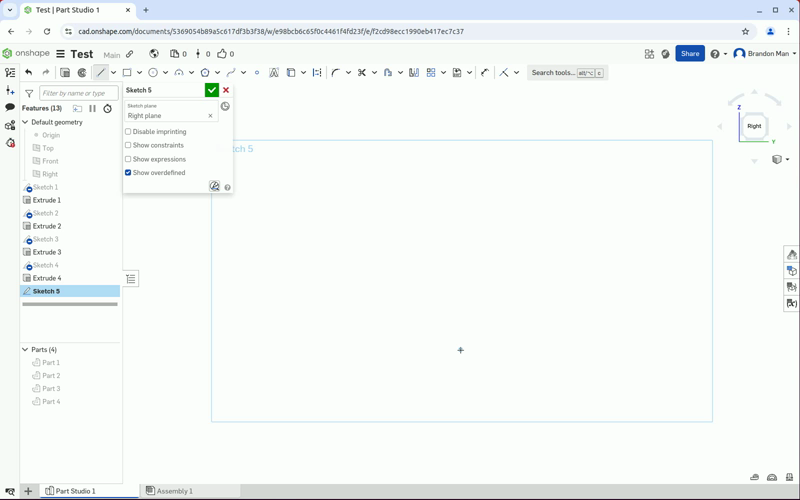
key_down(shift)
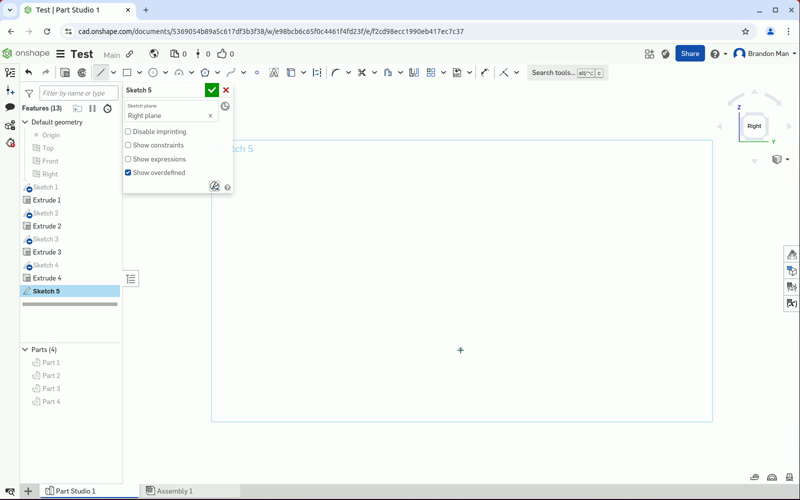
mouse_move(490, 349)
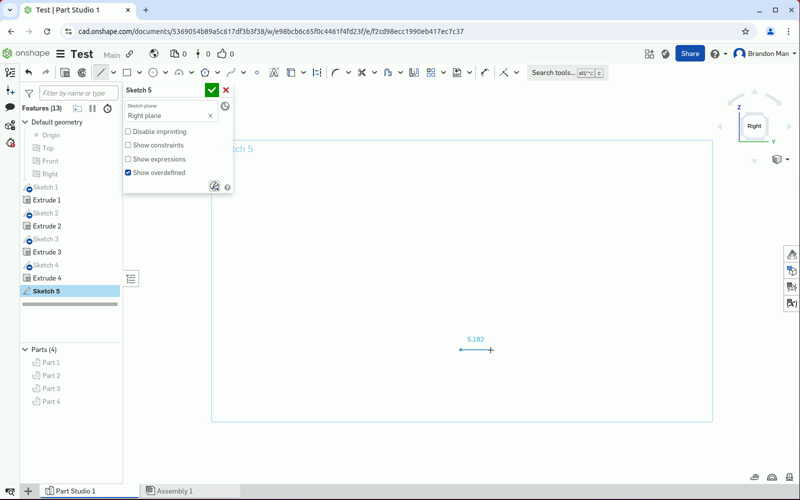
mouse_move(503, 349)
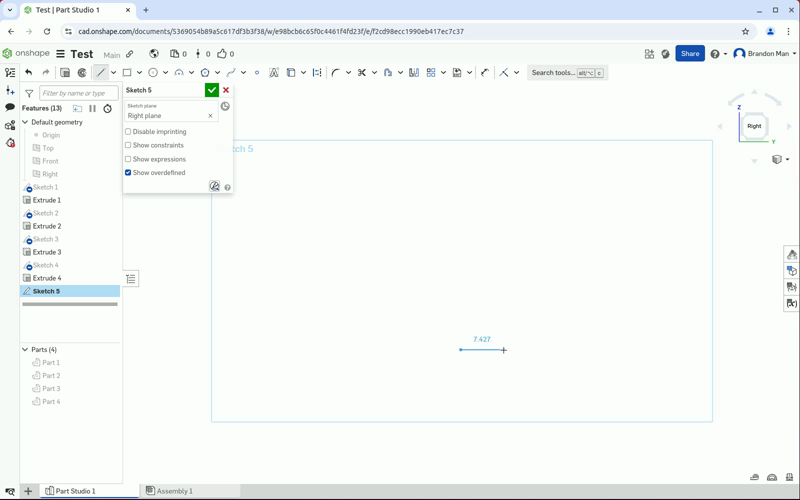
click(503, 349)
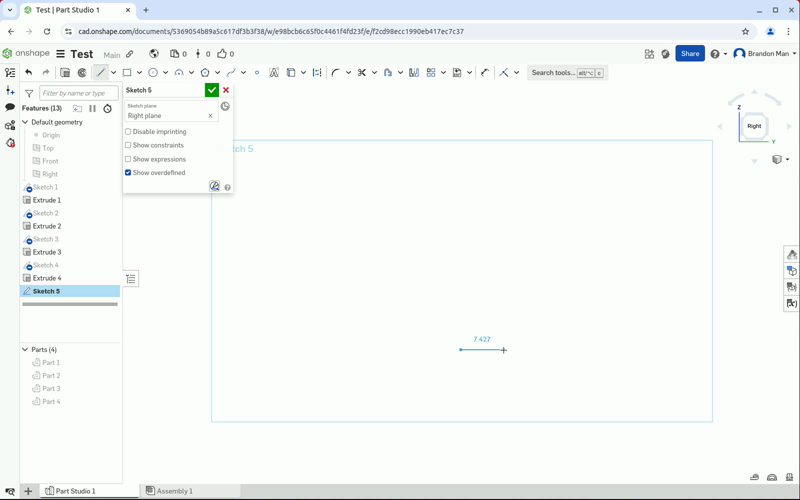
key_up(shift)
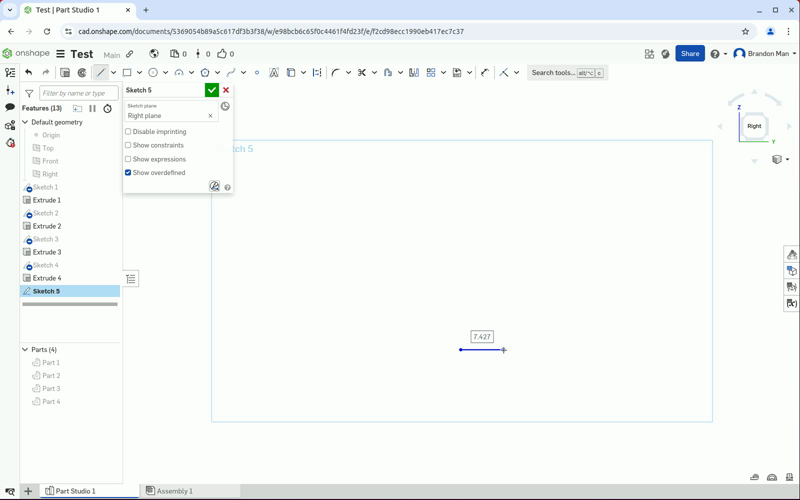
key_down(shift)
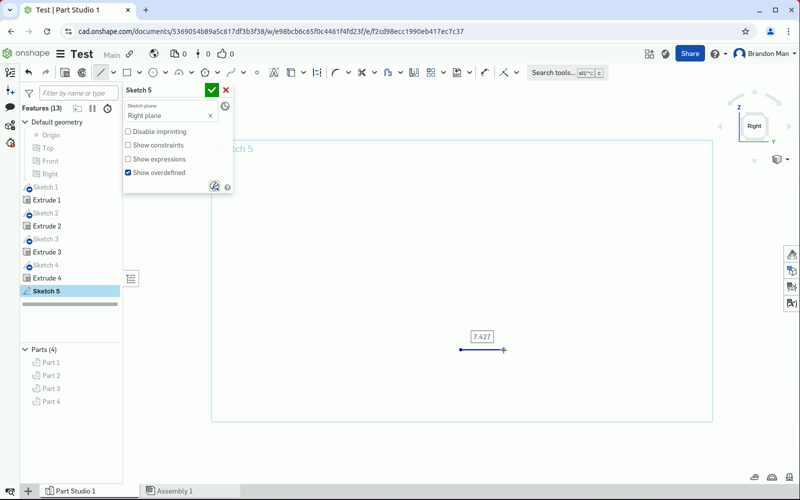
mouse_move(533, 349)
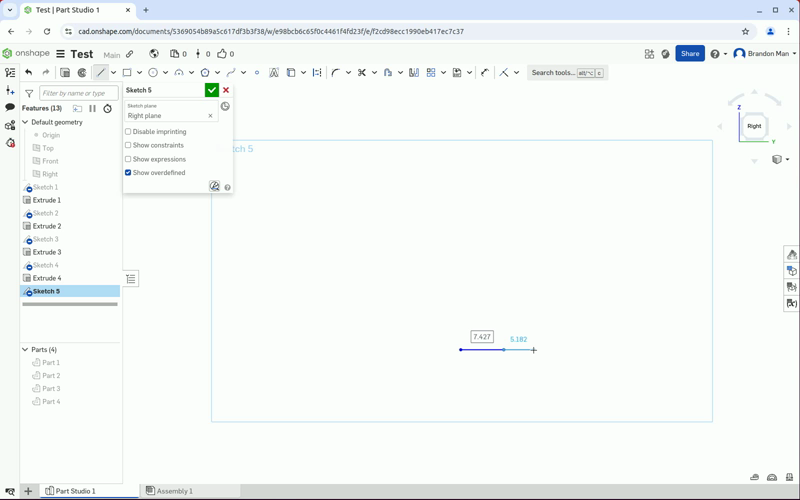
mouse_move(503, 344)
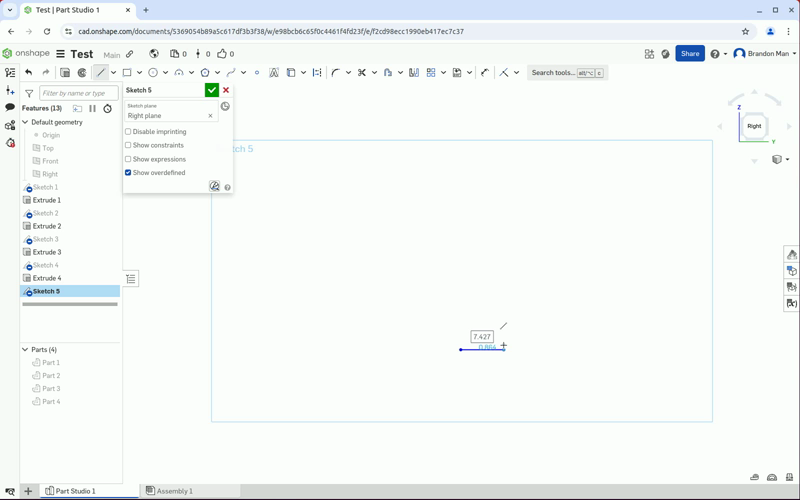
scroll(6)
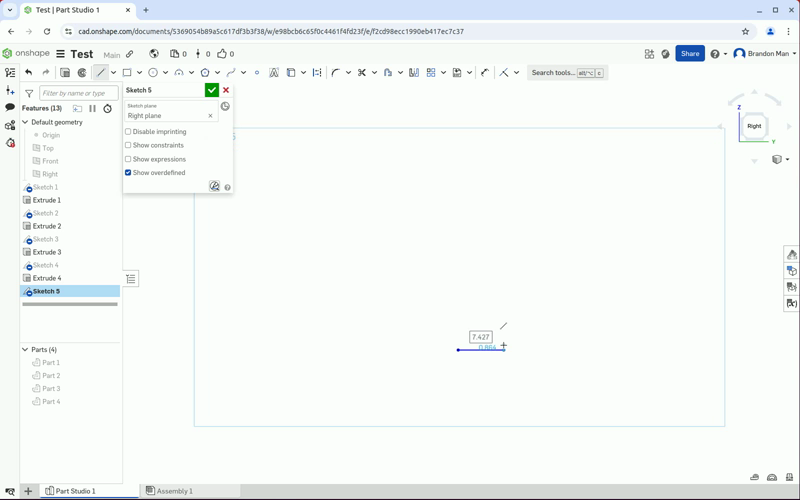
scroll(6)
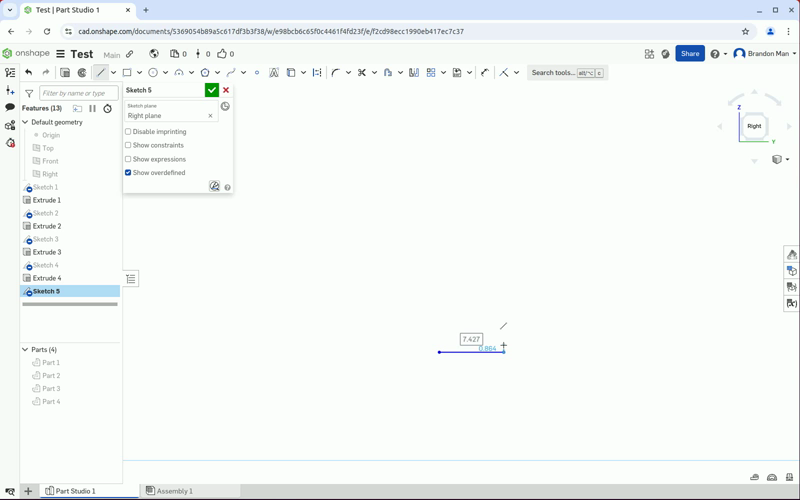
scroll(6)
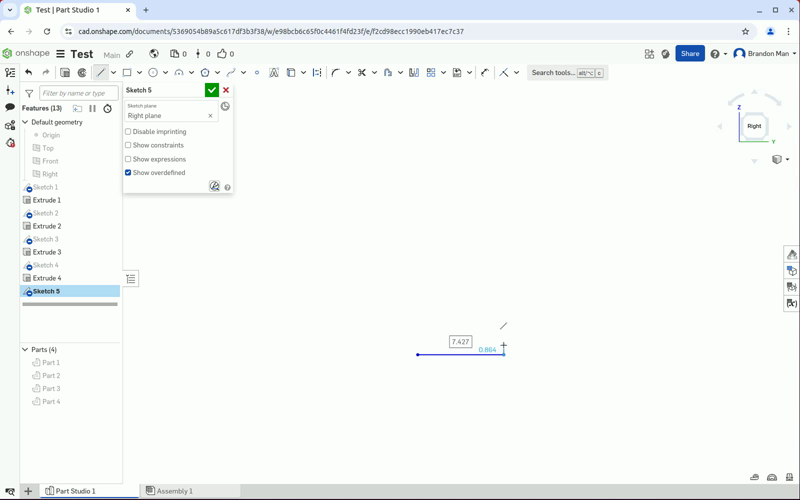
scroll(6)
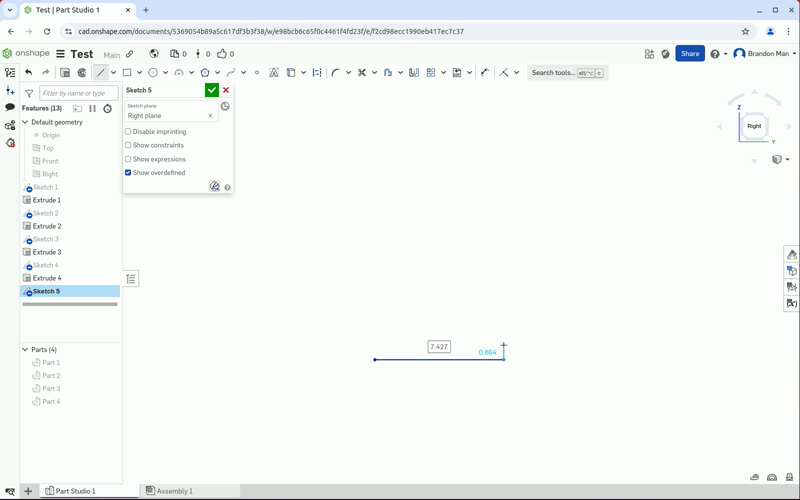
scroll(6)
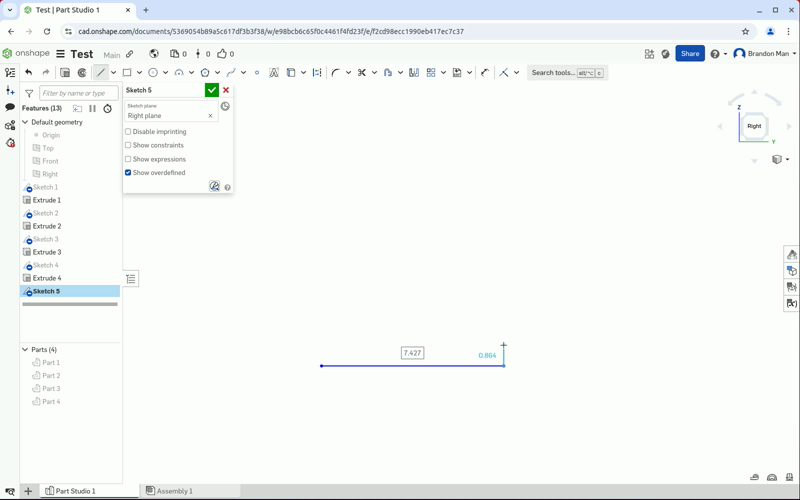
scroll(6)
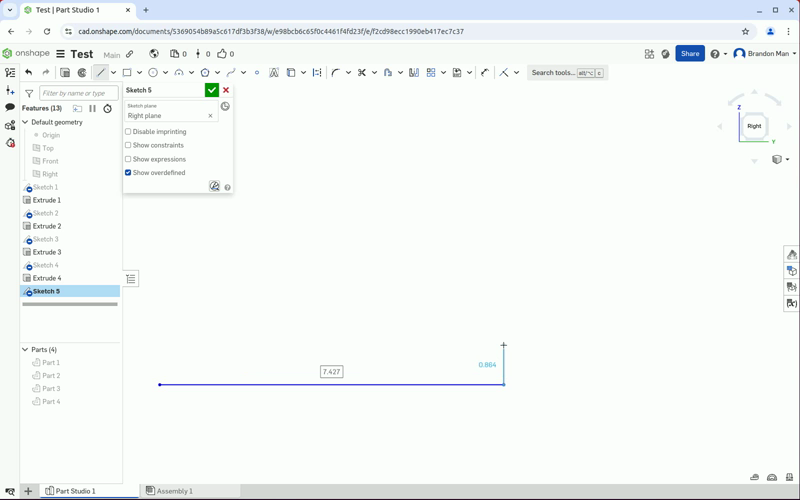
scroll(6)
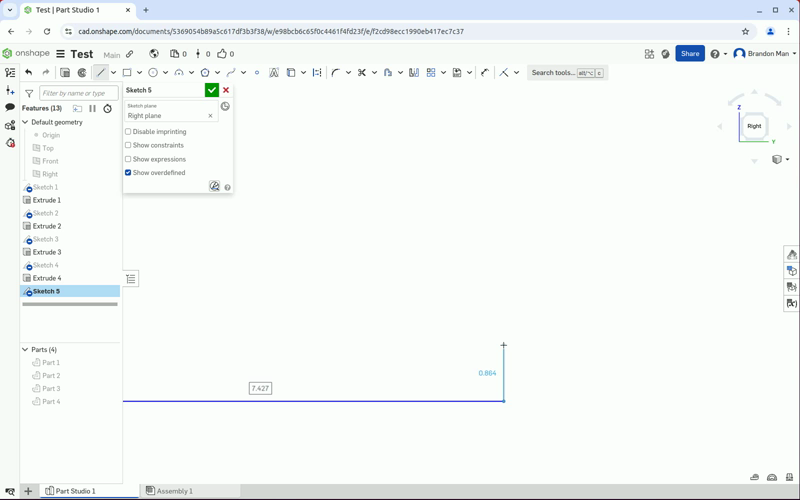
click(503, 344)
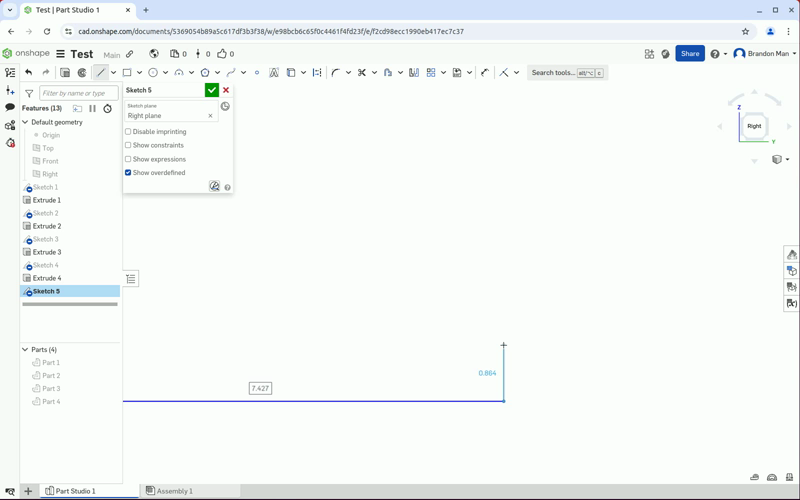
scroll(-6)
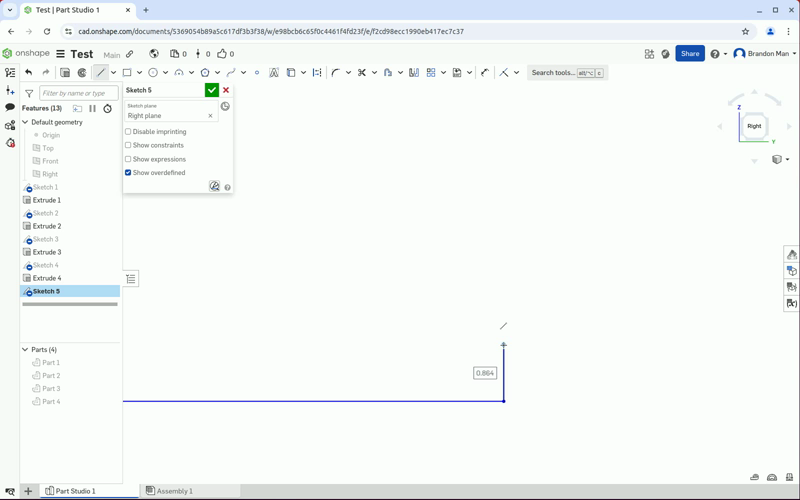
scroll(-6)
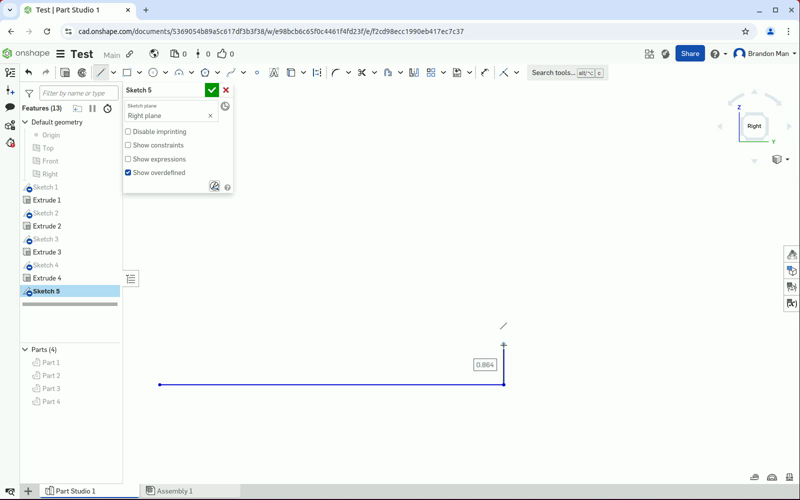
scroll(-6)
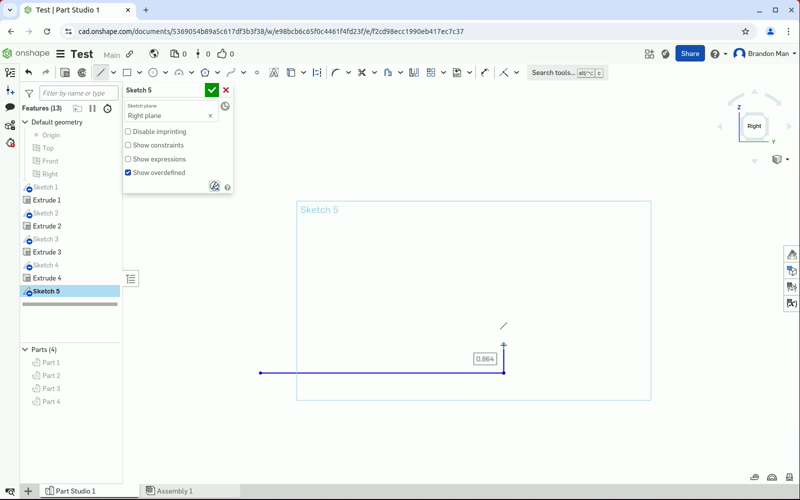
scroll(-6)
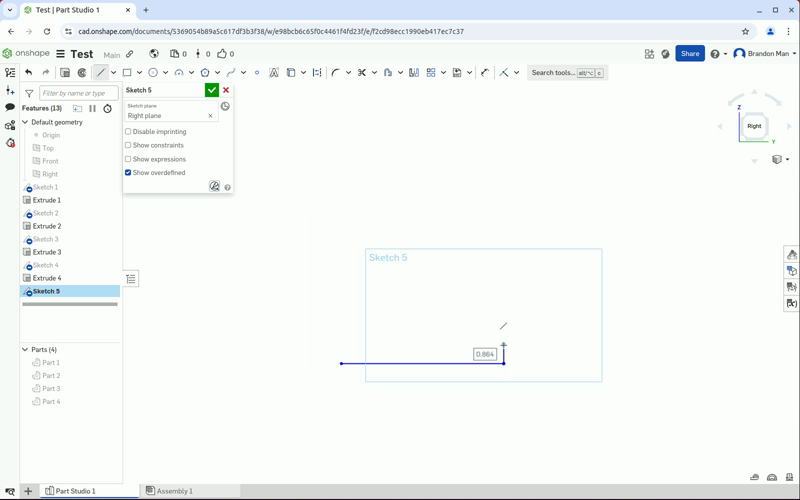
scroll(-6)
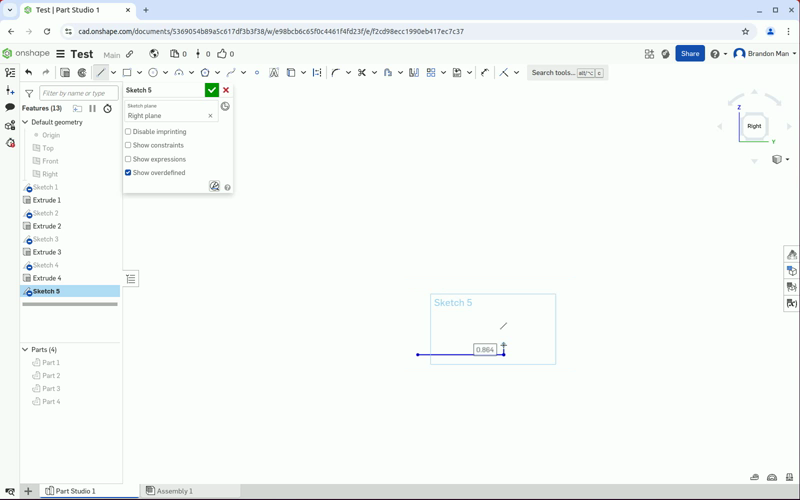
scroll(-6)
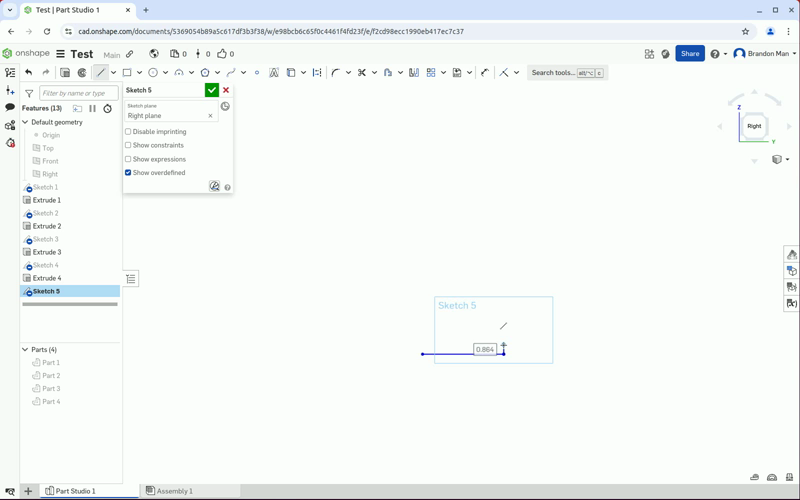
scroll(-6)
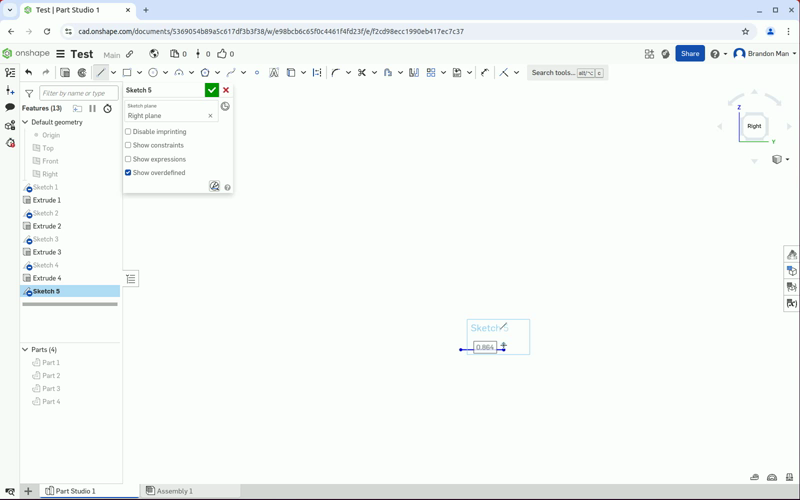
key_up(shift)
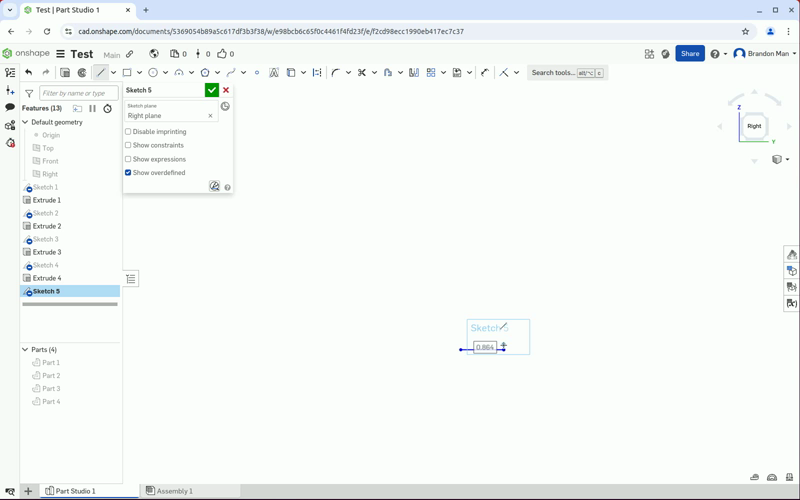
key_down(shift)
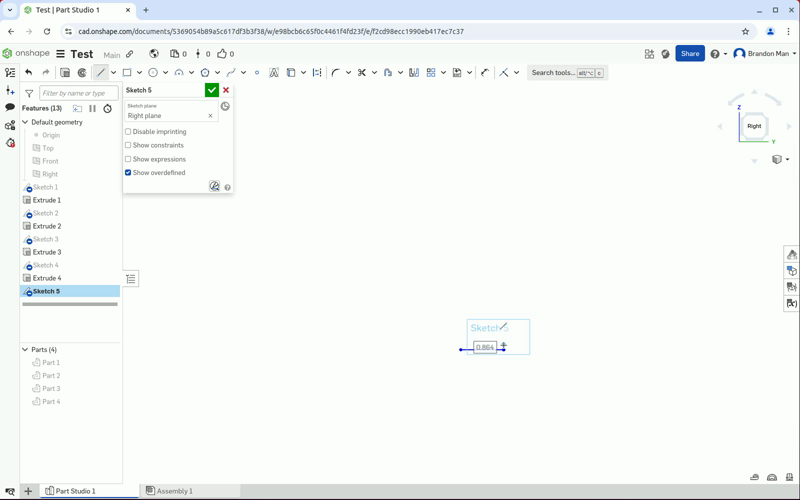
mouse_move(533, 344)
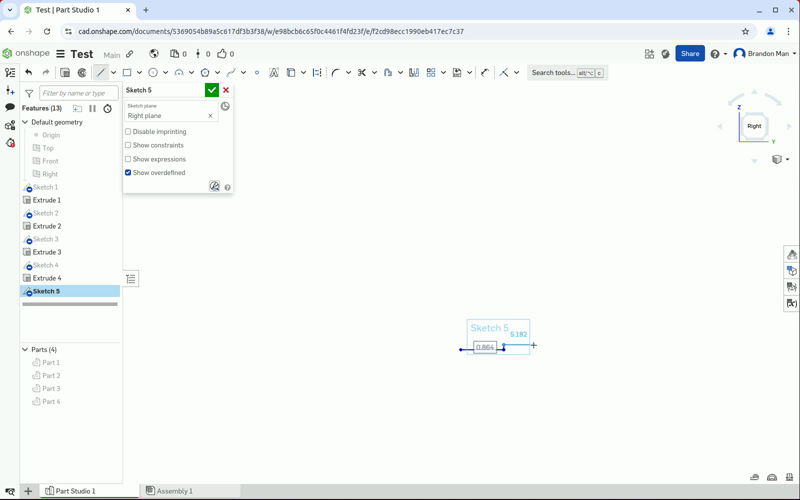
mouse_move(497, 344)
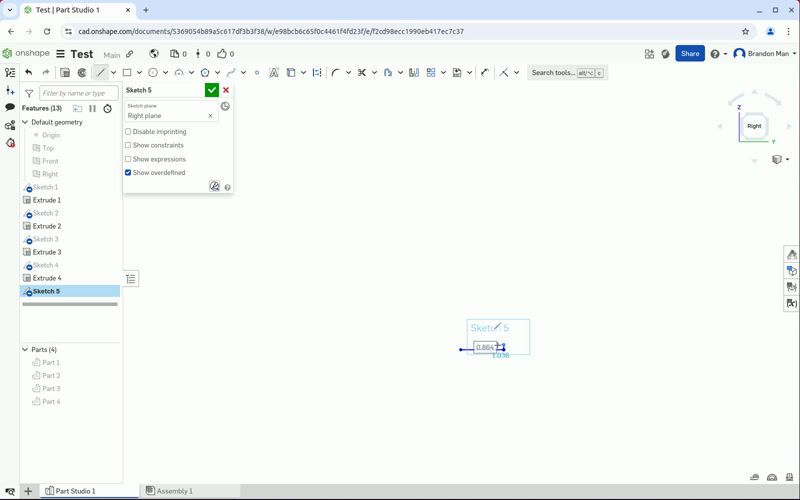
scroll(6)
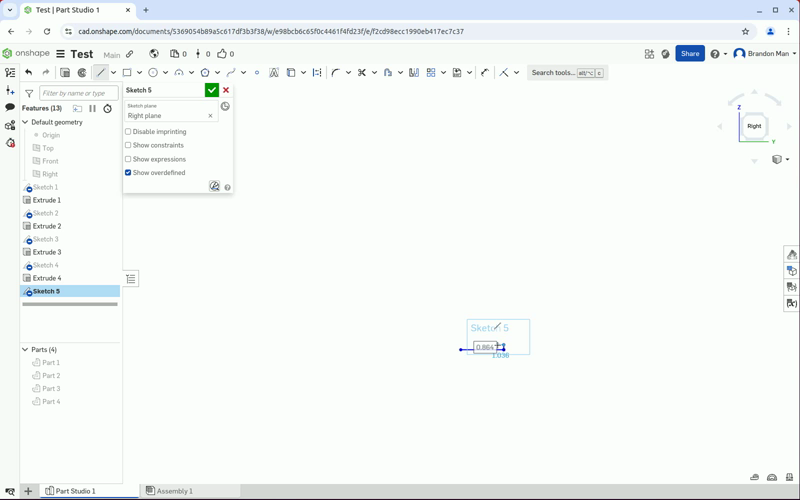
scroll(6)
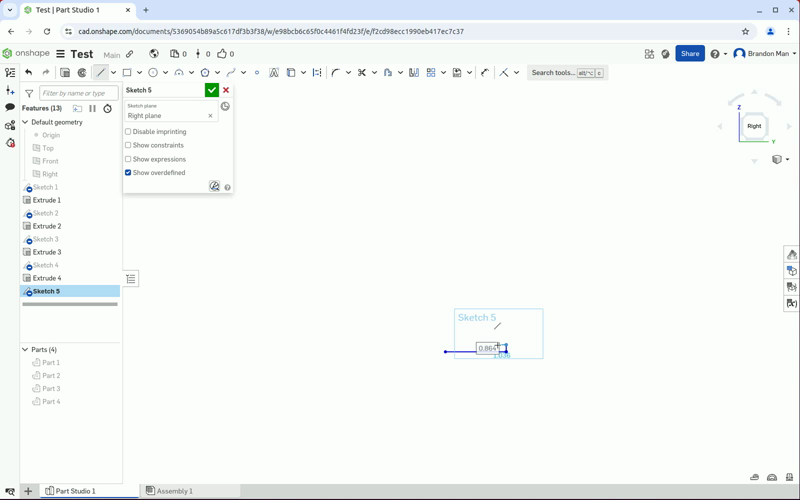
scroll(6)
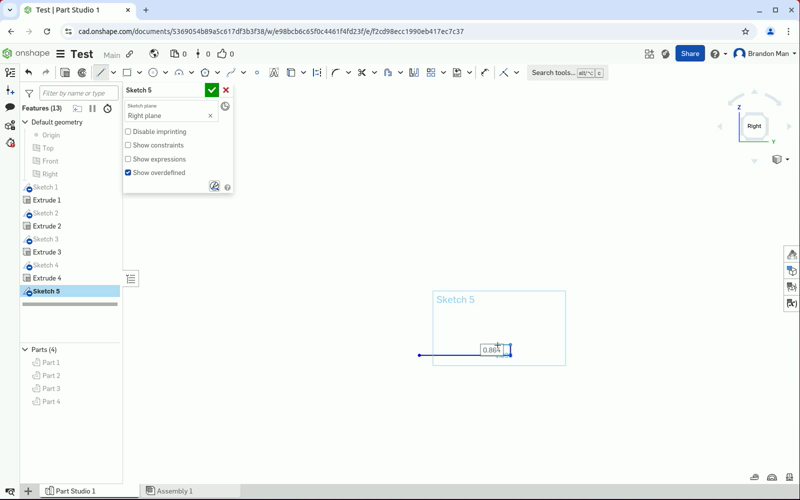
scroll(6)
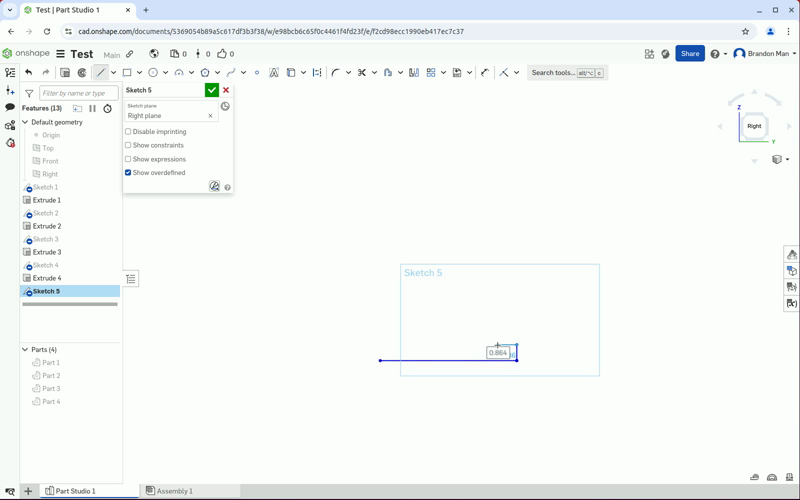
scroll(6)
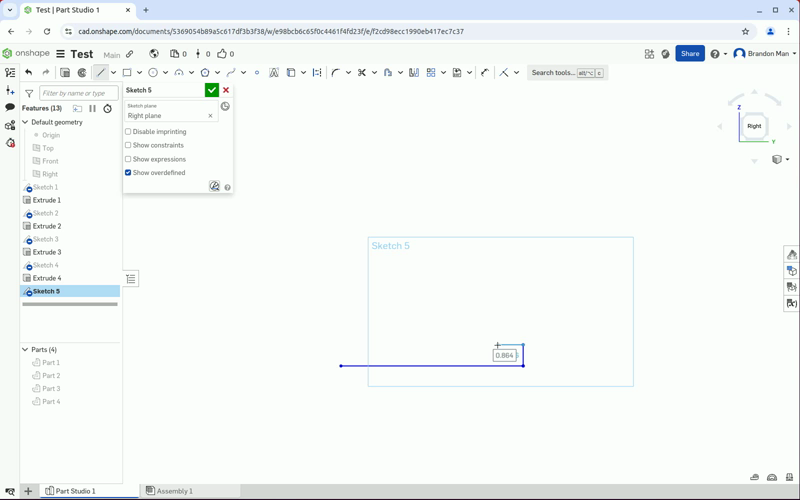
scroll(6)
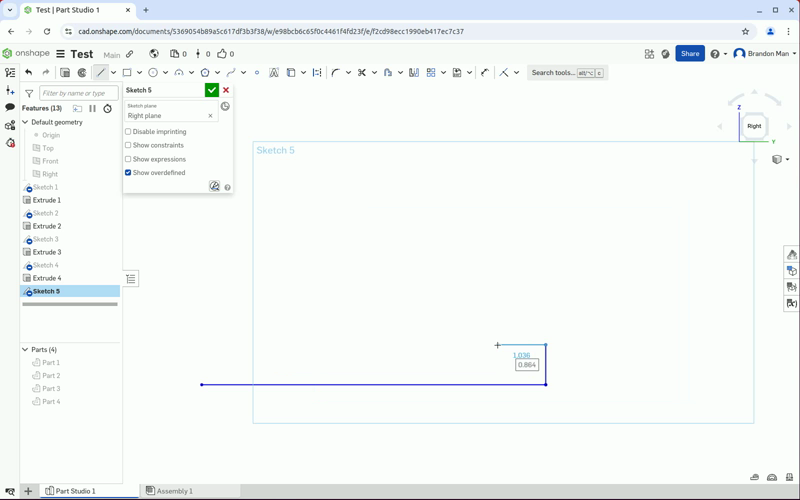
scroll(6)
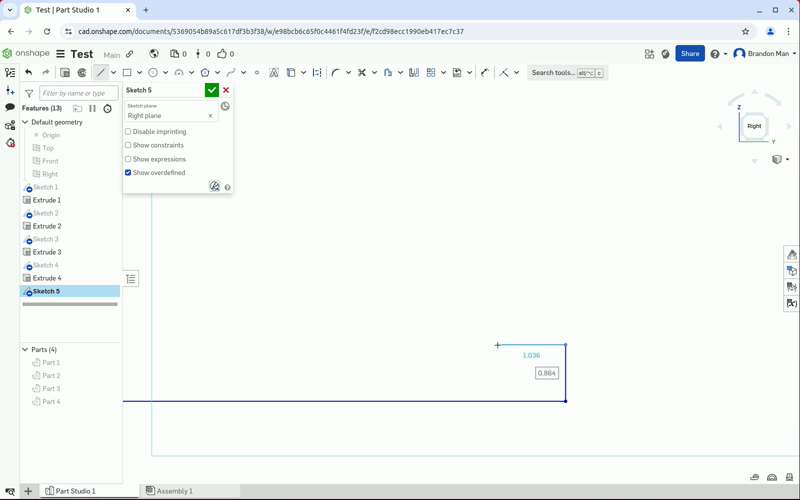
click(497, 344)
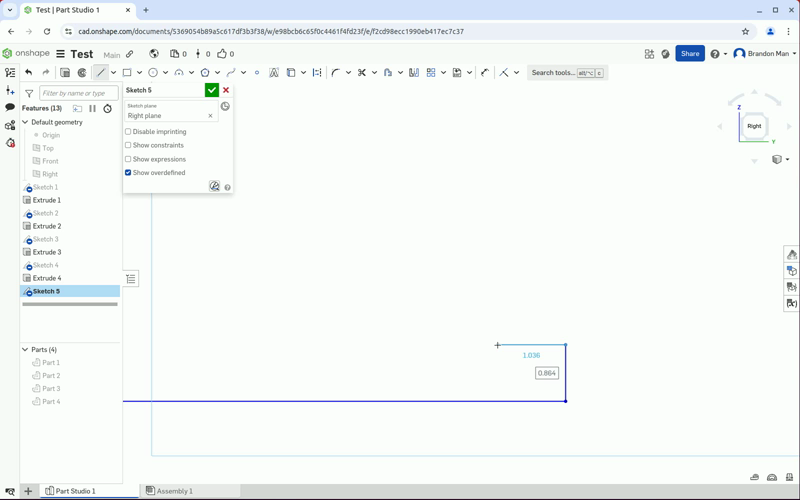
scroll(-6)
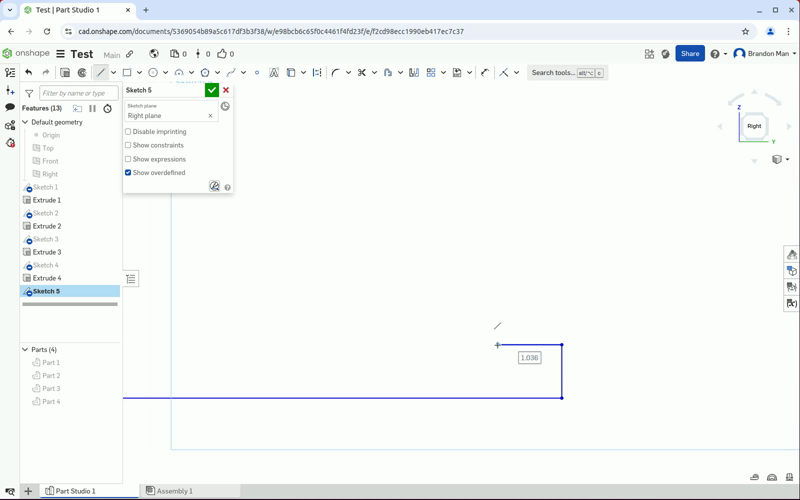
scroll(-6)
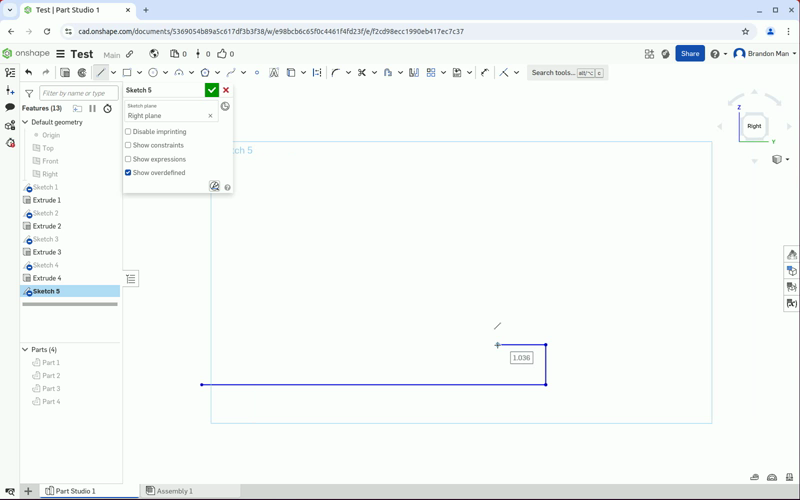
scroll(-6)
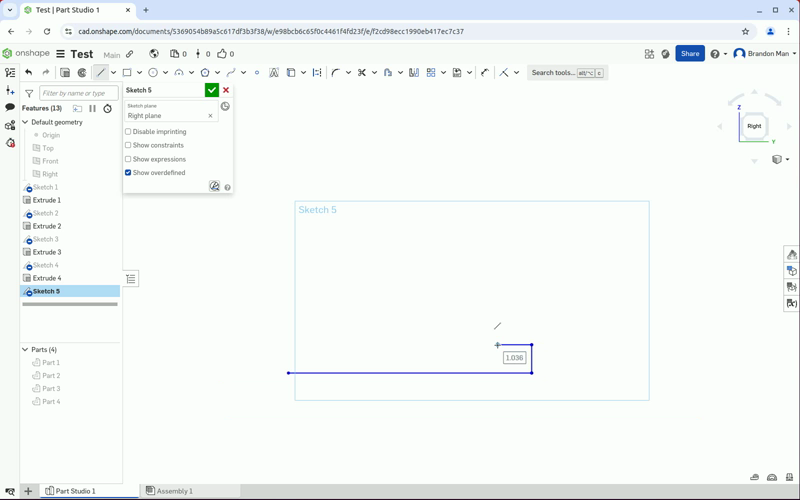
scroll(-6)
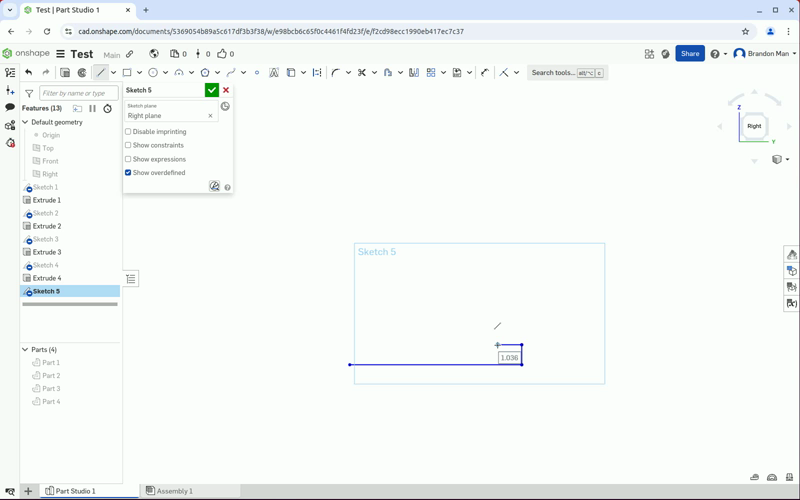
scroll(-6)
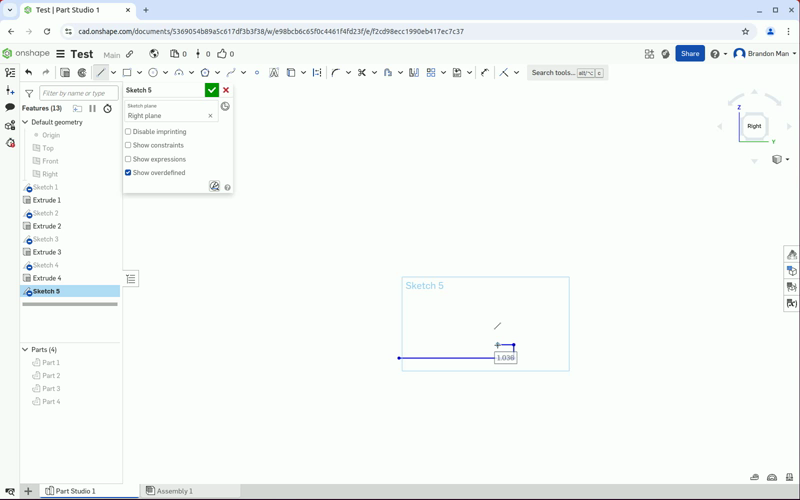
scroll(-6)
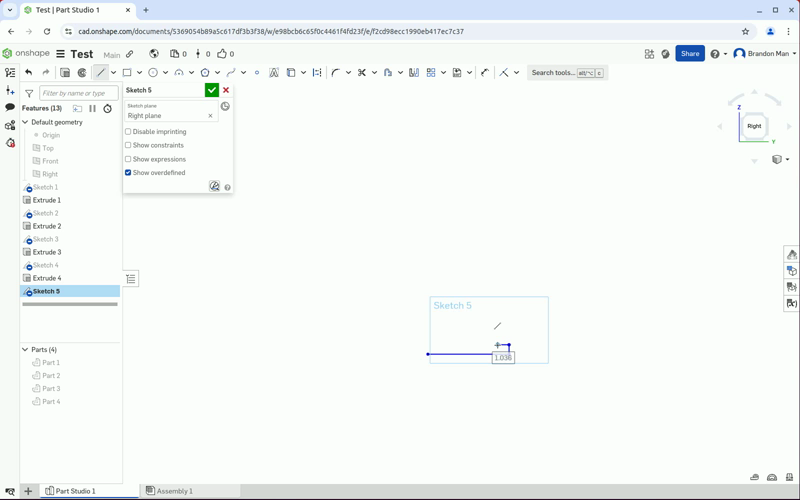
scroll(-6)
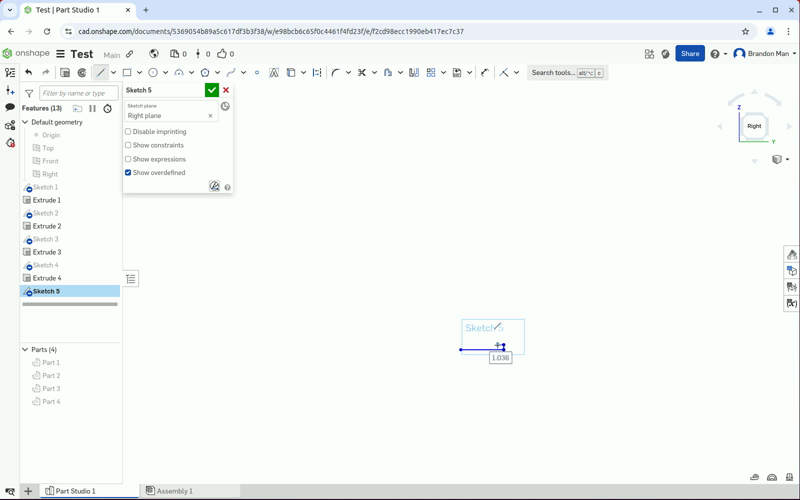
key_up(shift)
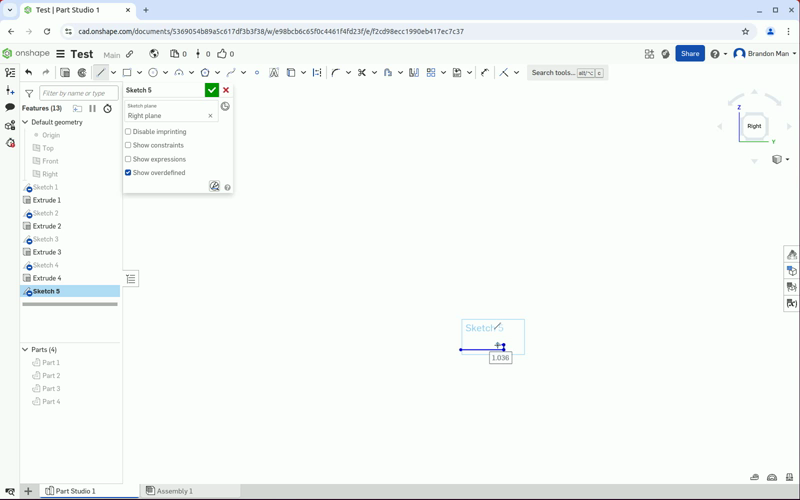
key_down(shift)
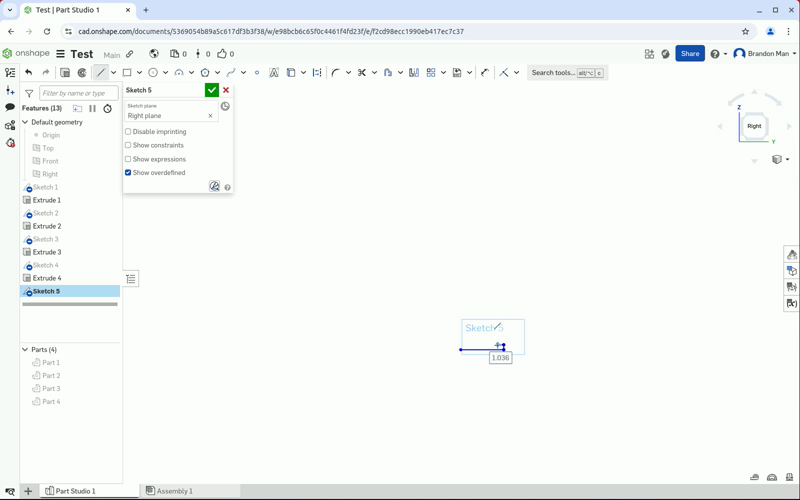
mouse_move(527, 344)
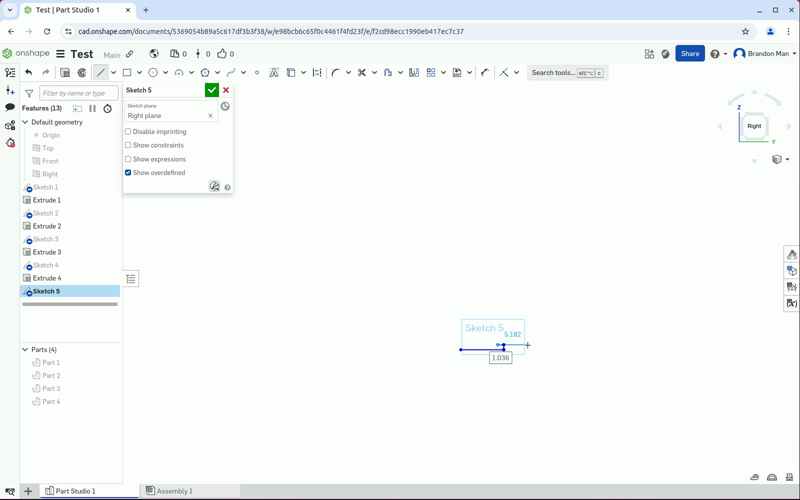
mouse_move(466, 344)
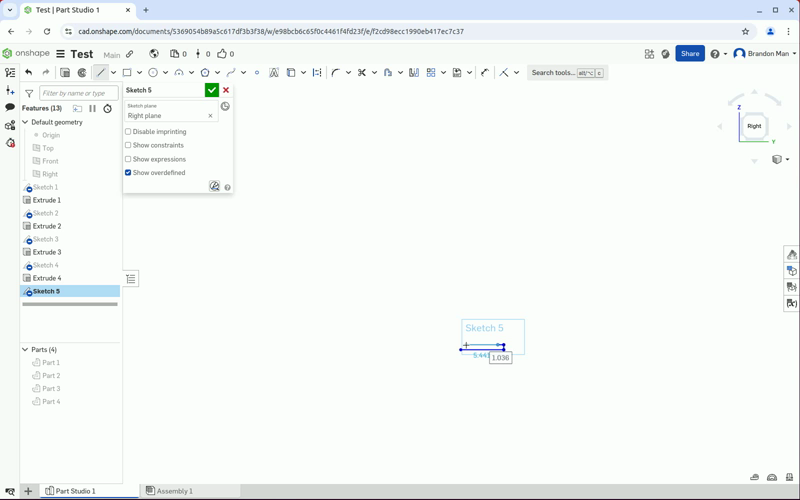
click(466, 344)
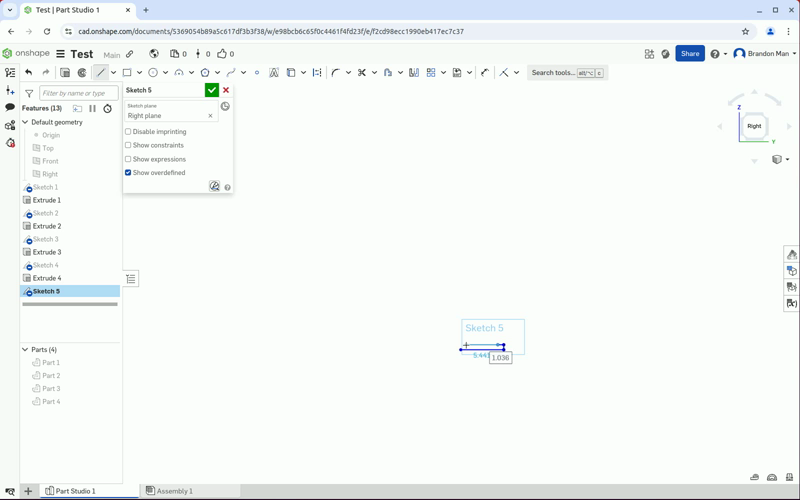
key_up(shift)
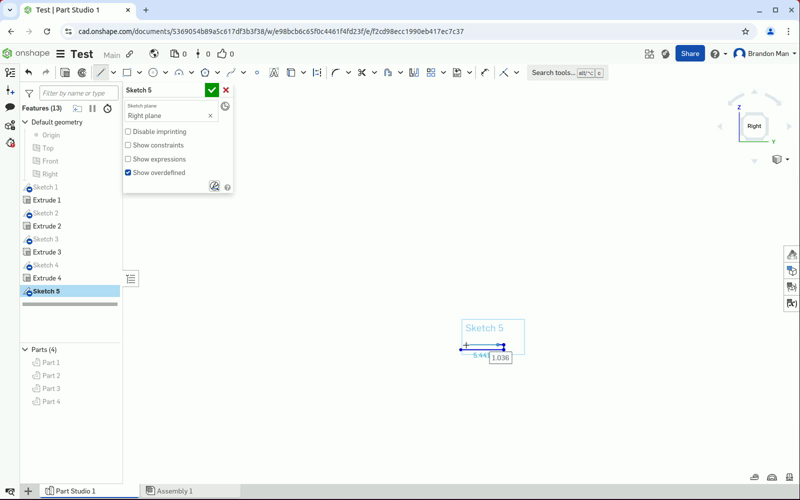
key_down(shift)
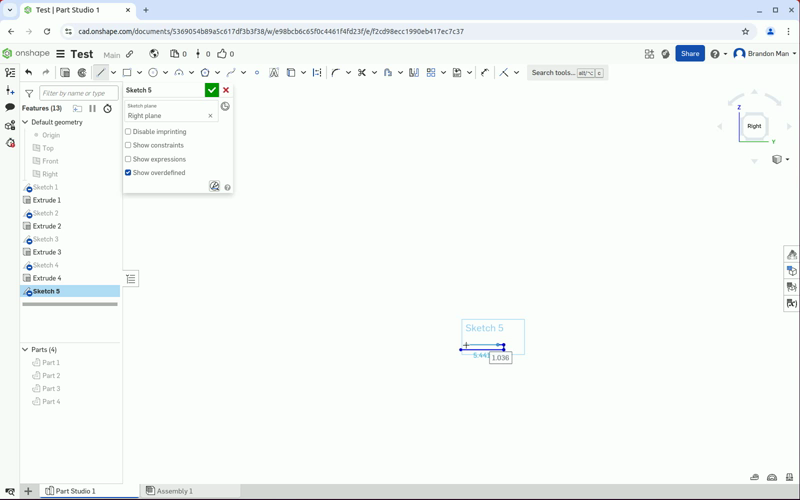
mouse_move(496, 344)
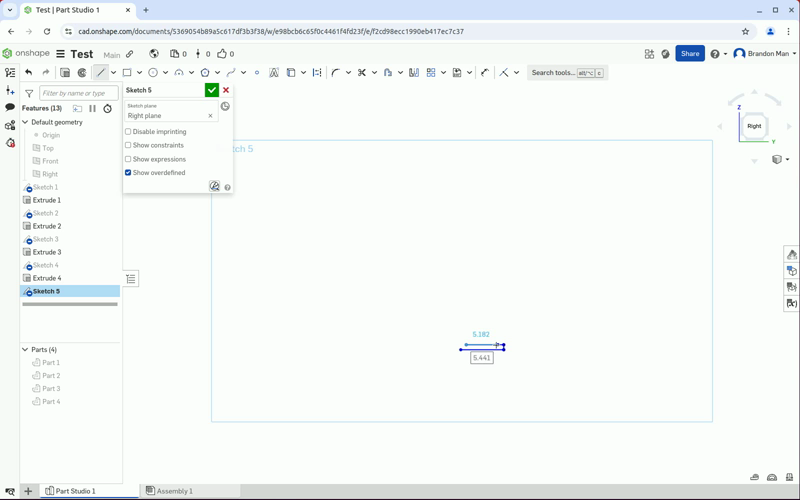
mouse_move(460, 344)
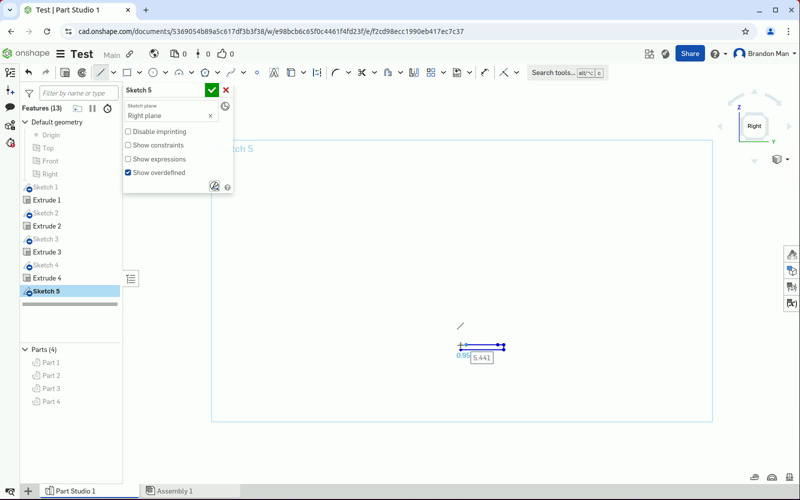
scroll(6)
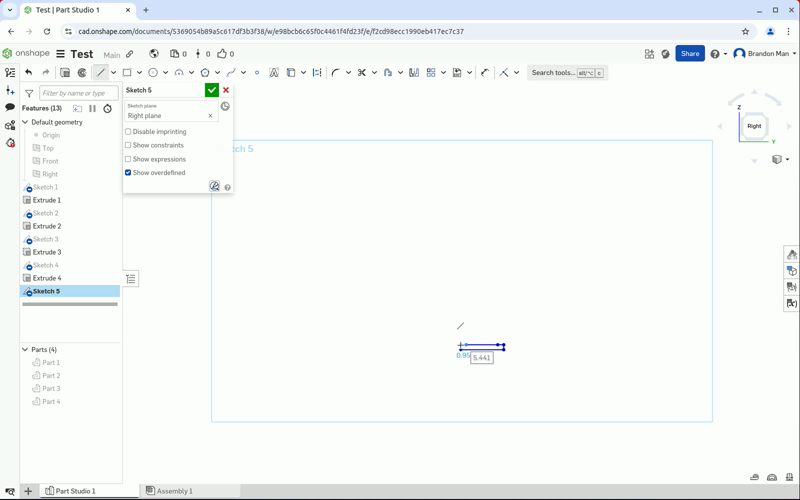
scroll(6)
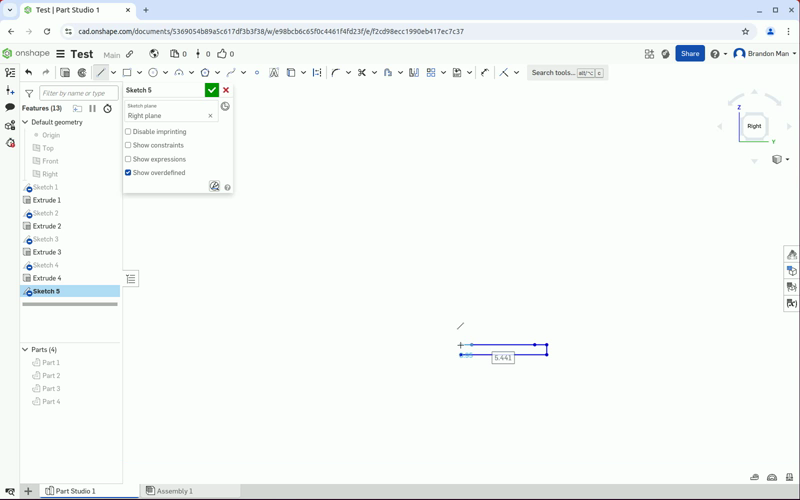
scroll(6)
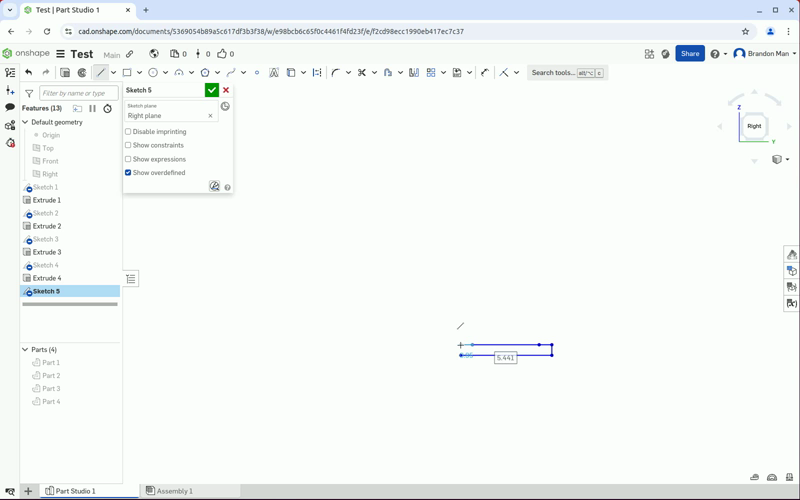
scroll(6)
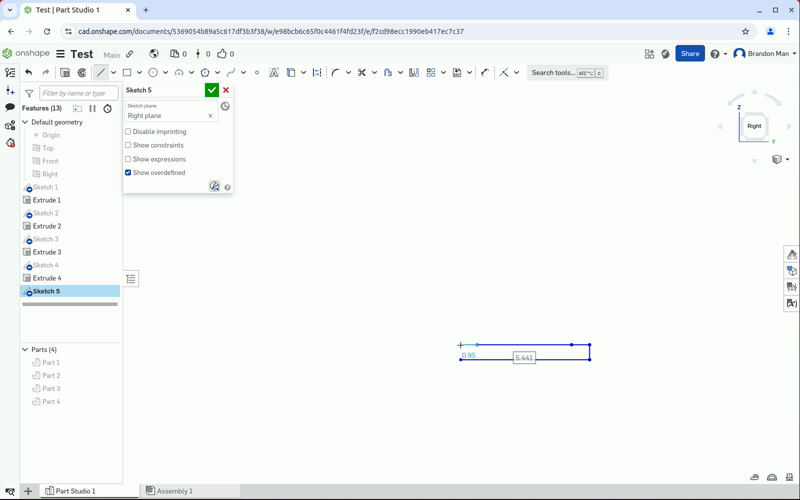
scroll(6)
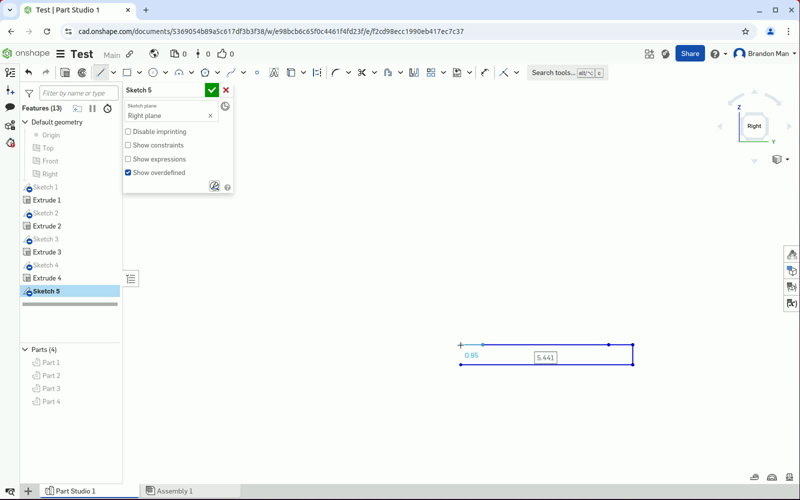
scroll(6)
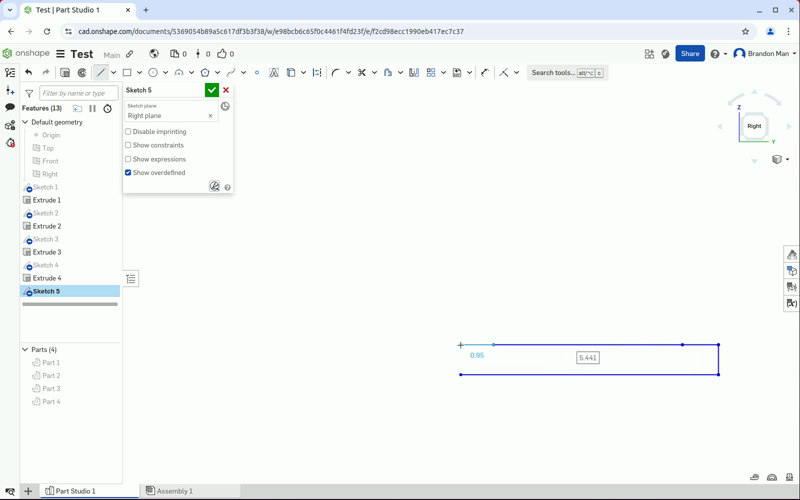
scroll(6)
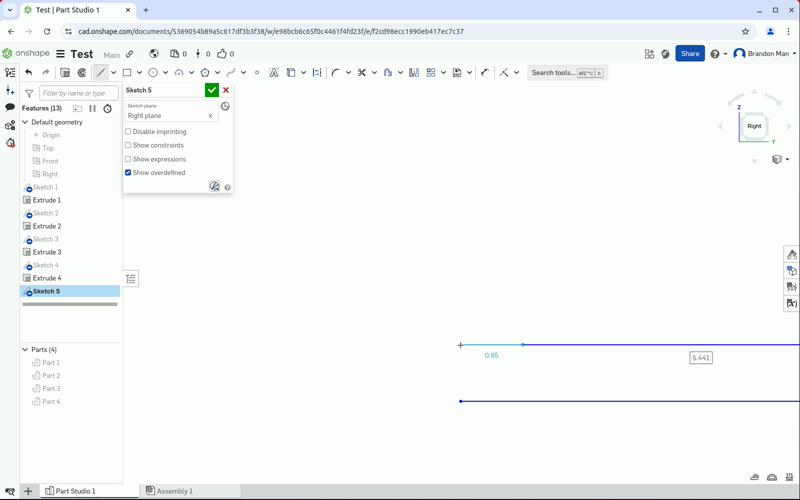
click(460, 344)
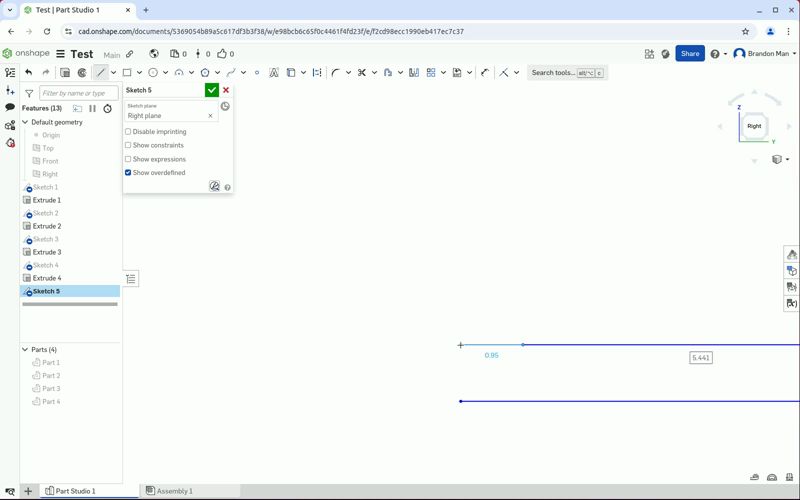
scroll(-6)
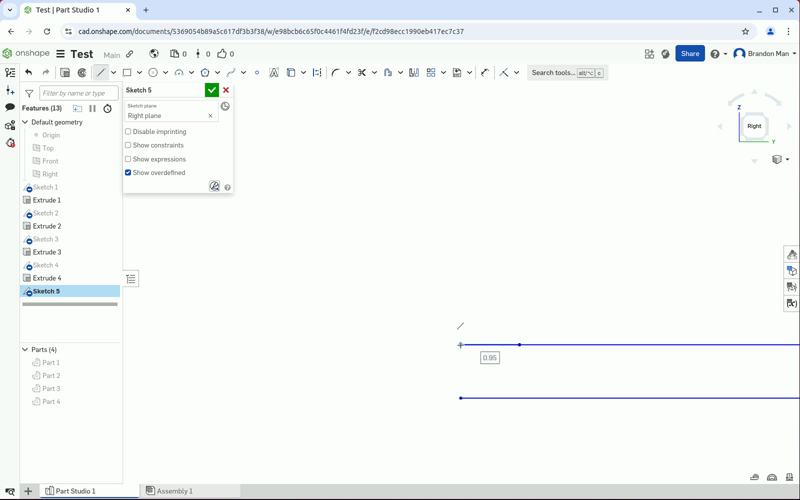
scroll(-6)
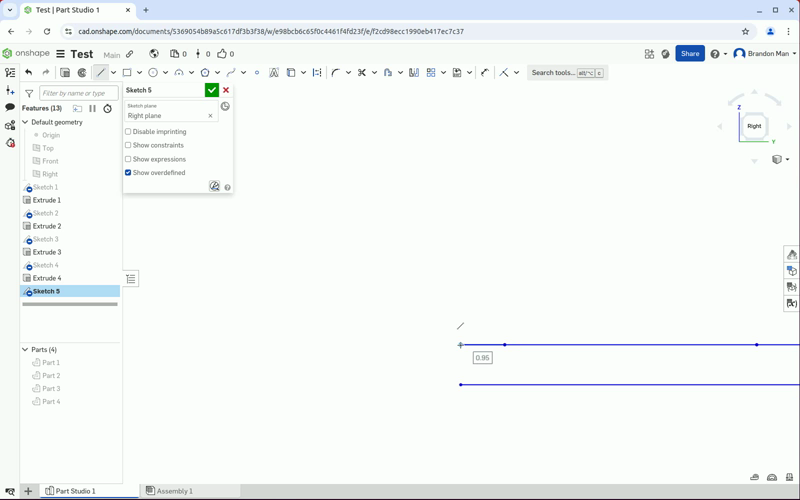
scroll(-6)
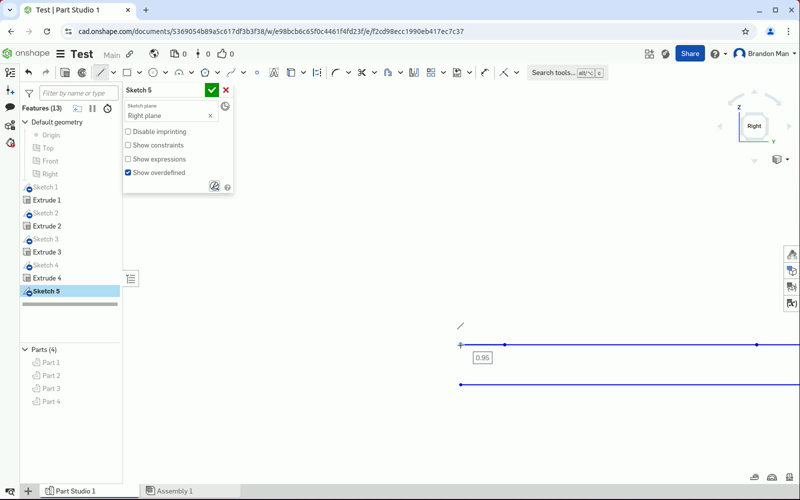
scroll(-6)
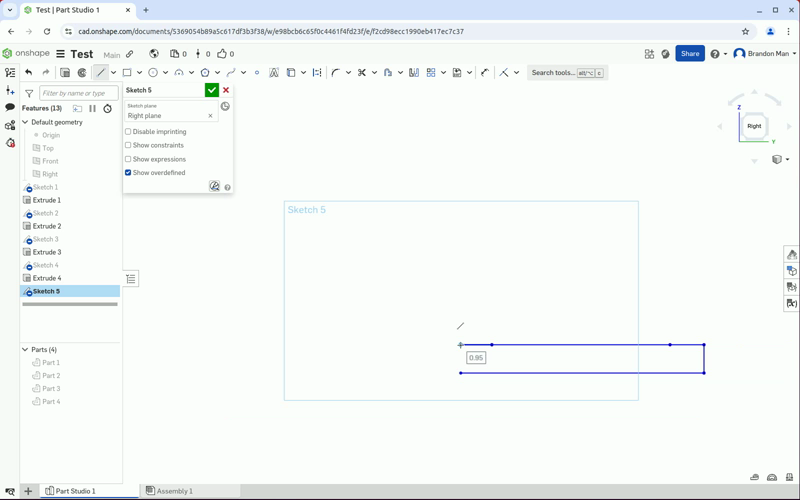
scroll(-6)
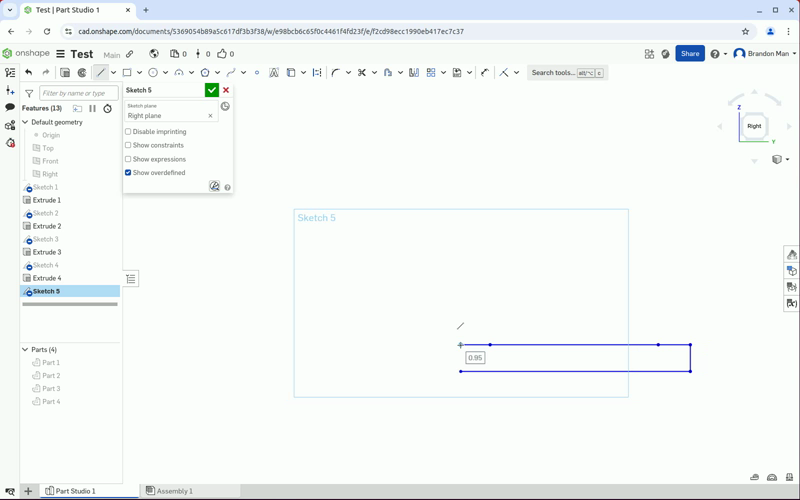
scroll(-6)
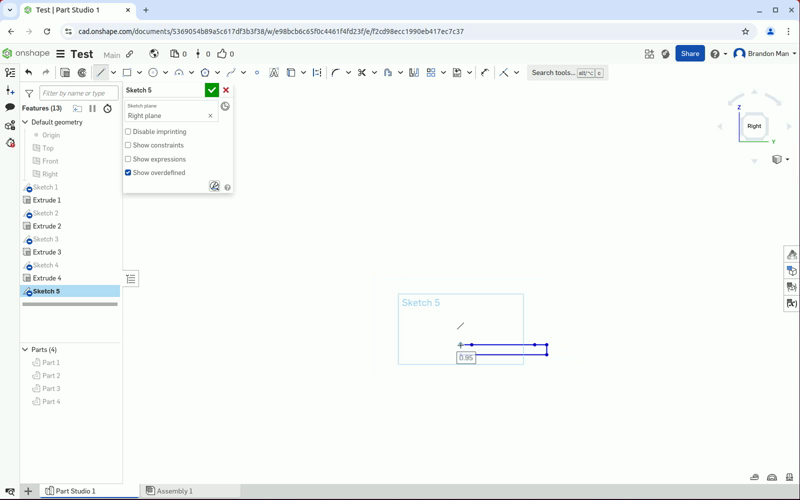
scroll(-6)
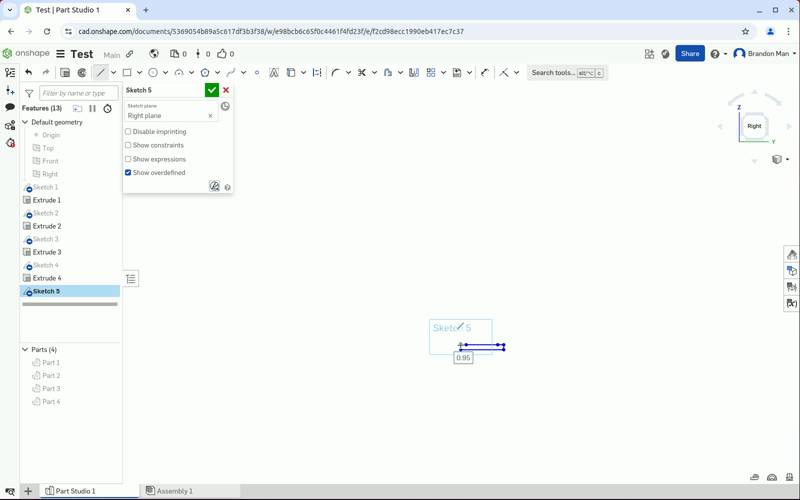
key_up(shift)
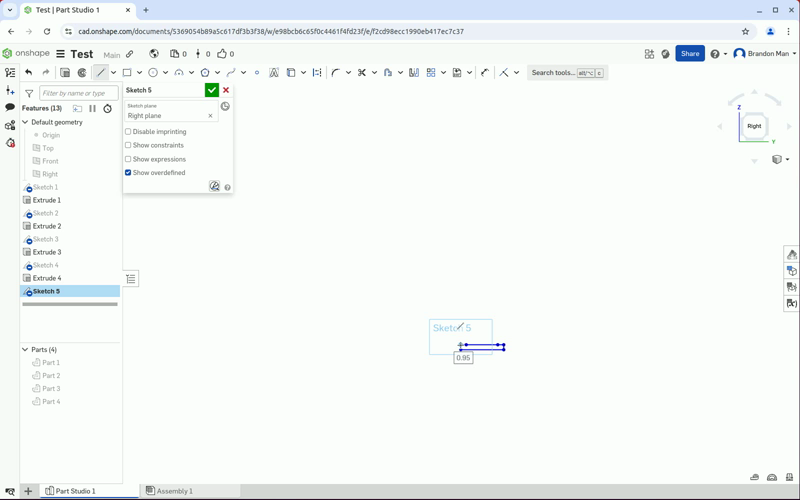
mouse_move(490, 344)
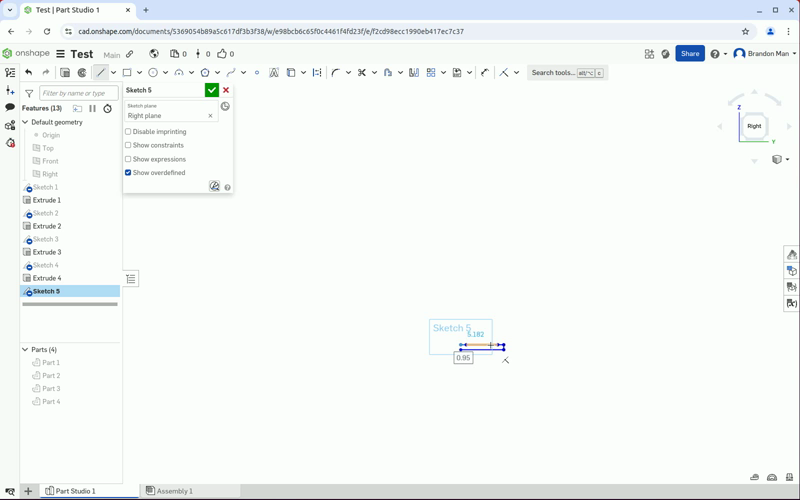
key_down(shift)
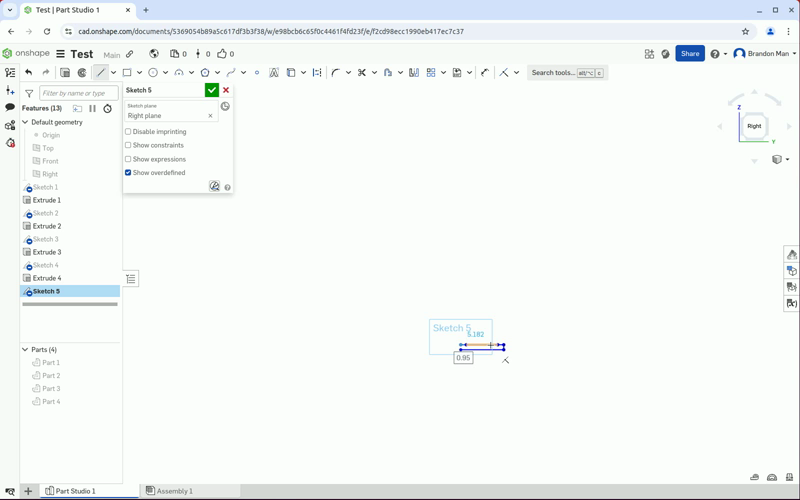
mouse_move(460, 349)
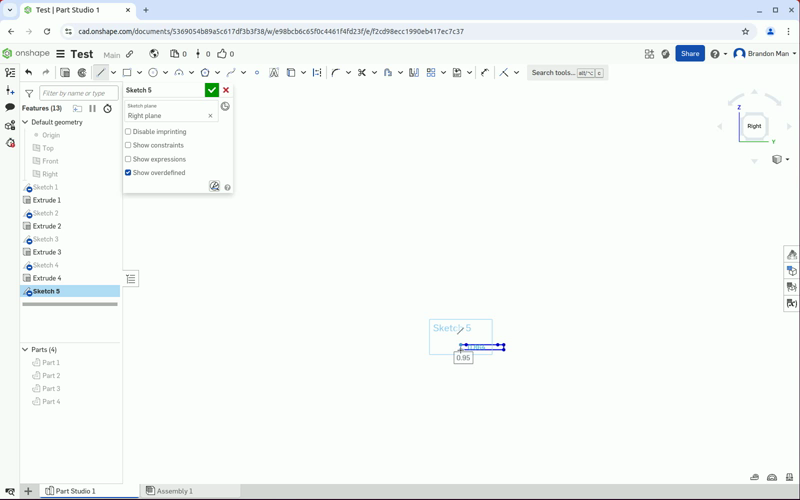
scroll(6)
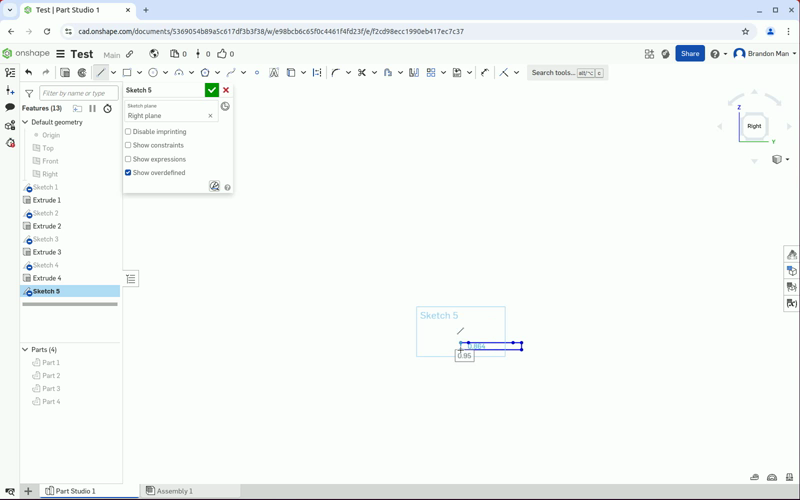
scroll(6)
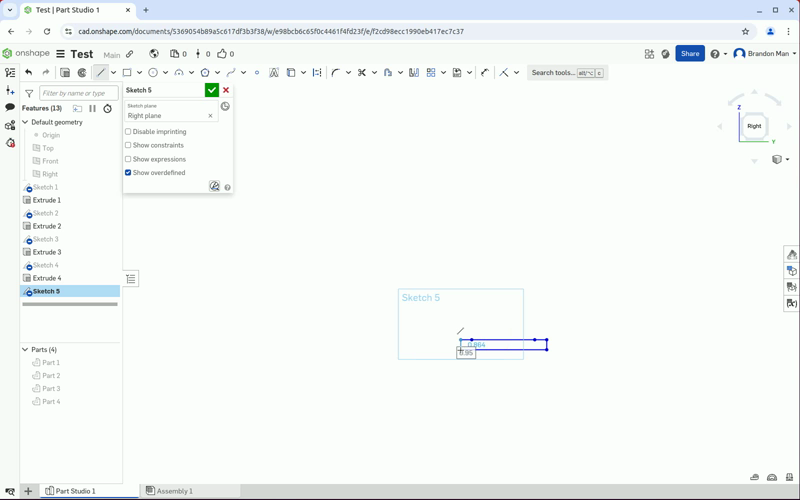
scroll(6)
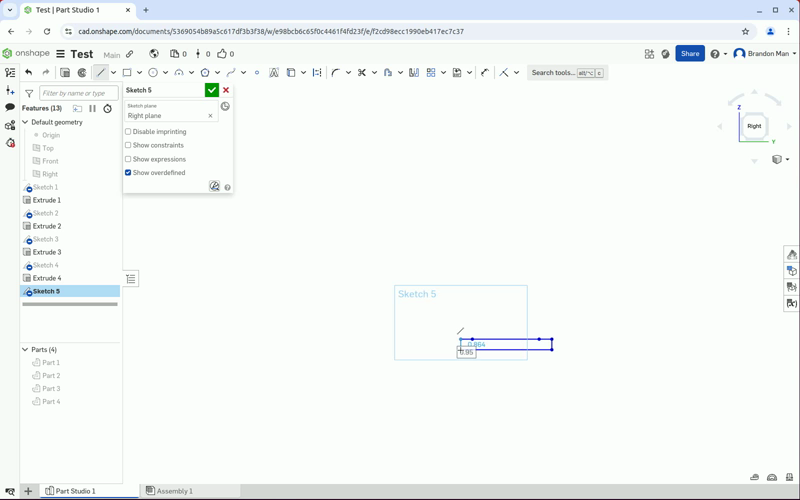
scroll(6)
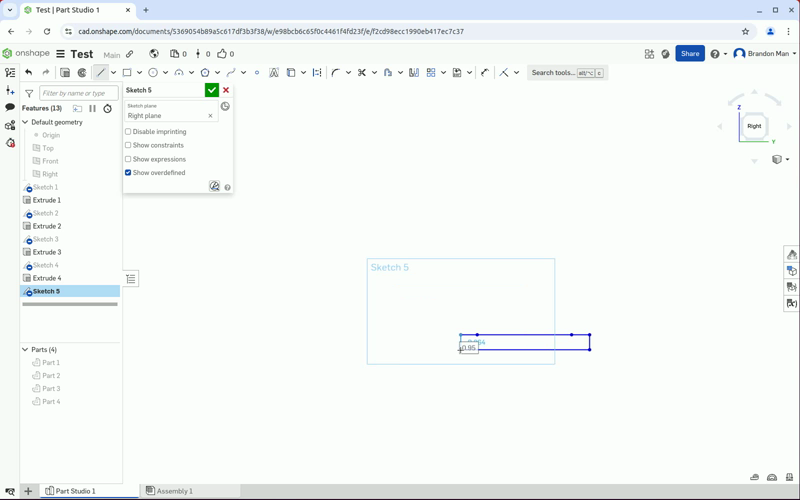
scroll(6)
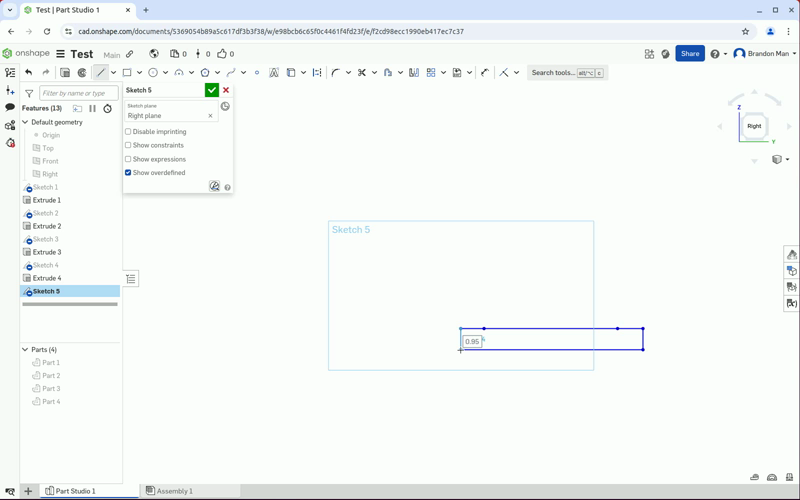
scroll(6)
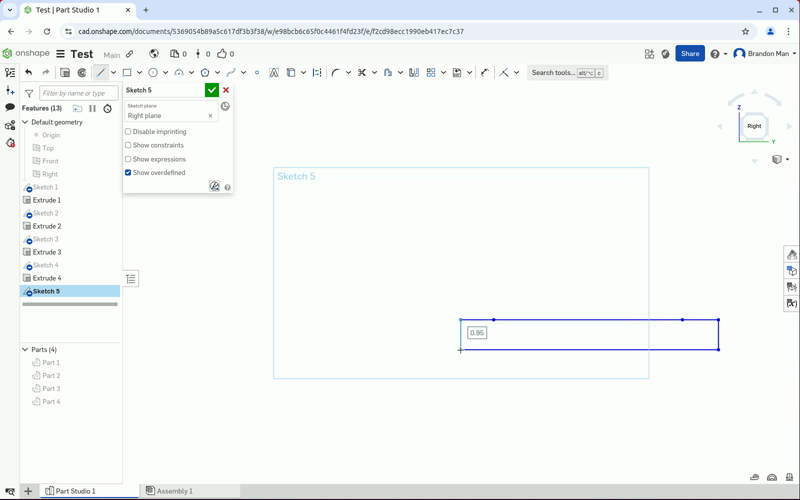
scroll(6)
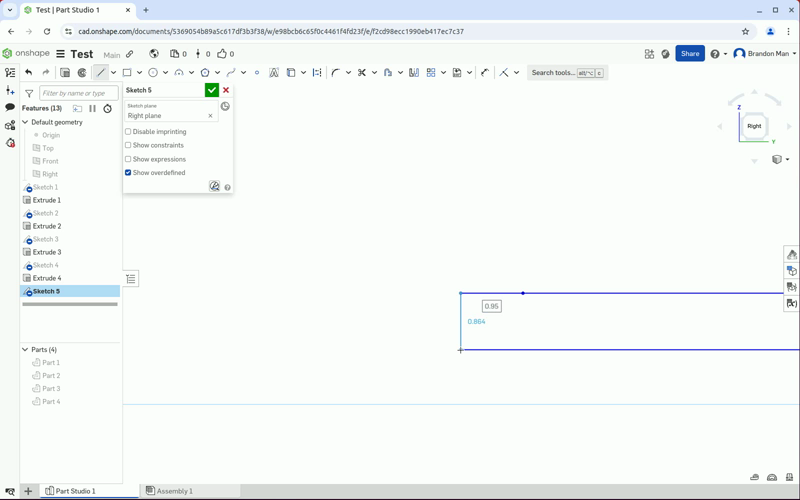
key_up(shift)
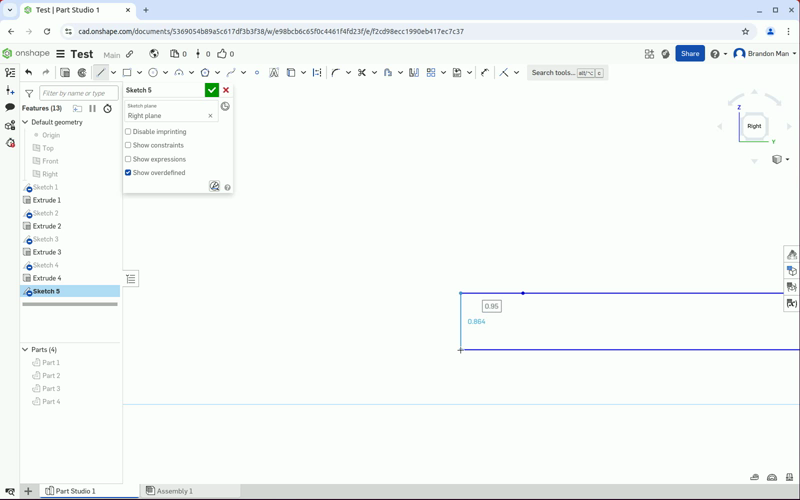
click(460, 349)
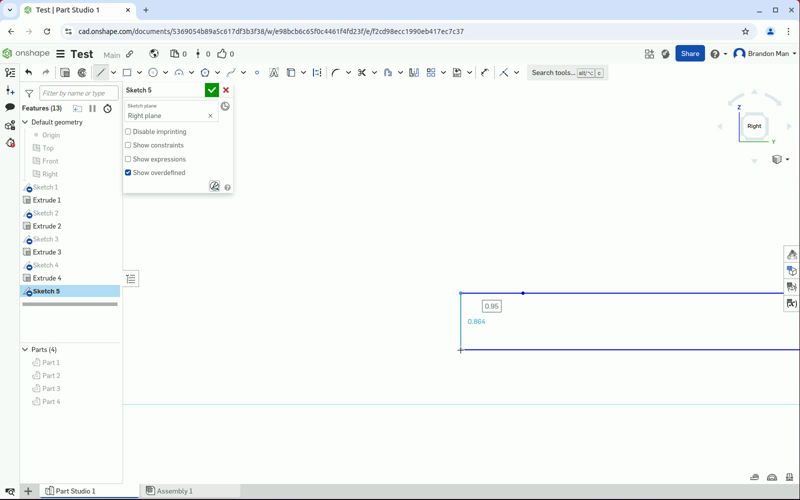
scroll(-6)
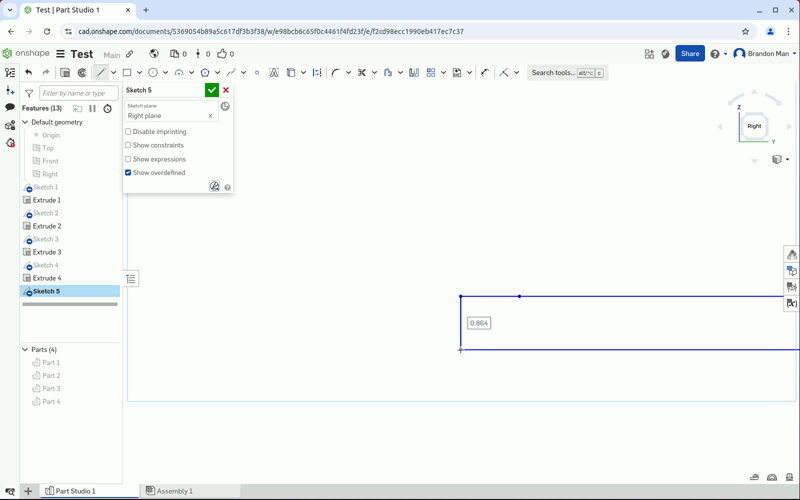
scroll(-6)
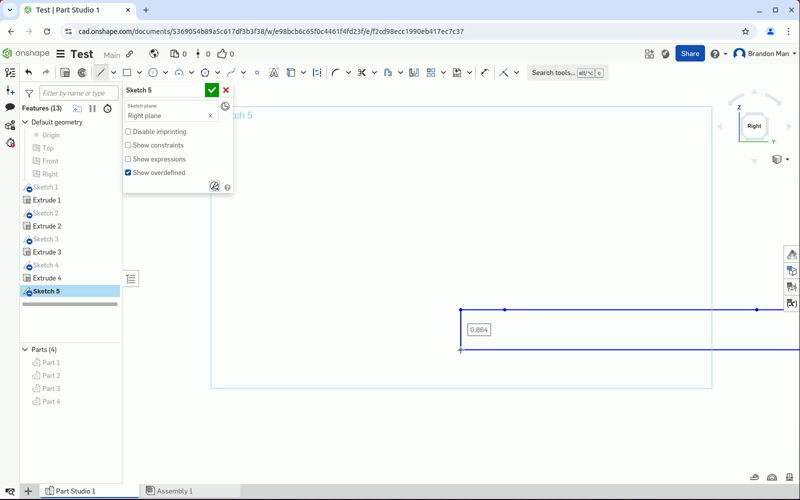
scroll(-6)
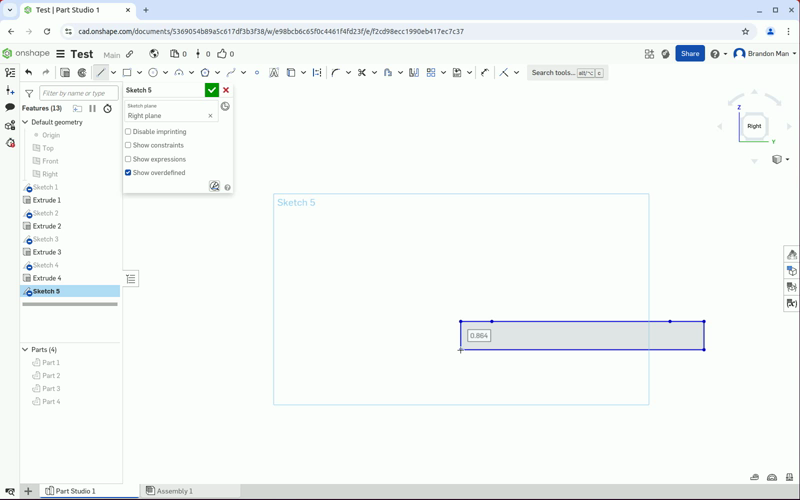
scroll(-6)
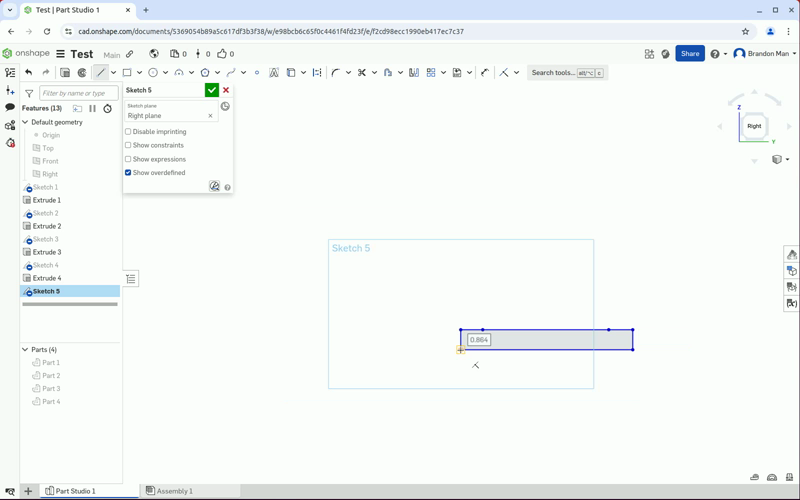
scroll(-6)
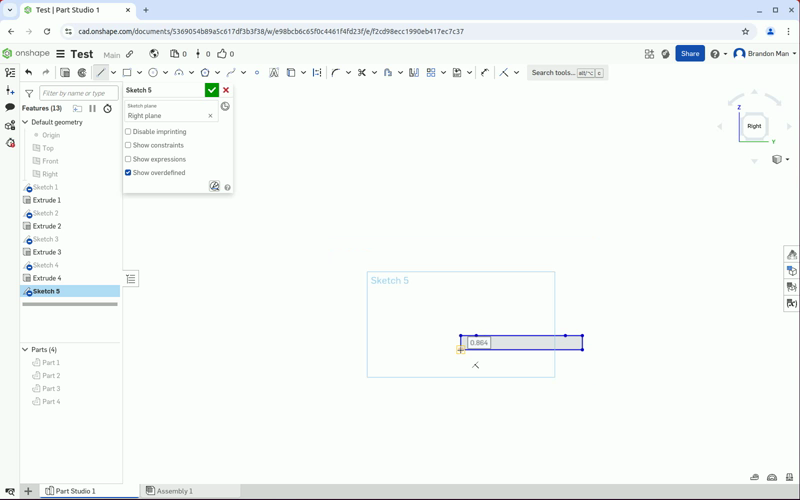
scroll(-6)
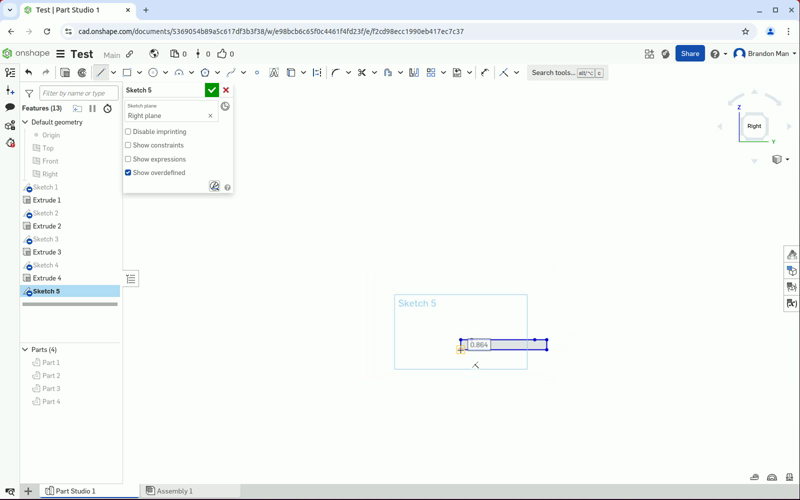
scroll(-6)
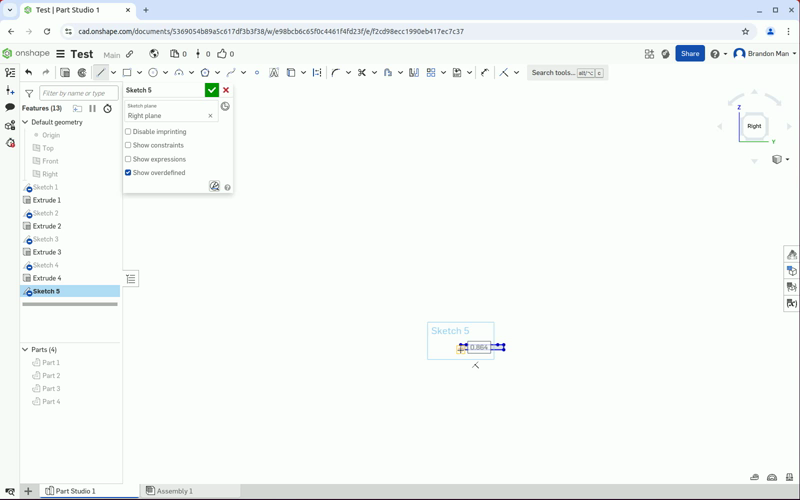
key(esc)
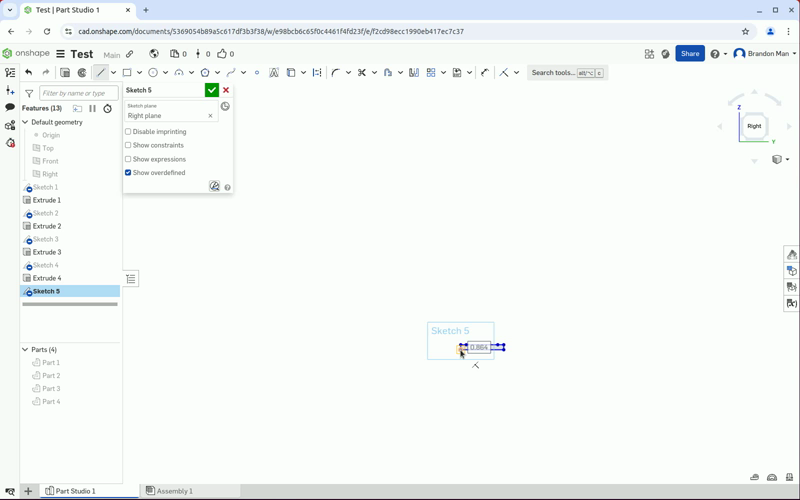
mouse_move(501, 345)
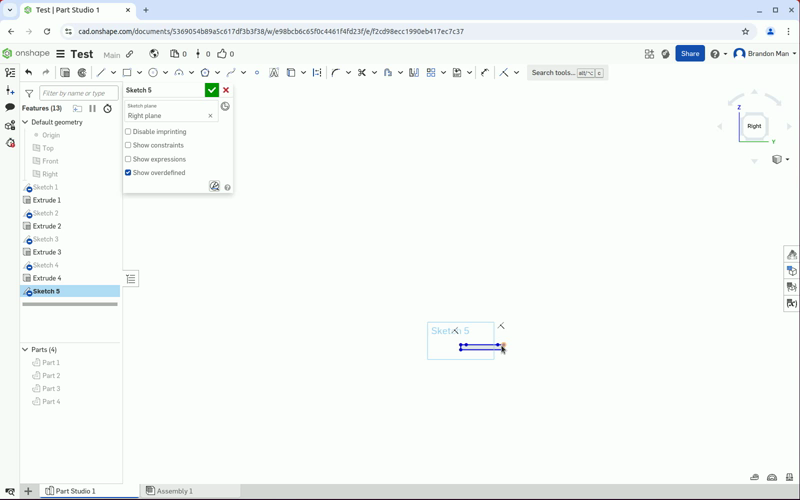
scroll(6)
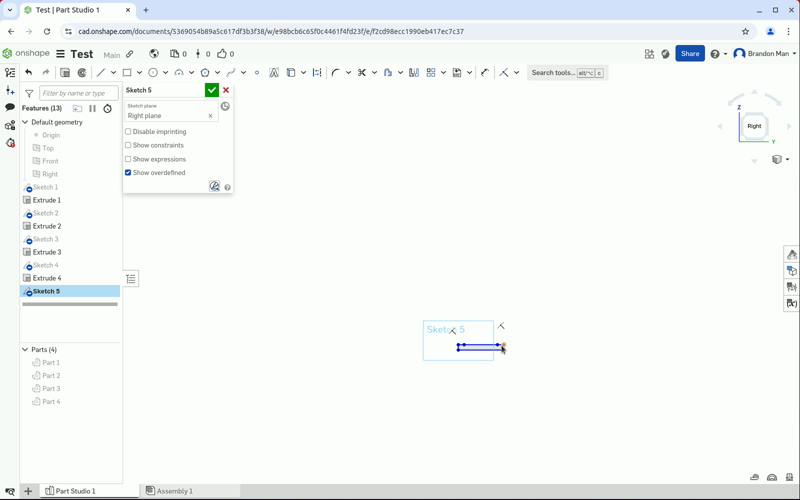
scroll(6)
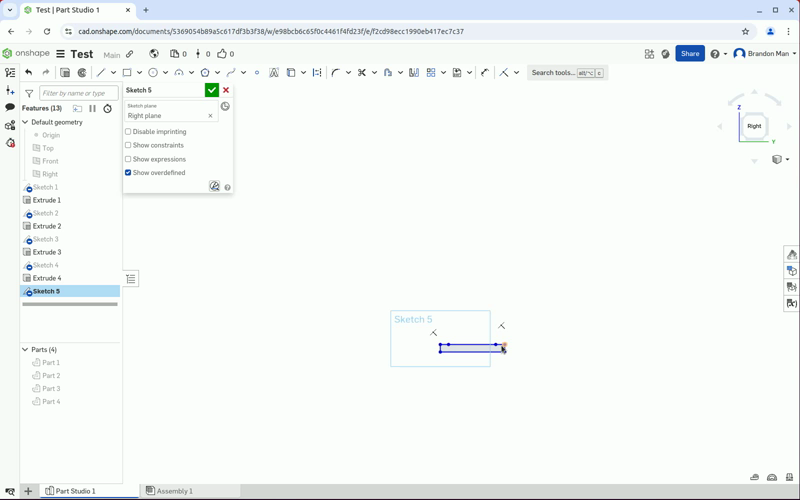
scroll(6)
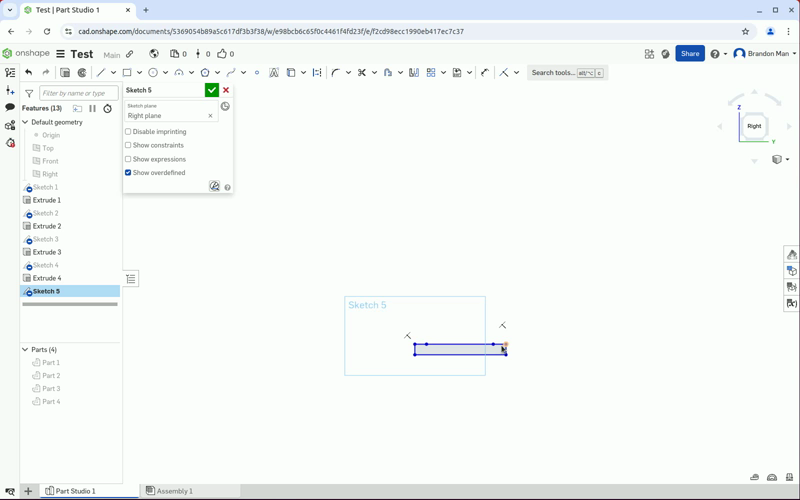
scroll(6)
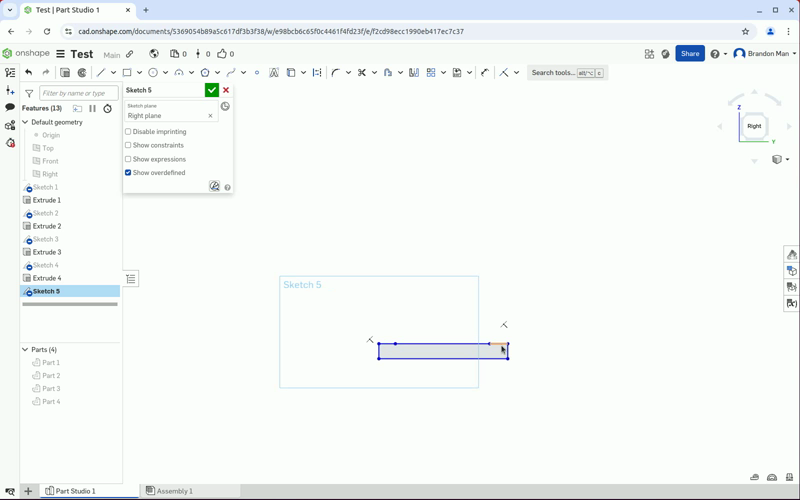
scroll(6)
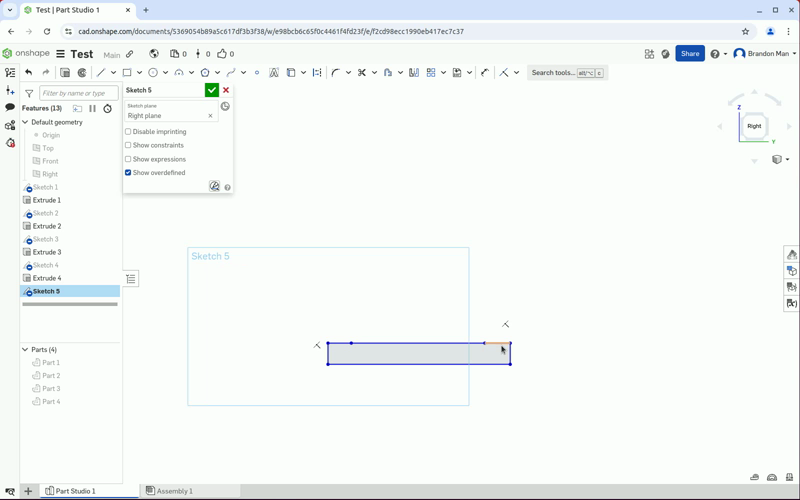
scroll(6)
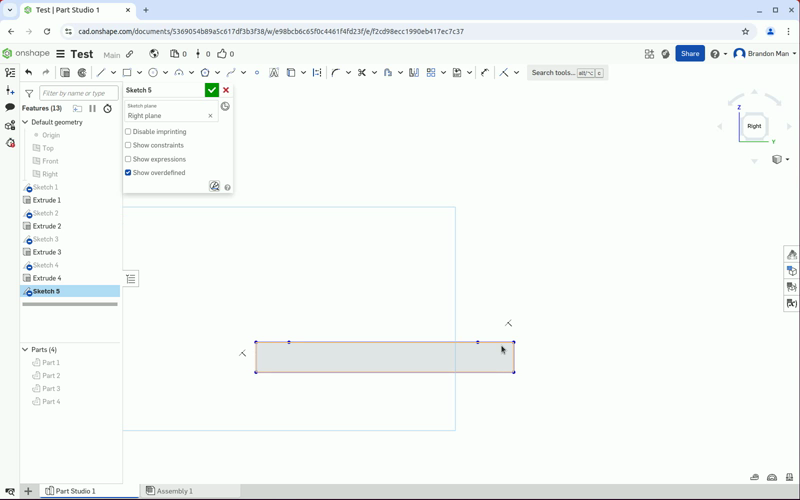
scroll(6)
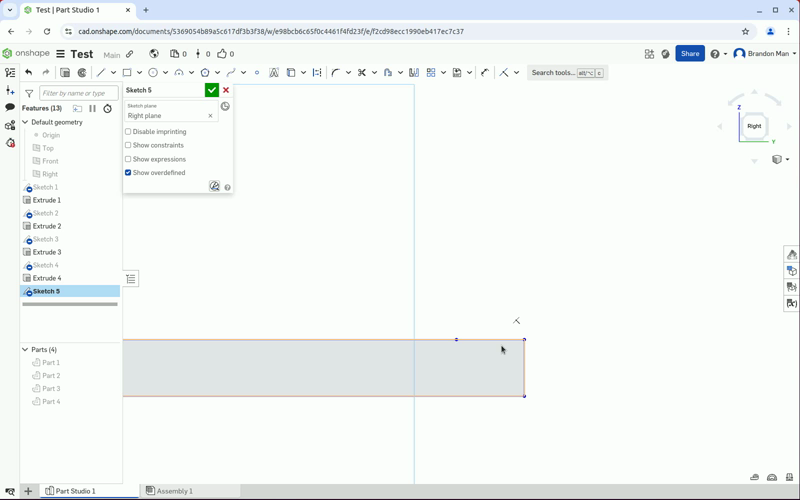
click(501, 345)
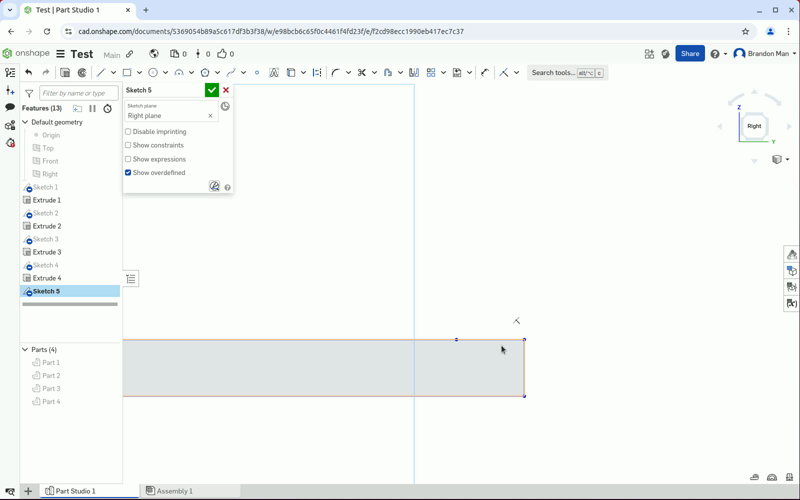
scroll(-6)
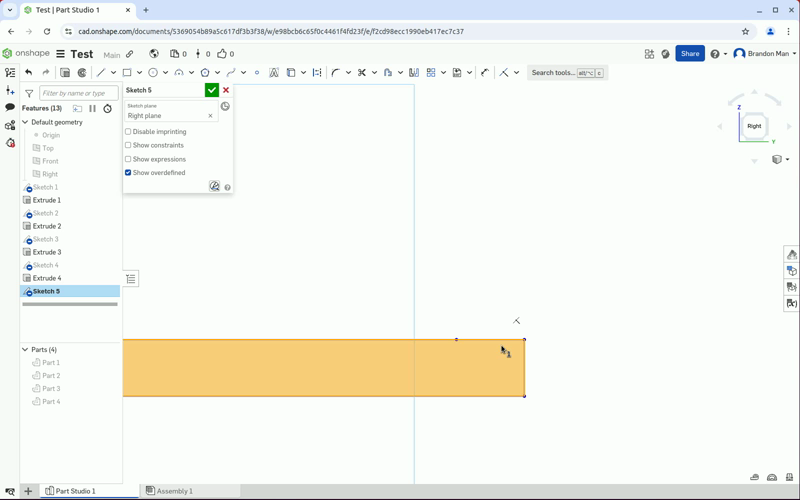
scroll(-6)
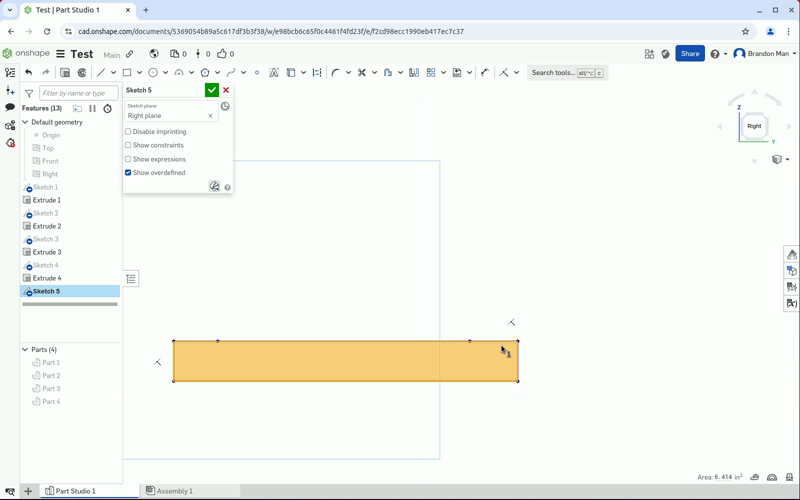
scroll(-6)
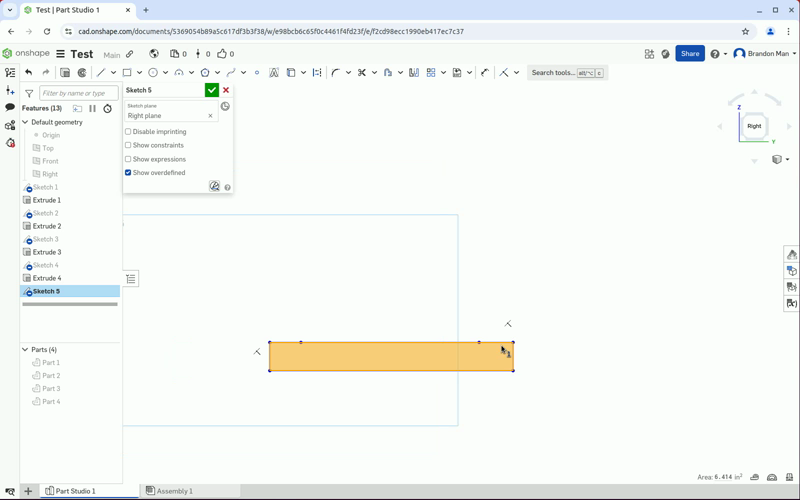
scroll(-6)
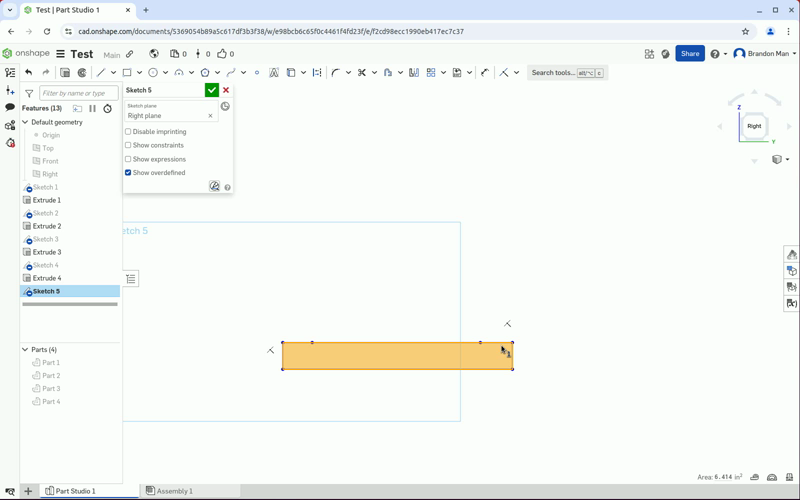
scroll(-6)
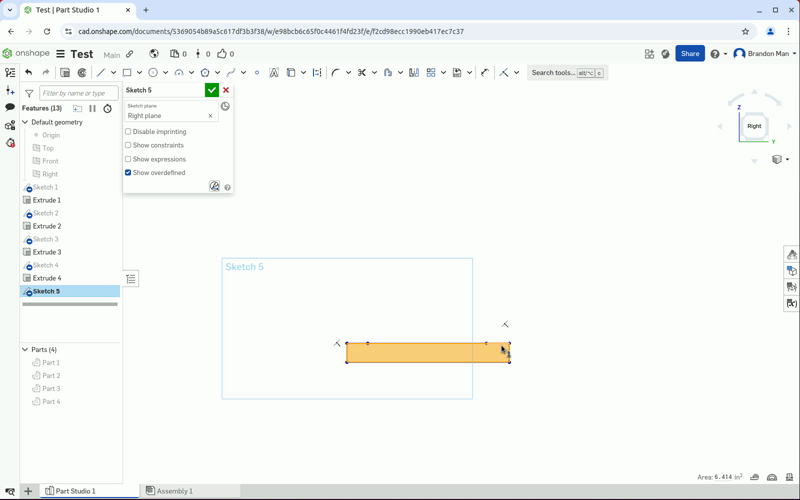
scroll(-6)
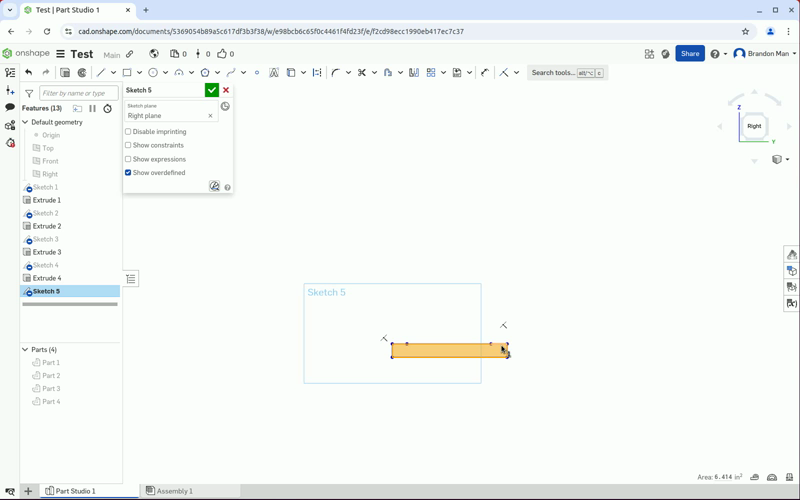
scroll(-6)
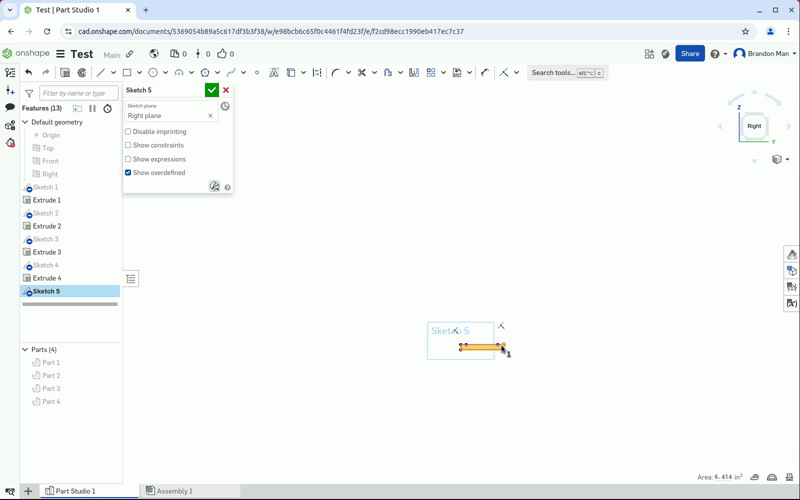
mouse_move(73, 352)
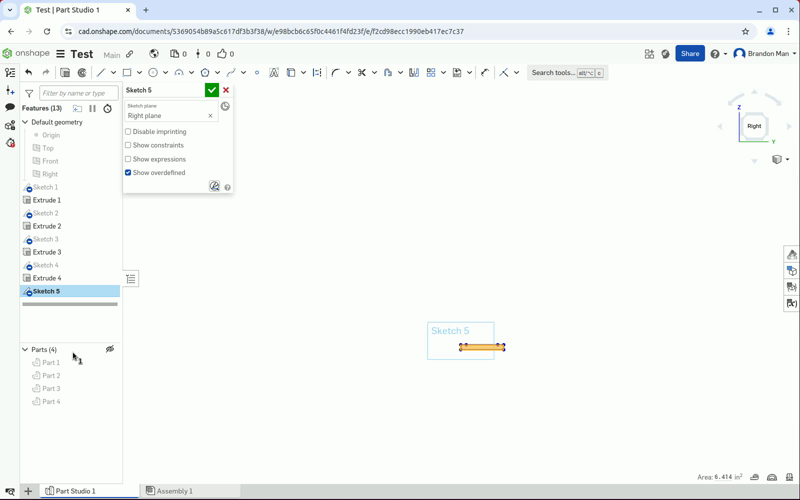
key(shift+y)
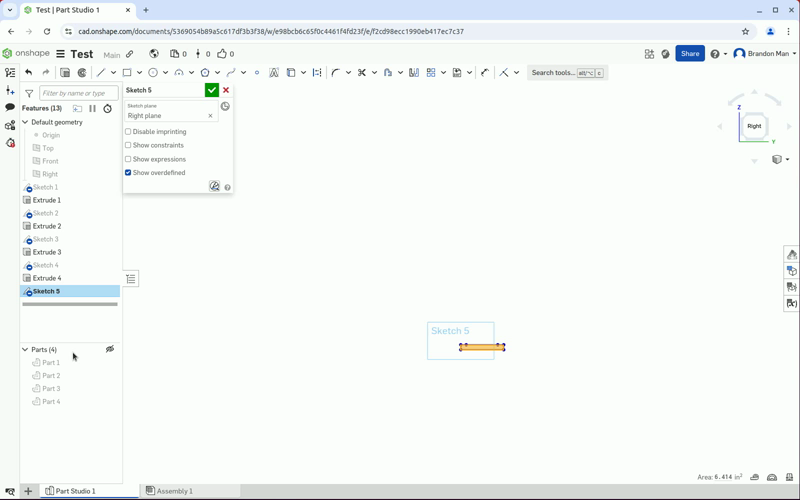
key(shift+e)
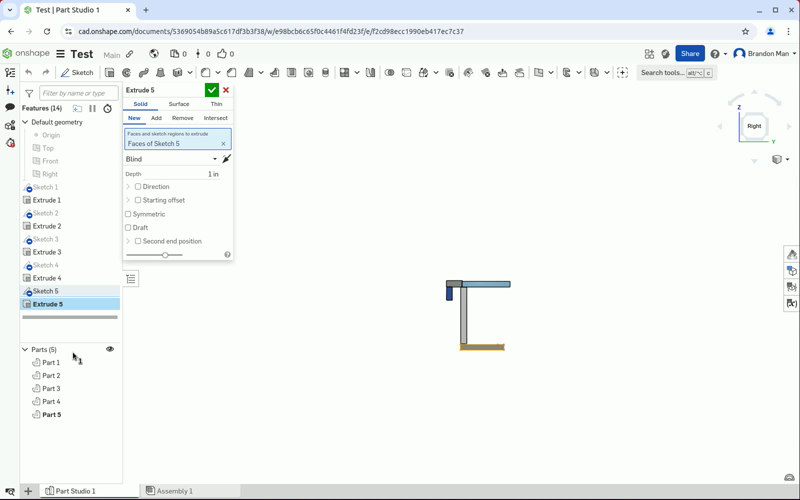
mouse_move(143, 106)
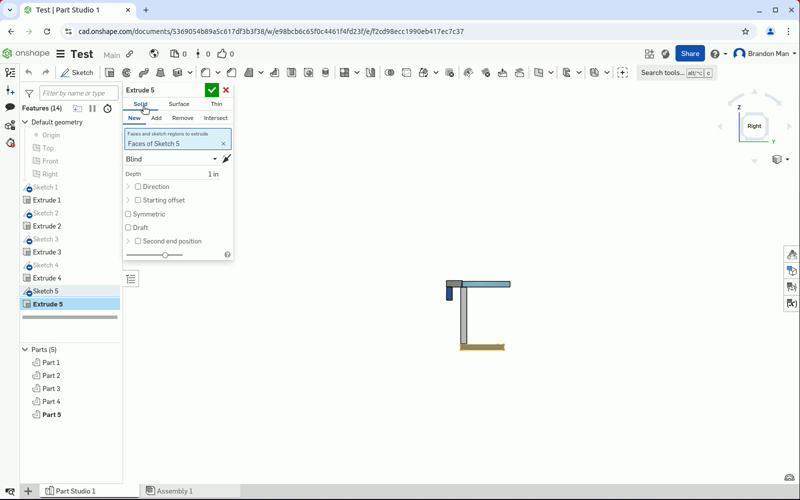
click(143, 106)
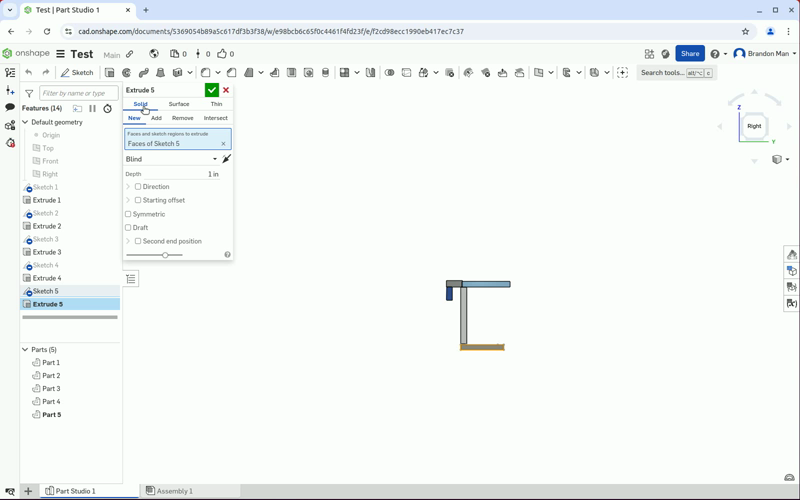
mouse_move(137, 120)
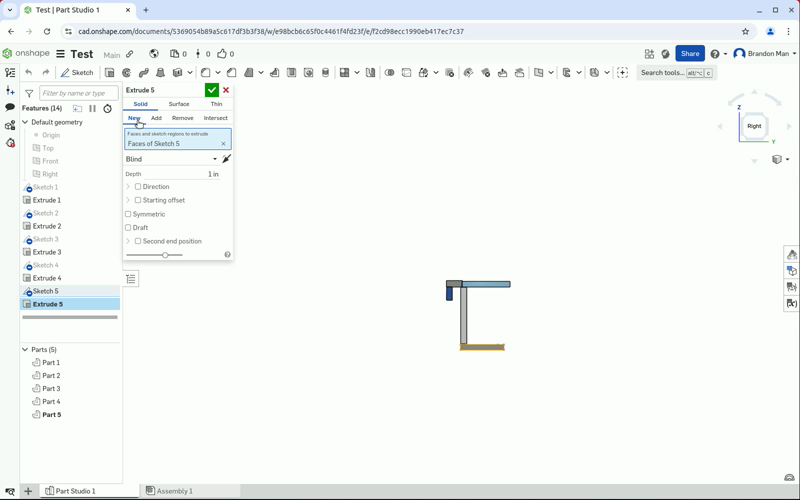
click(137, 120)
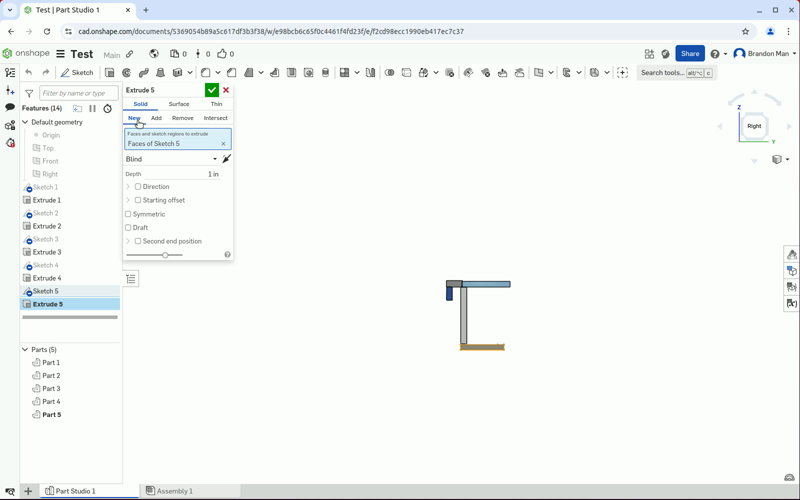
key(tab, 4)
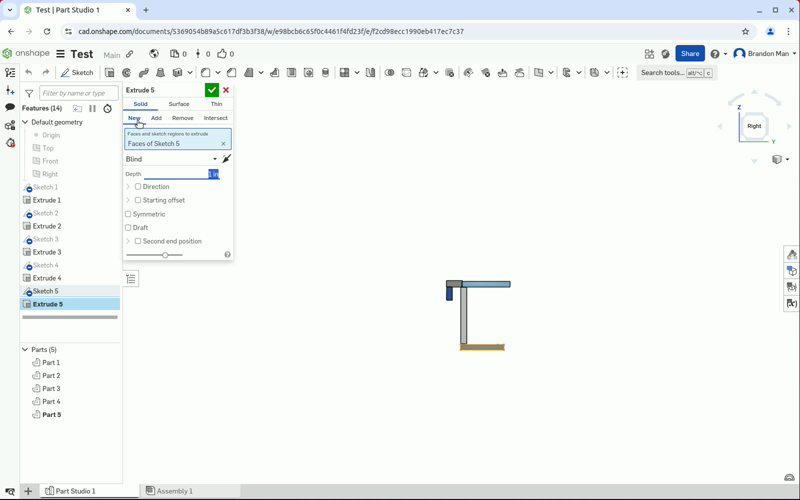
text(-23.108)
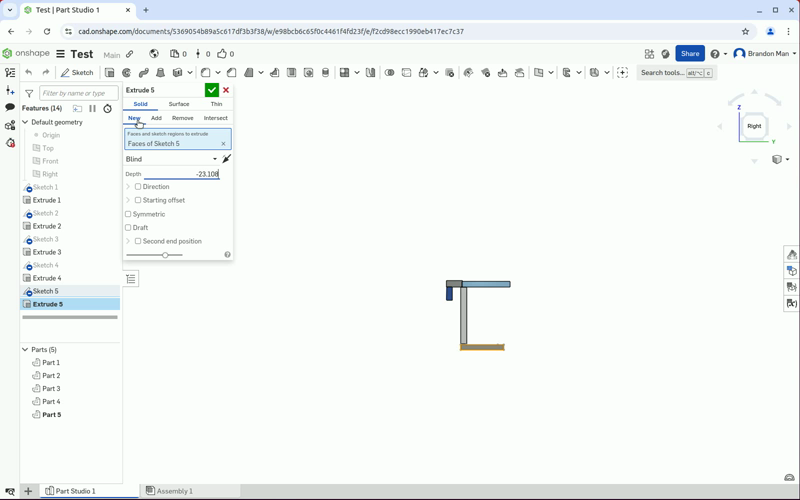
key(enter)
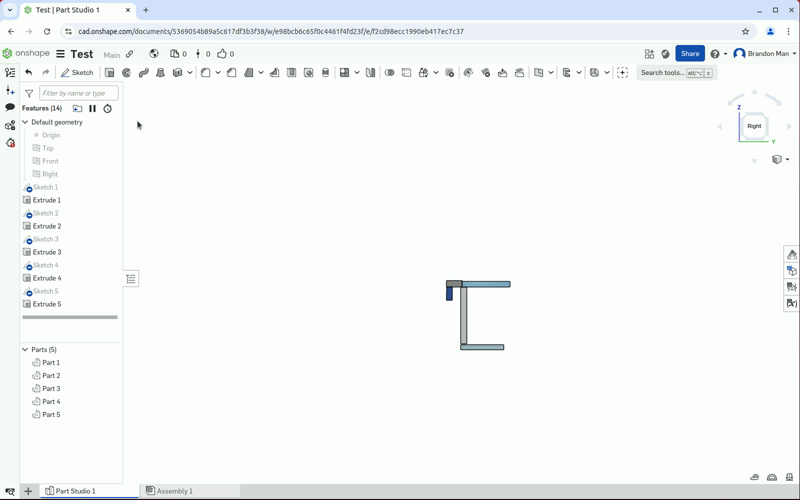
key(shift+h)
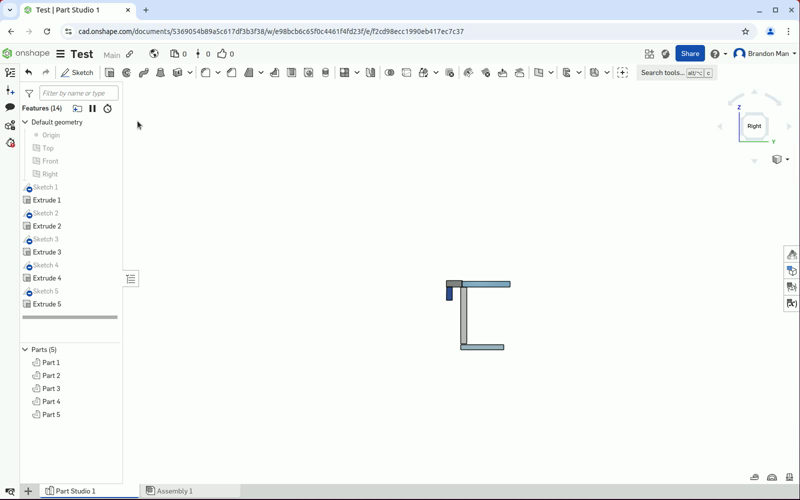
key(shift+h)
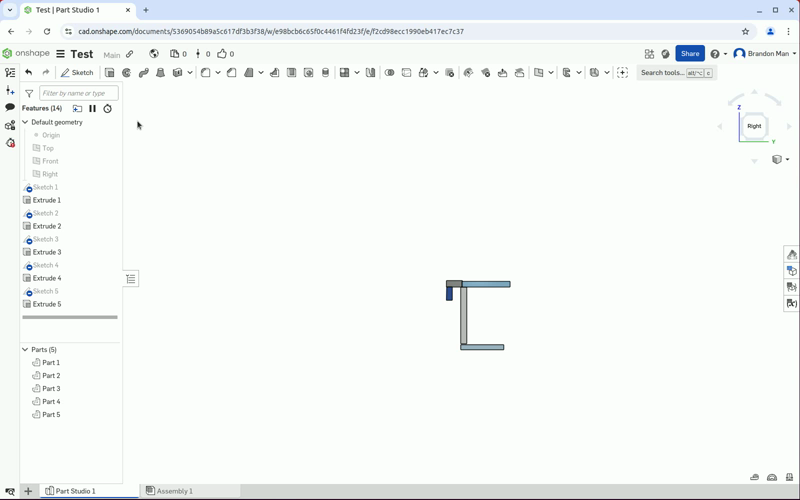
mouse_move(73, 189)
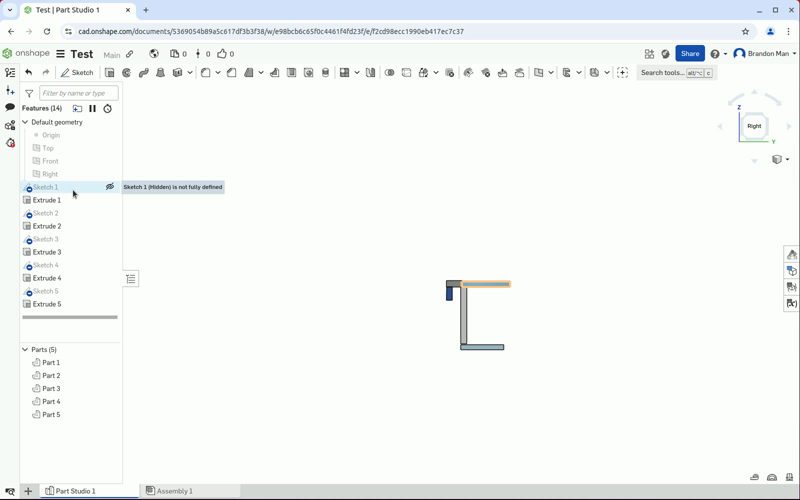
click(73, 189)
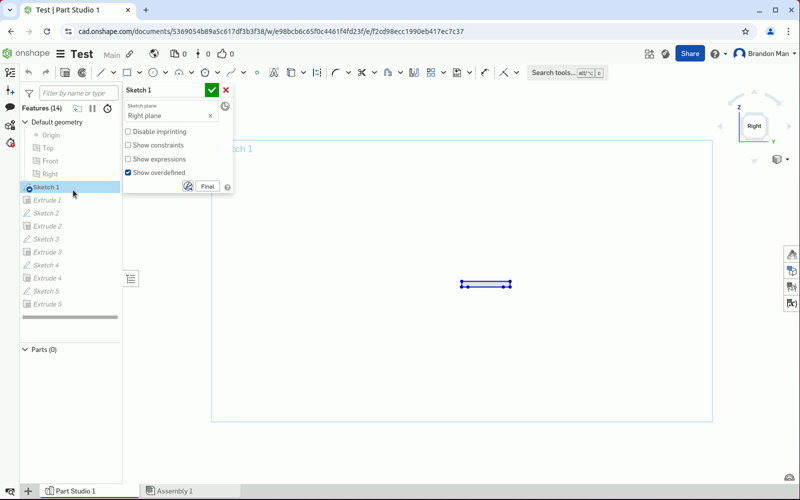
mouse_move(229, 92)
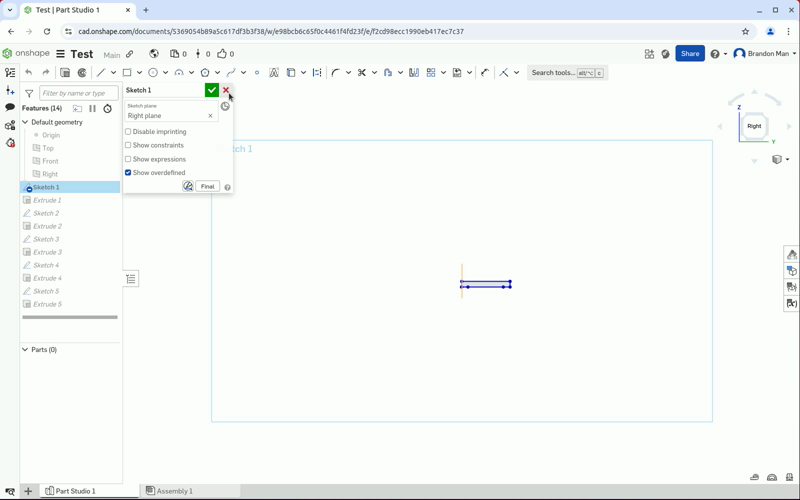
click(229, 92)
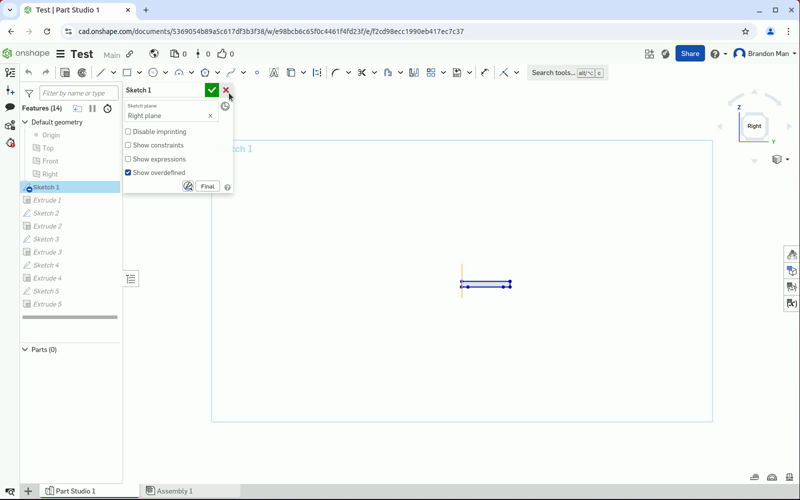
key(shift+s)
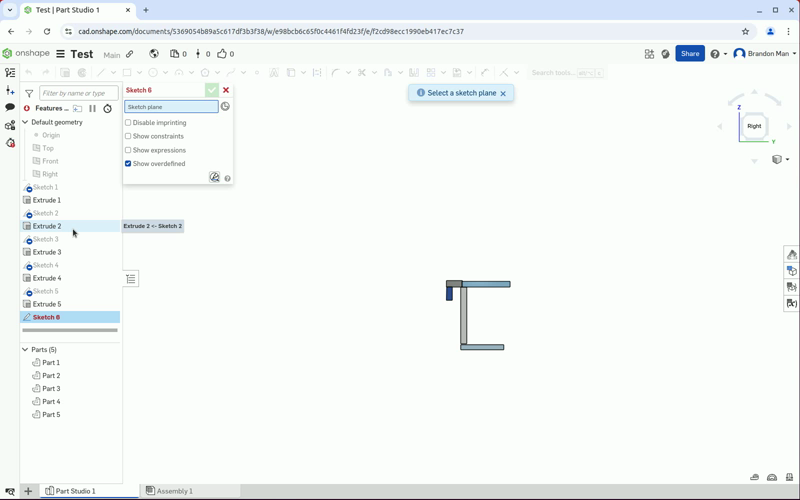
scroll(3)
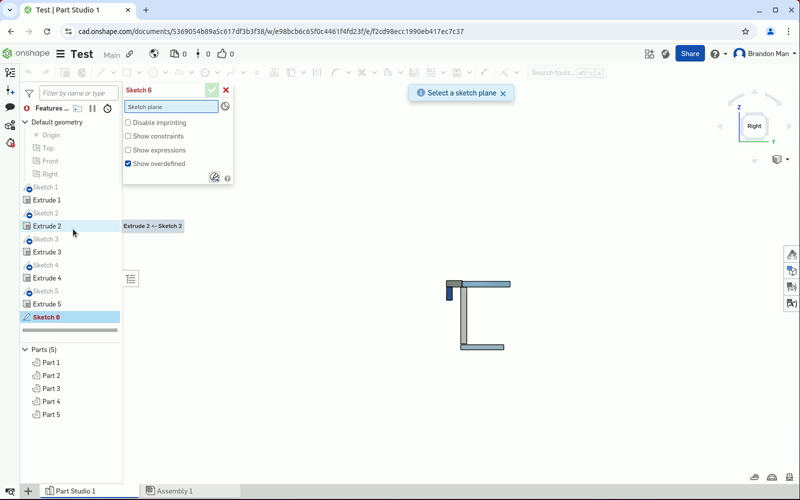
mouse_move(73, 176)
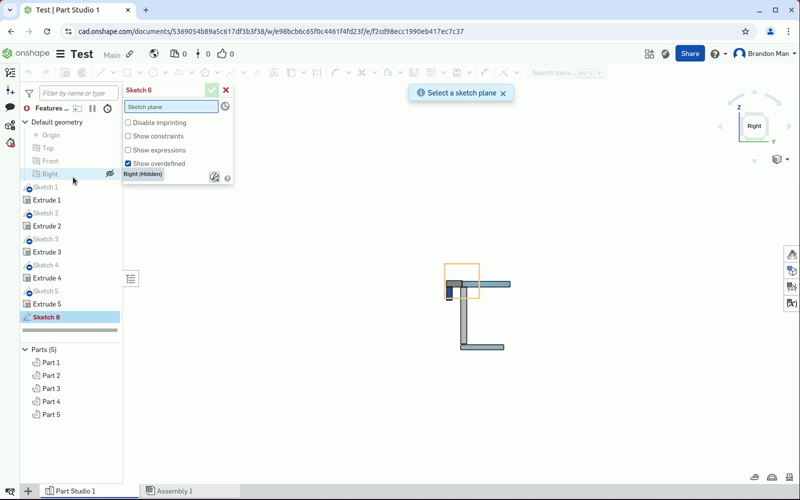
click(73, 176)
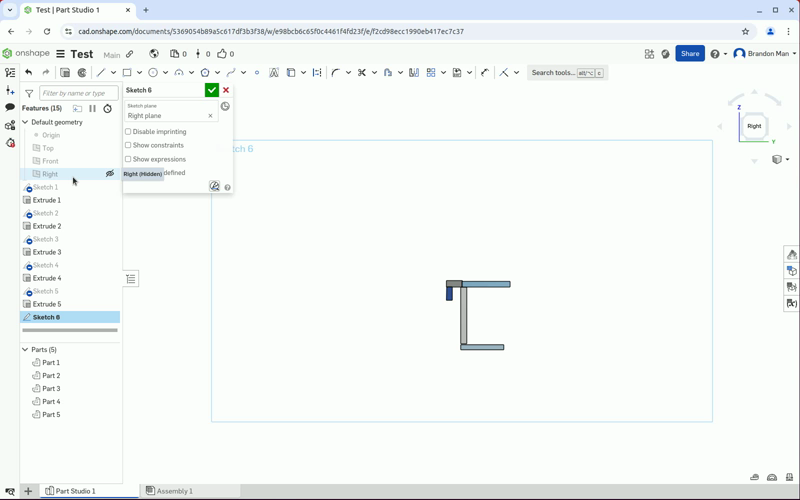
mouse_move(73, 352)
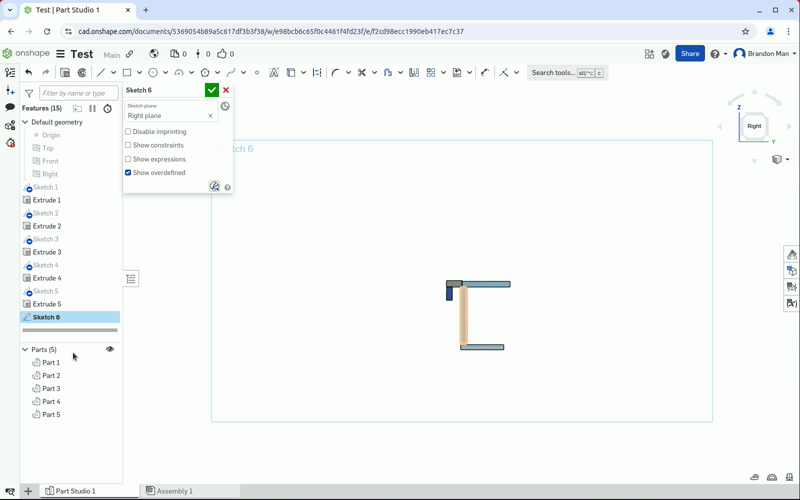
key(y)
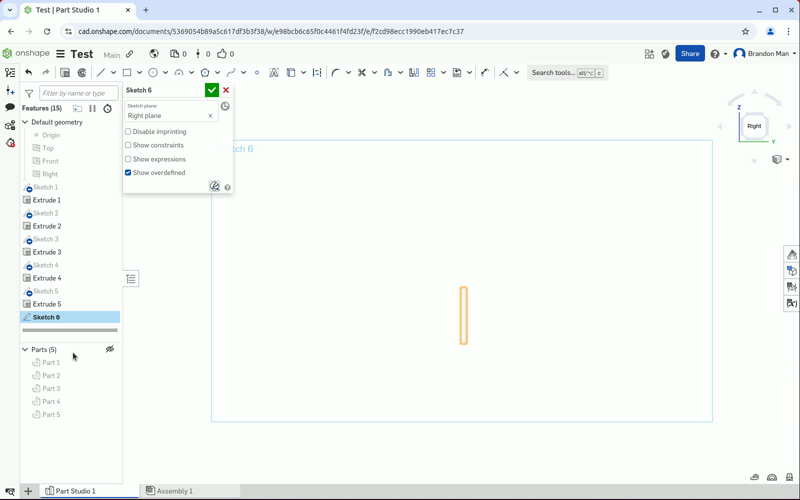
key(l)
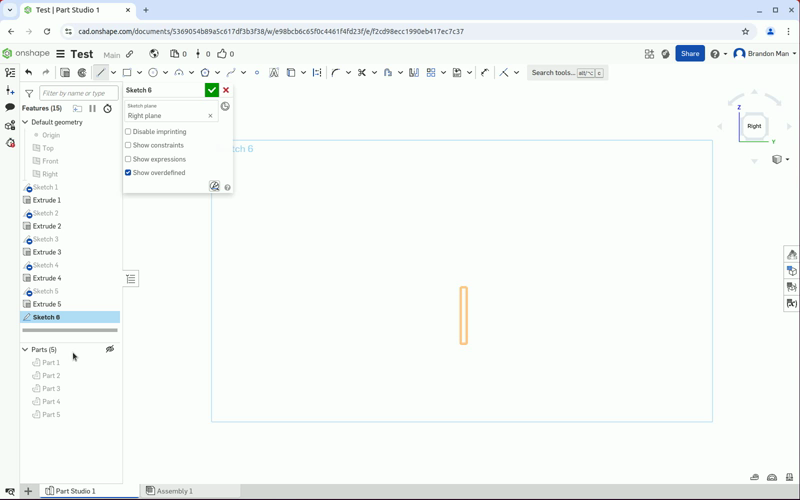
key_down(shift)
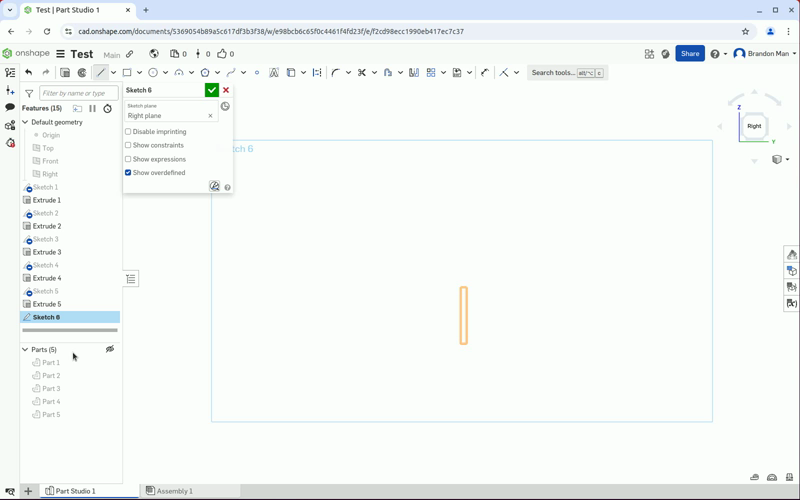
mouse_move(498, 343)
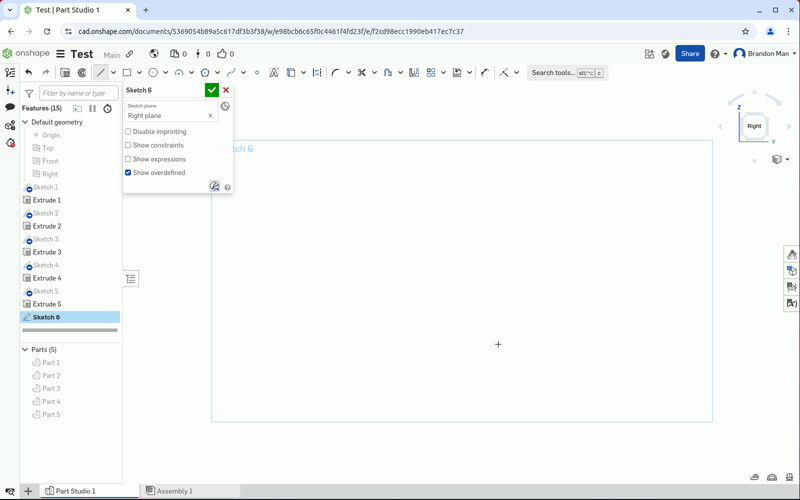
click(498, 343)
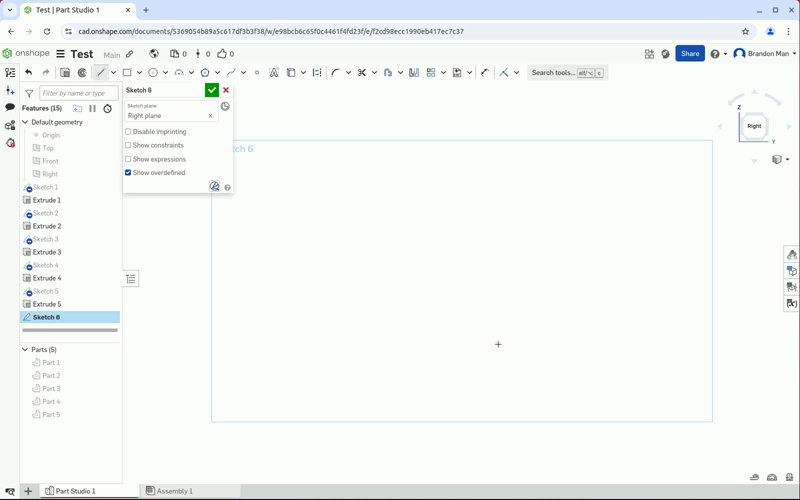
key_up(shift)
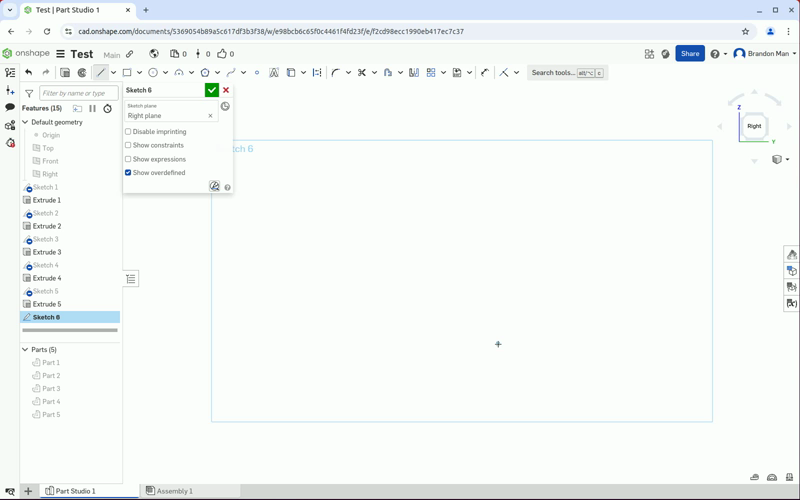
key_down(shift)
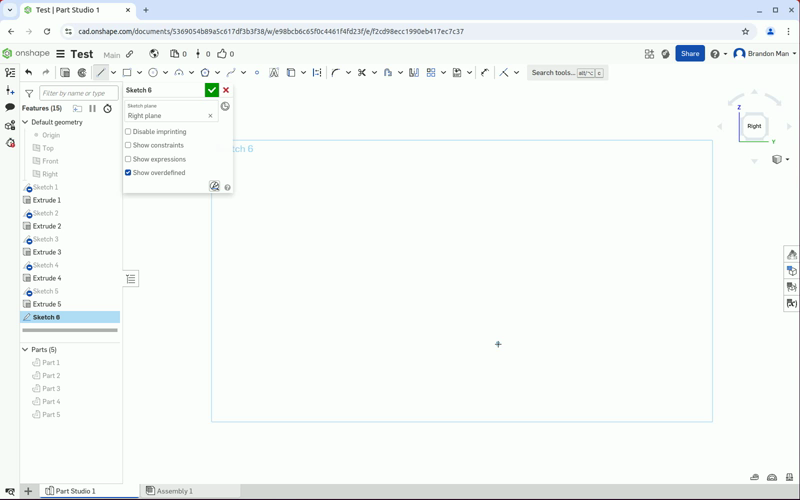
mouse_move(528, 343)
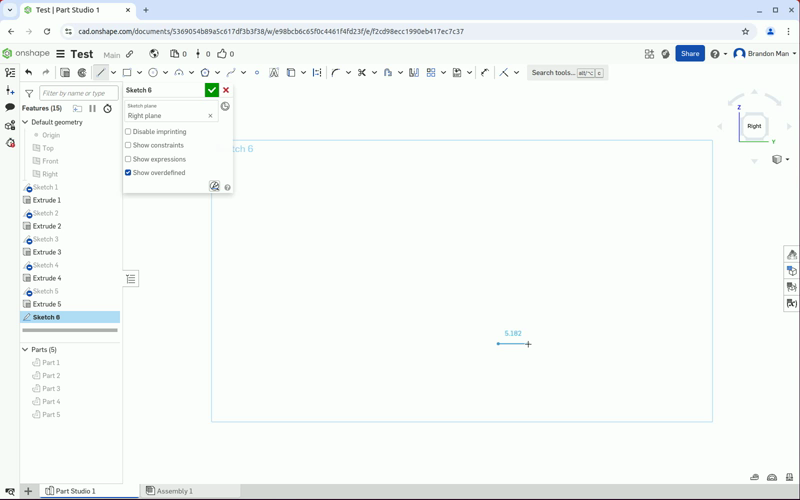
mouse_move(504, 343)
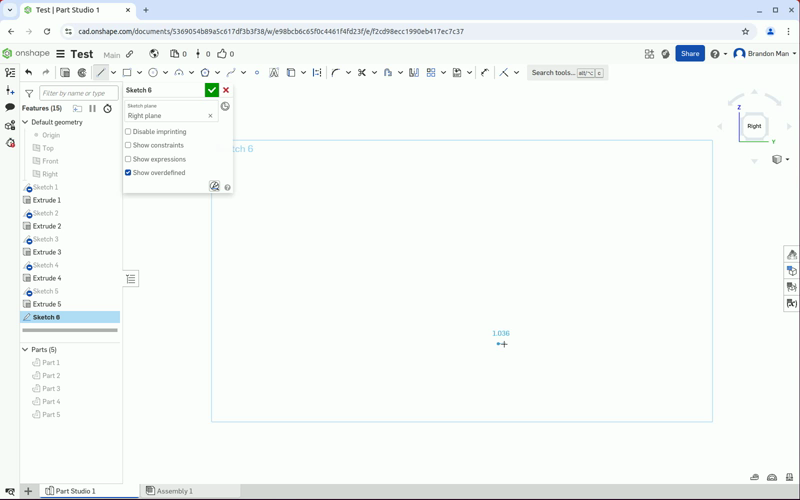
scroll(6)
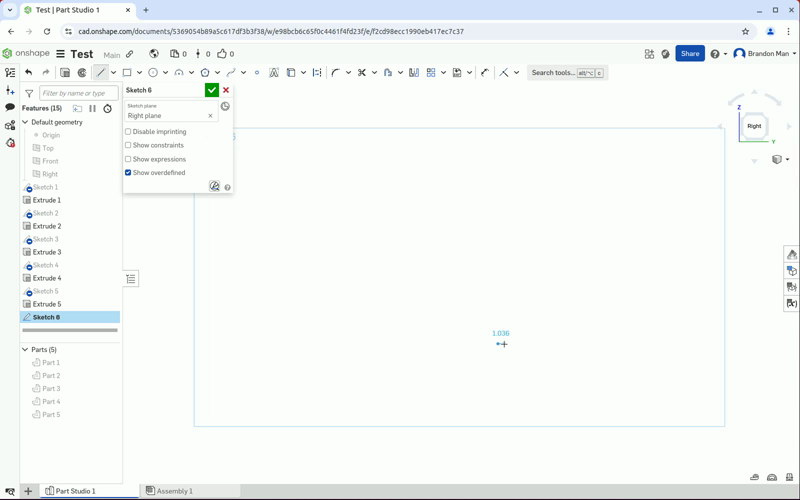
scroll(6)
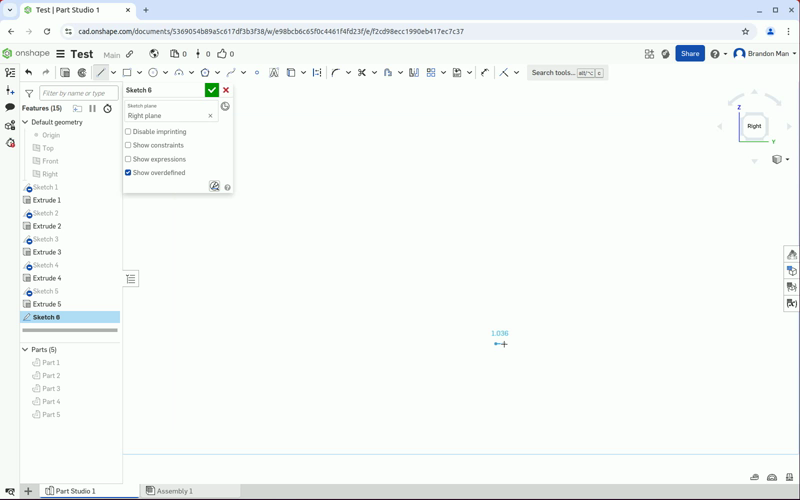
scroll(6)
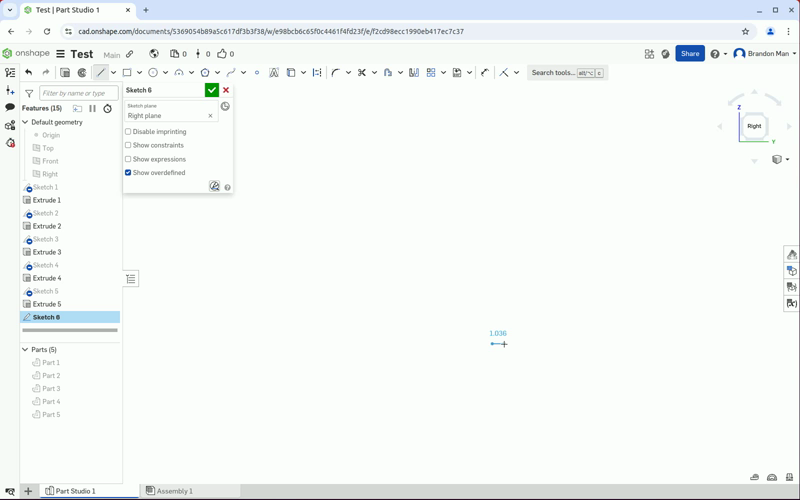
scroll(6)
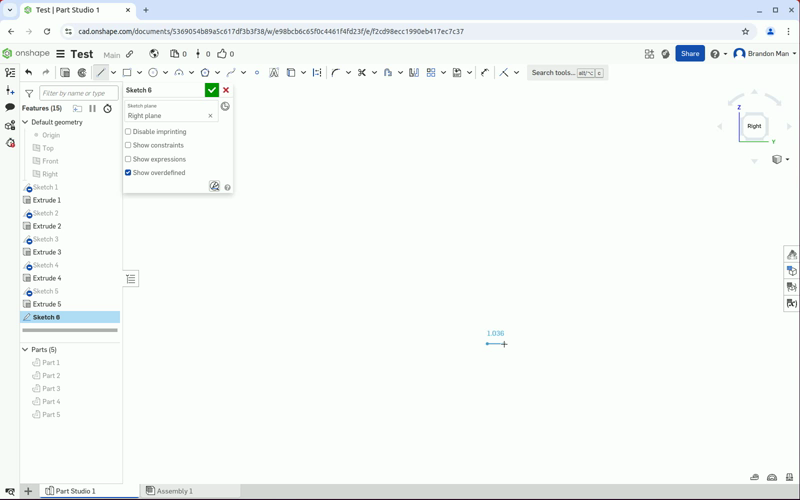
scroll(6)
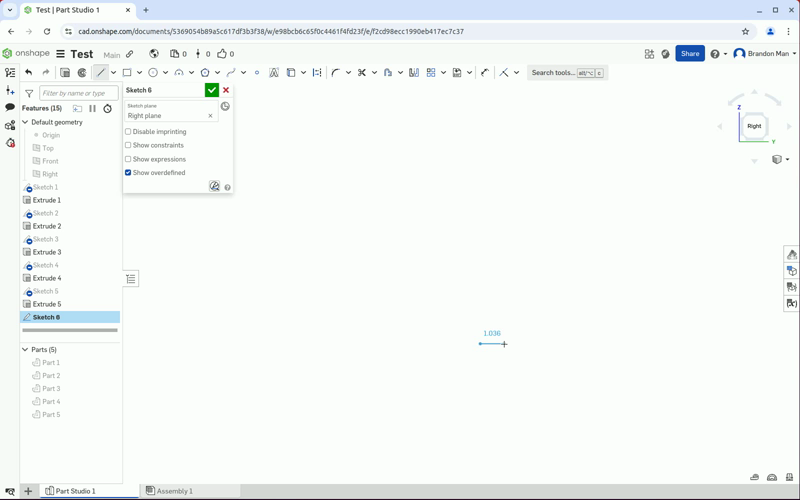
scroll(6)
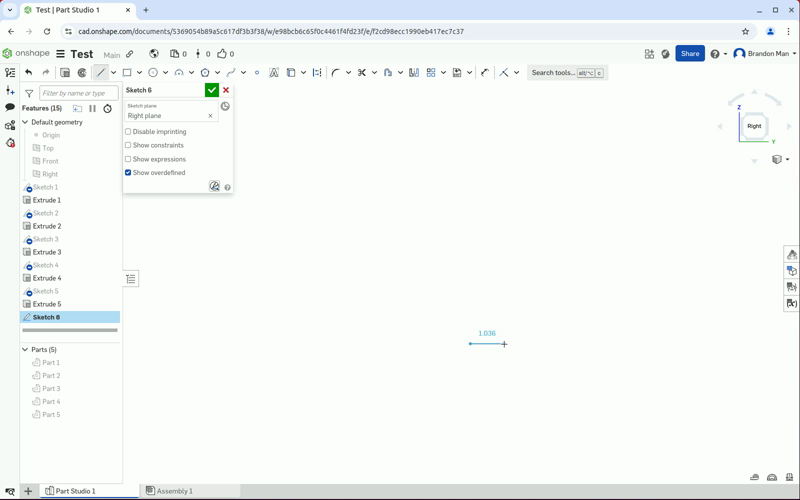
scroll(6)
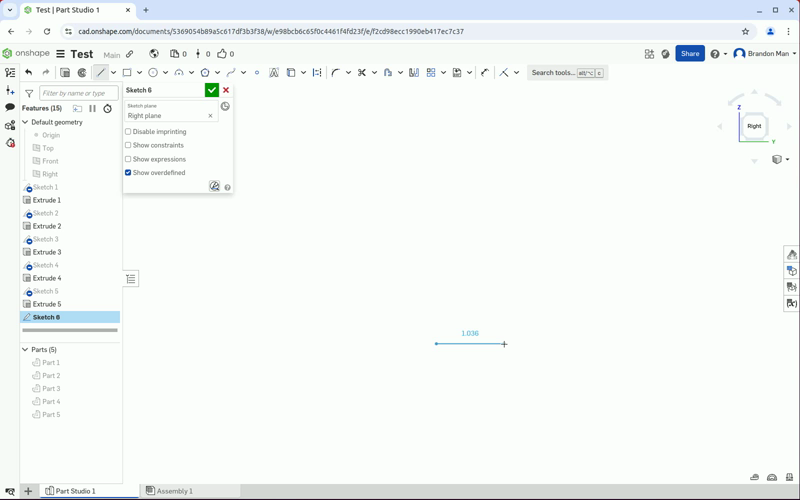
click(504, 343)
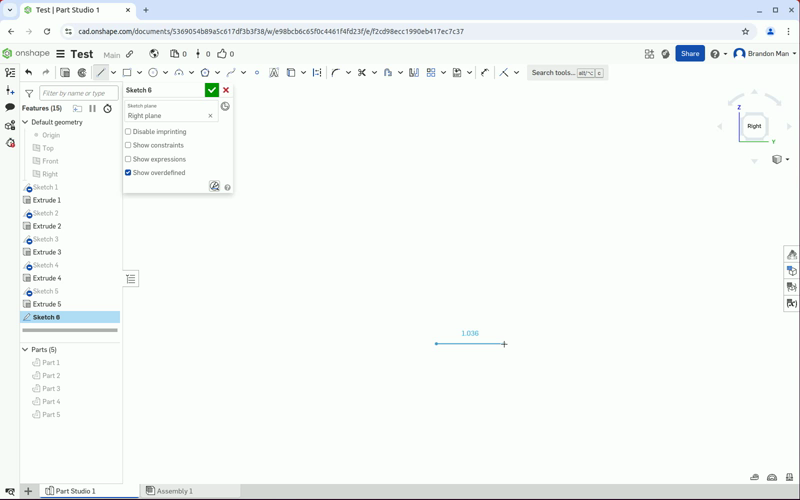
scroll(-6)
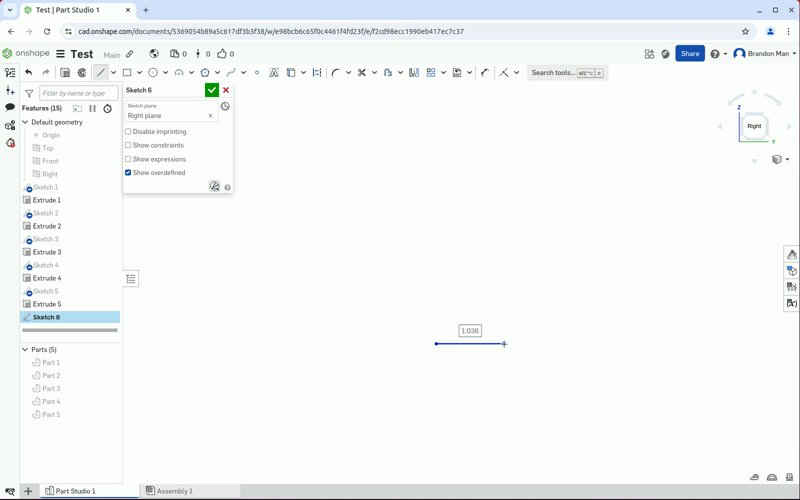
scroll(-6)
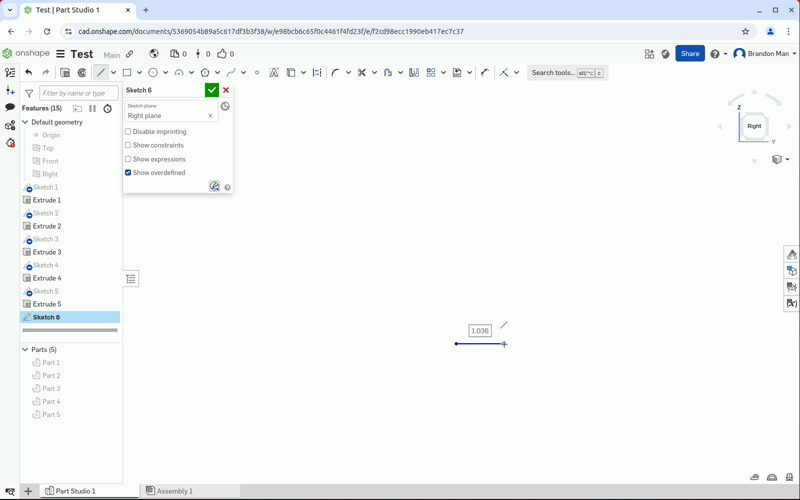
scroll(-6)
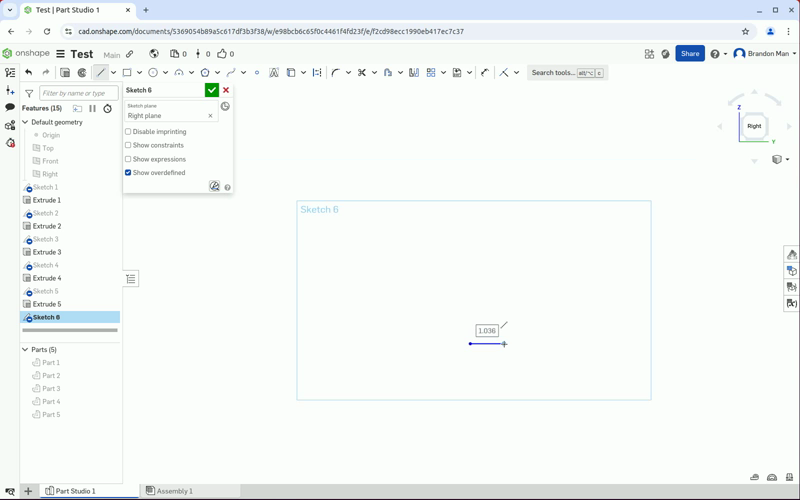
scroll(-6)
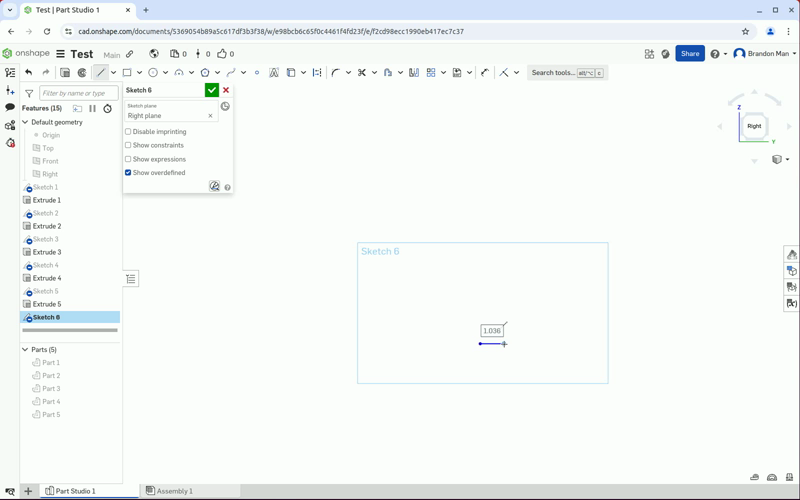
scroll(-6)
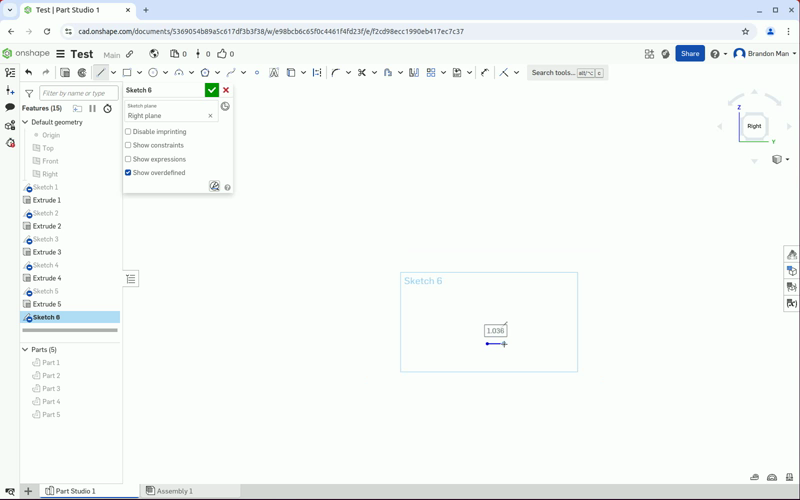
scroll(-6)
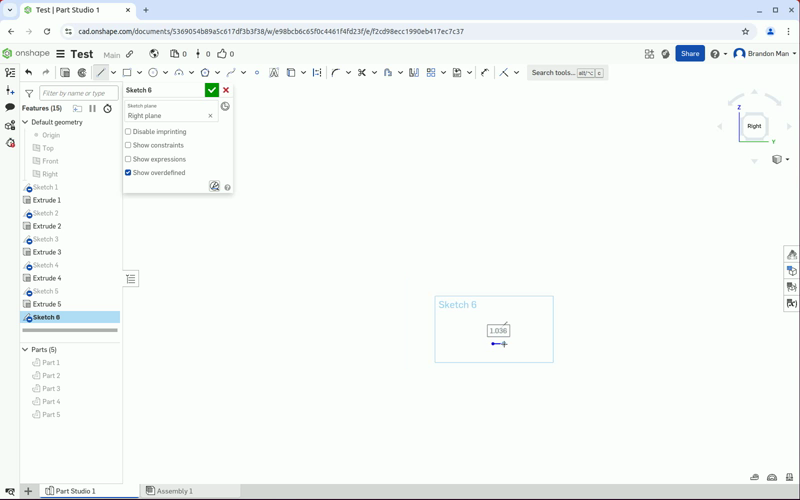
scroll(-6)
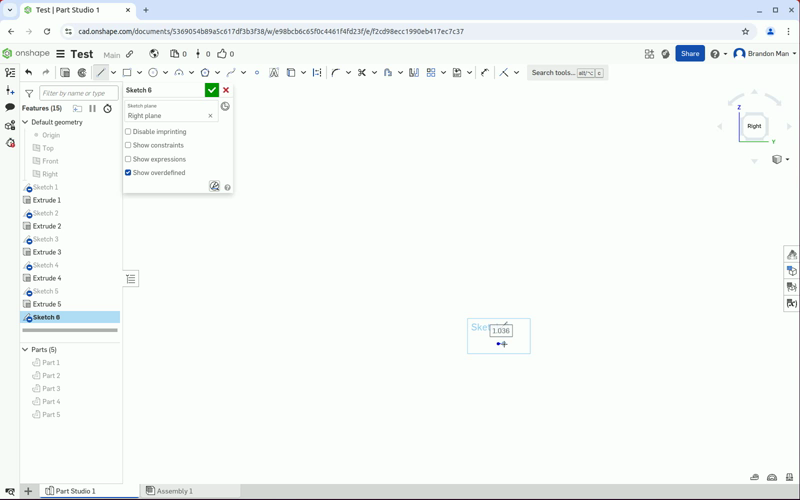
key_up(shift)
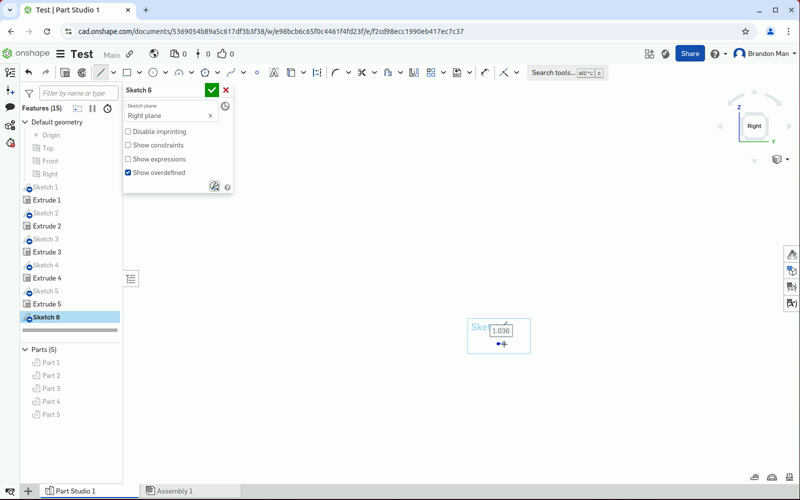
key_down(shift)
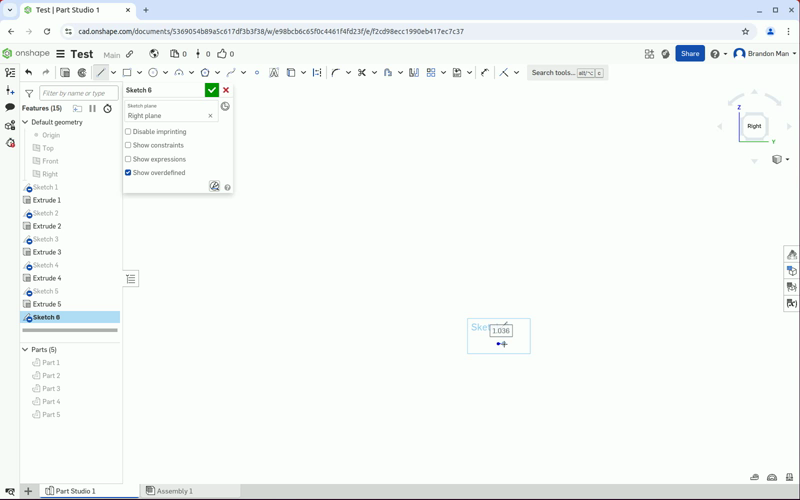
mouse_move(534, 343)
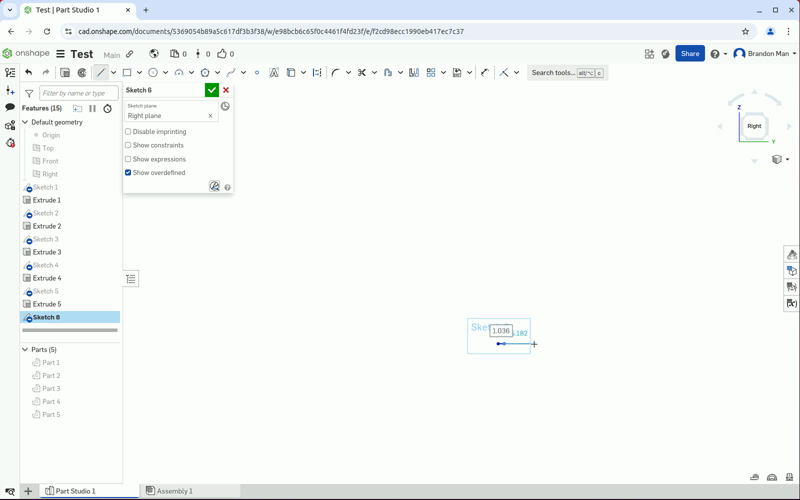
mouse_move(504, 287)
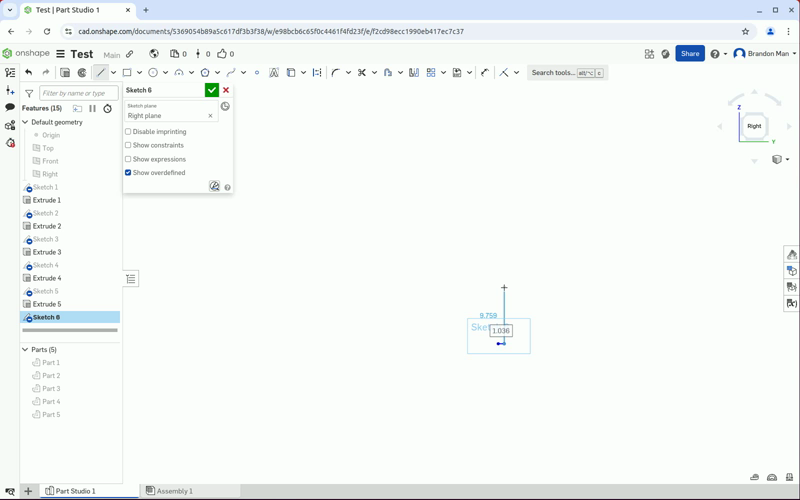
click(504, 287)
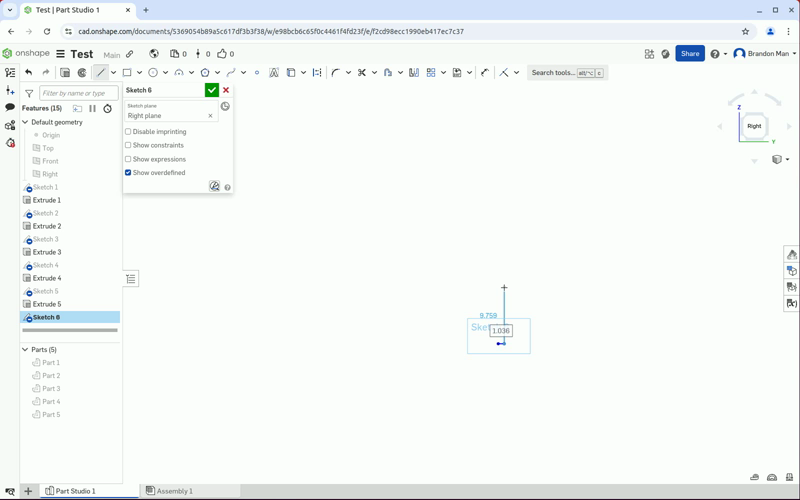
key_up(shift)
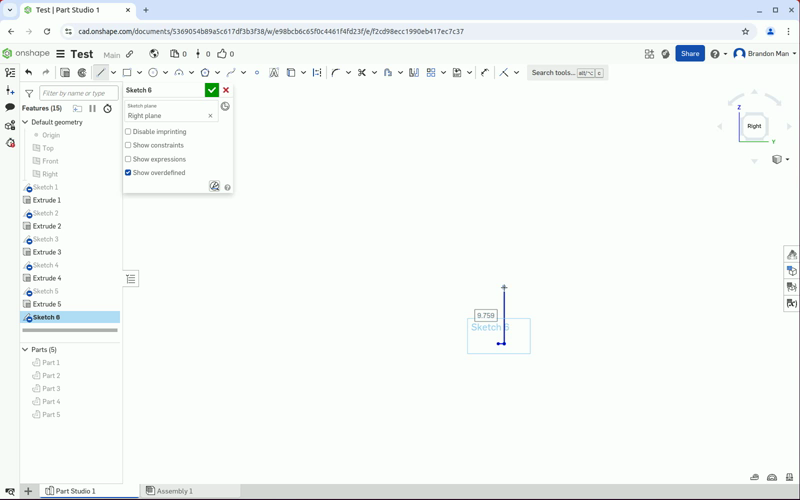
key_down(shift)
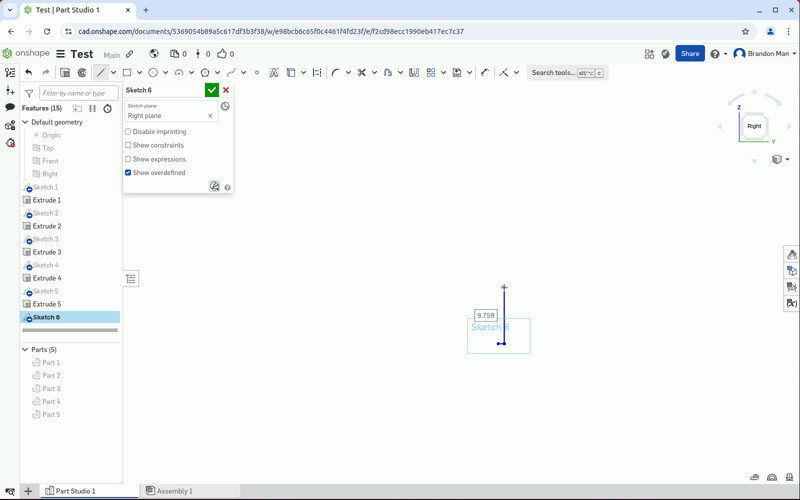
mouse_move(534, 287)
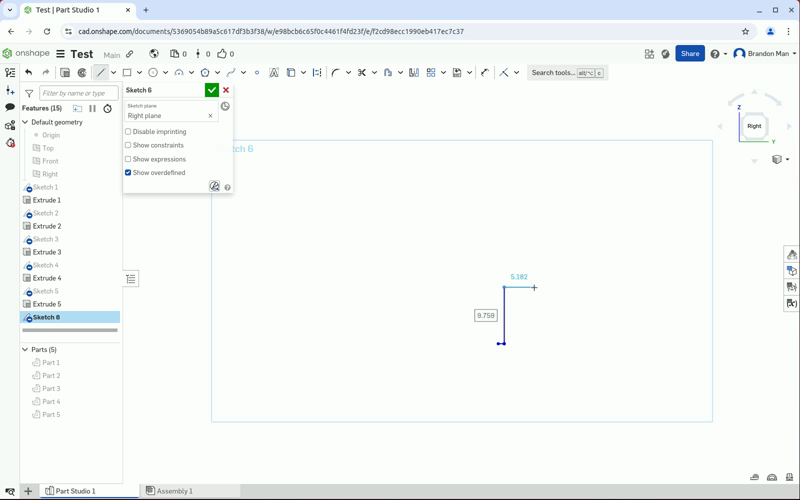
mouse_move(498, 287)
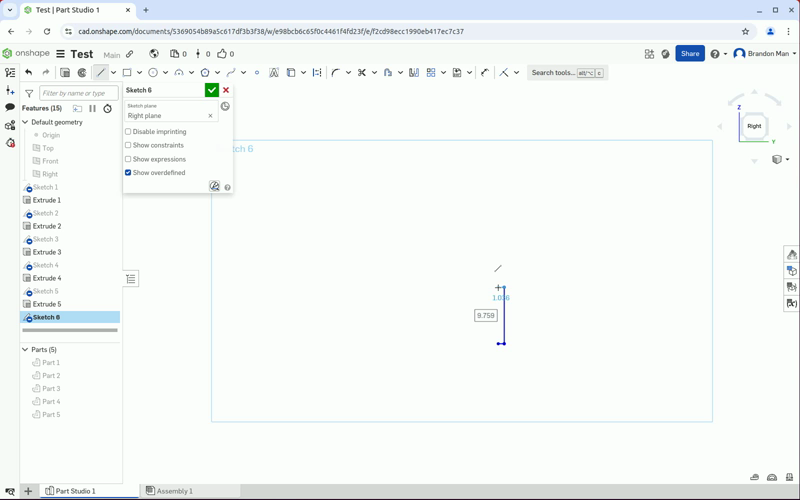
scroll(6)
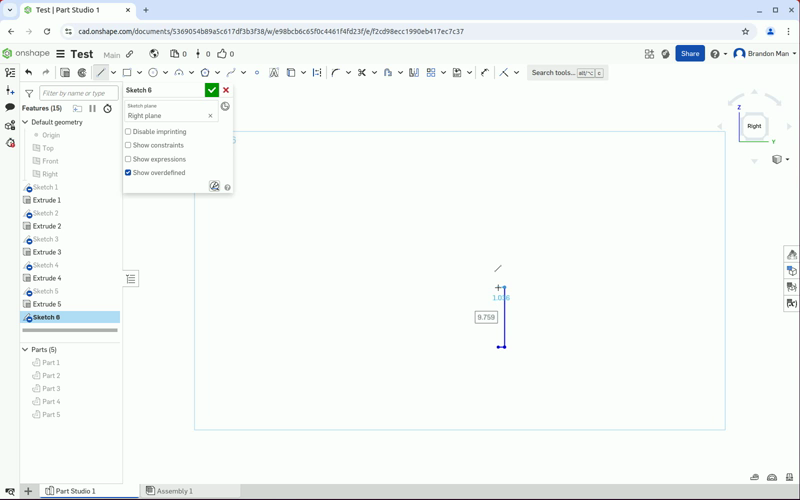
scroll(6)
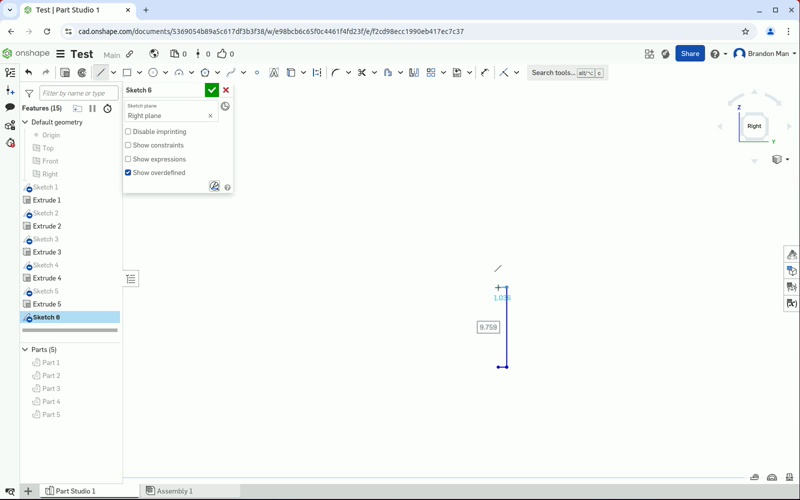
scroll(6)
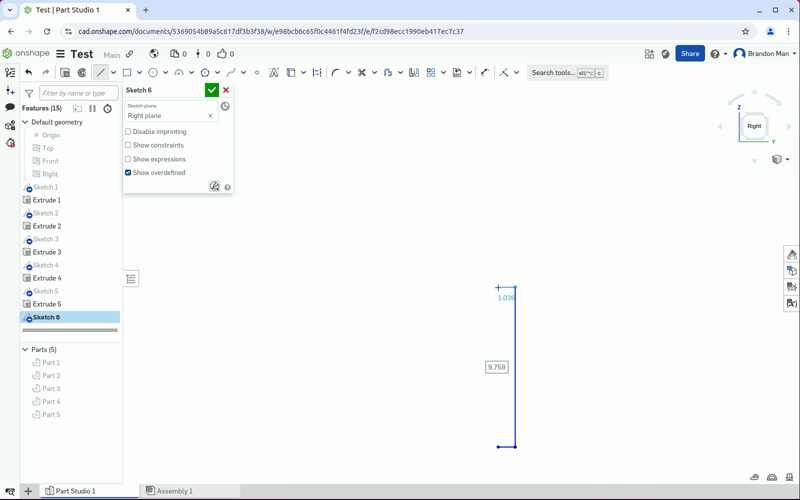
scroll(6)
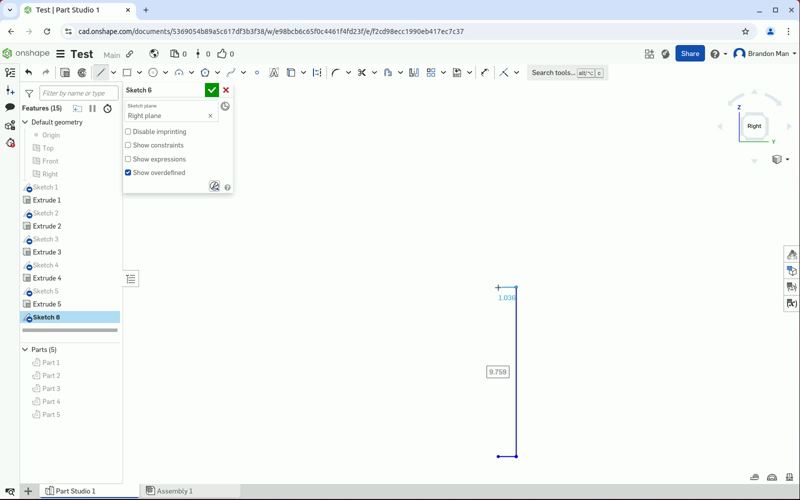
scroll(6)
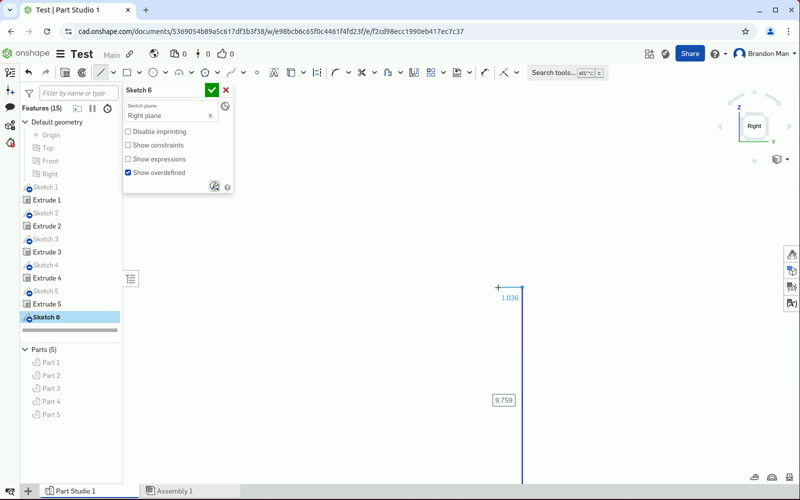
scroll(6)
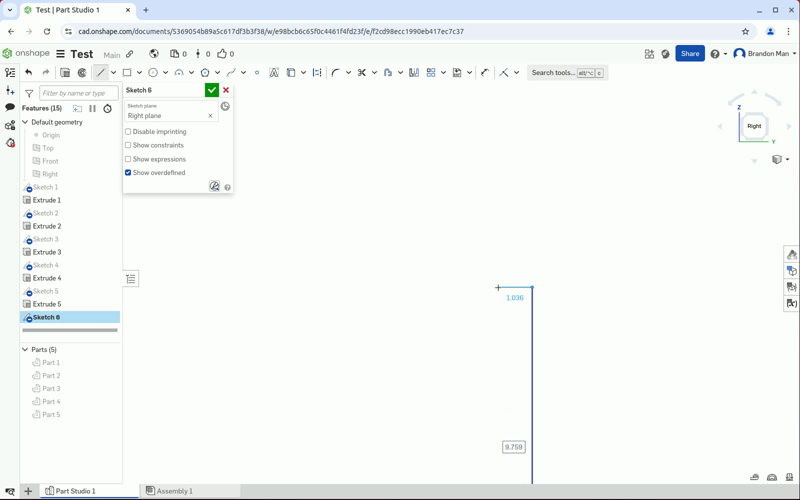
scroll(6)
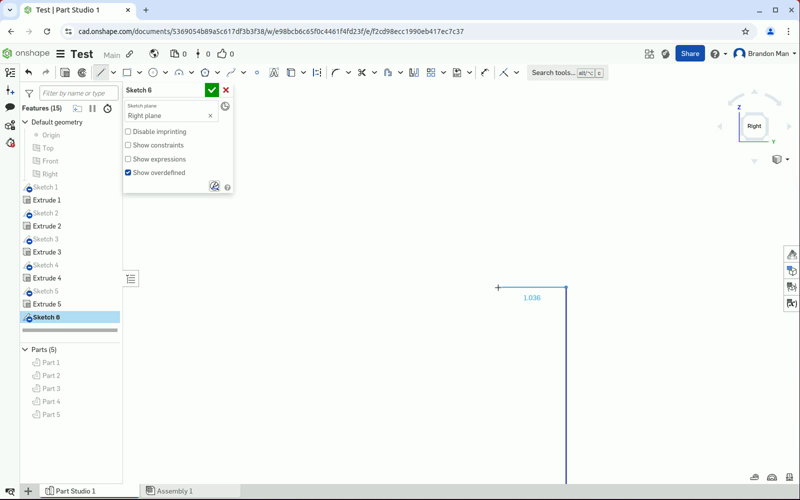
click(498, 287)
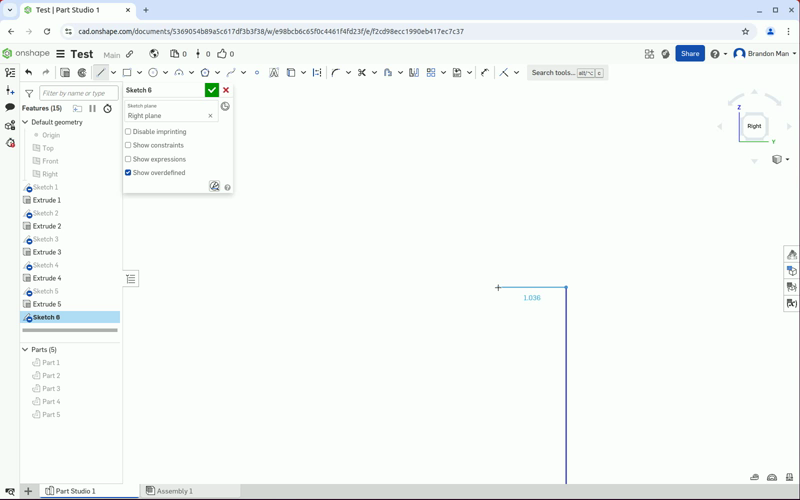
scroll(-6)
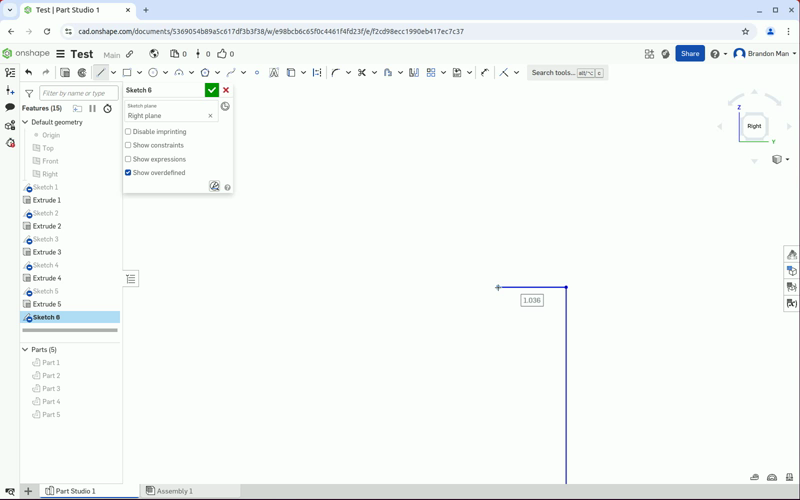
scroll(-6)
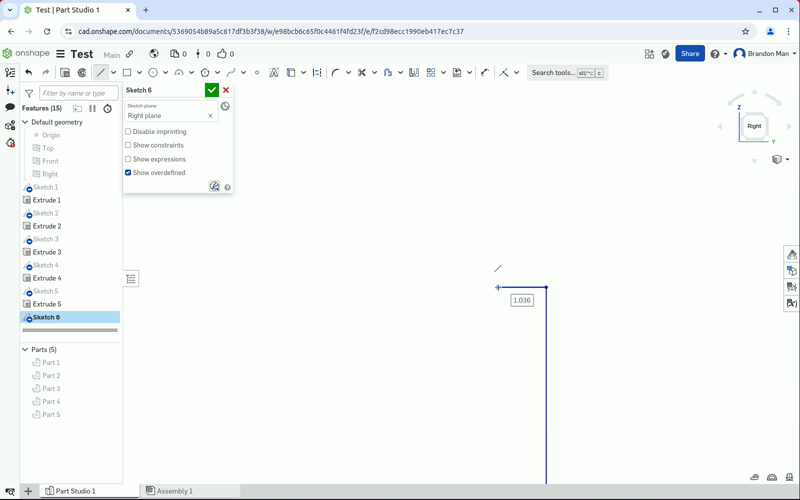
scroll(-6)
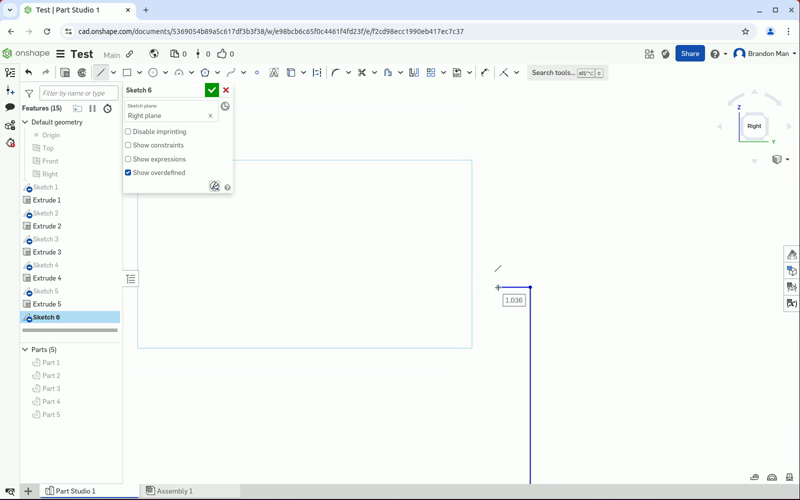
scroll(-6)
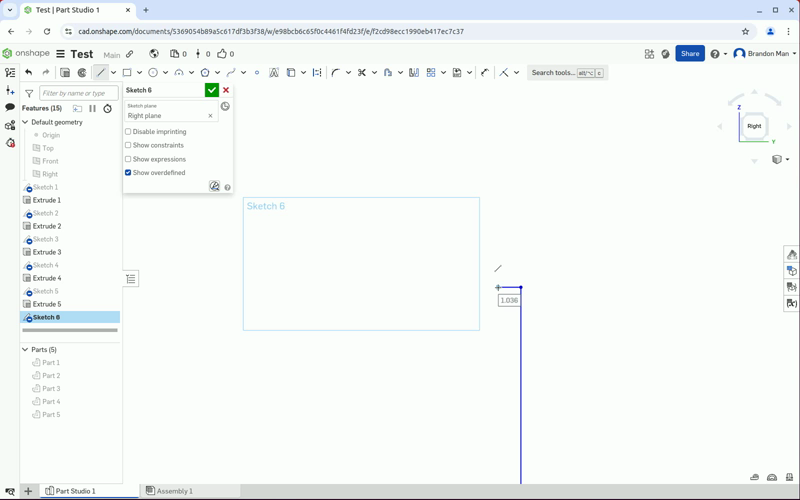
scroll(-6)
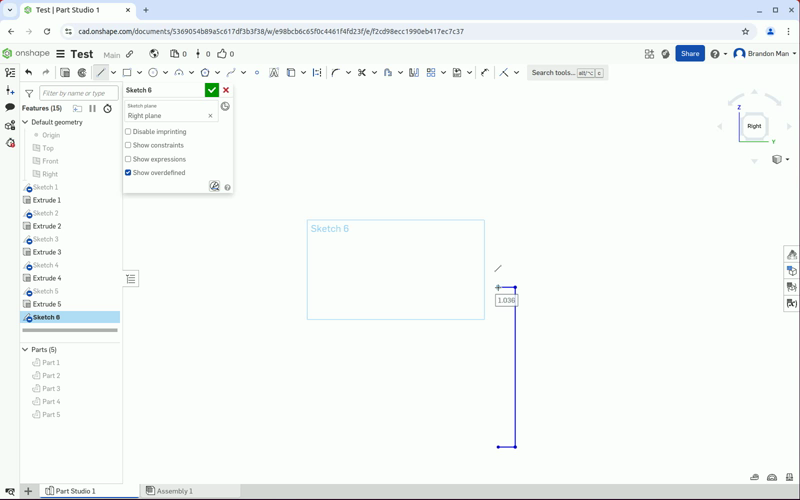
scroll(-6)
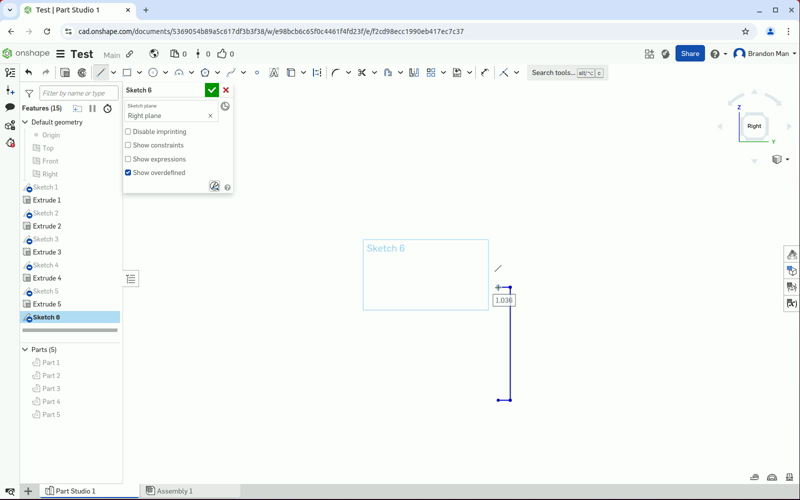
scroll(-6)
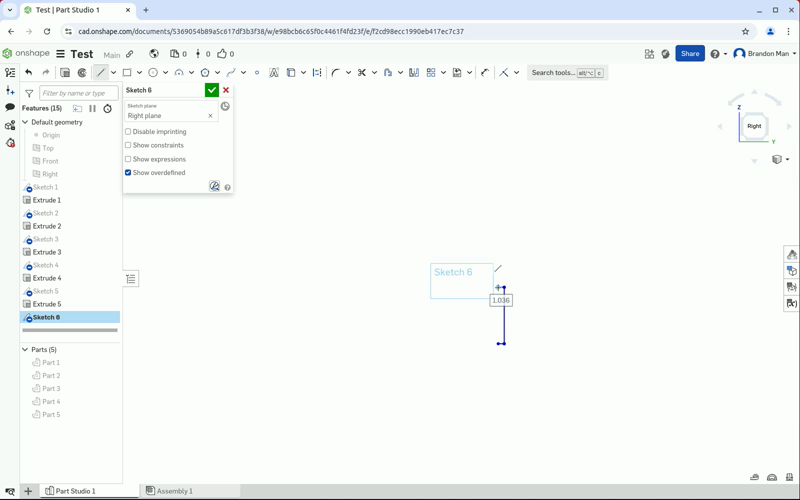
key_up(shift)
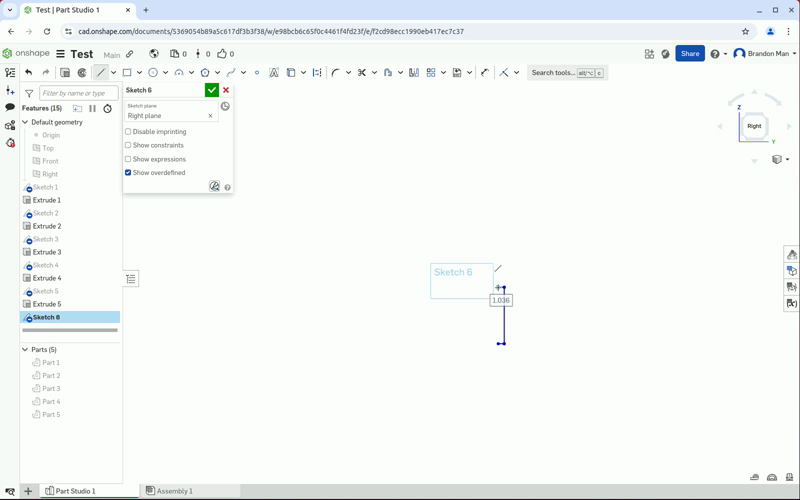
mouse_move(528, 287)
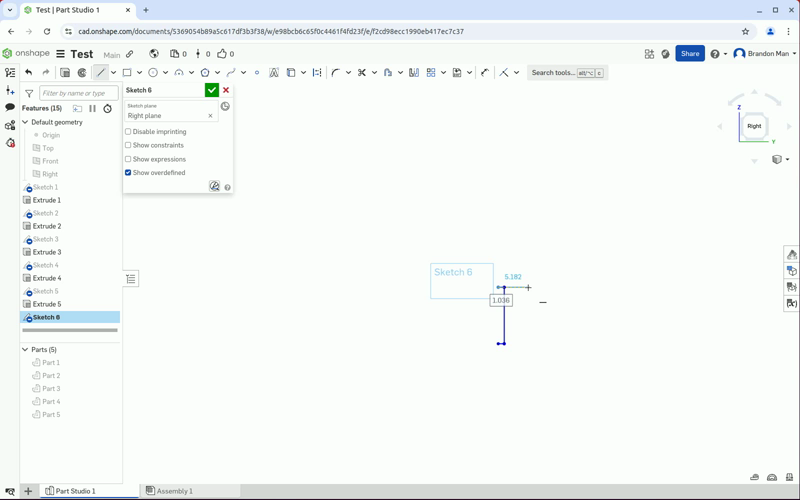
key_down(shift)
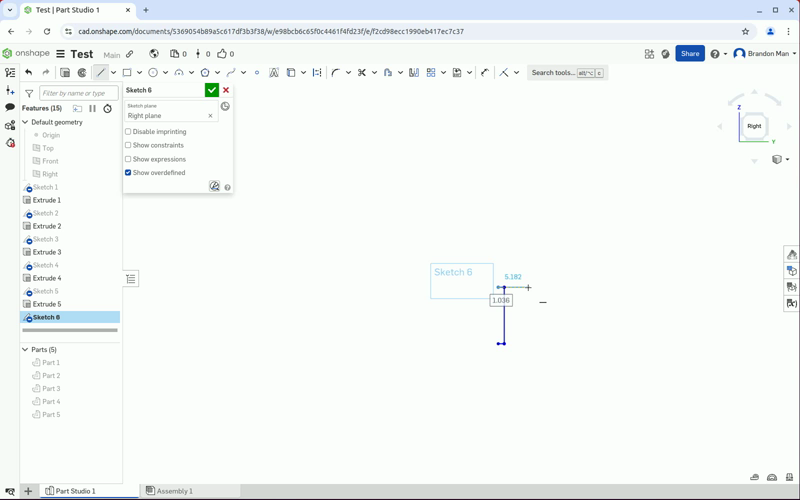
mouse_move(498, 343)
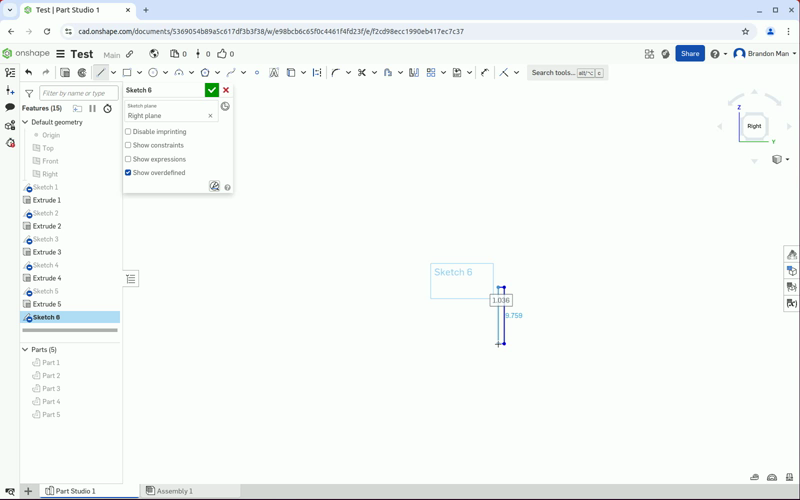
key_up(shift)
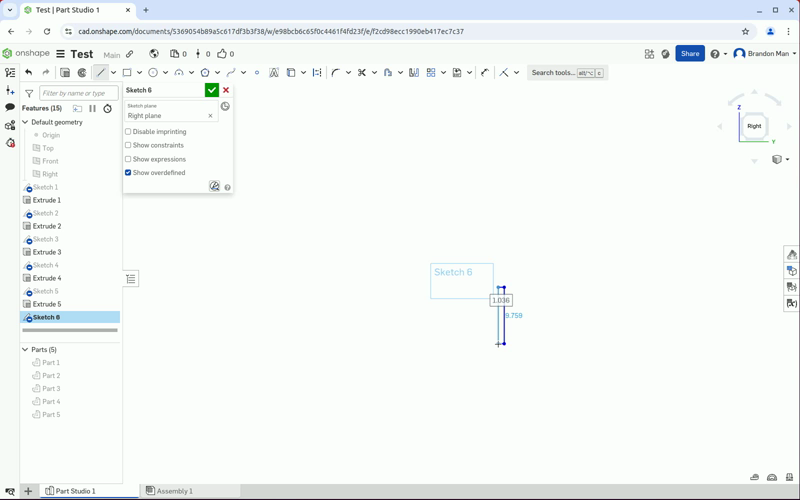
click(498, 343)
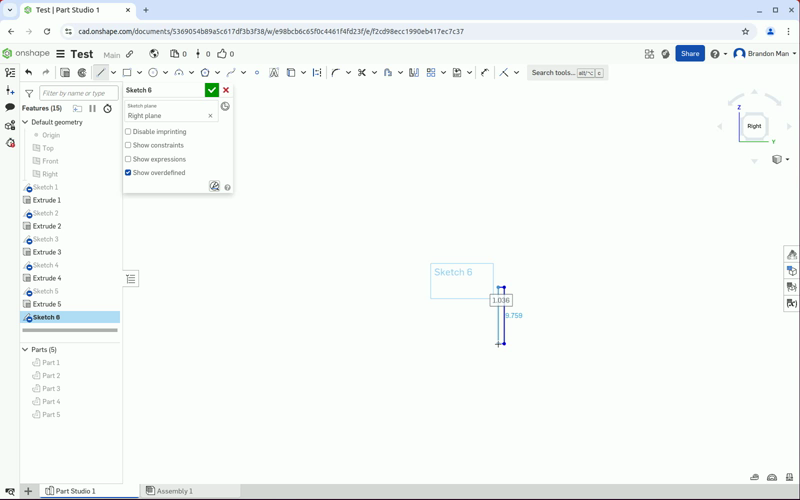
key(esc)
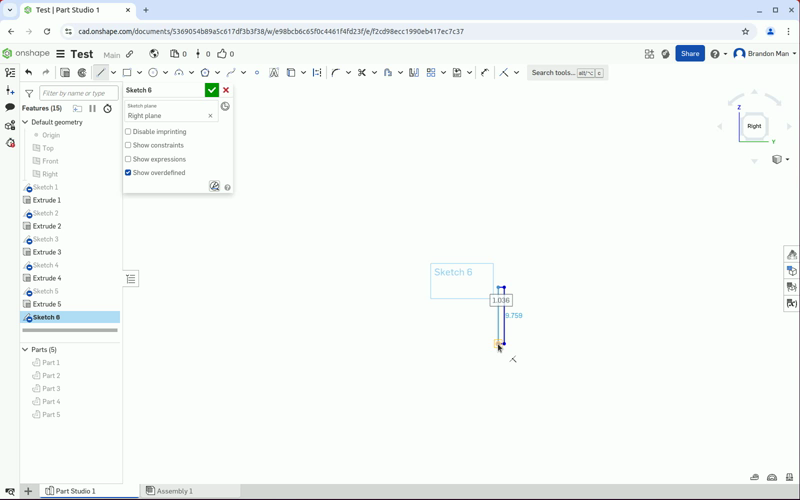
mouse_move(501, 321)
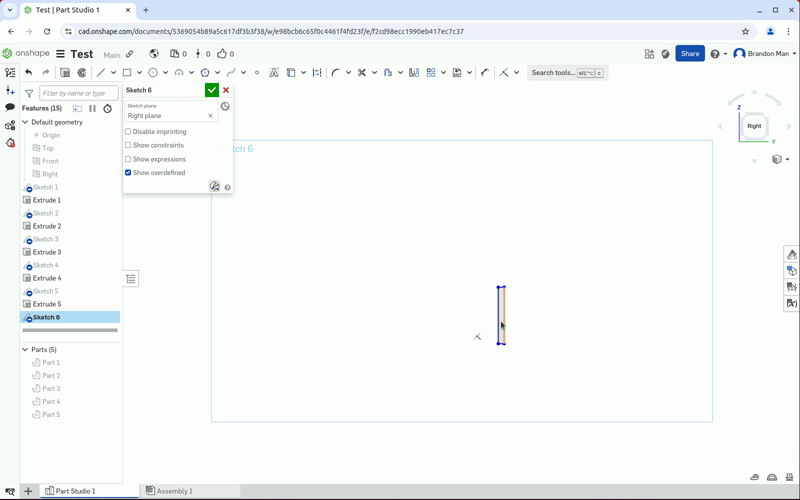
scroll(6)
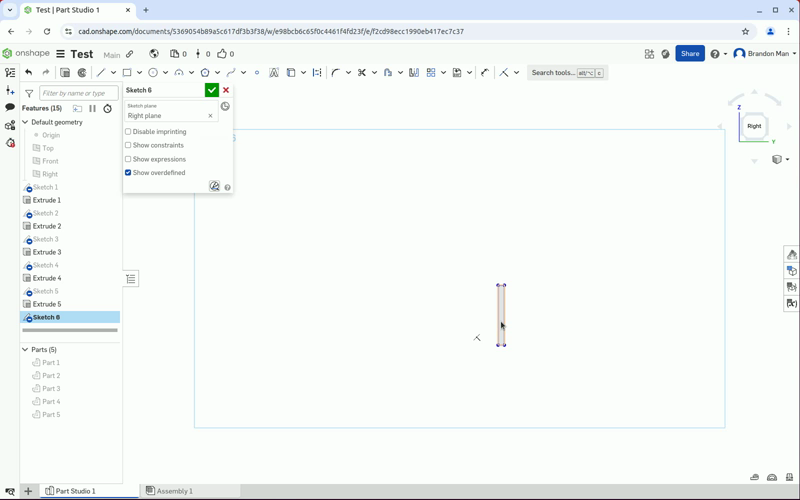
scroll(6)
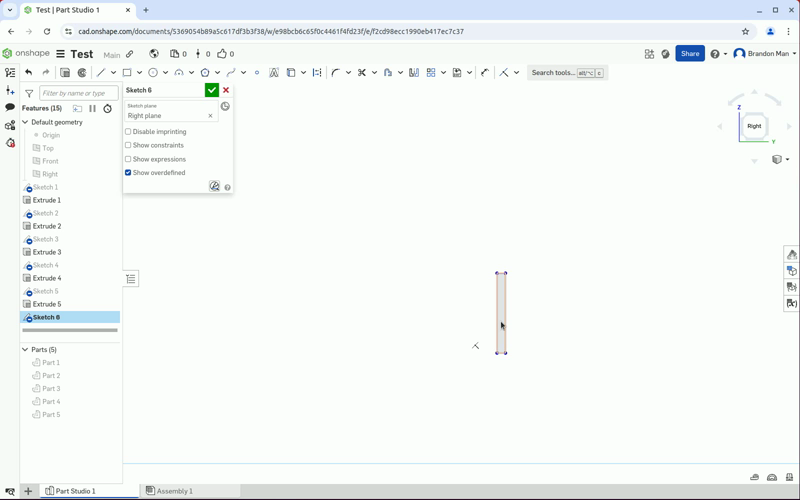
scroll(6)
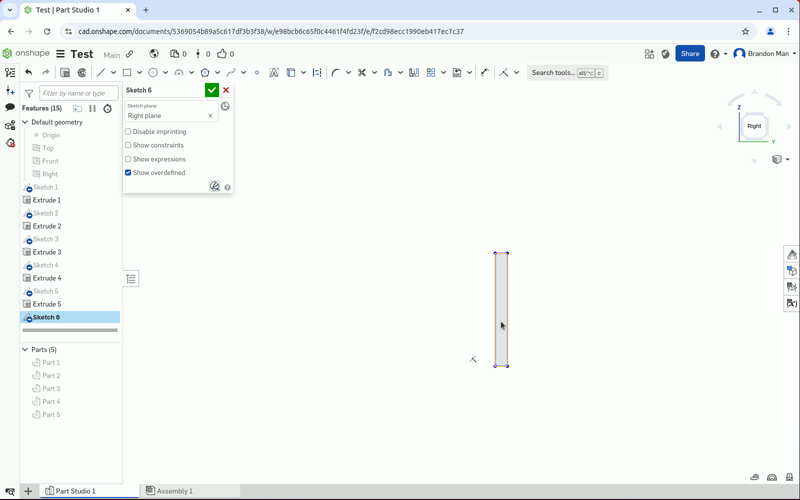
scroll(6)
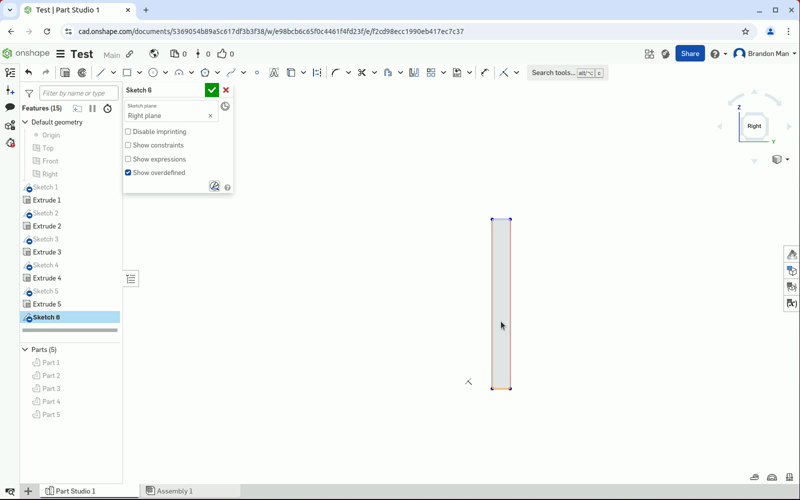
scroll(6)
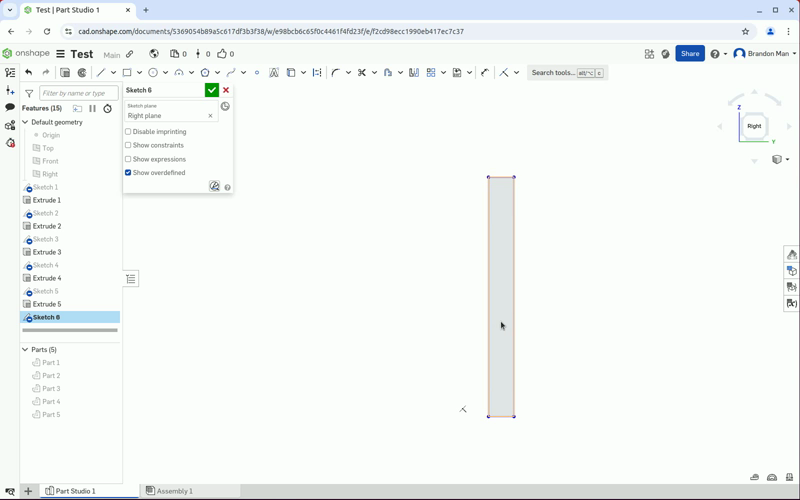
scroll(6)
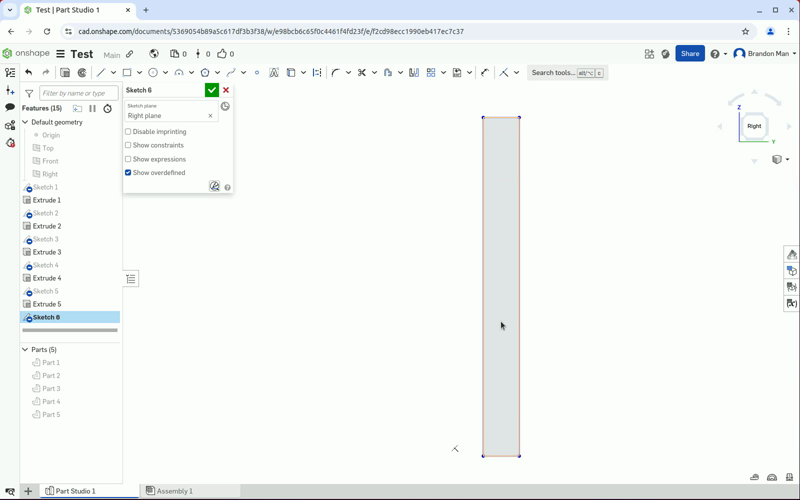
scroll(6)
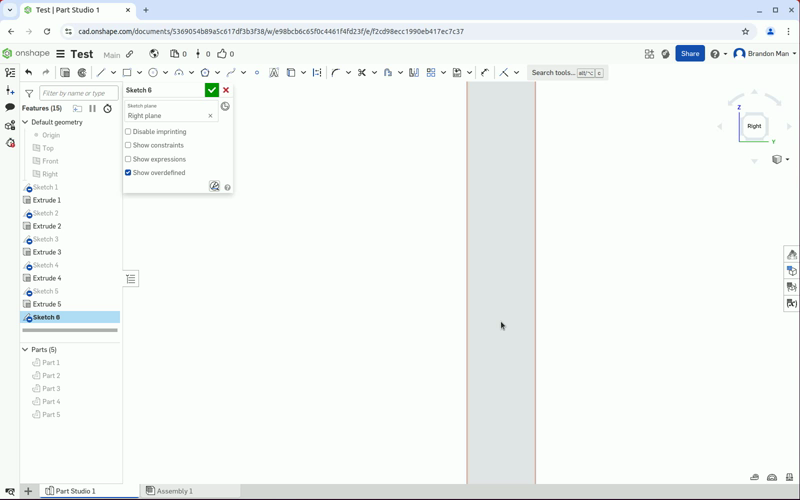
click(501, 321)
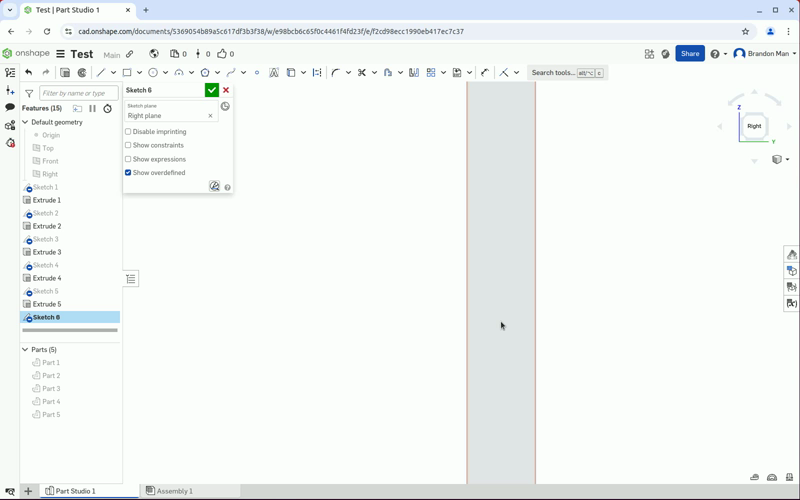
scroll(-6)
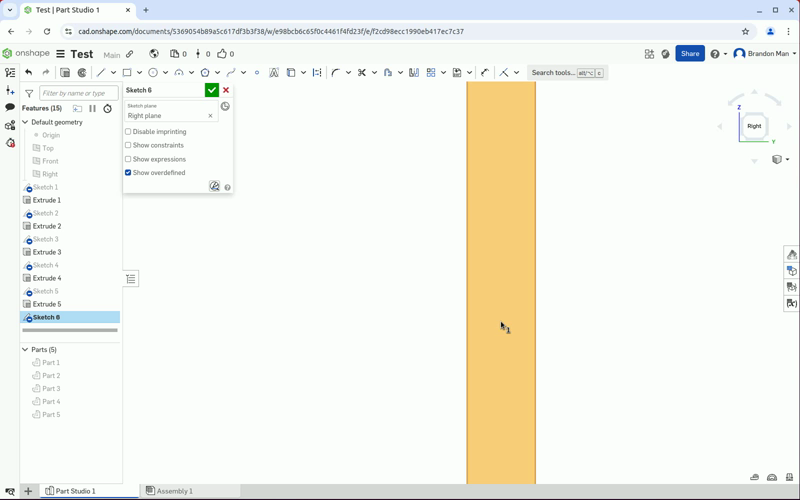
scroll(-6)
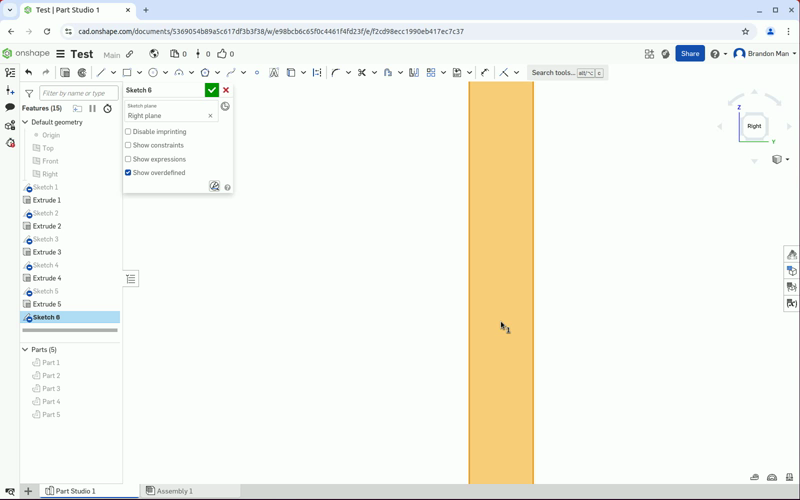
scroll(-6)
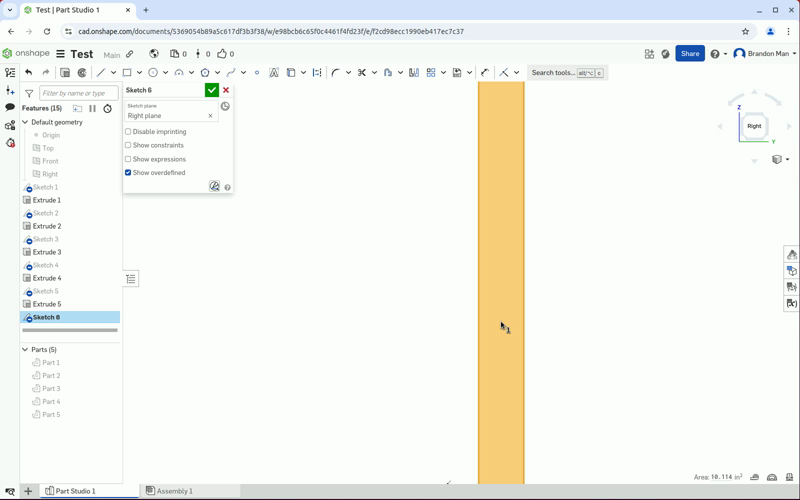
scroll(-6)
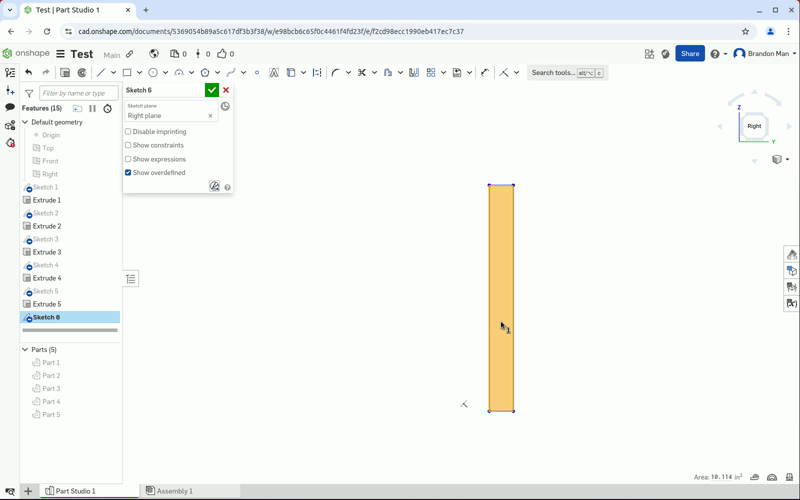
scroll(-6)
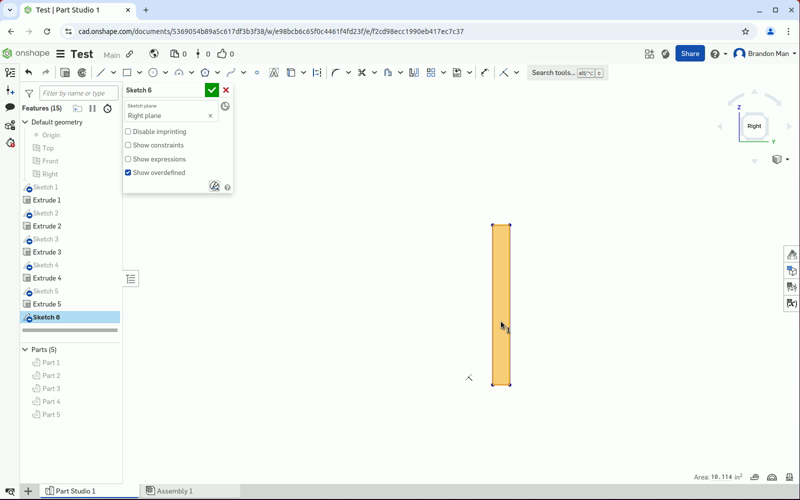
scroll(-6)
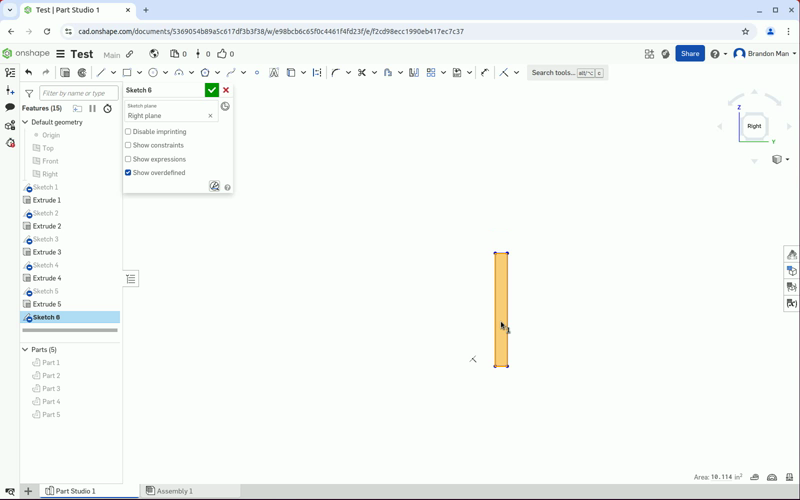
scroll(-6)
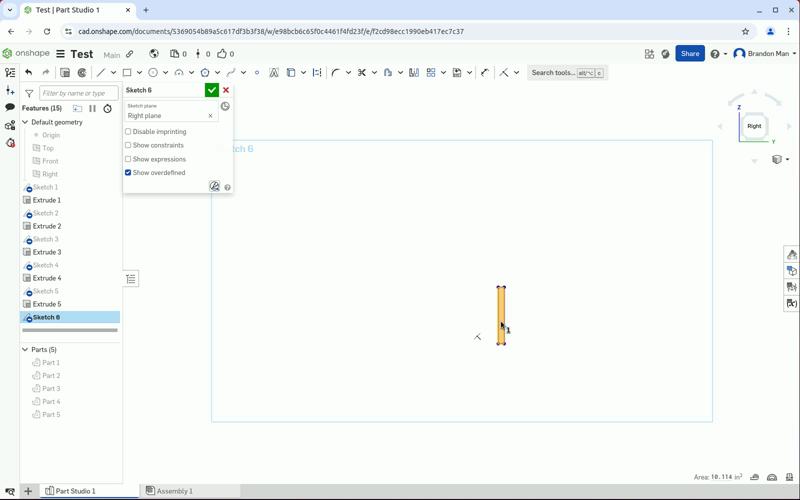
mouse_move(73, 352)
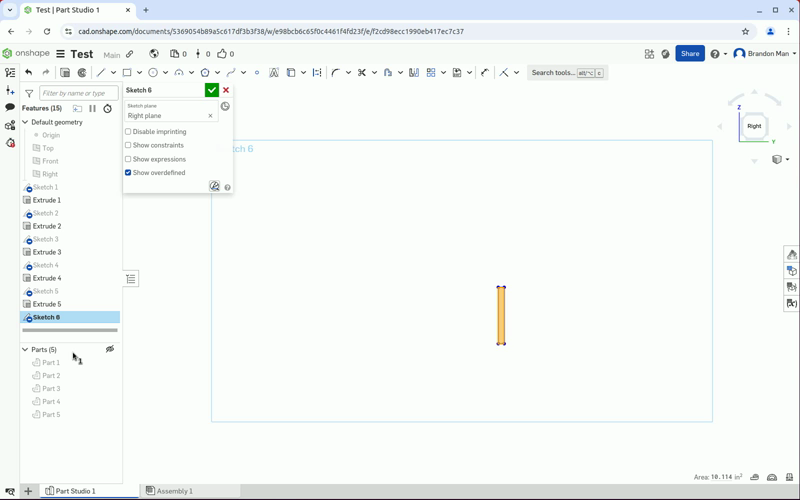
key(shift+y)
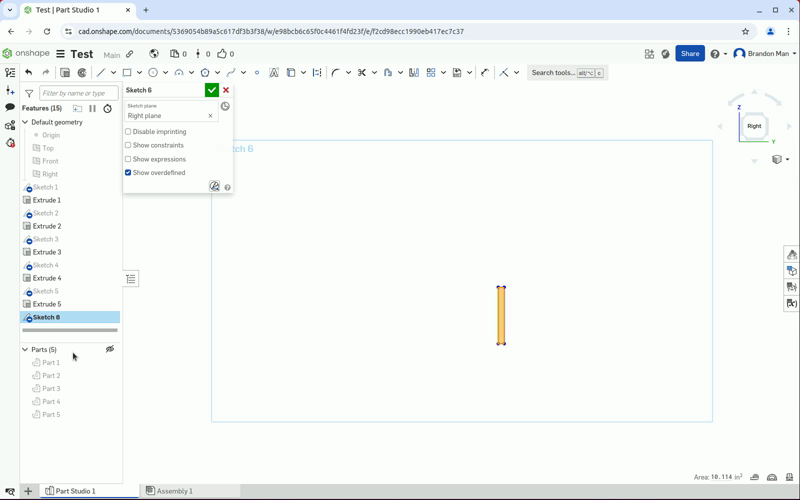
key(shift+e)
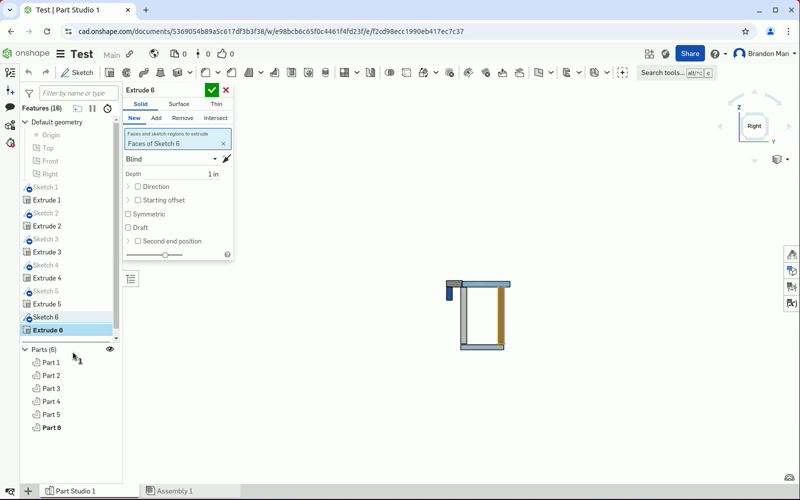
mouse_move(143, 106)
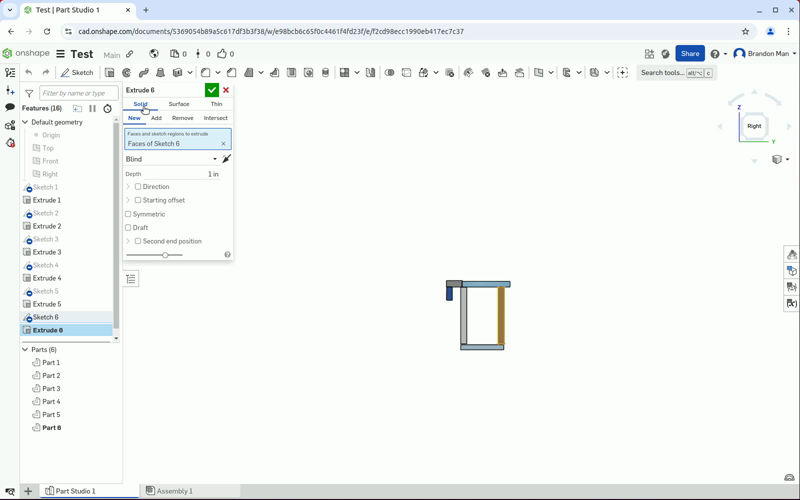
click(143, 106)
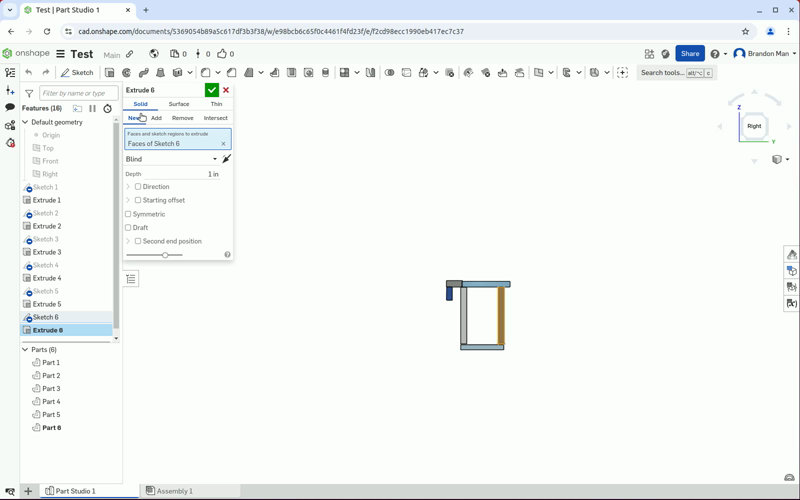
mouse_move(137, 120)
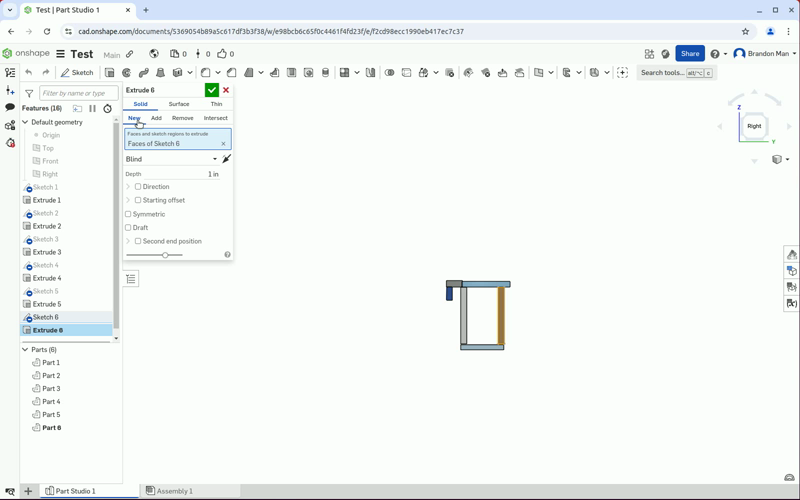
click(137, 120)
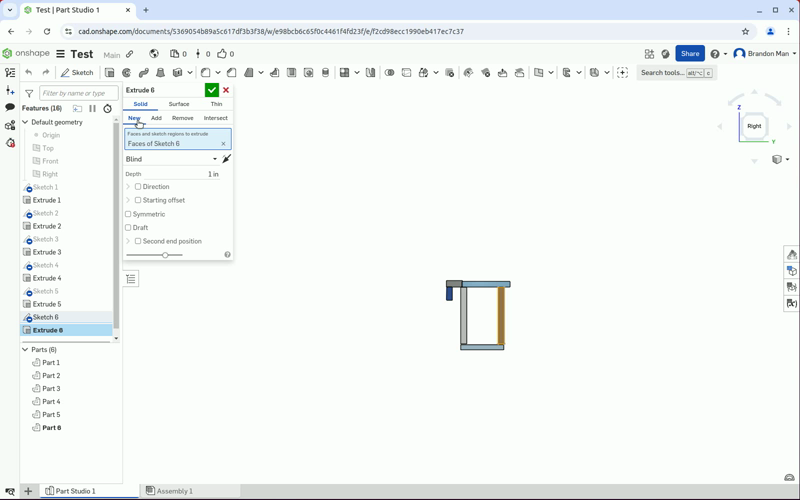
key(tab, 4)
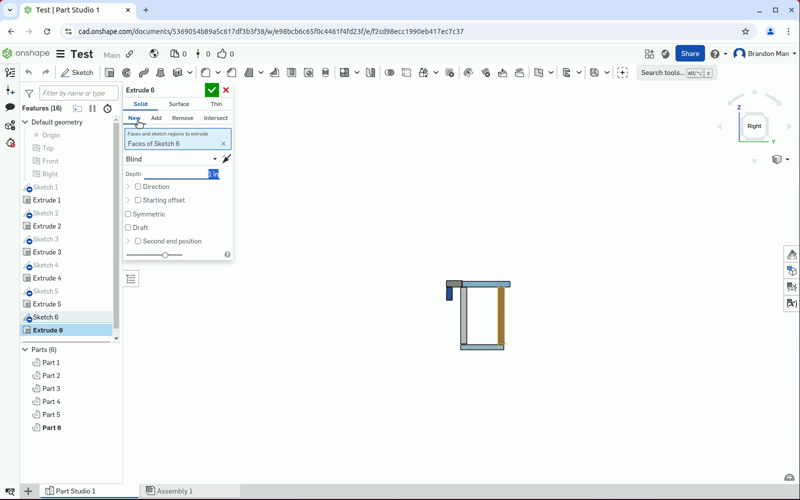
text(-23.108)
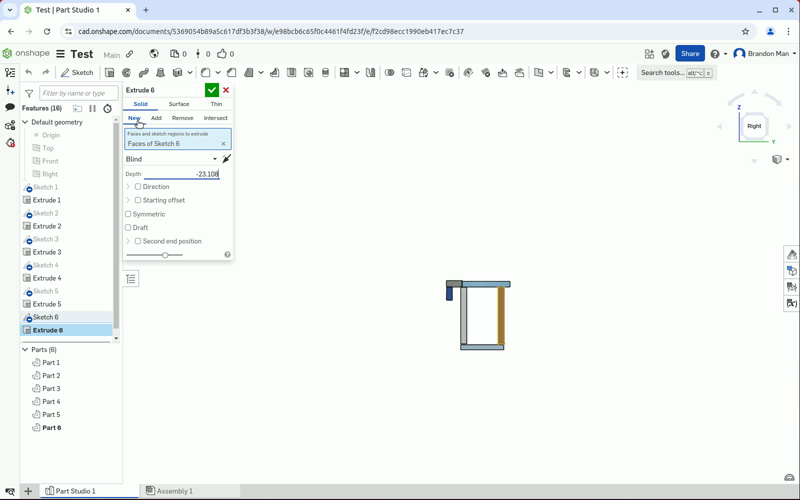
key(enter)
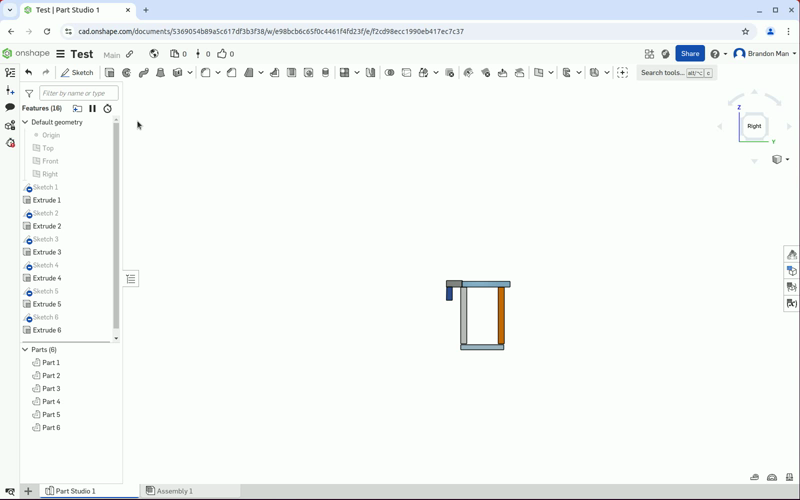
key(shift+h)
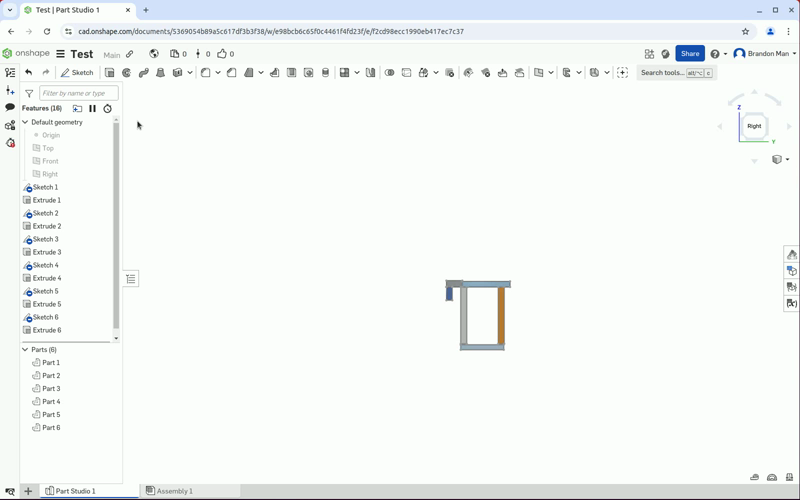
key(shift+h)
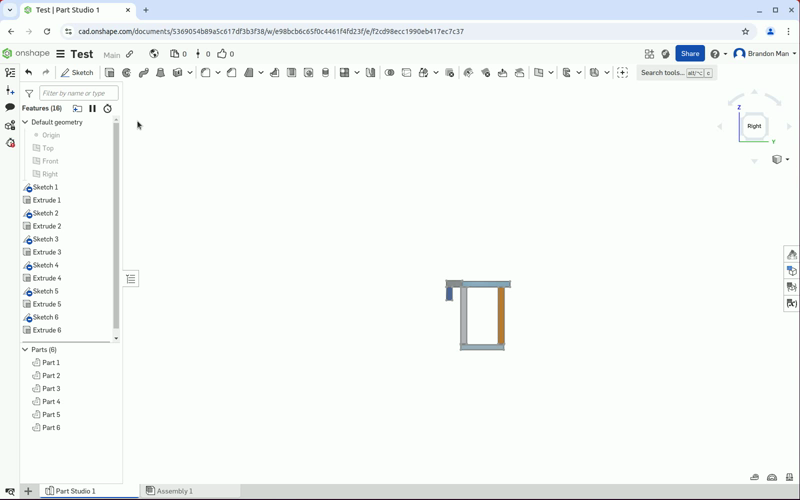
key(shift+7)
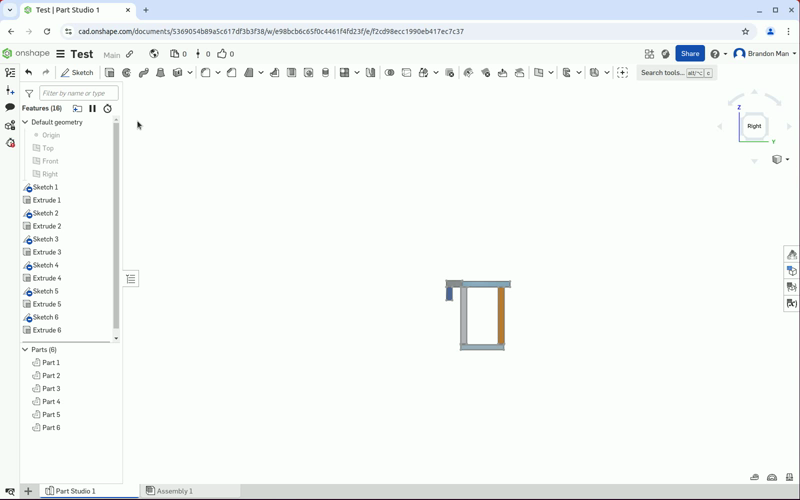
key(right, 2)
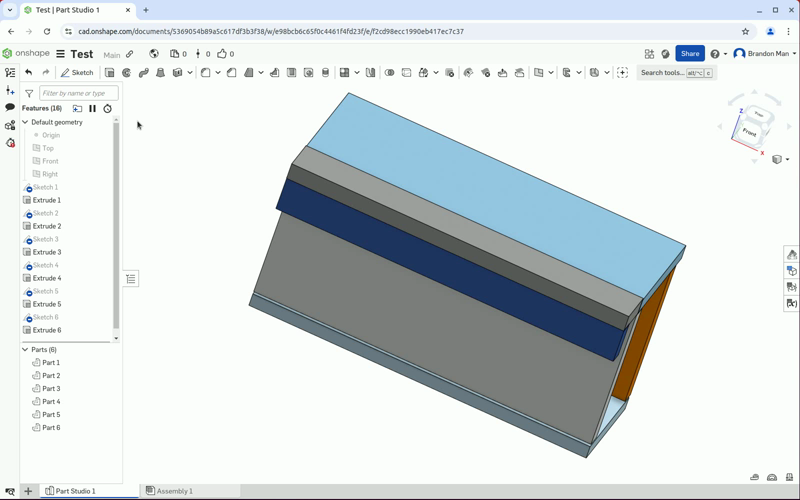
key(down, 2)
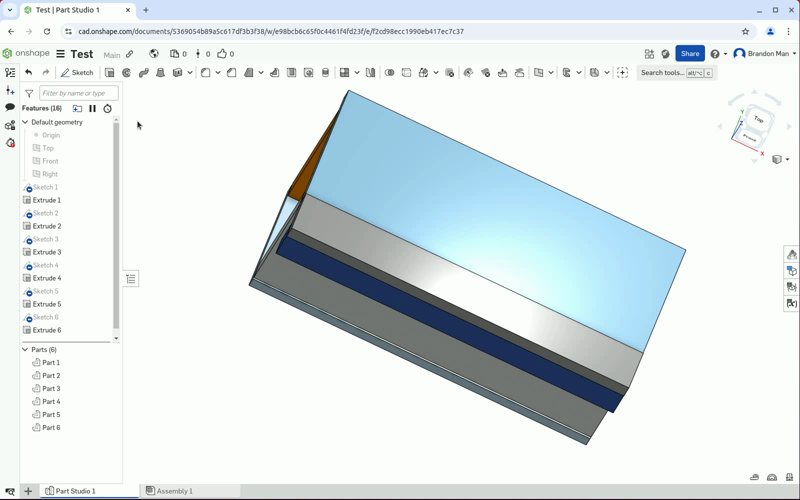
key(up, 2)
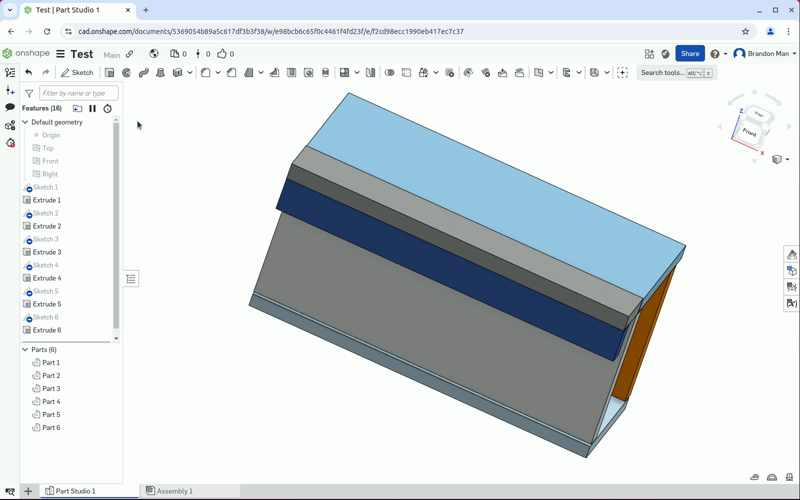
key(left, 2)
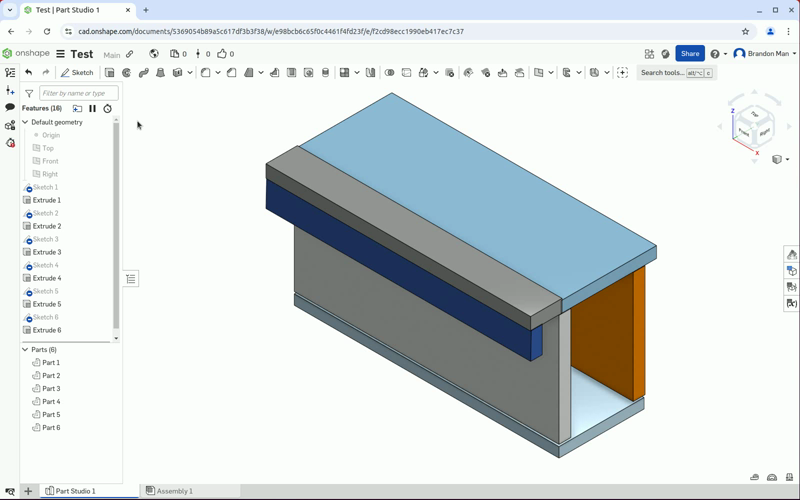
mouse_move(69, 189)
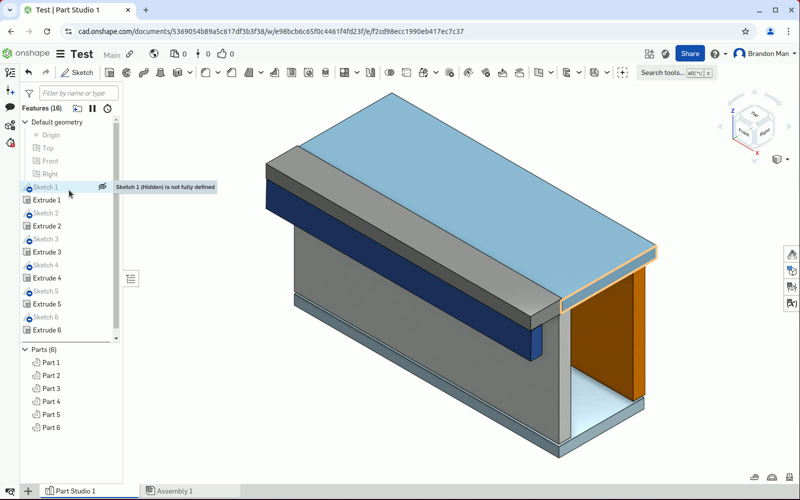
click(69, 189)